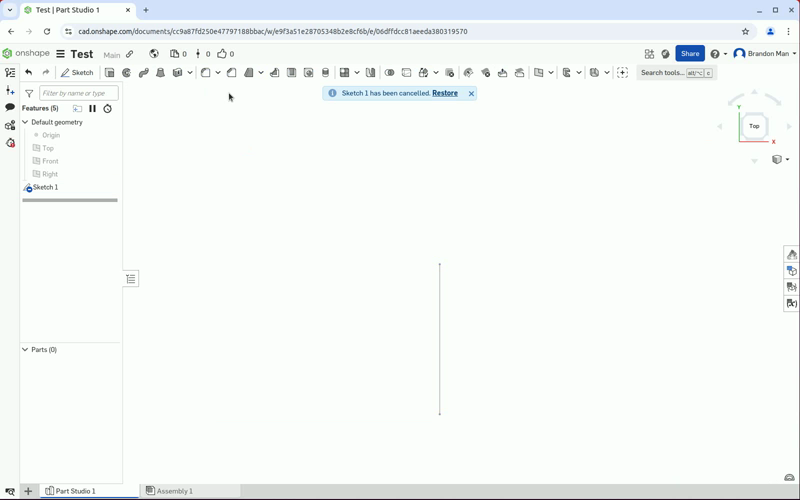
key(shift+h)
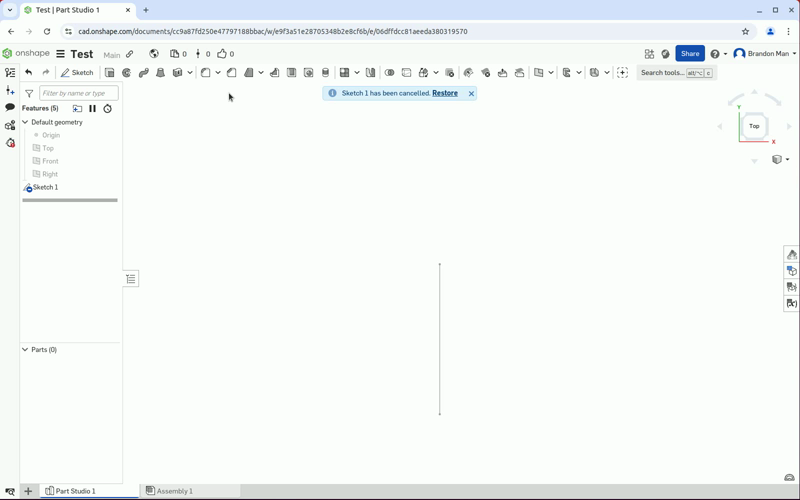
key(shift+s)
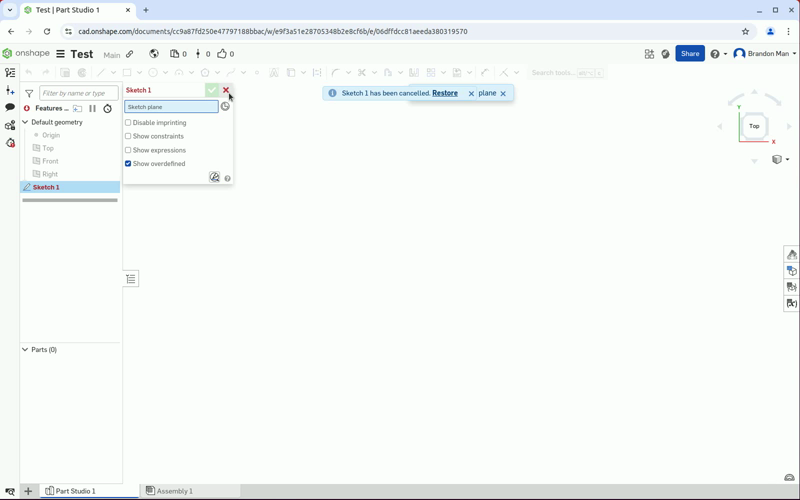
mouse_move(73, 150)
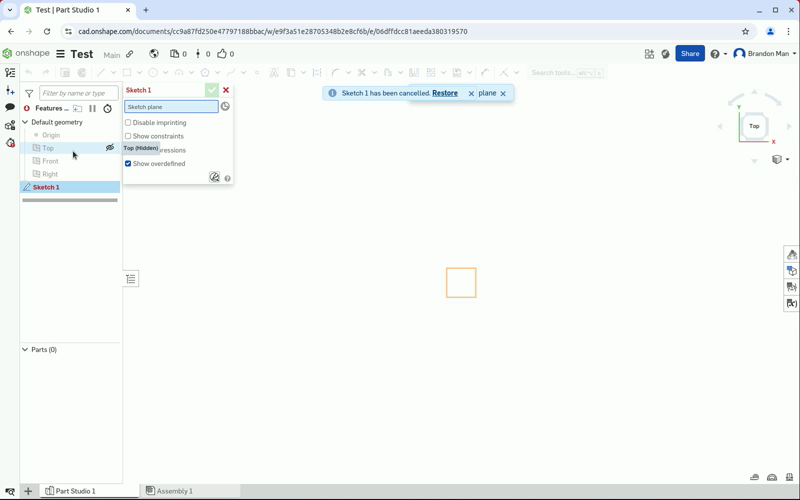
click(73, 150)
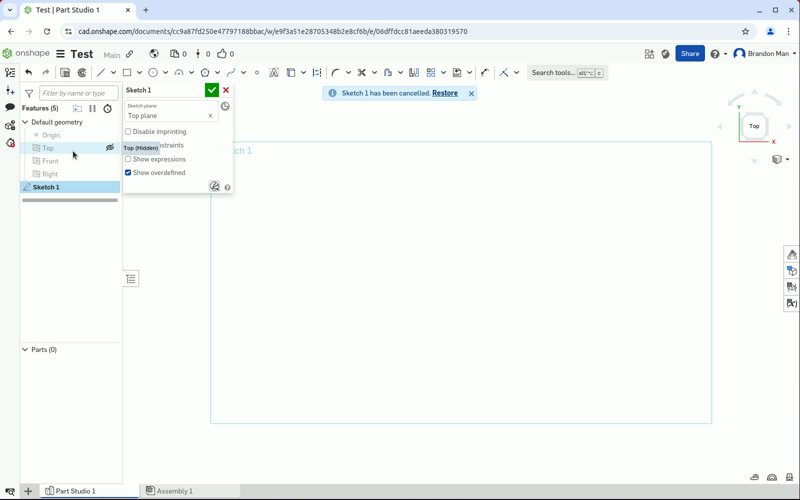
mouse_move(73, 352)
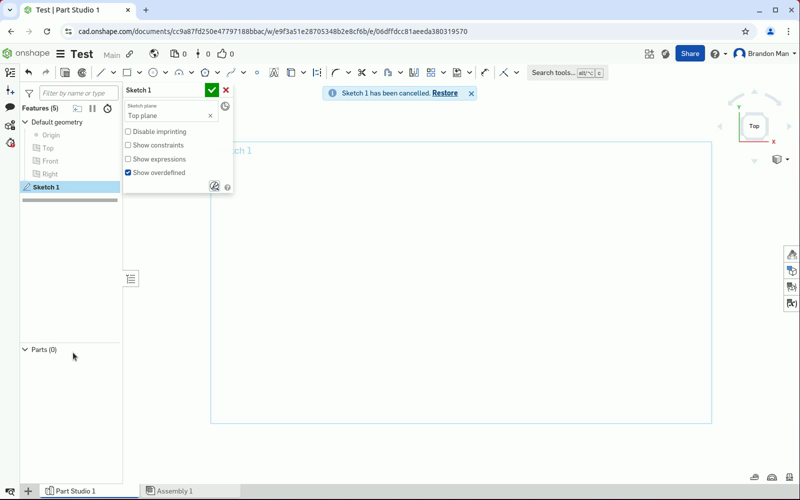
key(y)
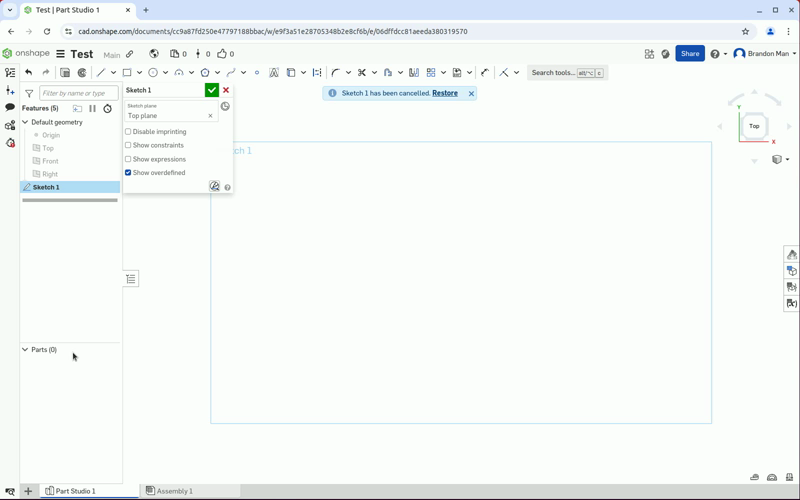
key(l)
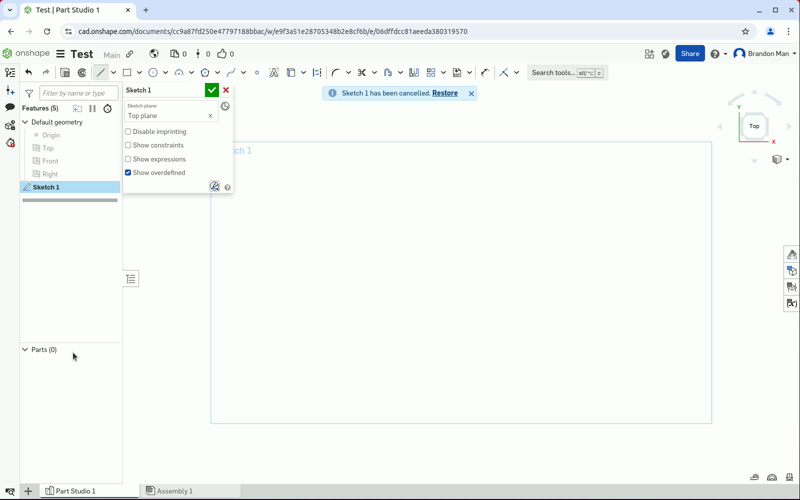
key_down(shift)
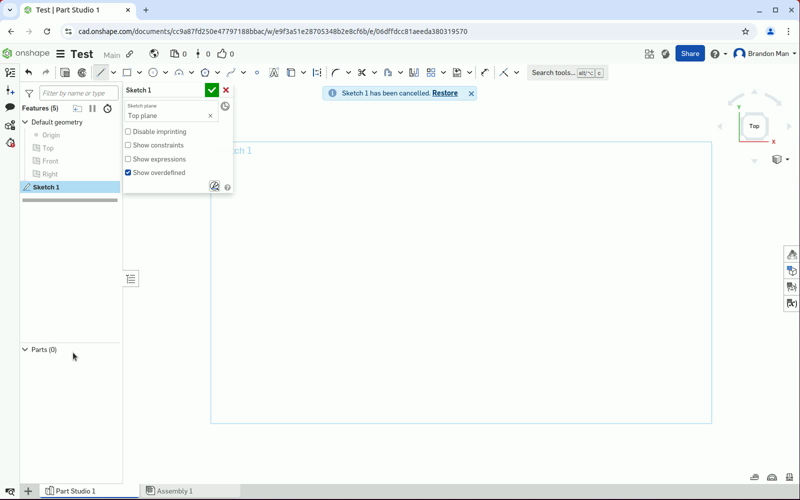
mouse_move(348, 307)
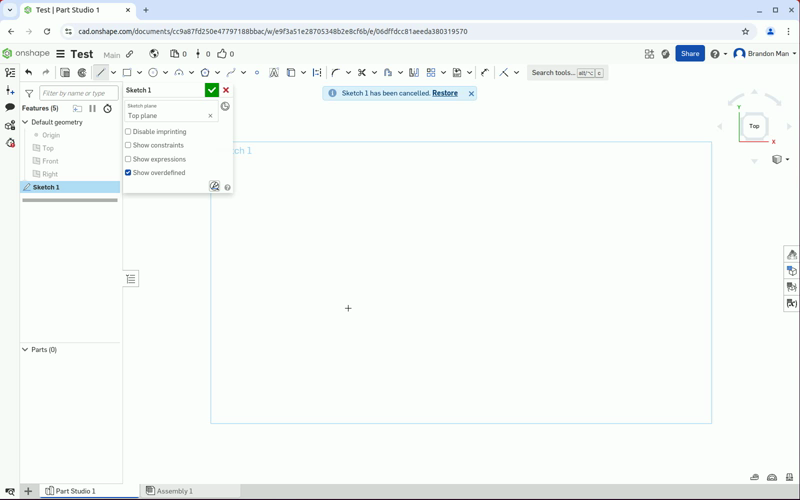
click(348, 307)
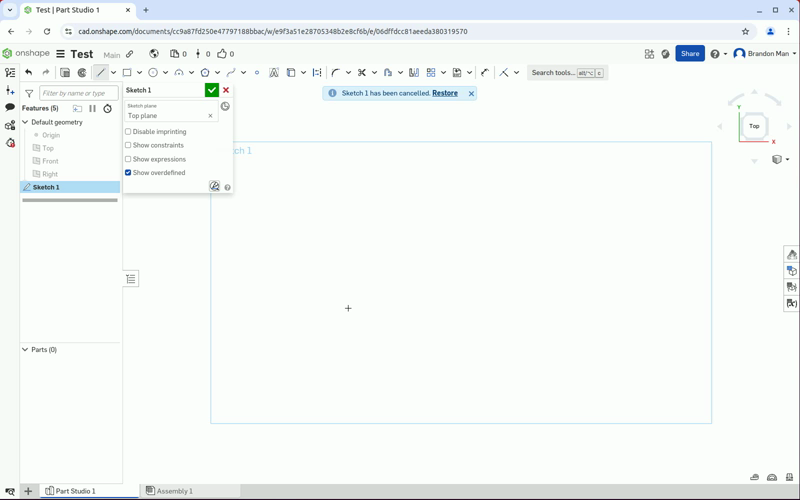
key_up(shift)
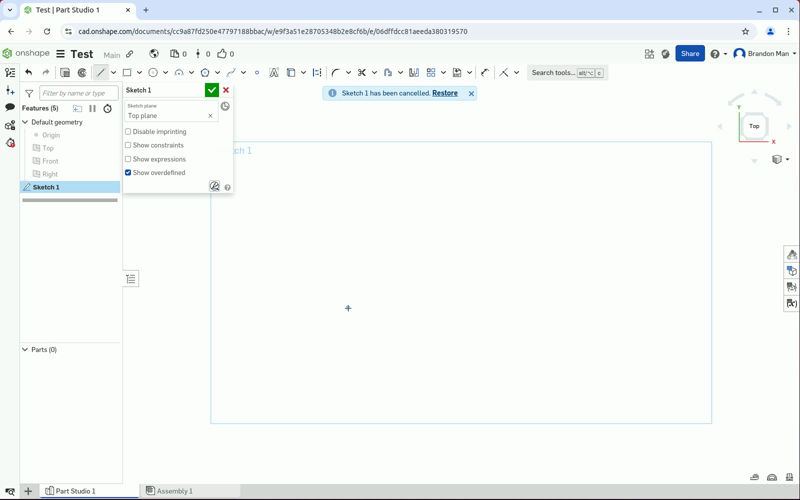
key_down(shift)
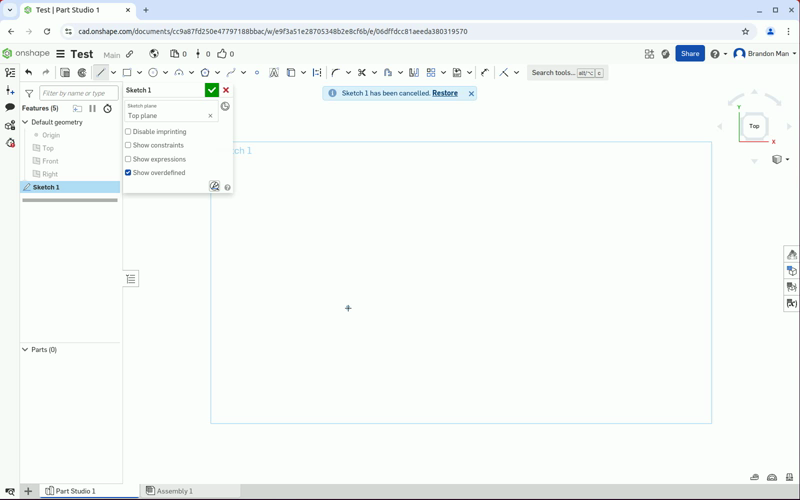
mouse_move(572, 307)
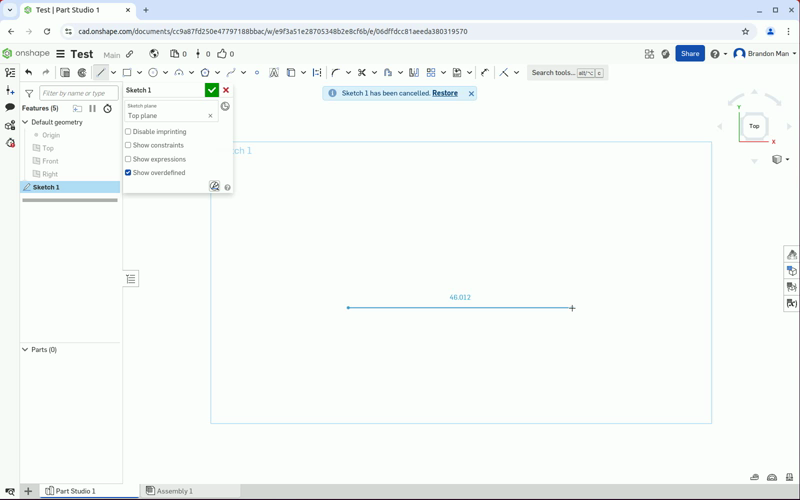
click(572, 307)
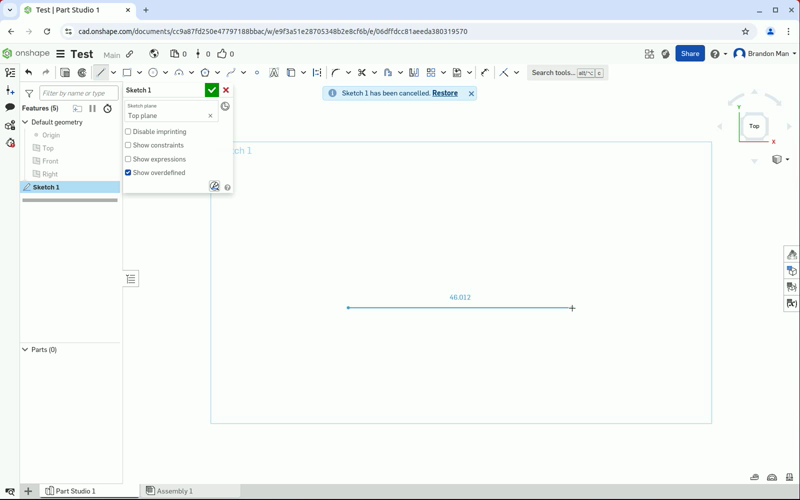
key_up(shift)
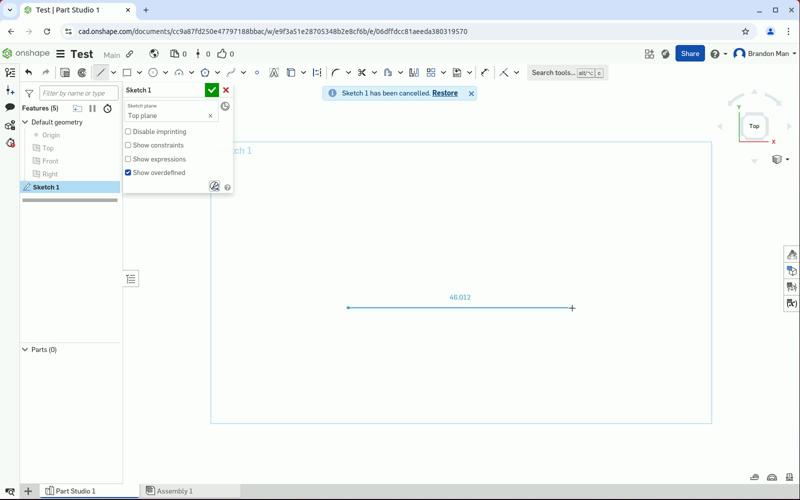
key_down(shift)
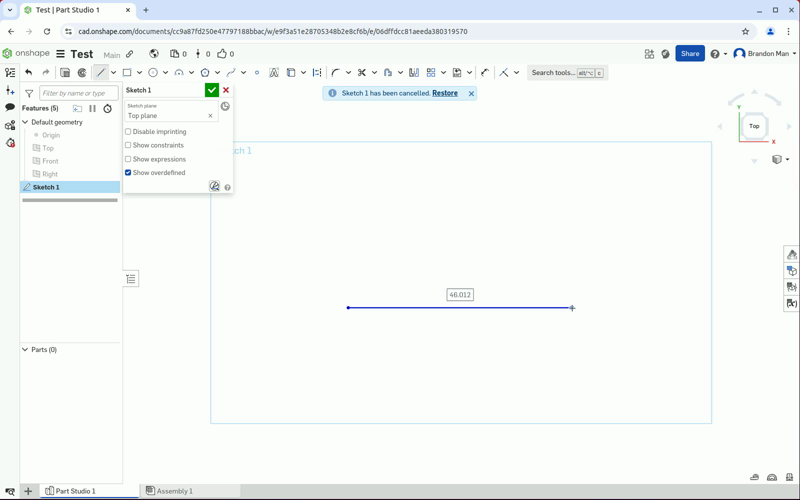
mouse_move(589, 307)
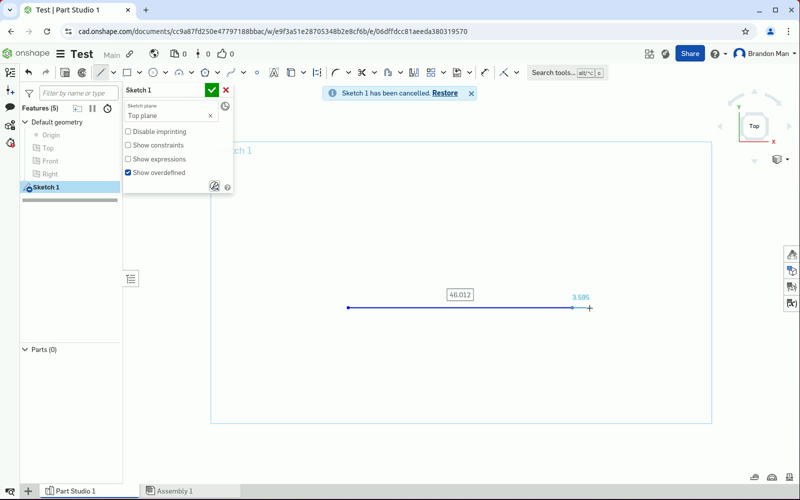
mouse_move(572, 258)
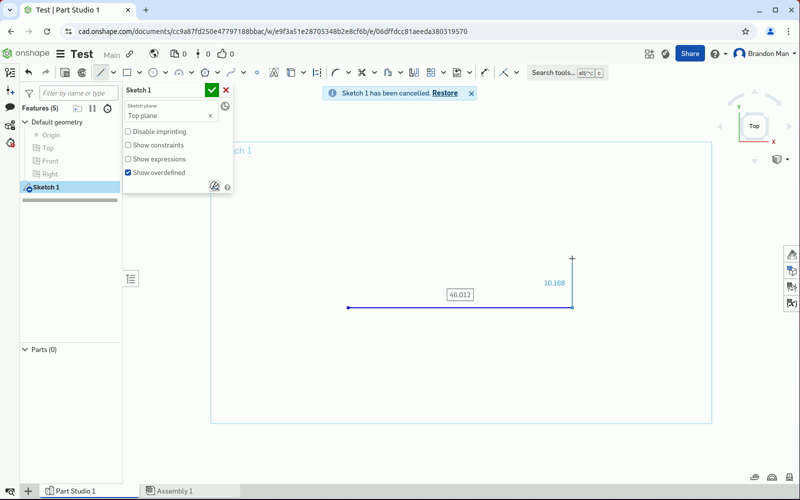
click(572, 258)
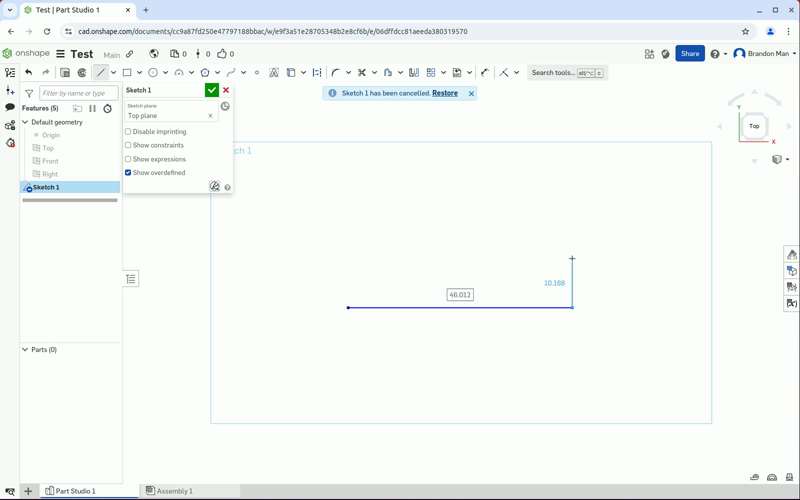
key_up(shift)
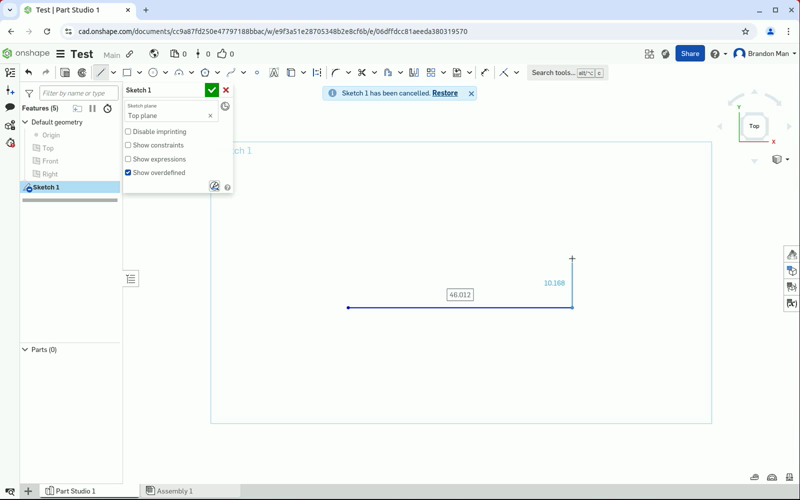
key_down(shift)
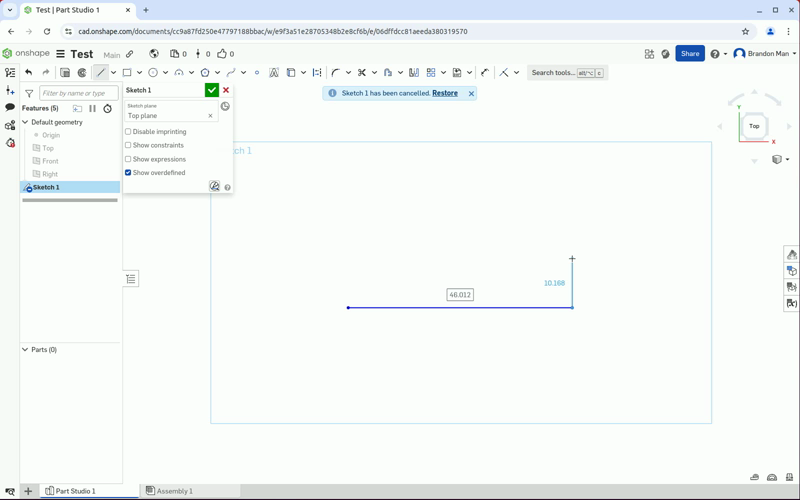
mouse_move(348, 258)
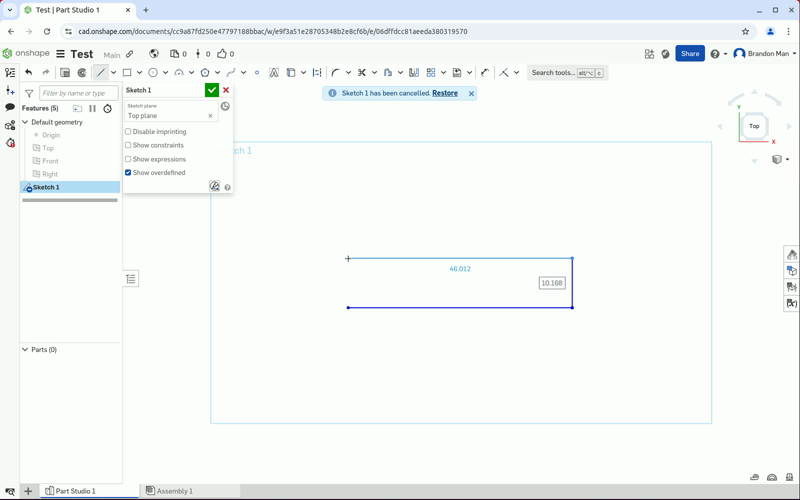
click(348, 258)
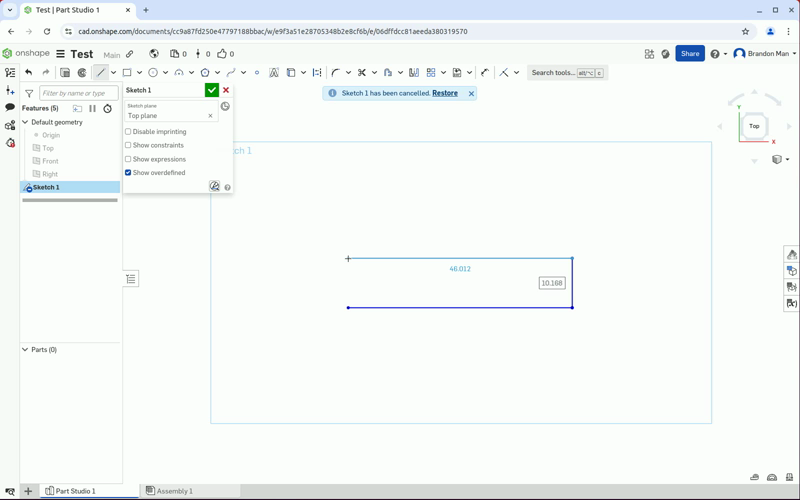
key_up(shift)
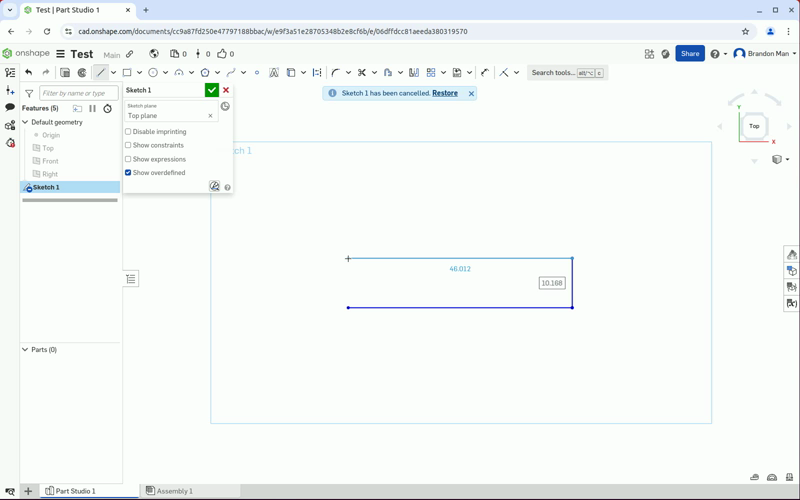
mouse_move(378, 258)
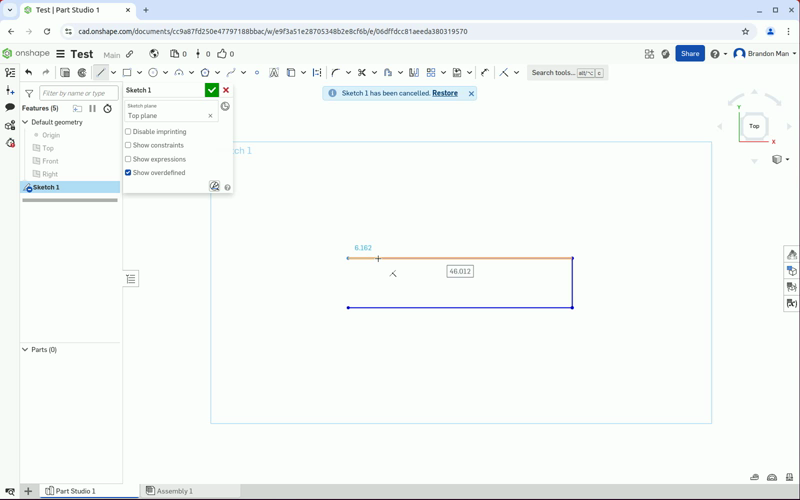
key_down(shift)
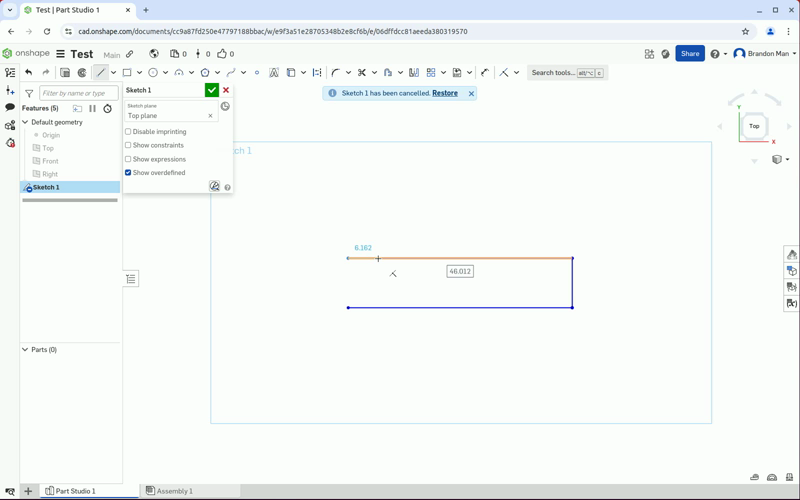
mouse_move(348, 307)
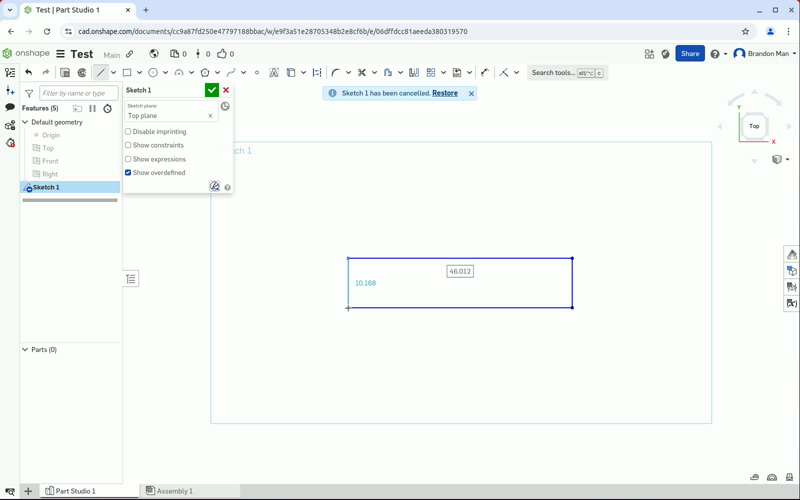
key_up(shift)
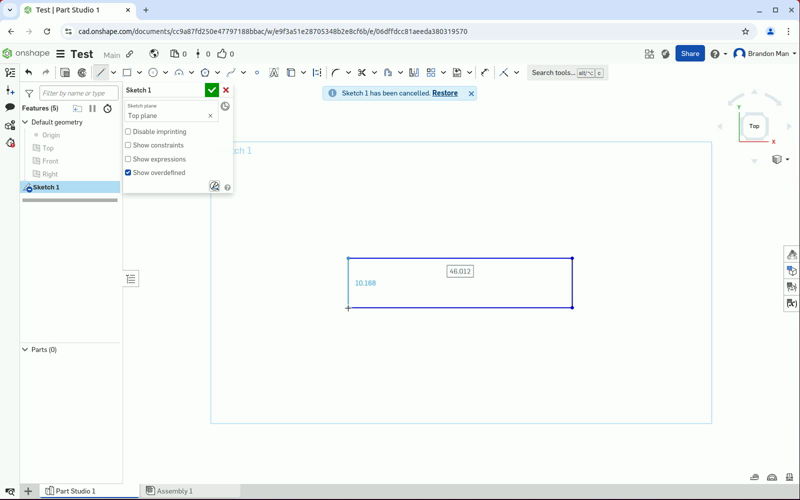
click(348, 307)
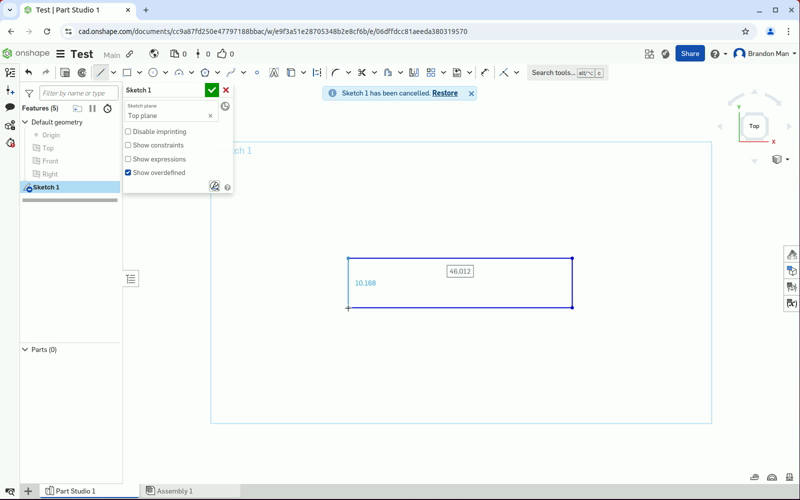
key(esc)
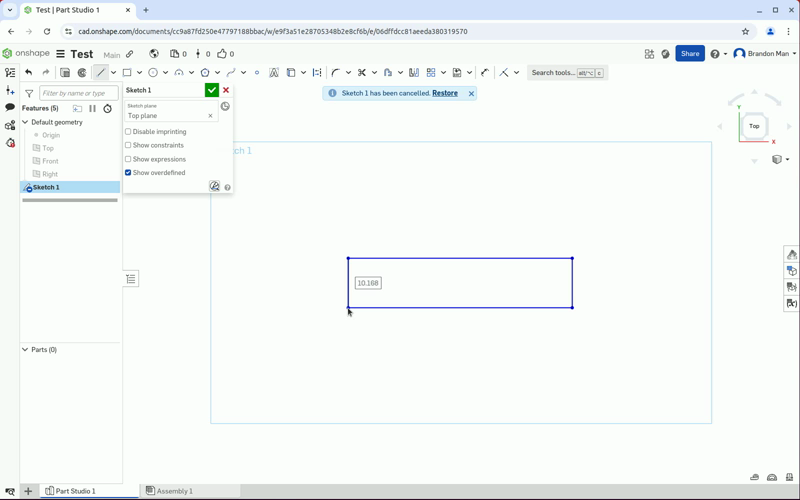
mouse_move(383, 275)
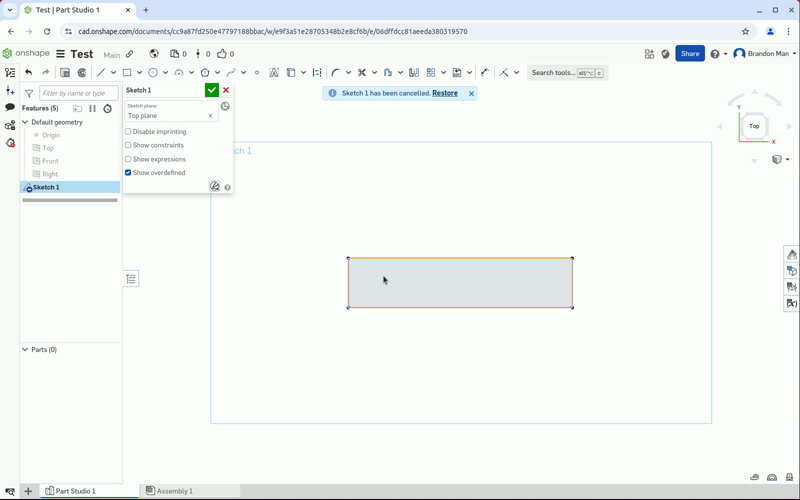
click(383, 275)
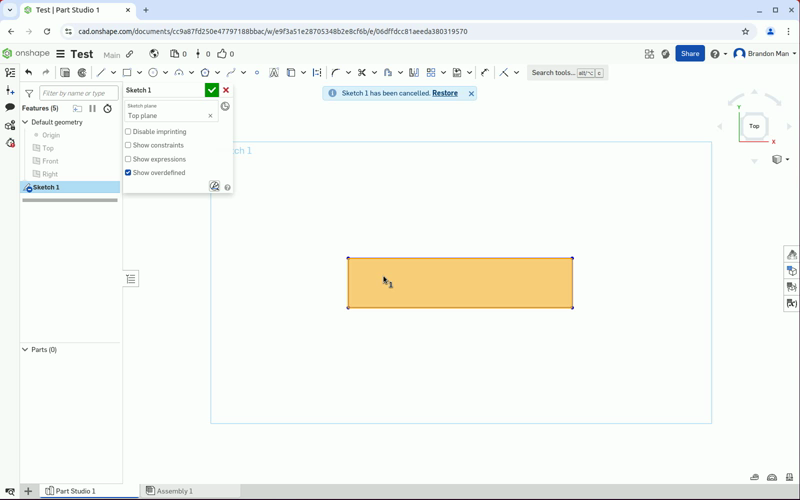
mouse_move(73, 352)
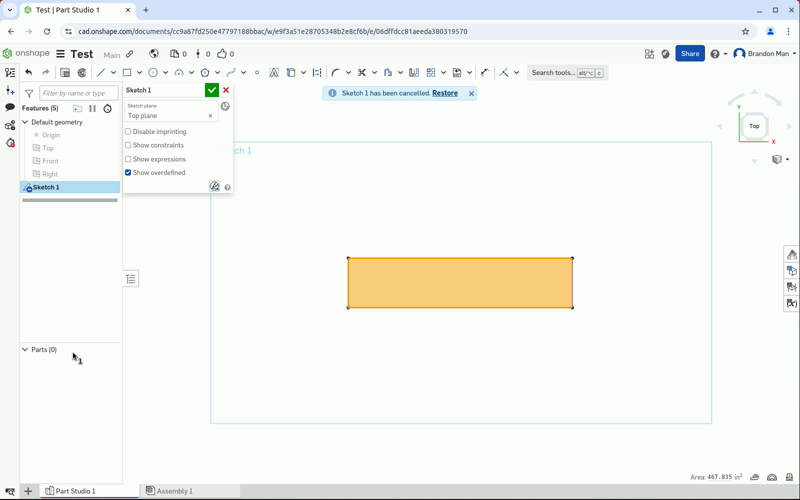
key(shift+y)
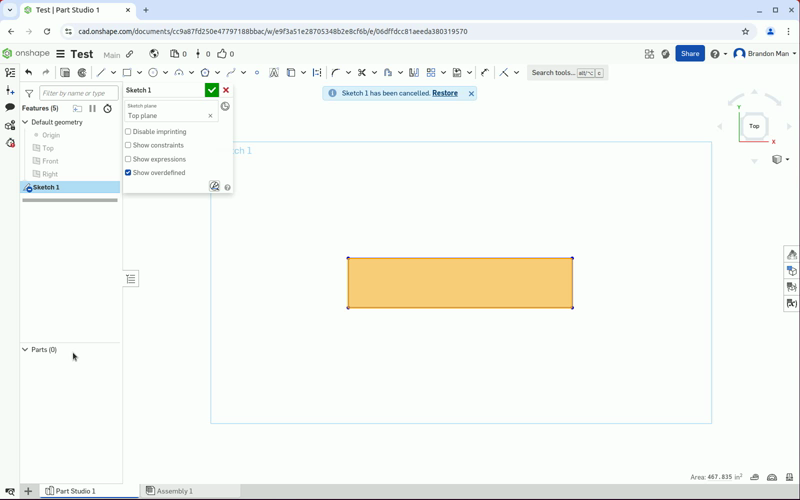
key(shift+e)
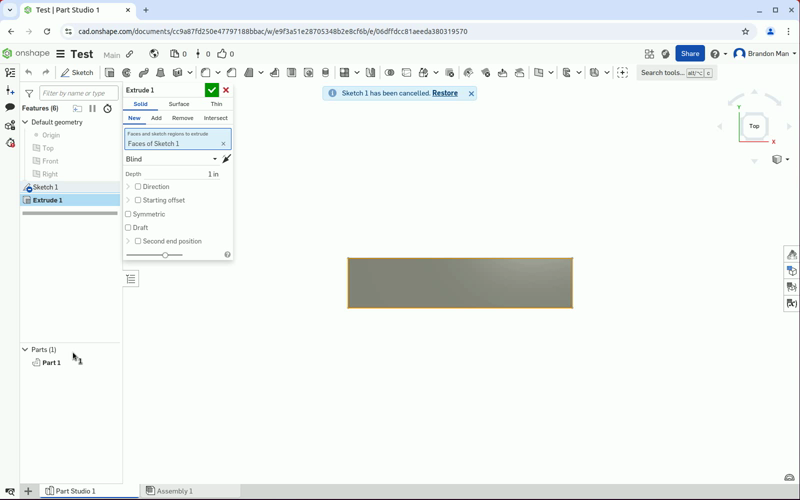
mouse_move(143, 106)
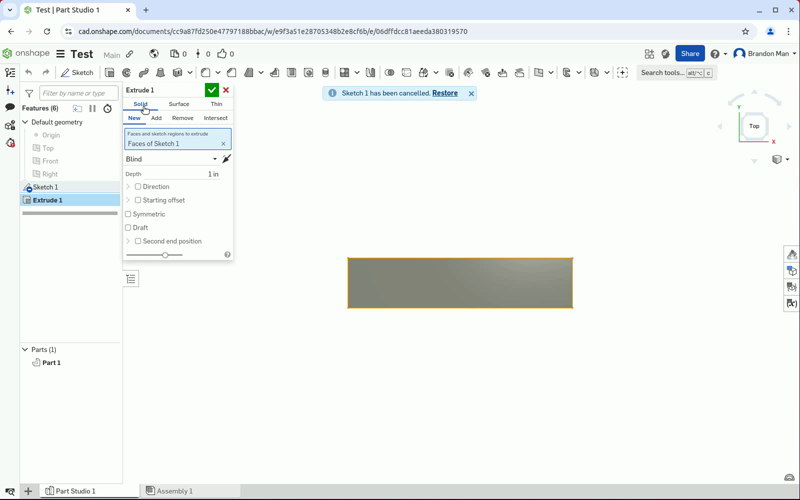
click(143, 106)
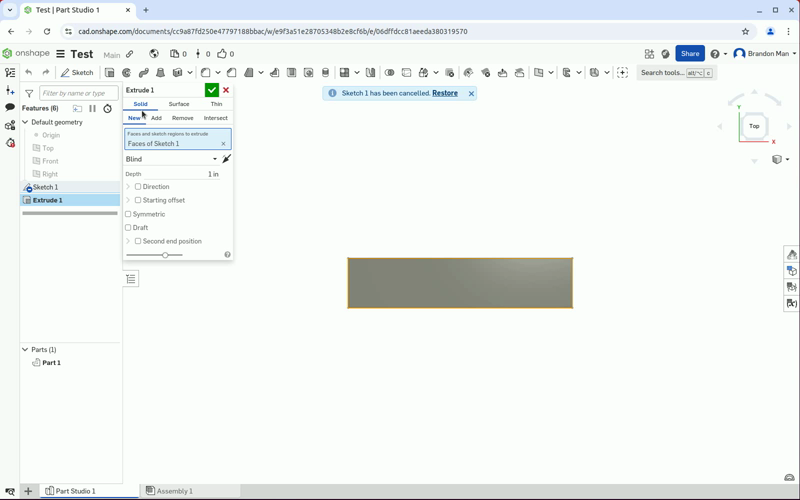
mouse_move(137, 120)
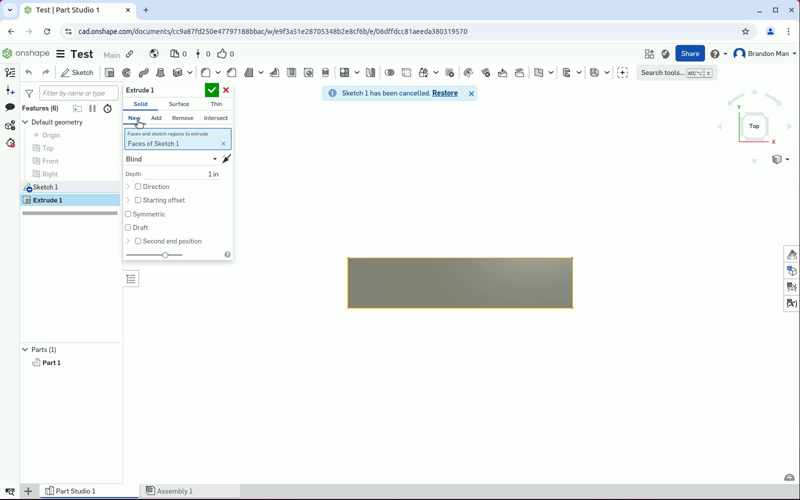
click(137, 120)
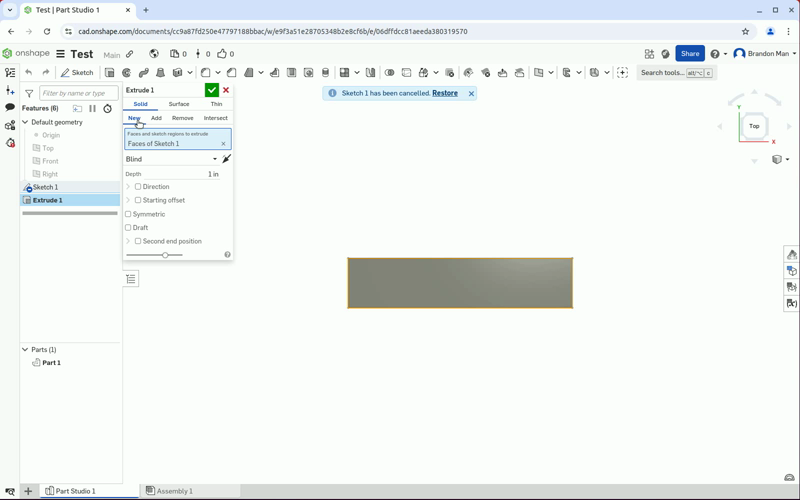
key(tab, 4)
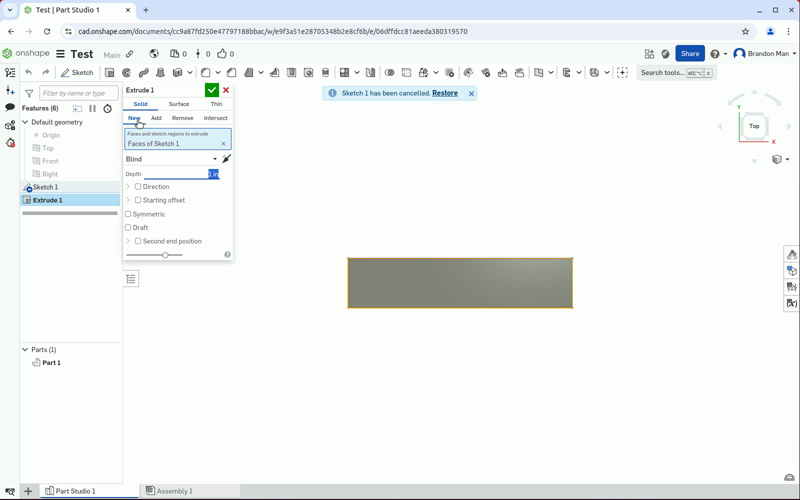
text(0.241)
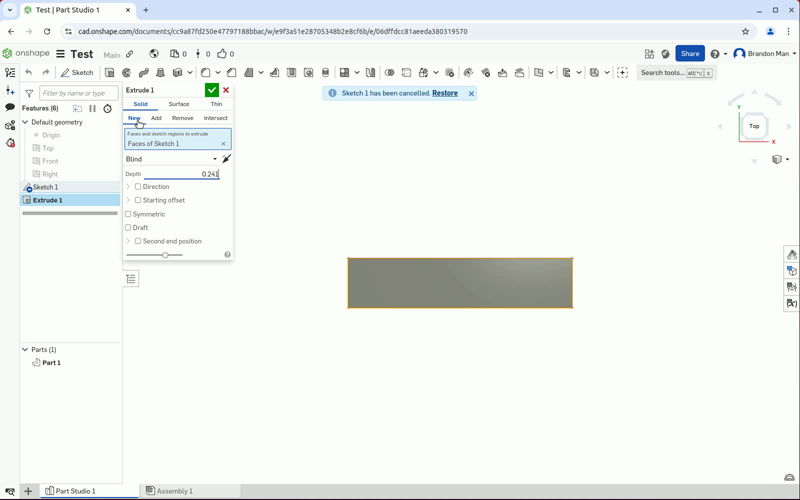
key(enter)
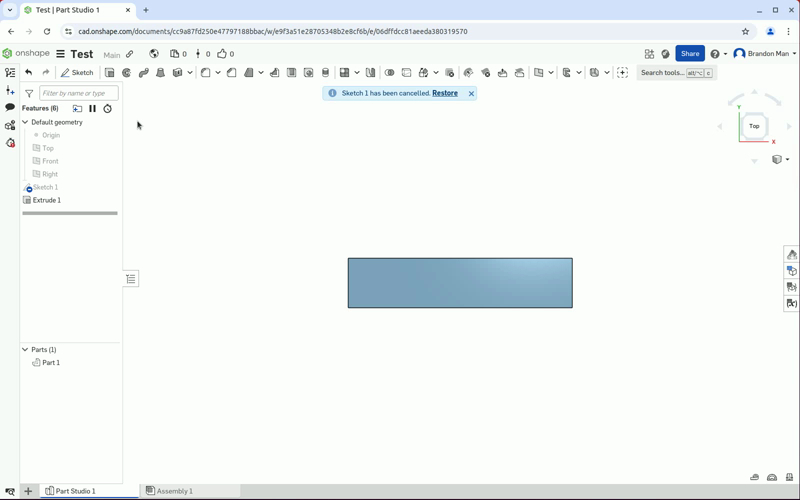
key(shift+h)
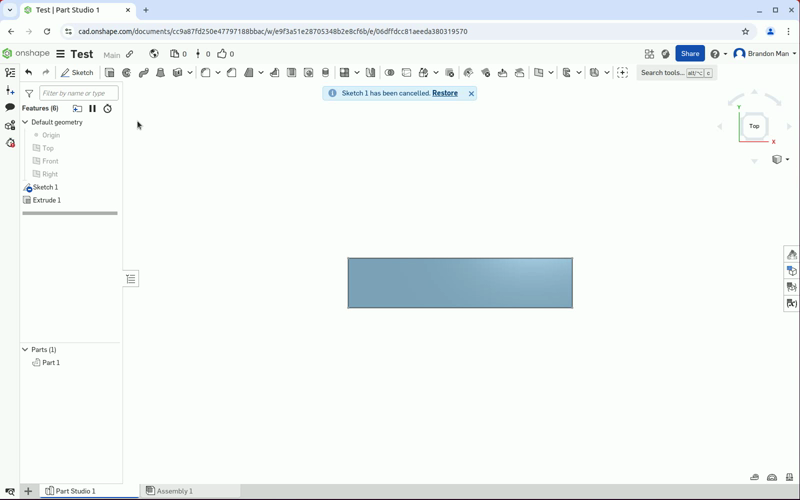
key(shift+h)
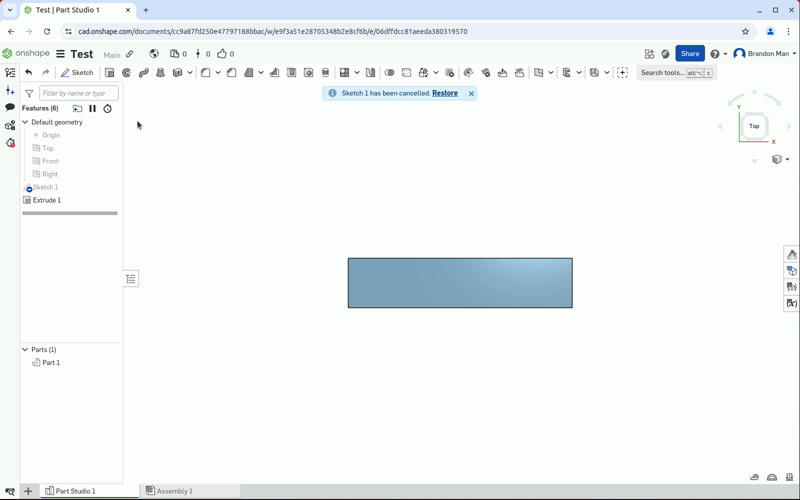
mouse_move(73, 189)
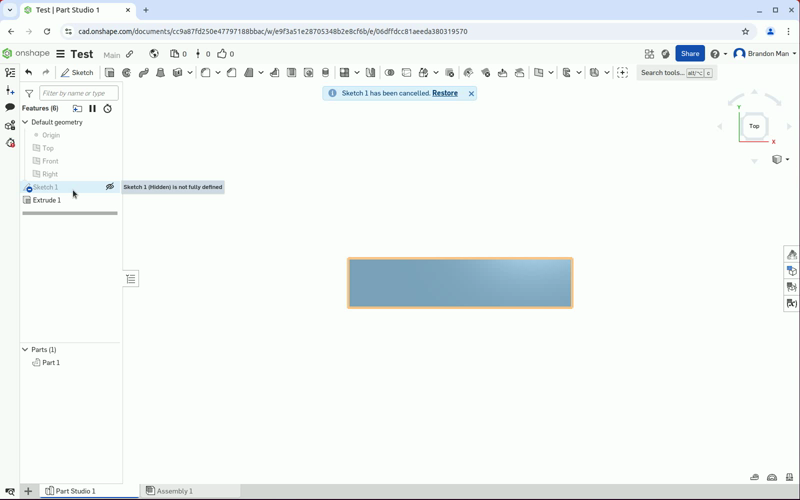
click(73, 189)
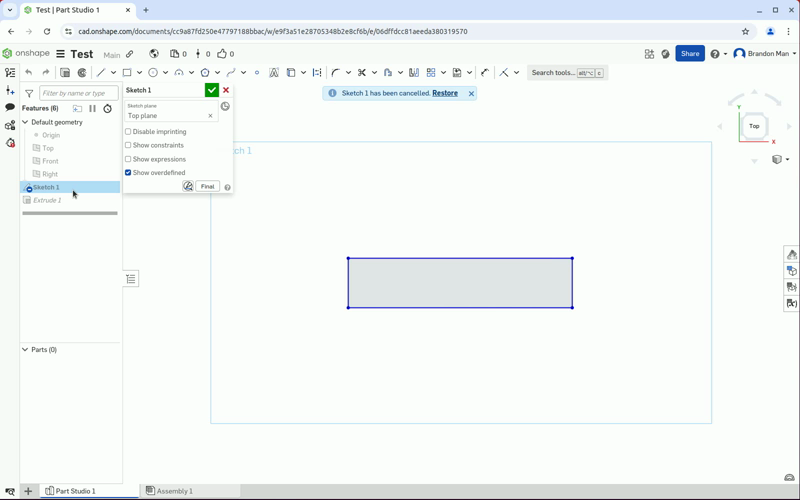
mouse_move(229, 92)
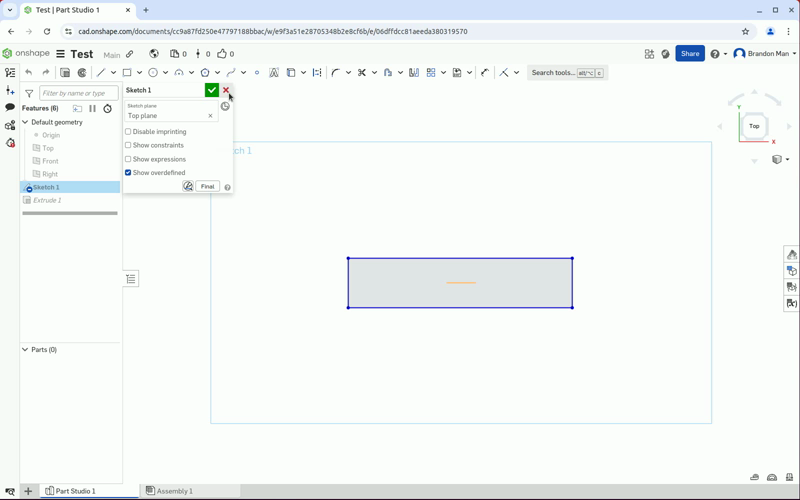
click(229, 92)
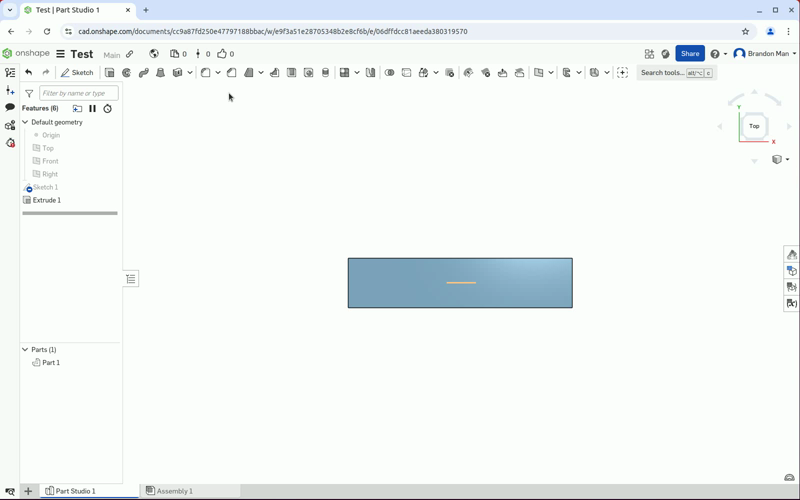
mouse_move(541, 75)
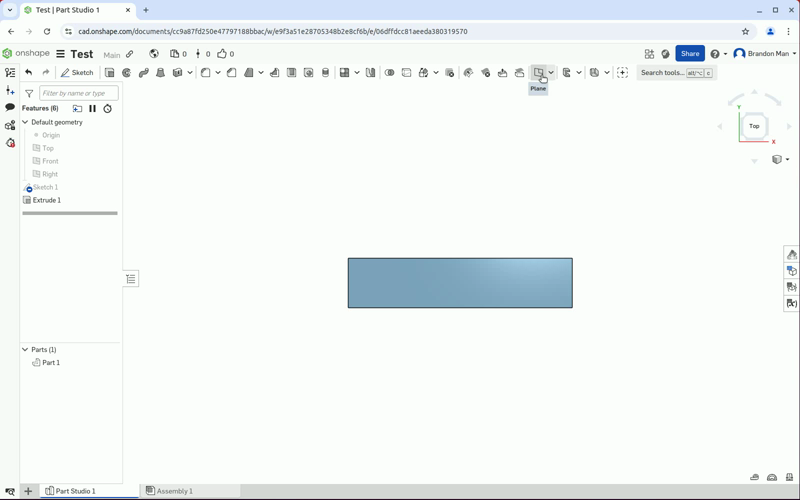
click(541, 75)
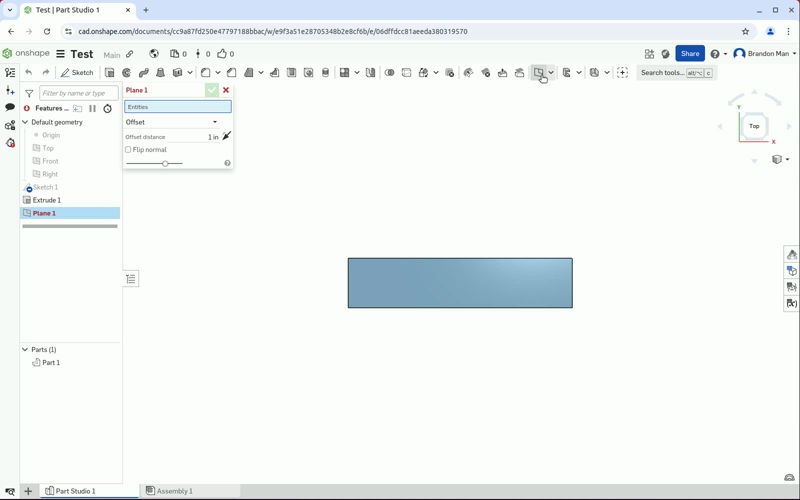
mouse_move(73, 150)
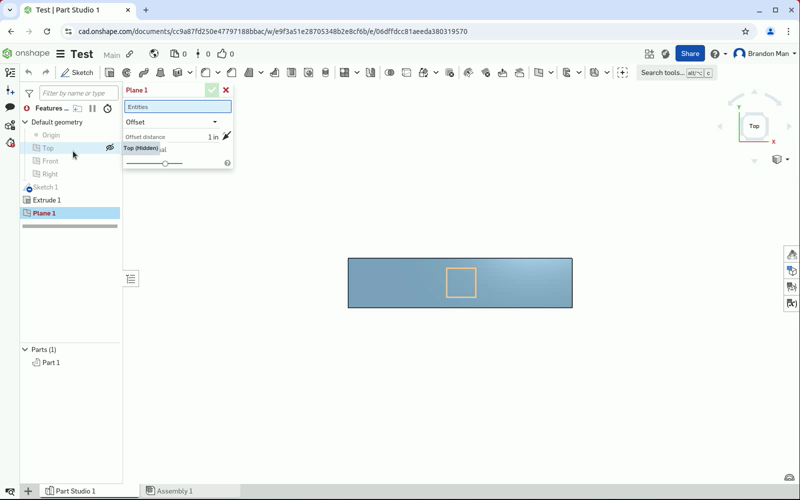
click(73, 150)
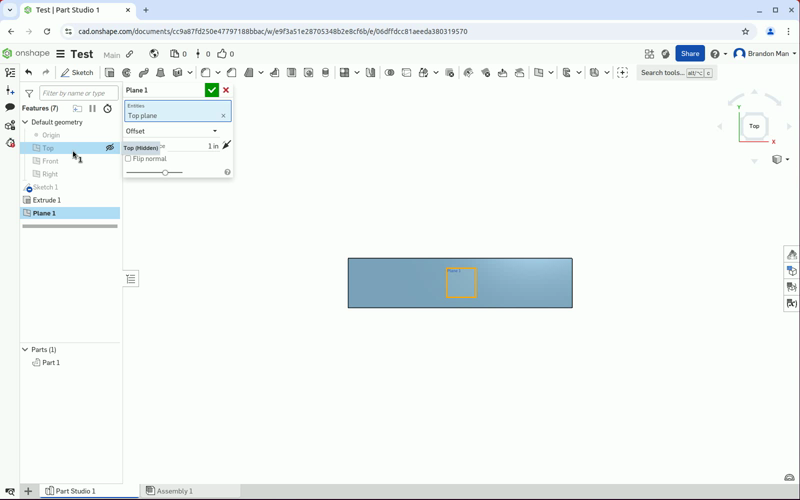
key(tab, 2)
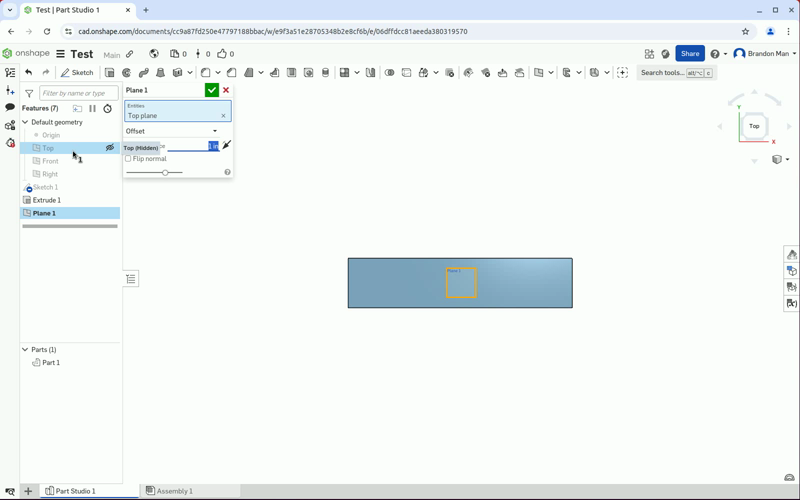
text(0.246)
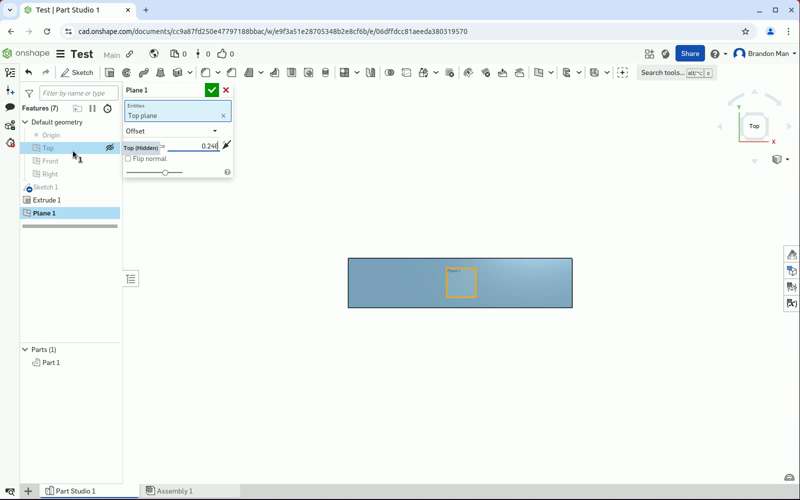
key(enter, 2)
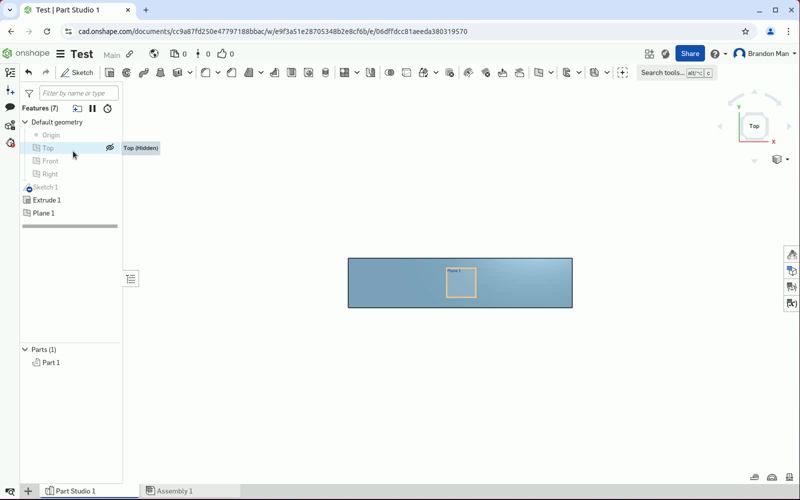
key(shift+s)
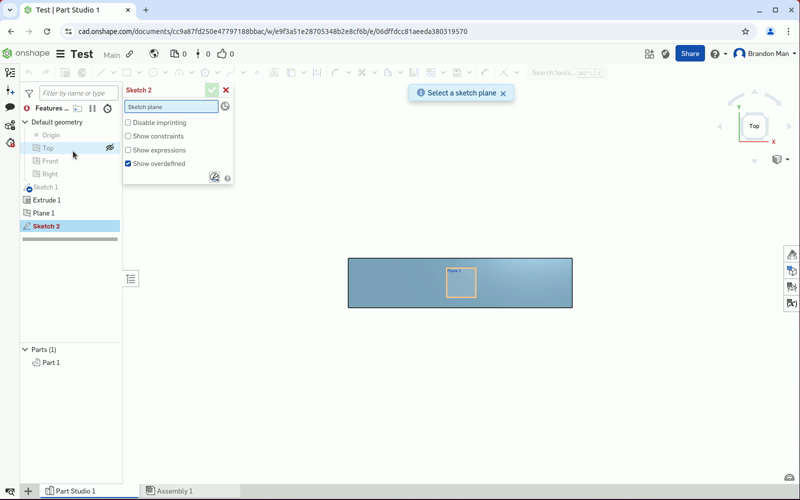
mouse_move(73, 215)
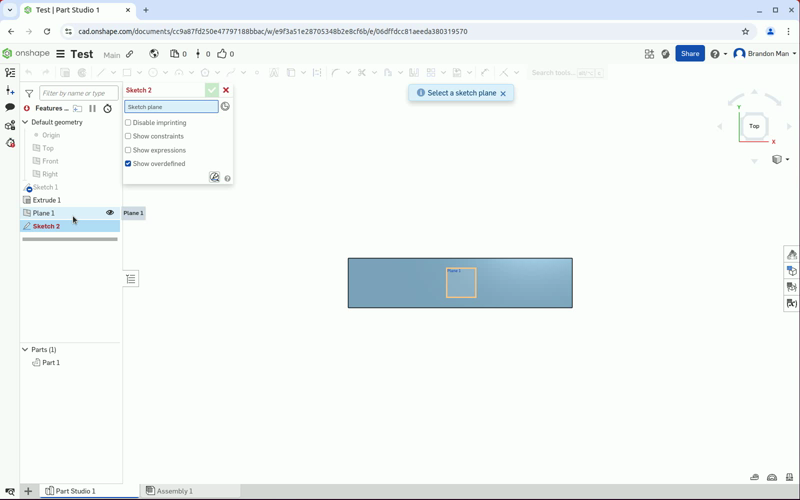
click(73, 215)
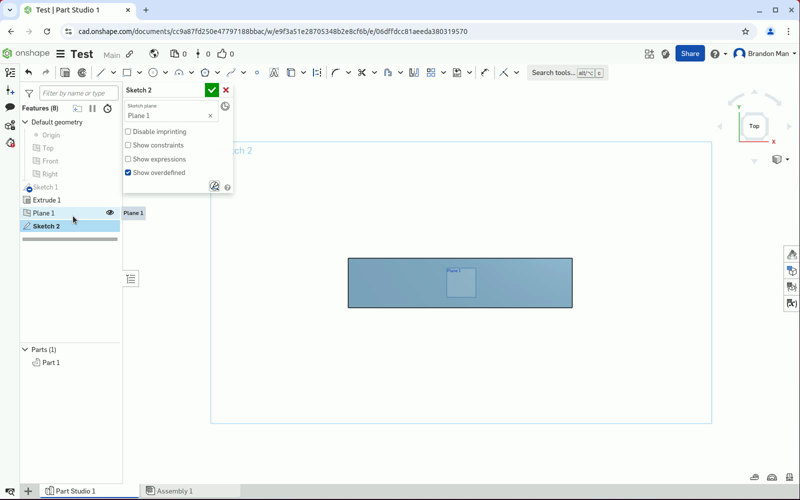
mouse_move(73, 352)
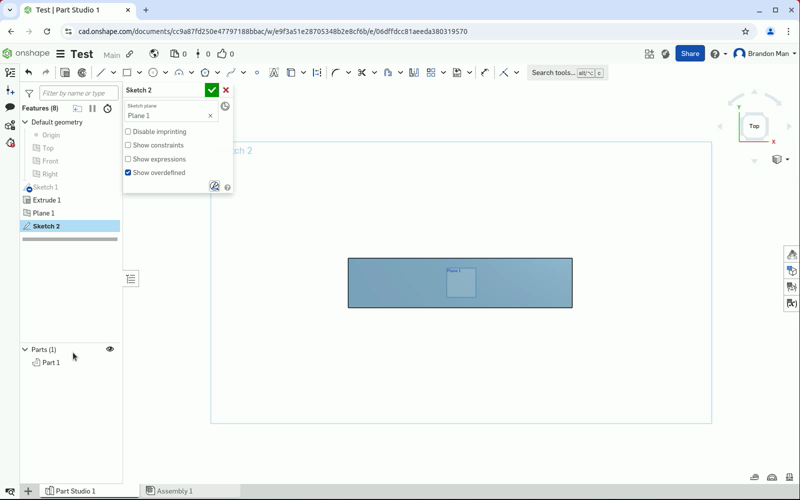
key(y)
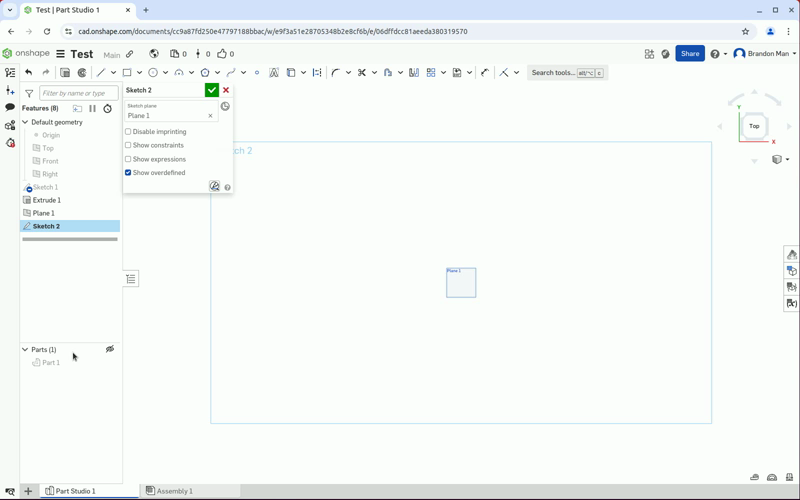
key(l)
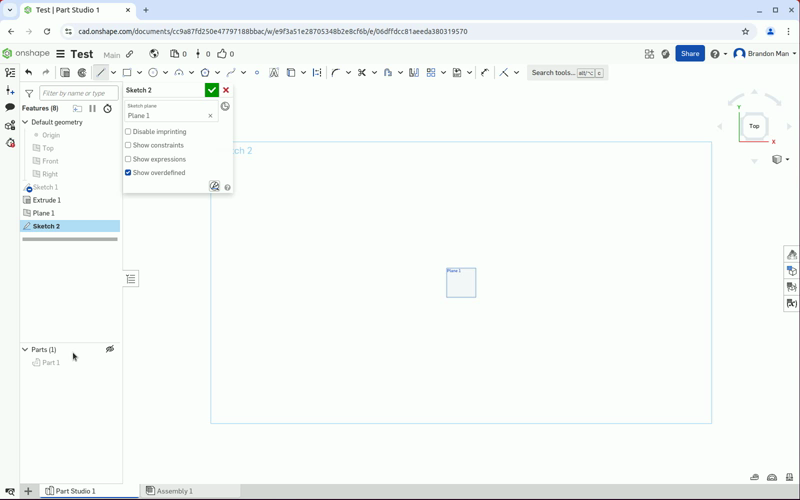
key_down(shift)
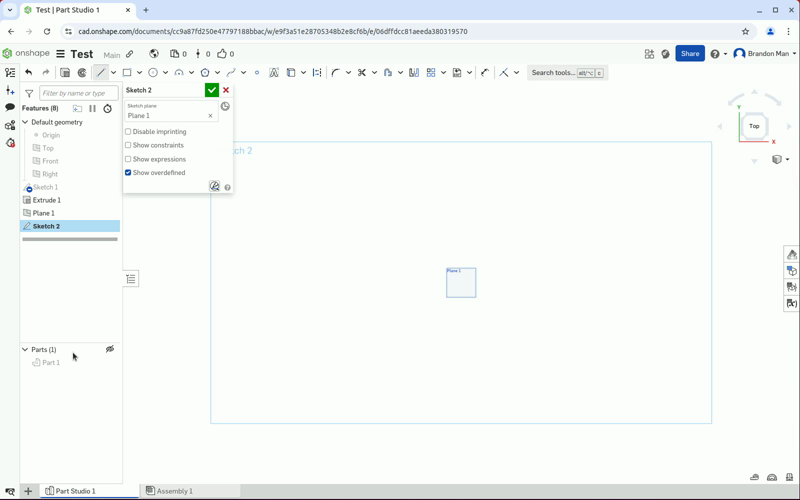
mouse_move(348, 307)
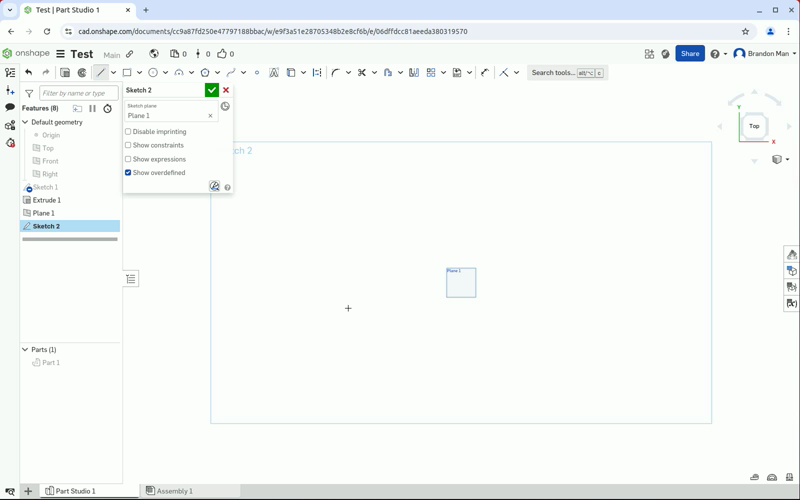
click(348, 307)
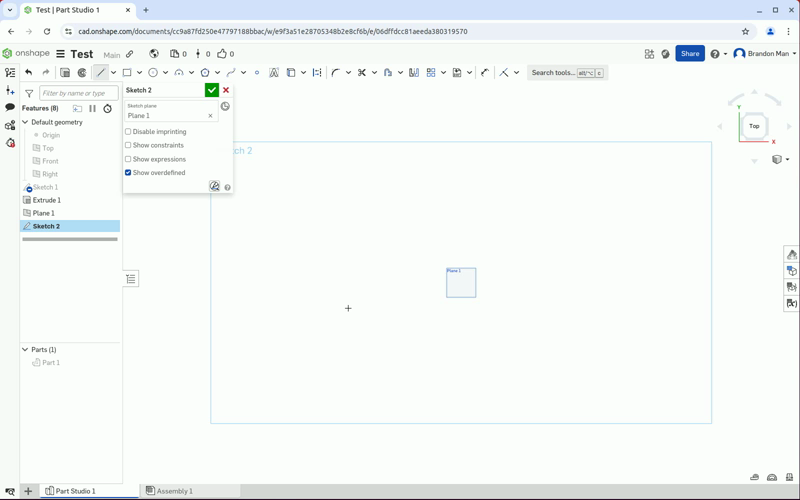
key_up(shift)
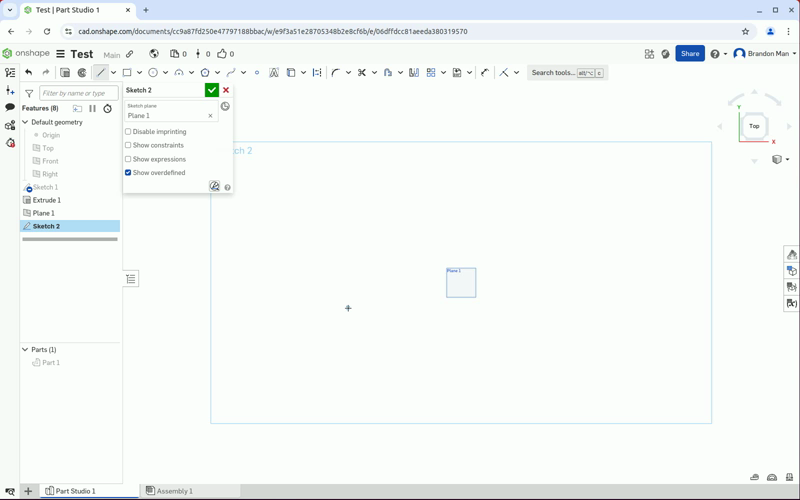
key_down(shift)
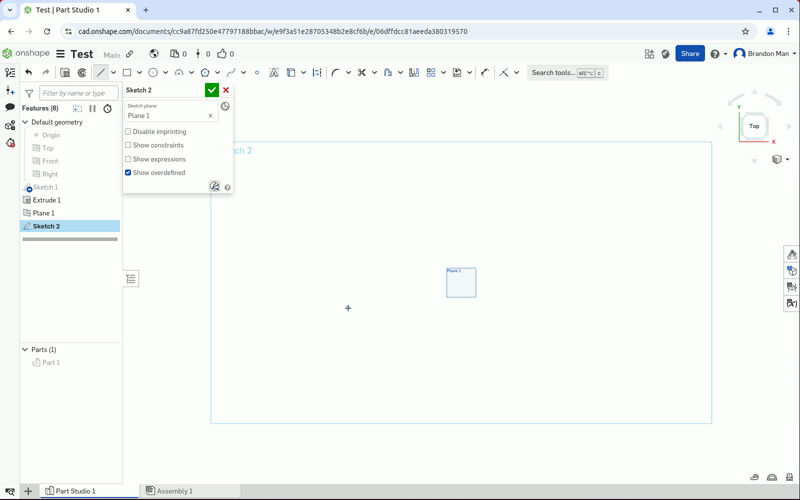
mouse_move(572, 307)
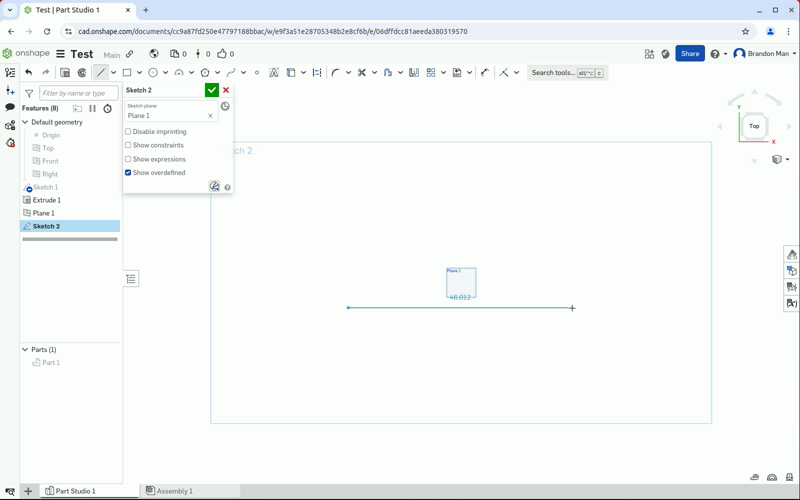
click(572, 307)
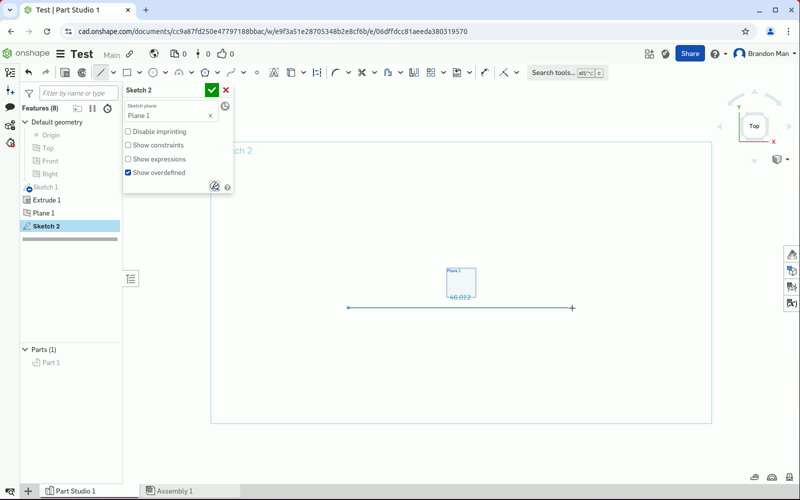
key_up(shift)
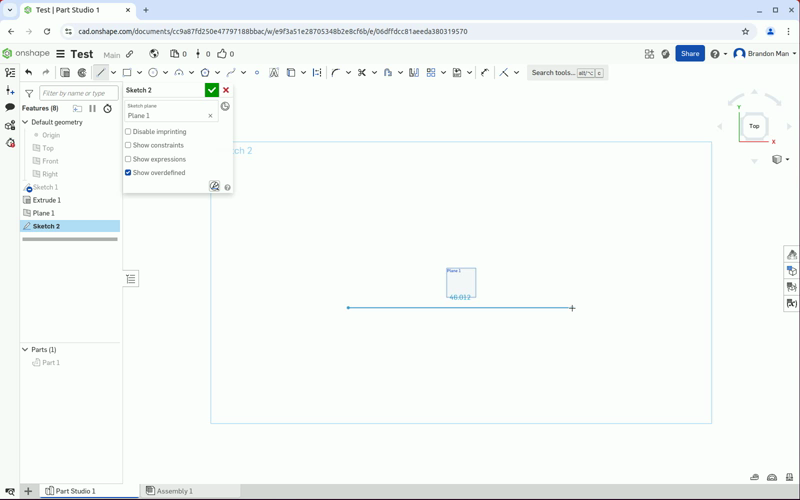
key_down(shift)
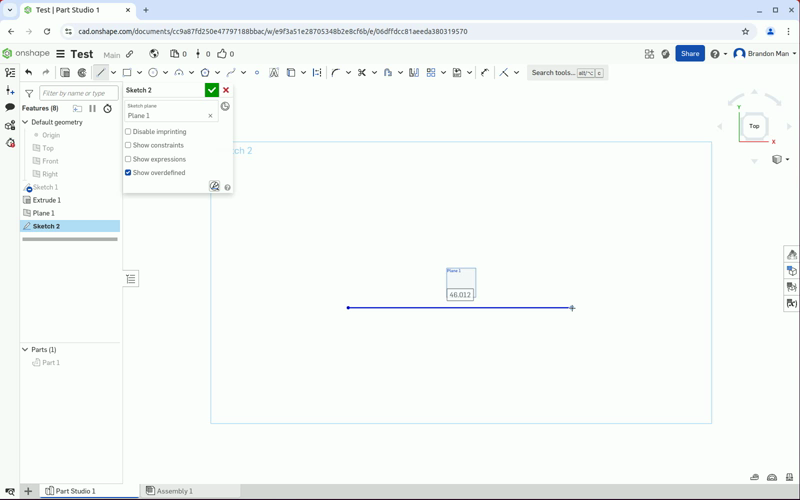
mouse_move(589, 307)
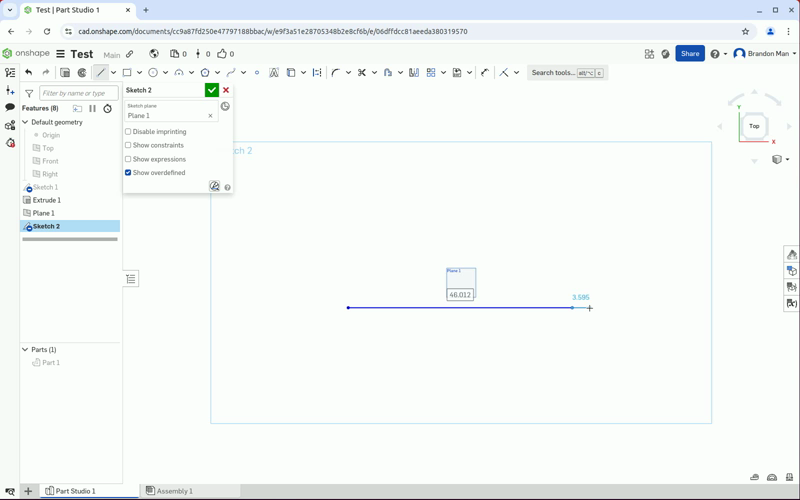
mouse_move(572, 305)
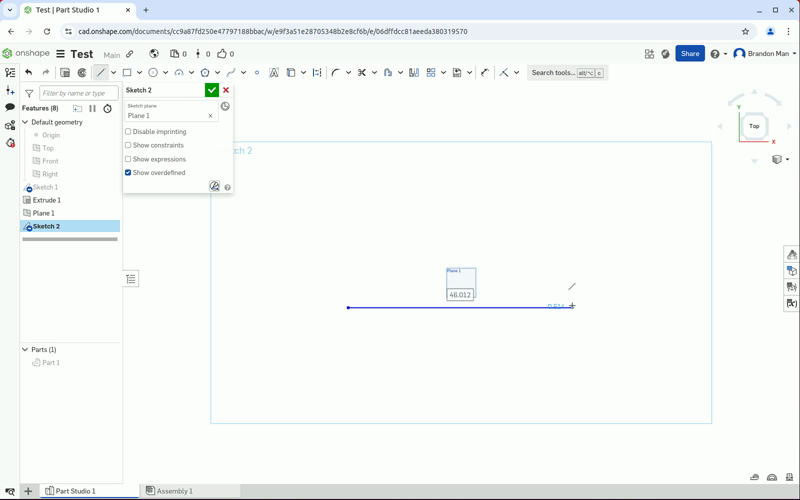
scroll(6)
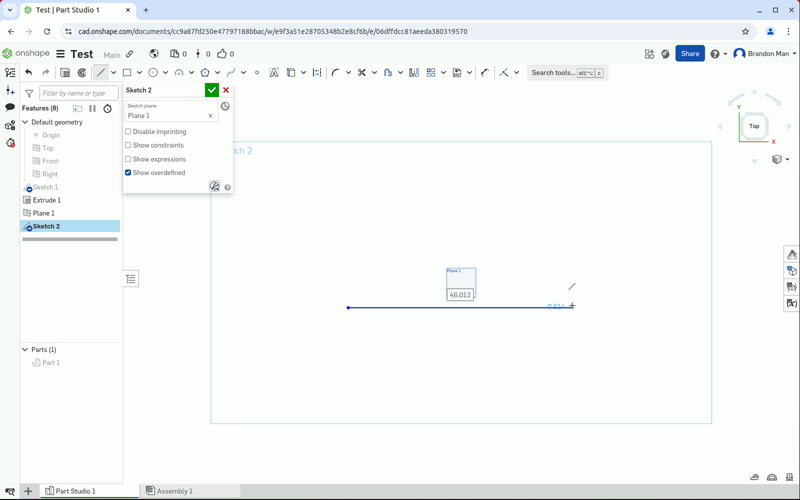
scroll(6)
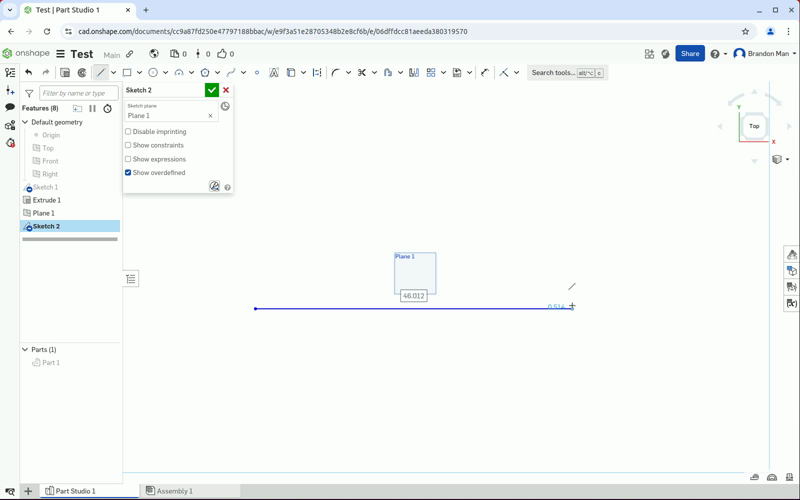
scroll(6)
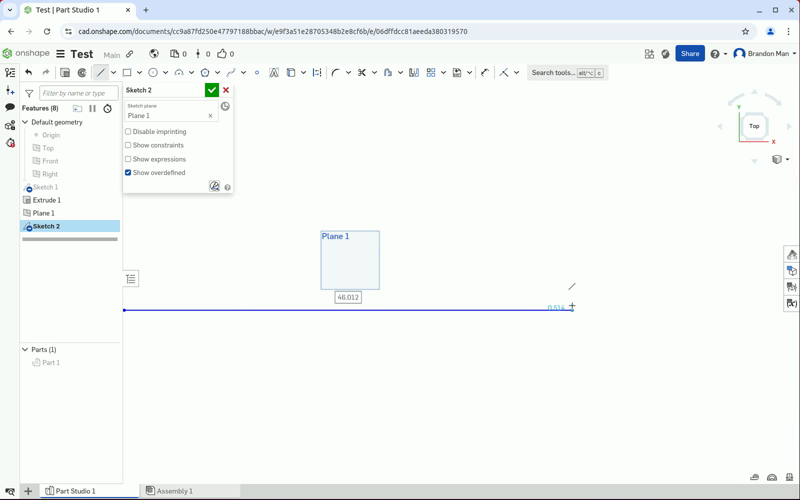
scroll(6)
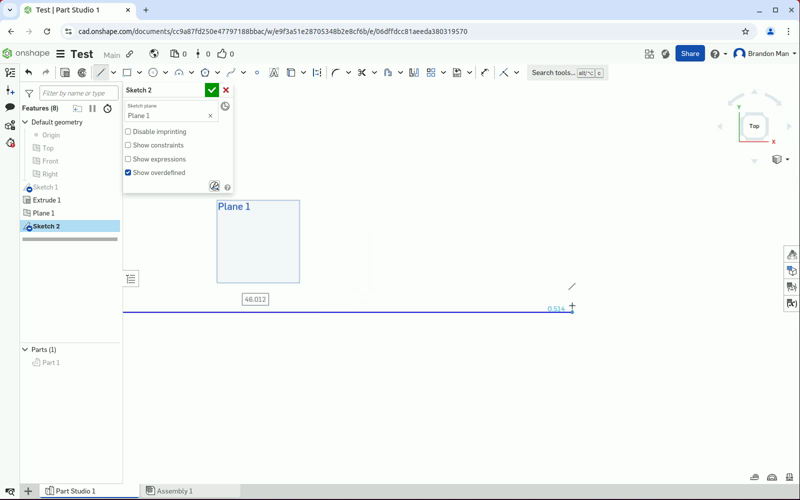
scroll(6)
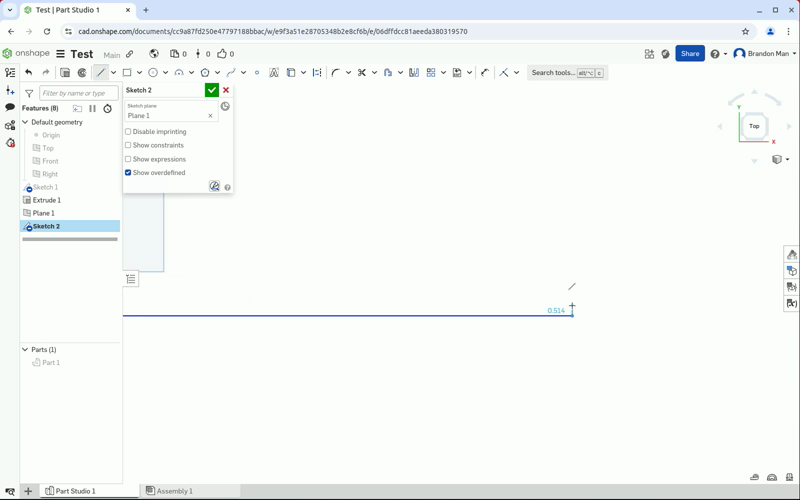
scroll(6)
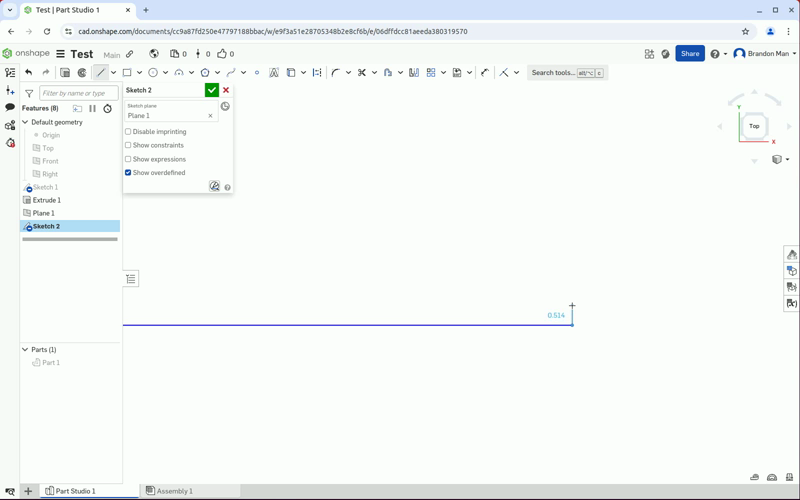
scroll(6)
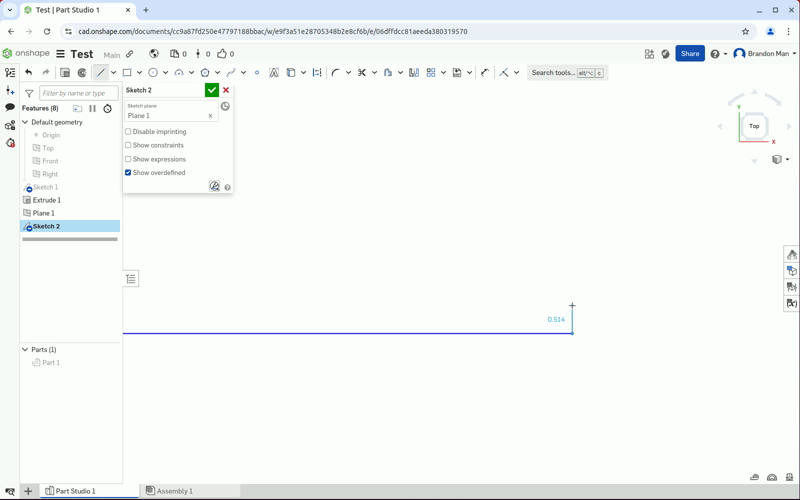
click(572, 305)
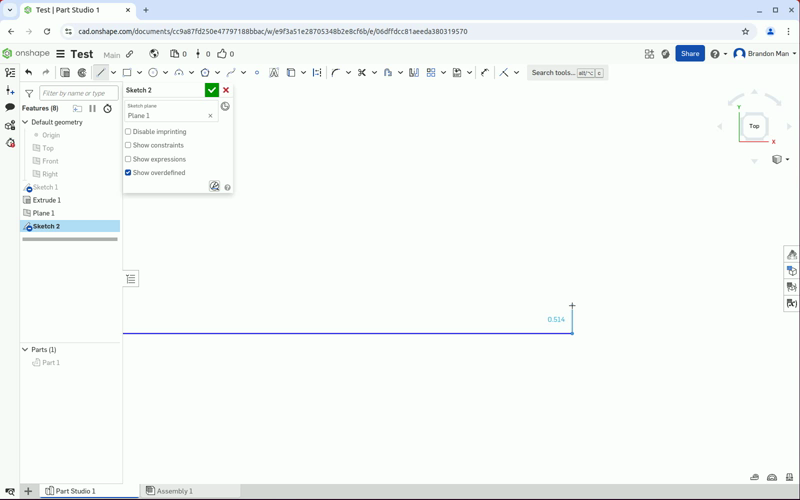
scroll(-6)
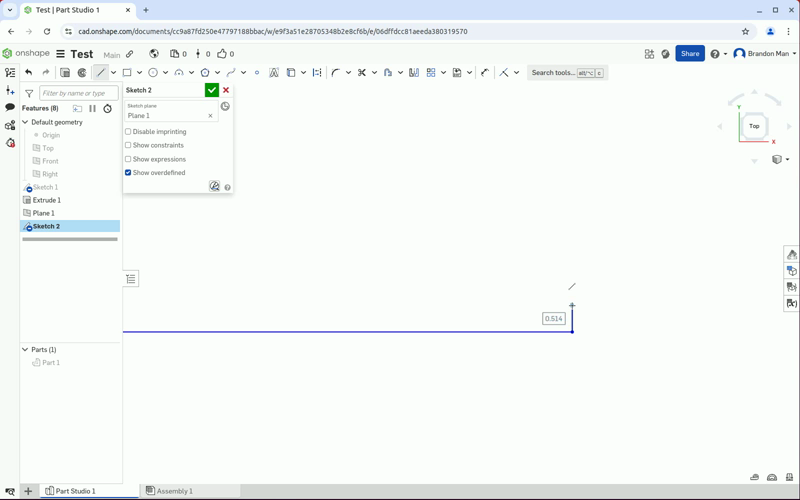
scroll(-6)
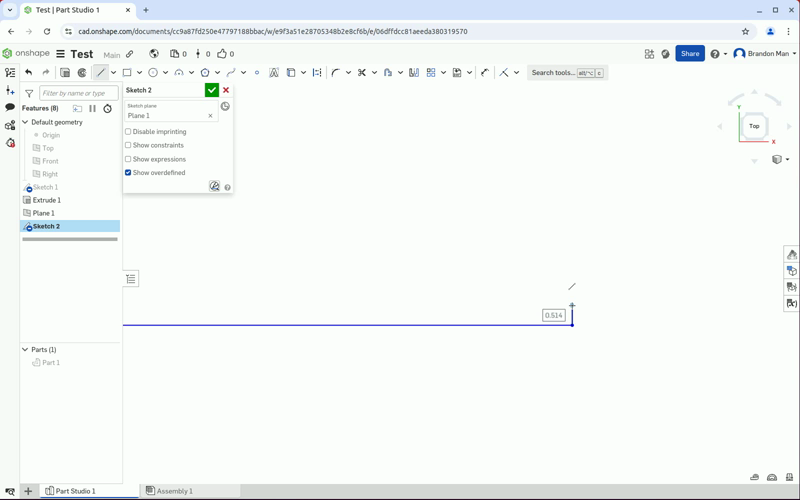
scroll(-6)
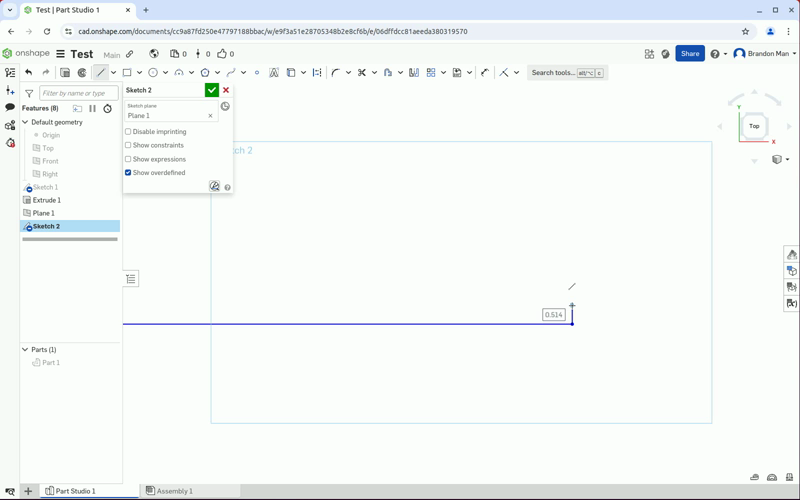
scroll(-6)
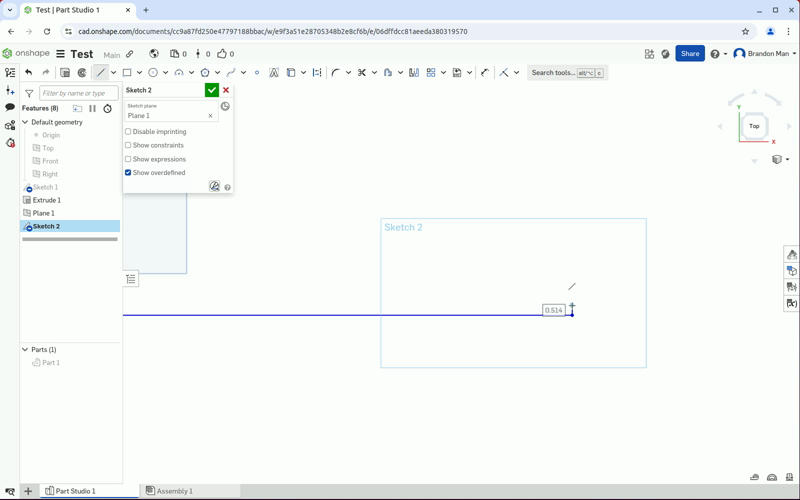
scroll(-6)
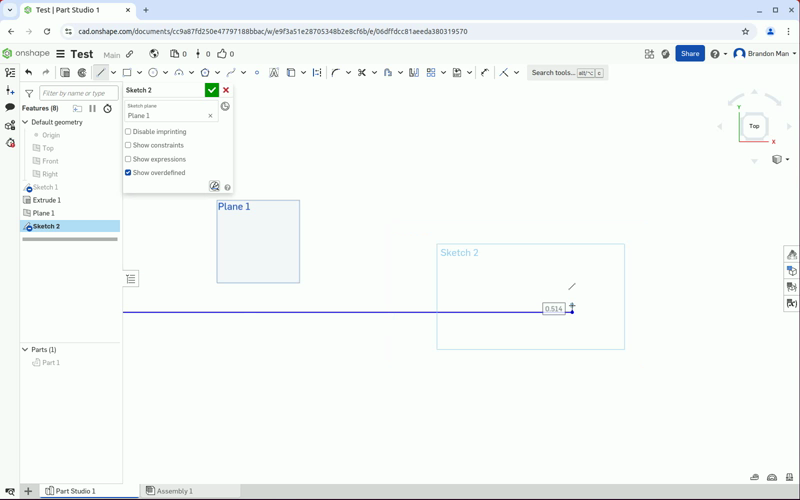
scroll(-6)
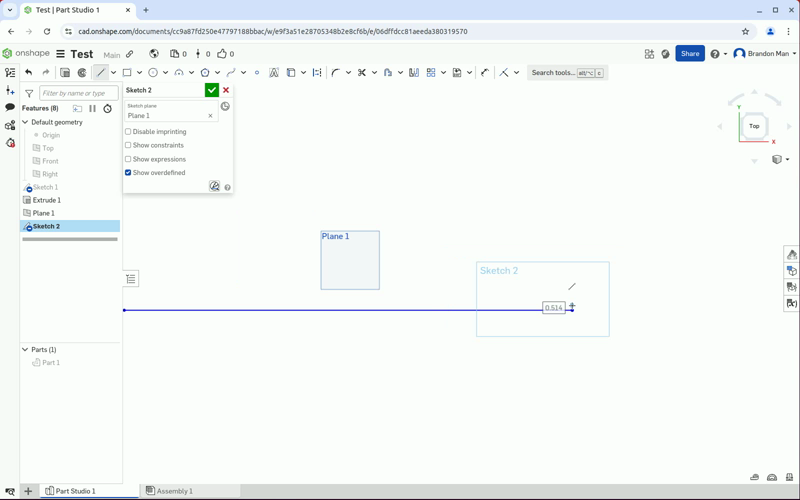
scroll(-6)
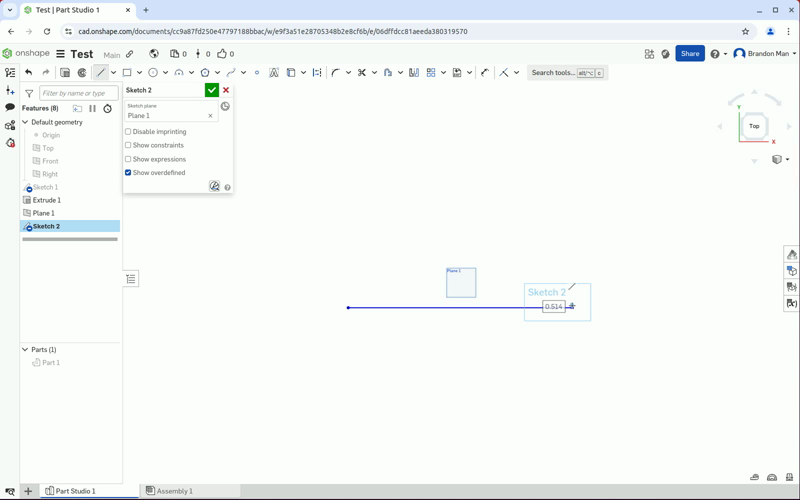
key_up(shift)
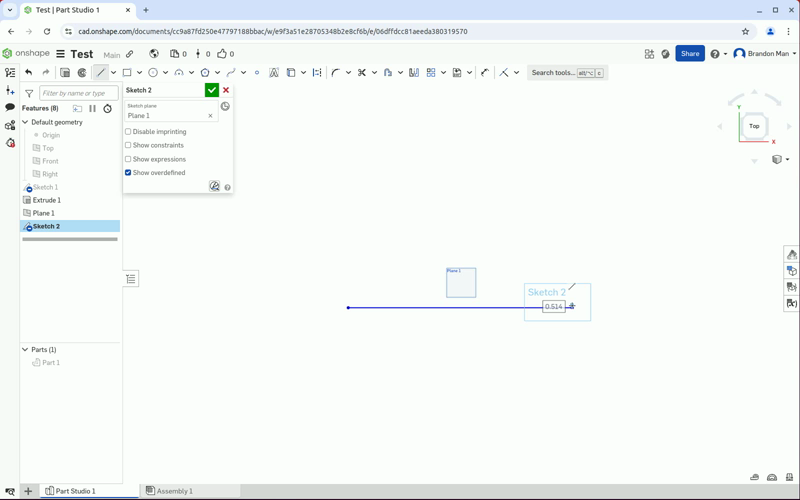
key_down(shift)
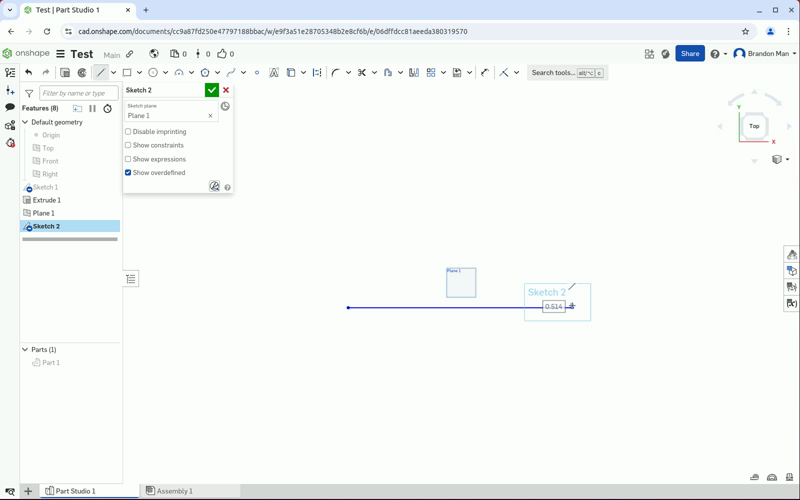
mouse_move(348, 305)
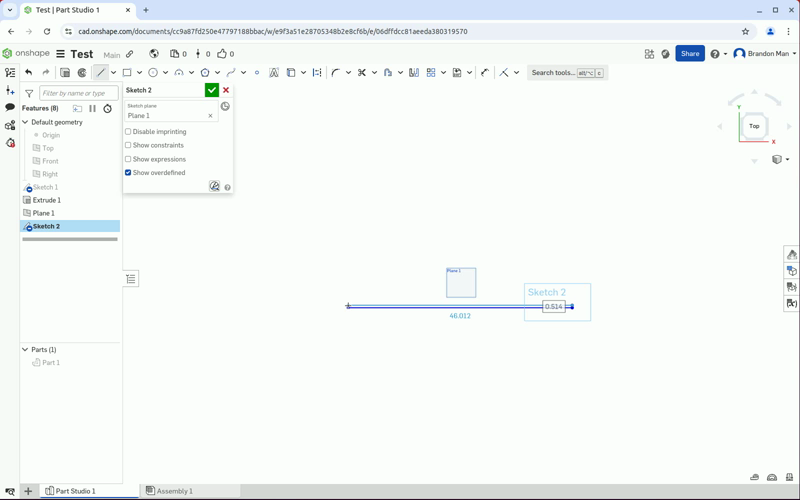
scroll(6)
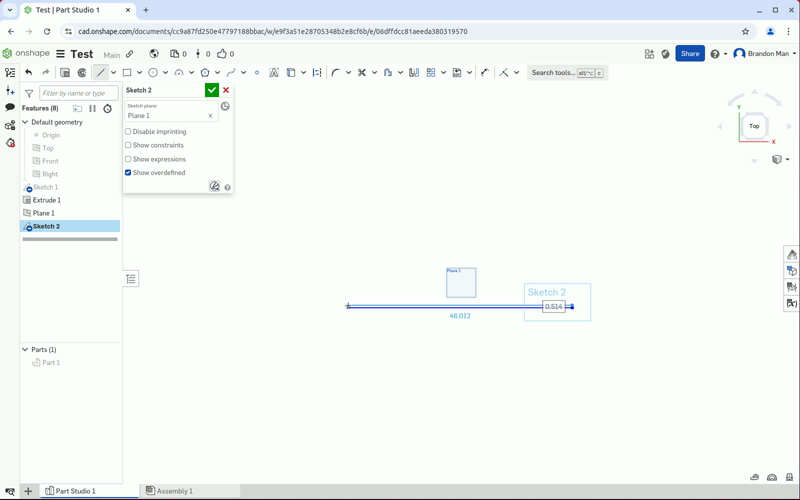
scroll(6)
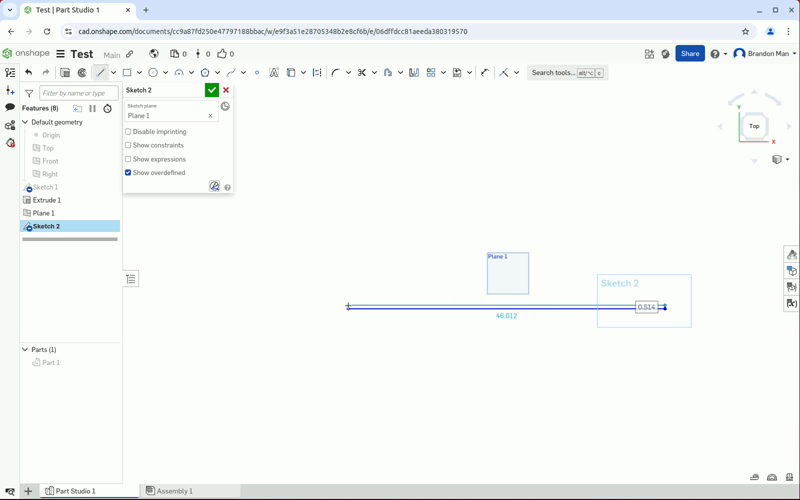
scroll(6)
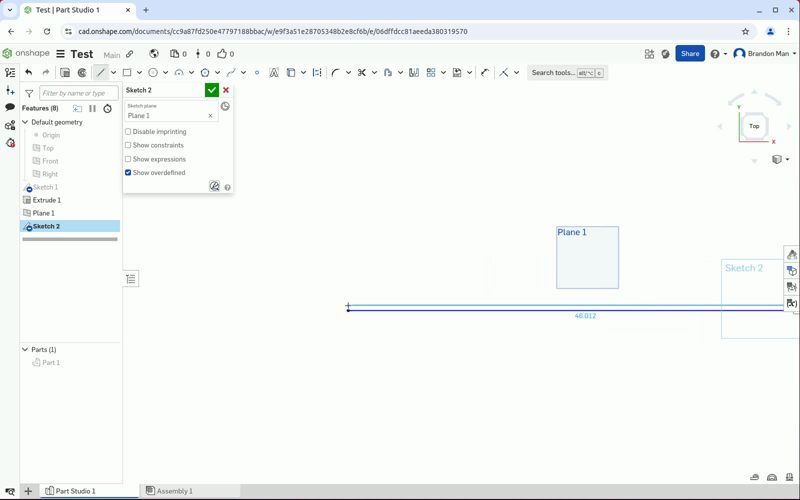
scroll(6)
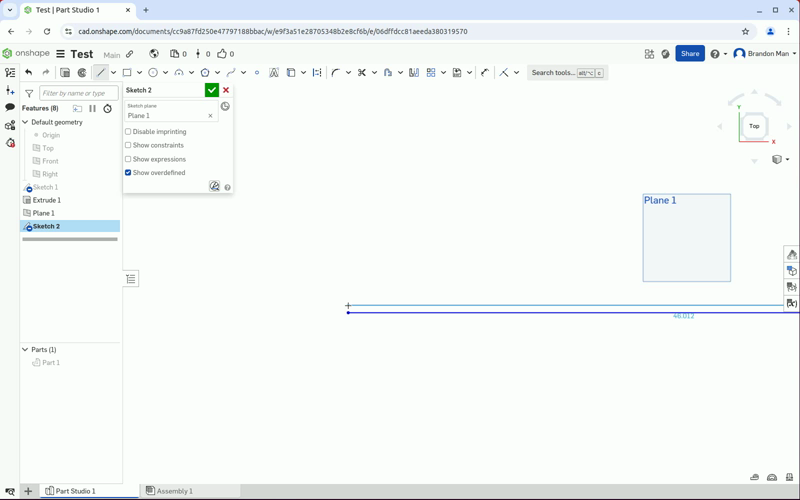
scroll(6)
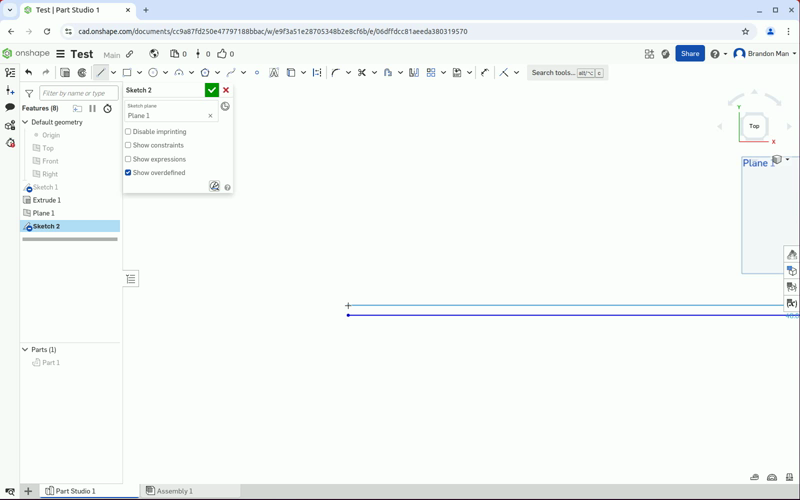
scroll(6)
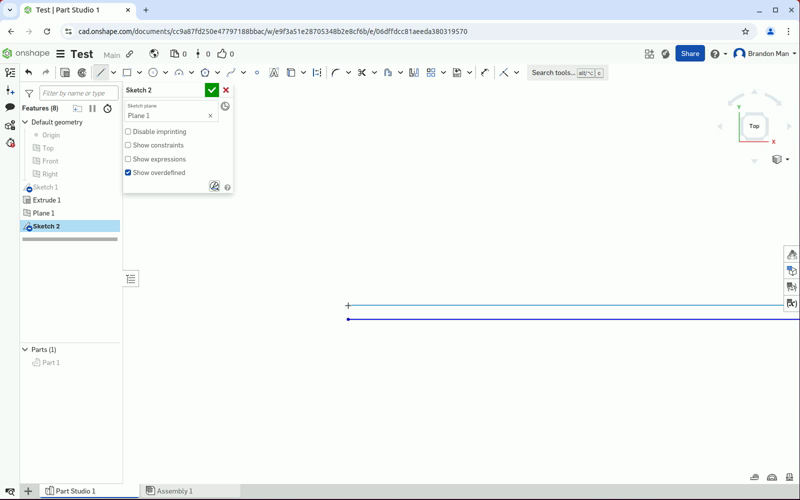
scroll(6)
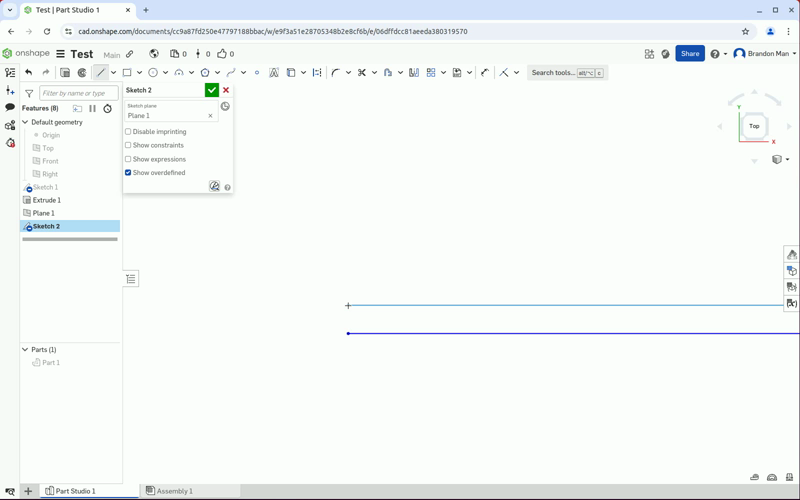
click(348, 305)
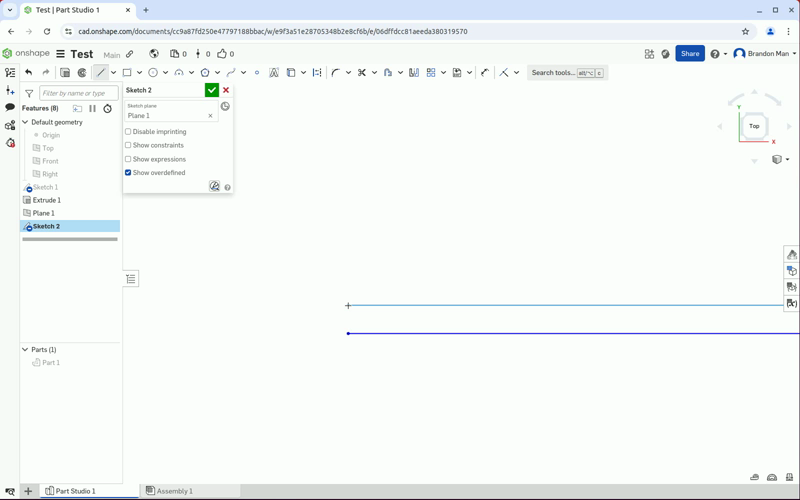
scroll(-6)
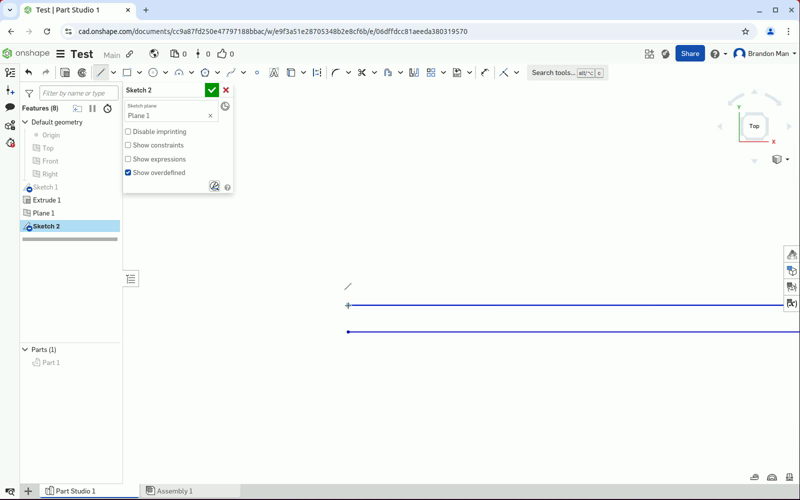
scroll(-6)
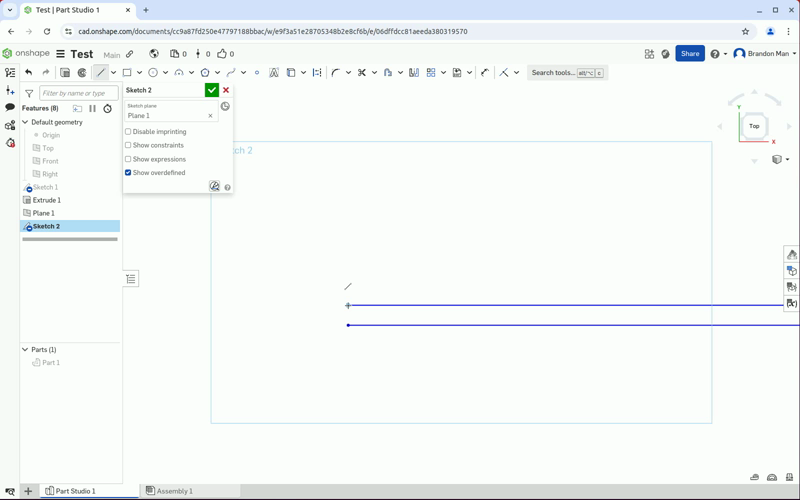
scroll(-6)
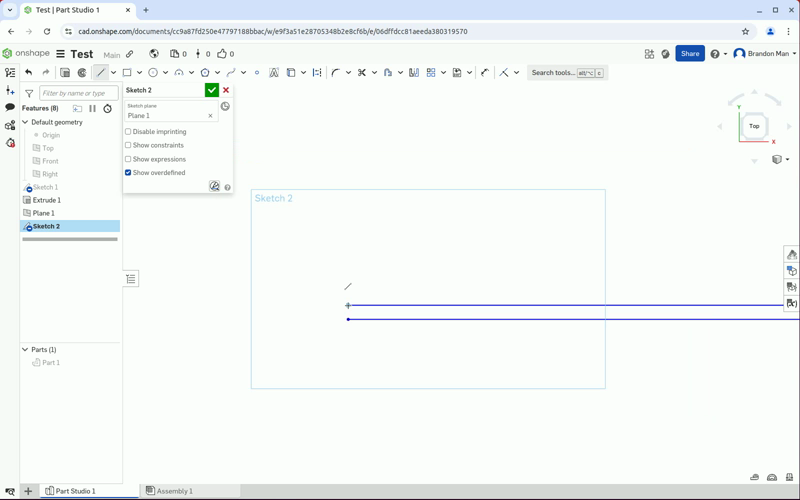
scroll(-6)
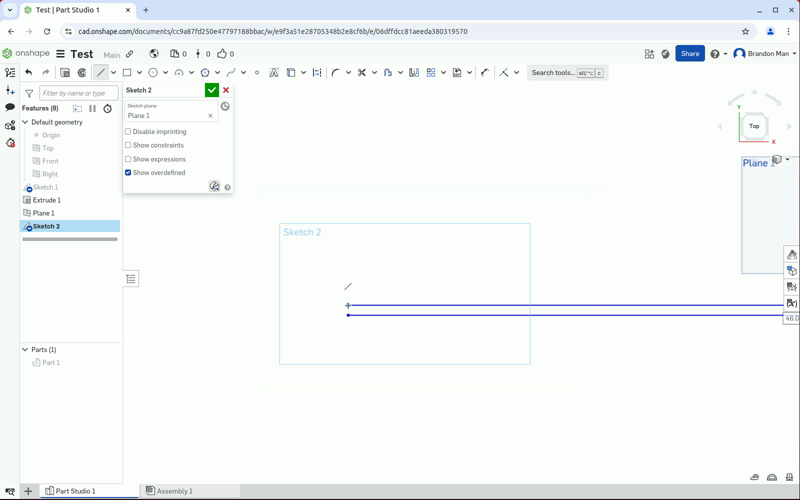
scroll(-6)
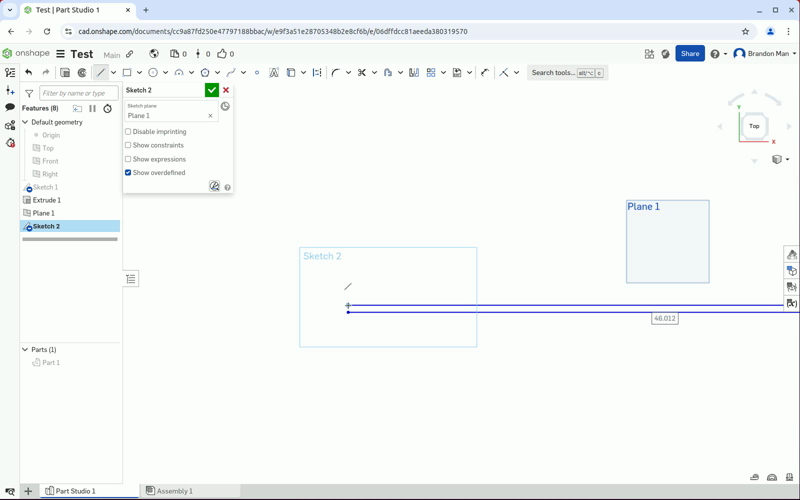
scroll(-6)
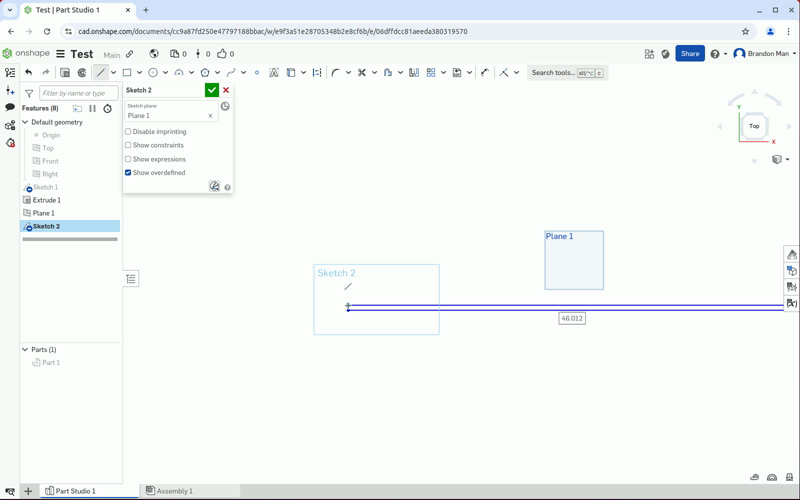
scroll(-6)
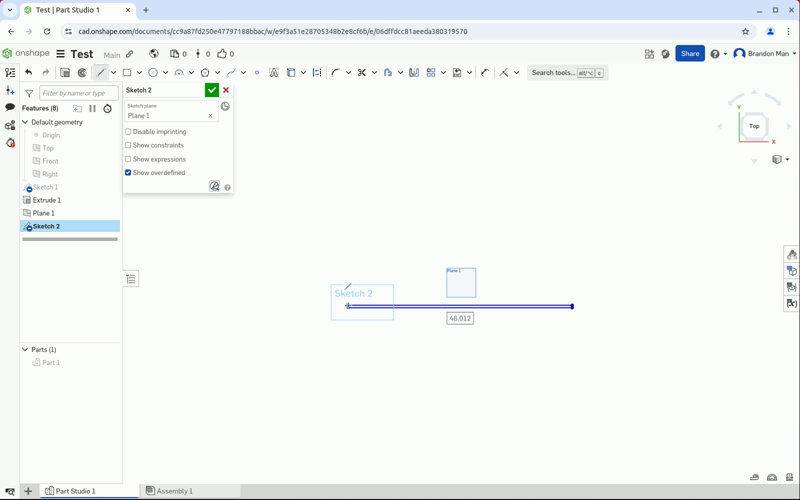
key_up(shift)
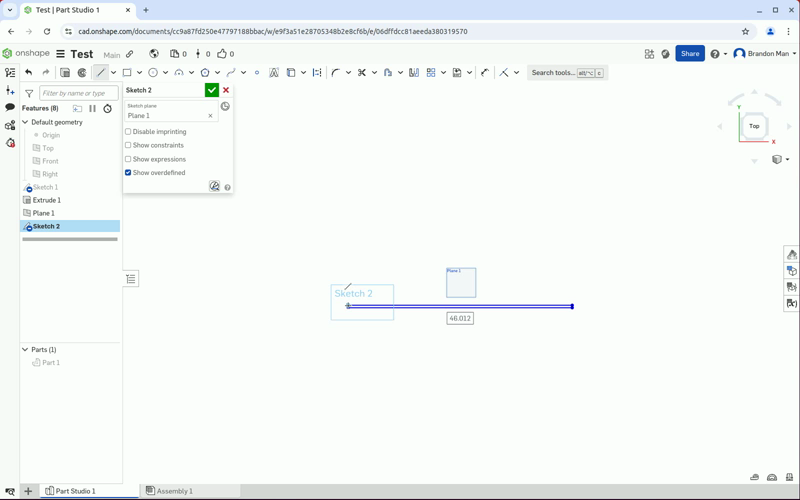
mouse_move(378, 305)
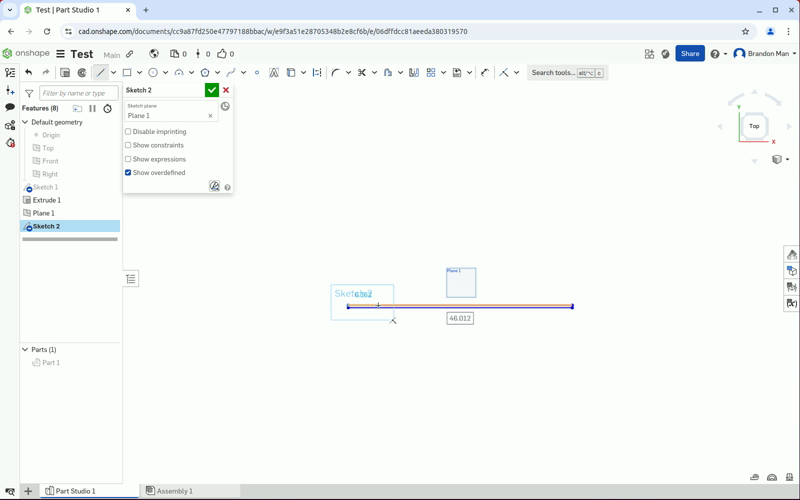
key_down(shift)
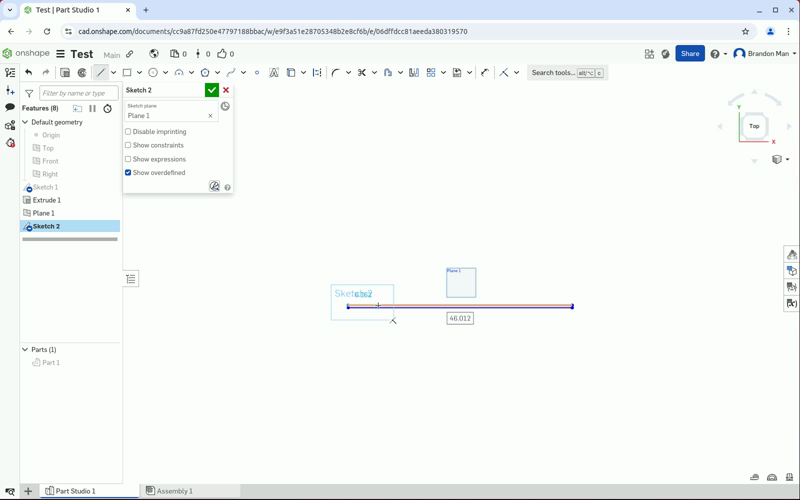
mouse_move(348, 307)
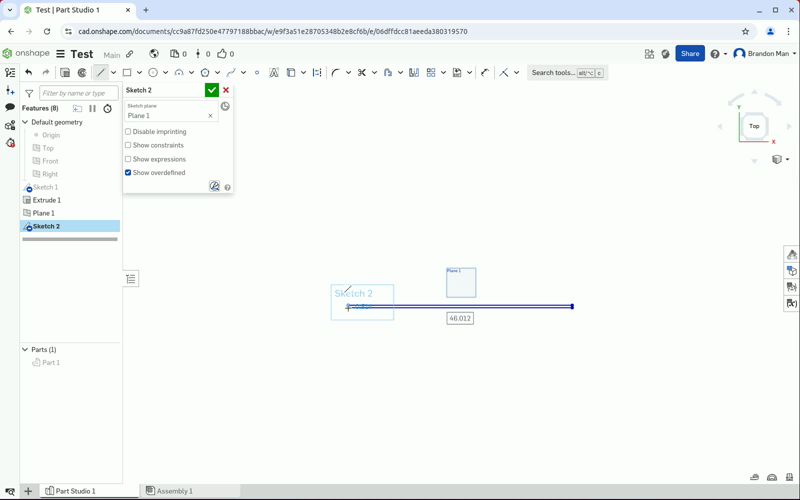
scroll(6)
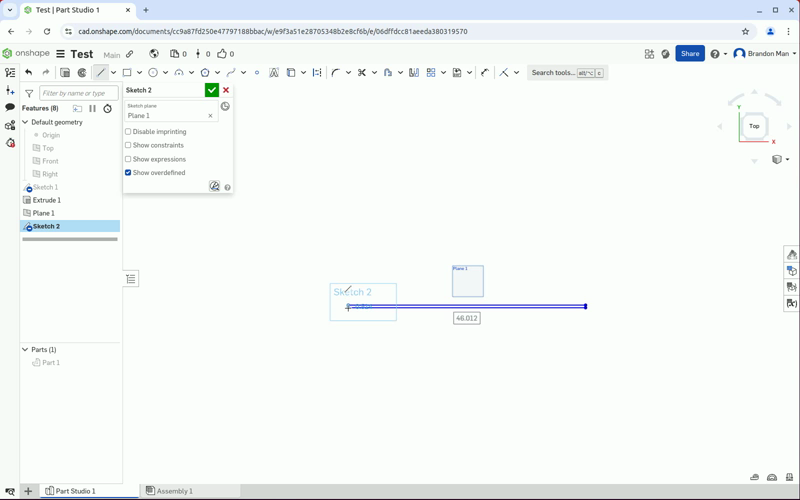
scroll(6)
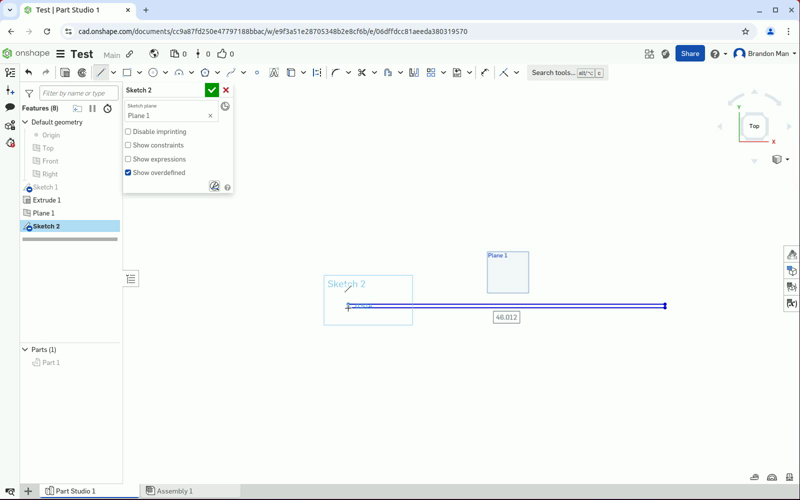
scroll(6)
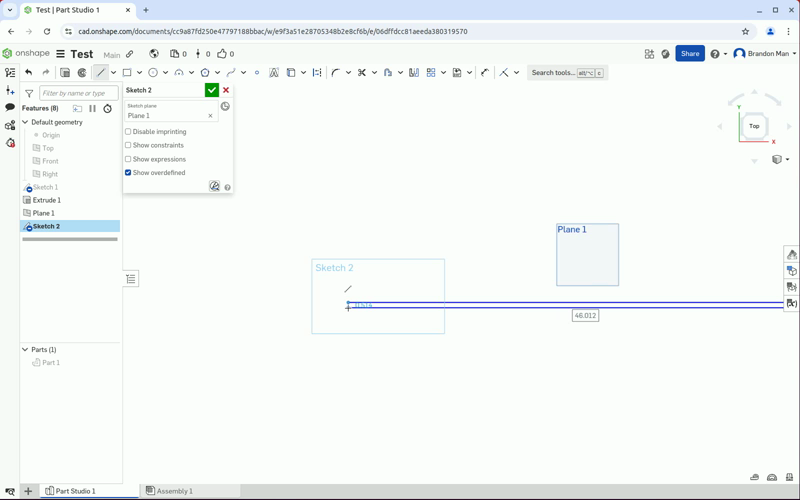
scroll(6)
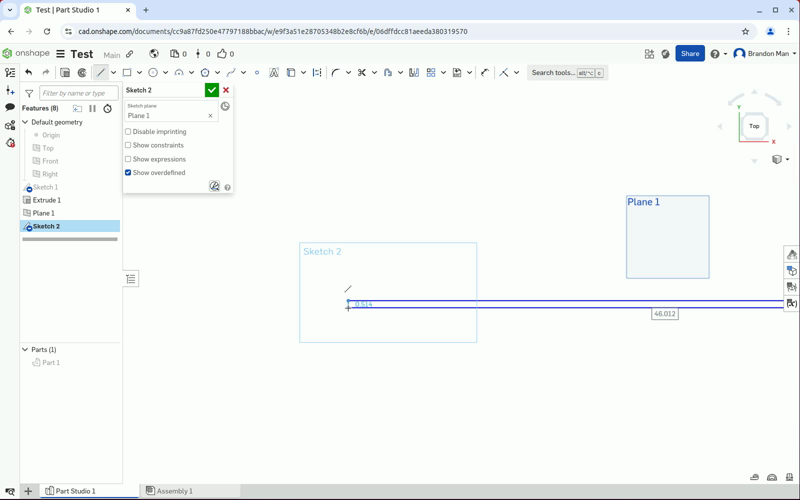
scroll(6)
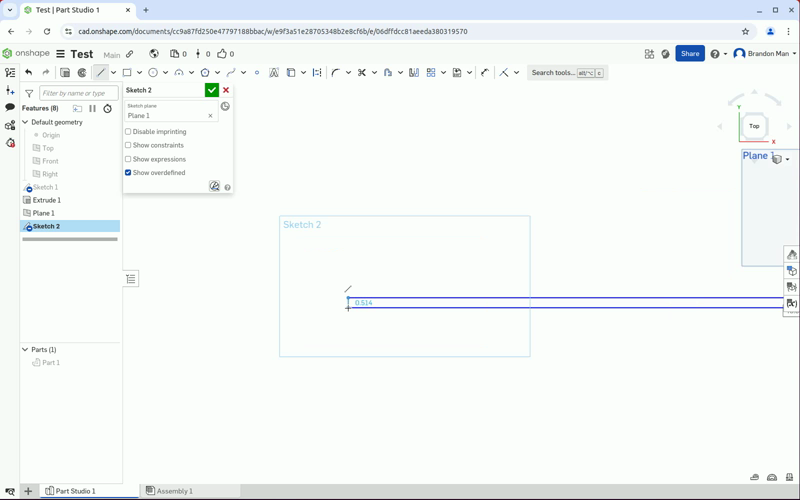
scroll(6)
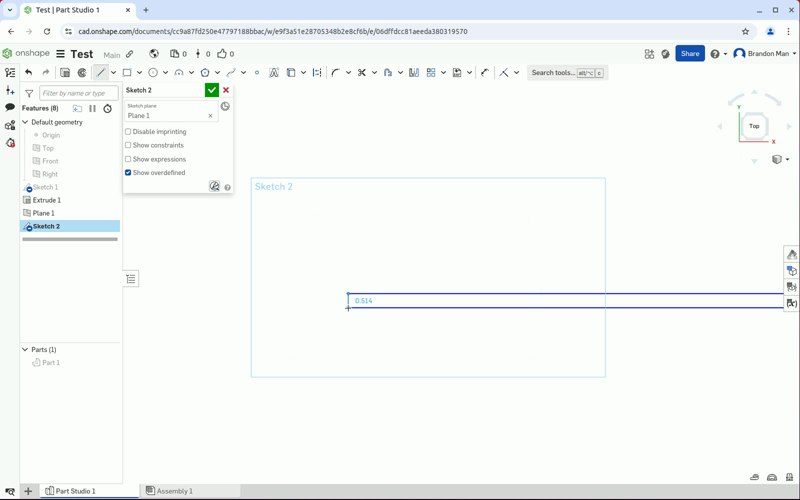
scroll(6)
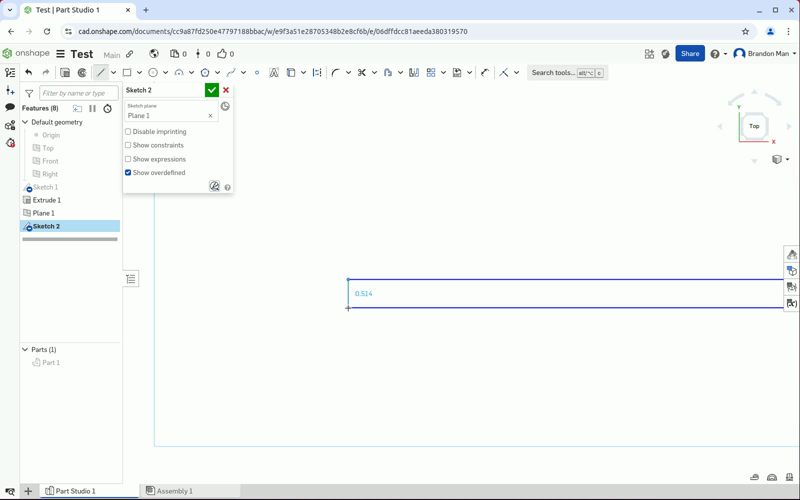
key_up(shift)
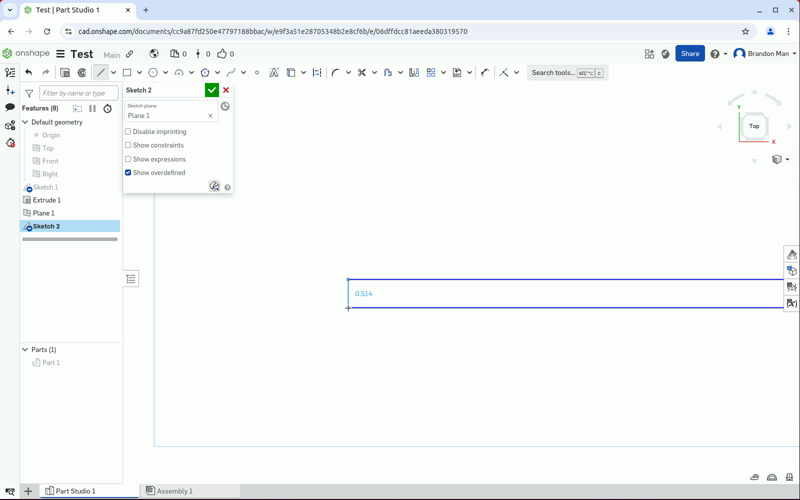
click(348, 307)
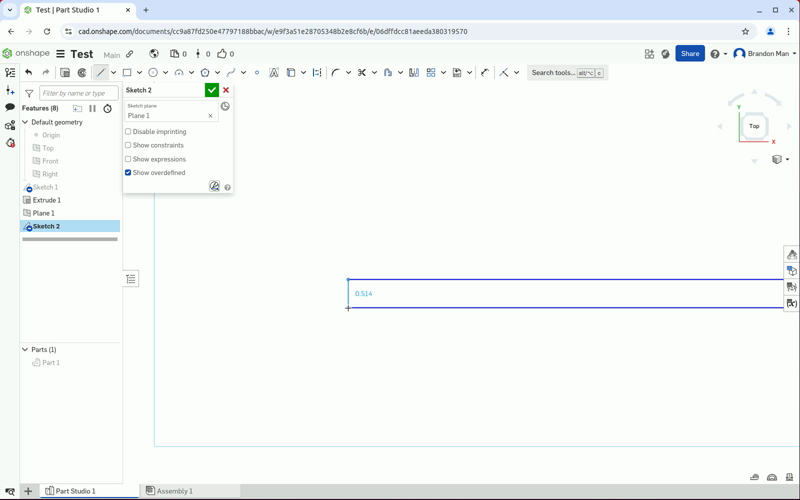
scroll(-6)
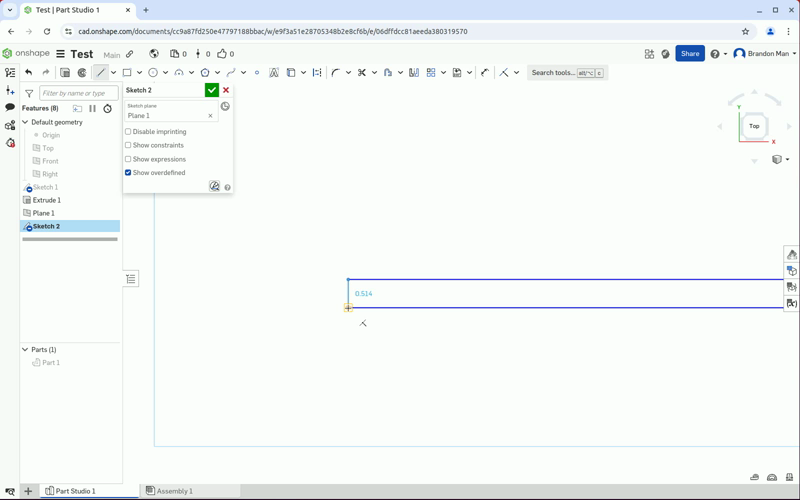
scroll(-6)
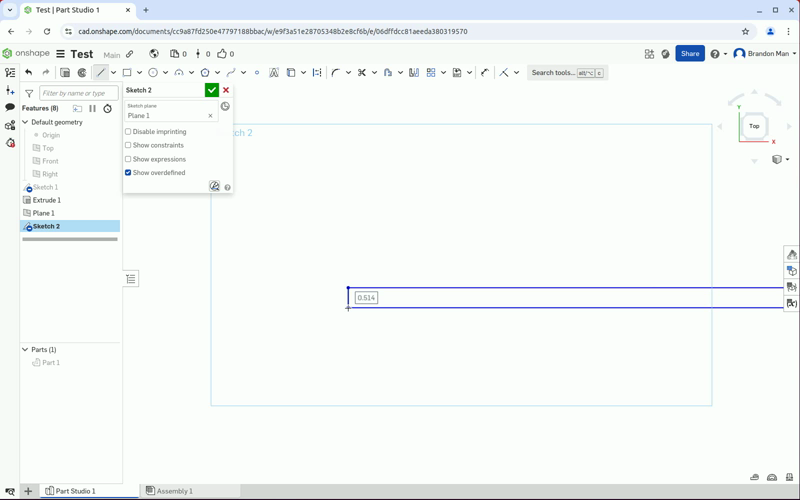
scroll(-6)
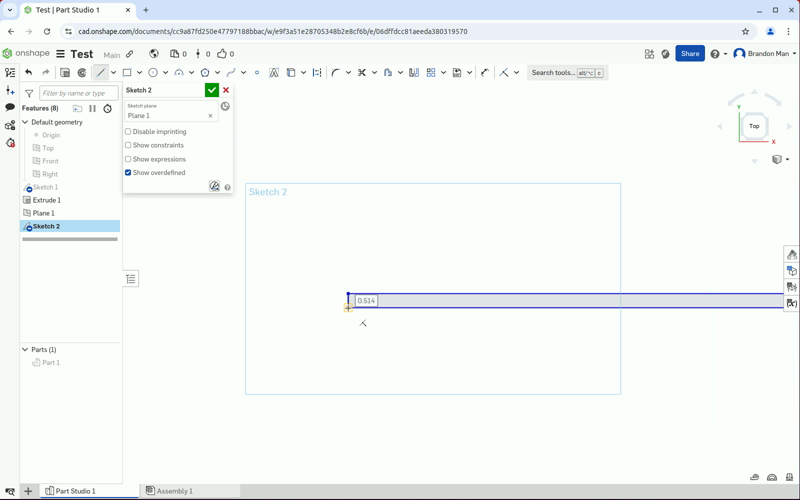
scroll(-6)
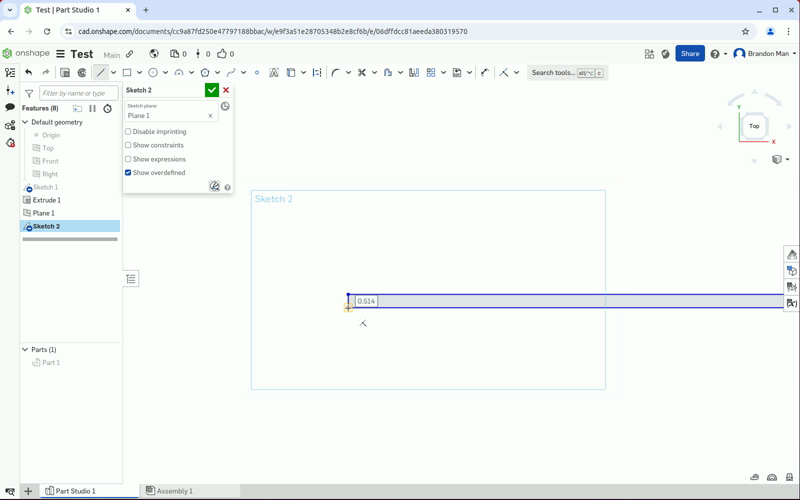
scroll(-6)
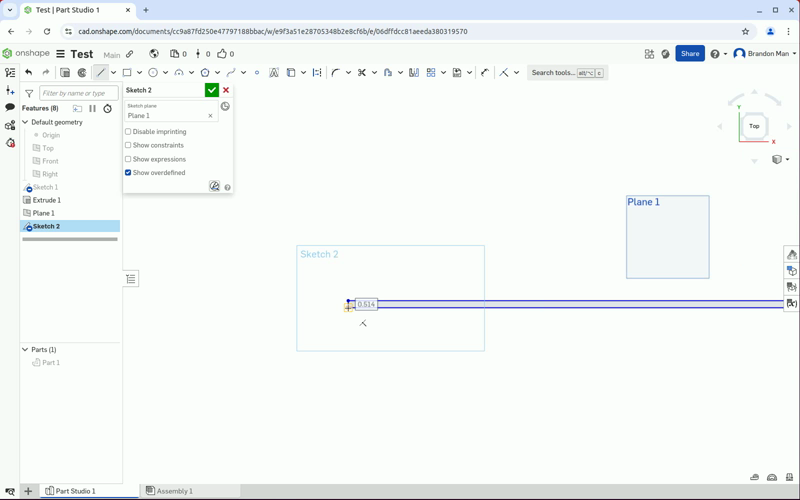
scroll(-6)
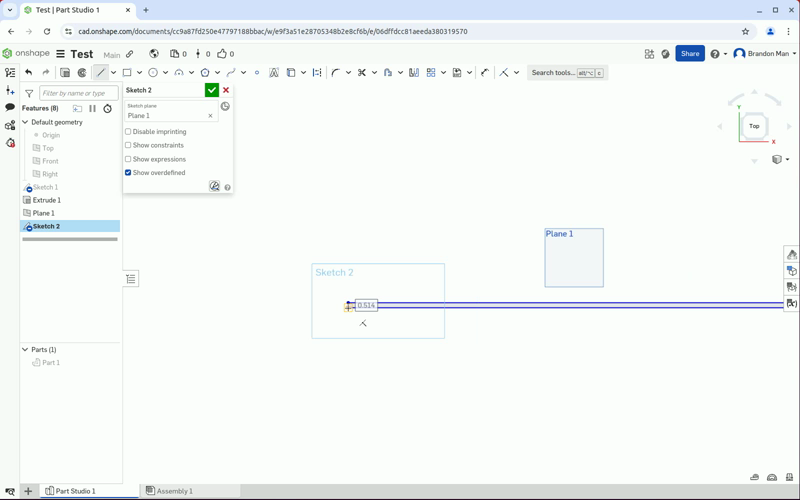
scroll(-6)
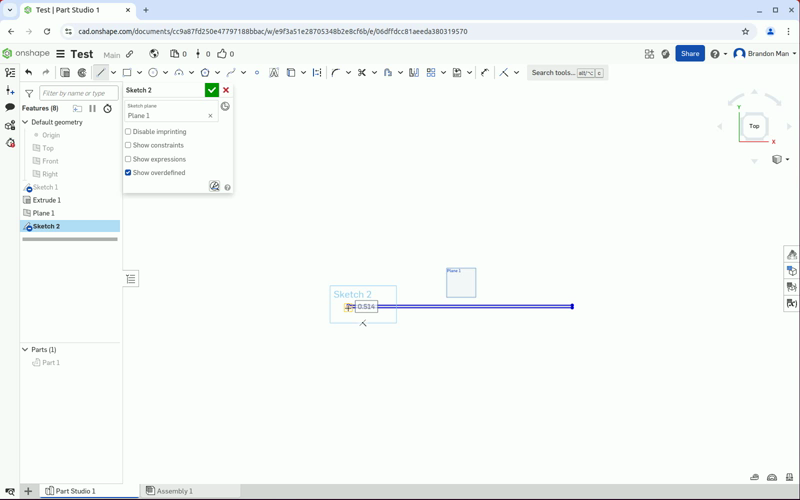
key(esc)
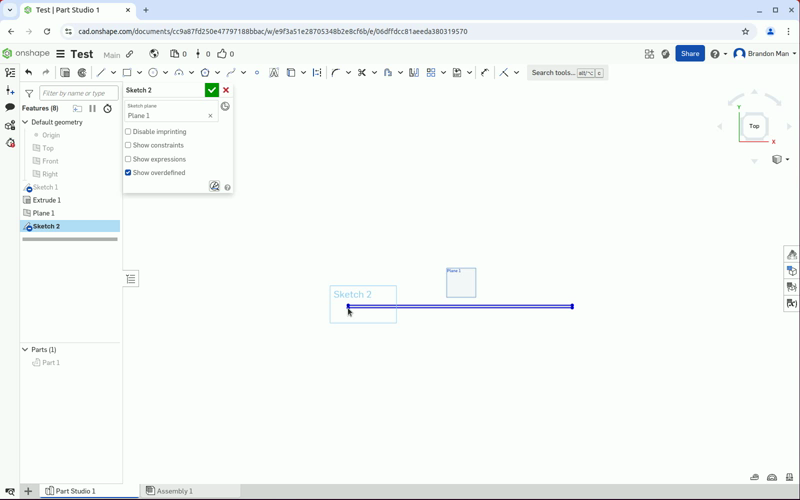
mouse_move(356, 306)
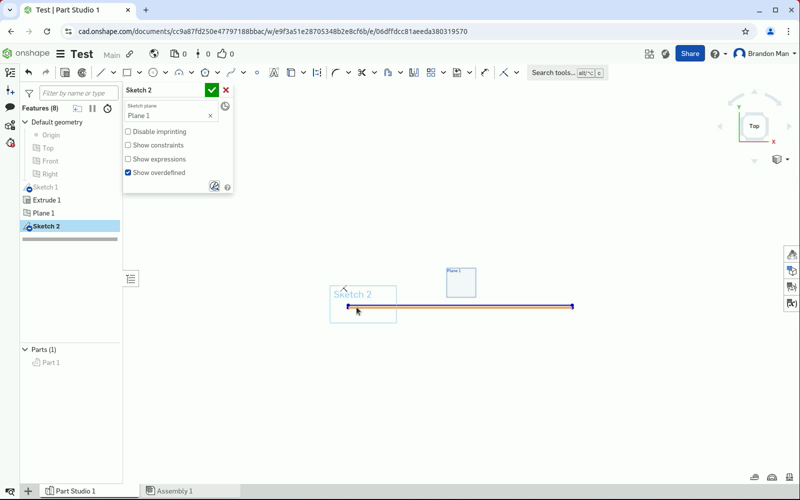
scroll(6)
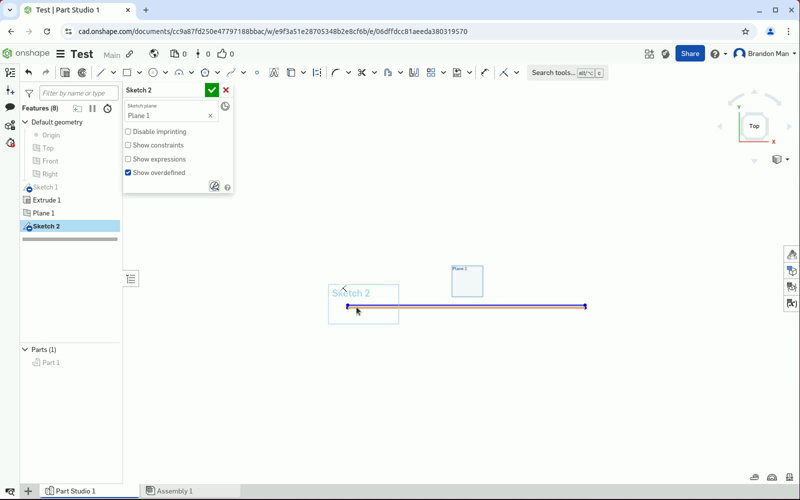
scroll(6)
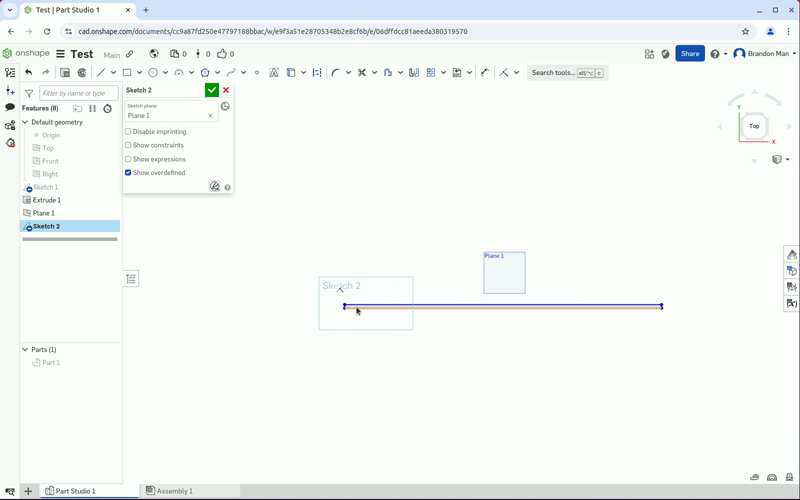
scroll(6)
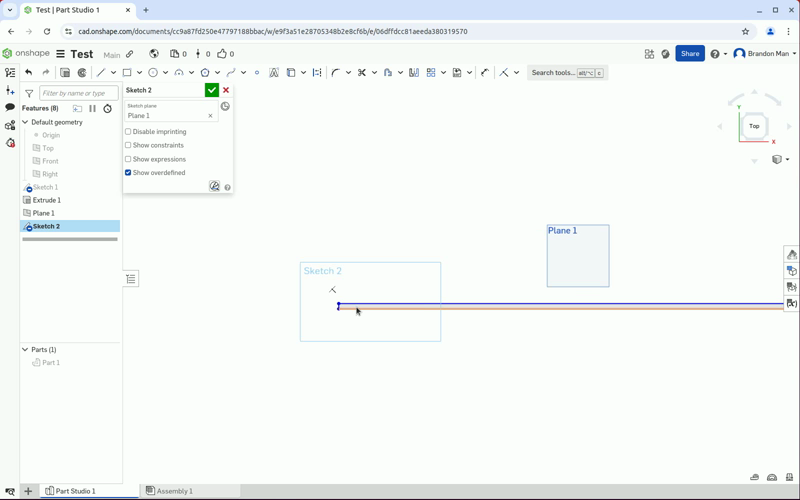
scroll(6)
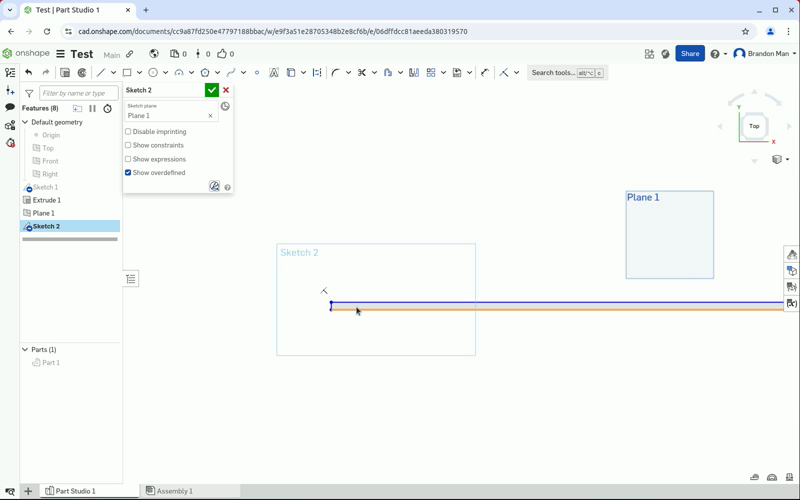
scroll(6)
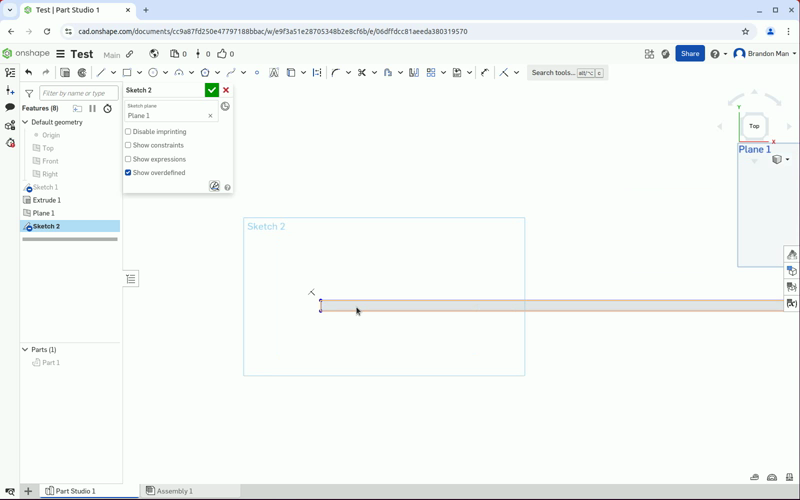
scroll(6)
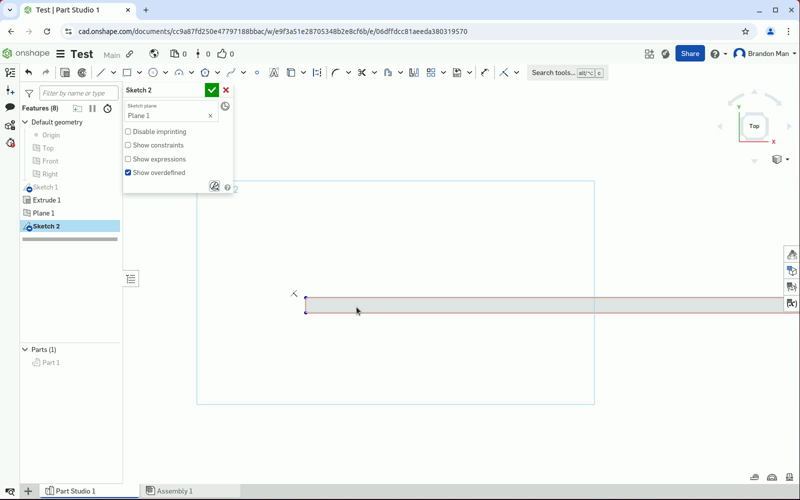
scroll(6)
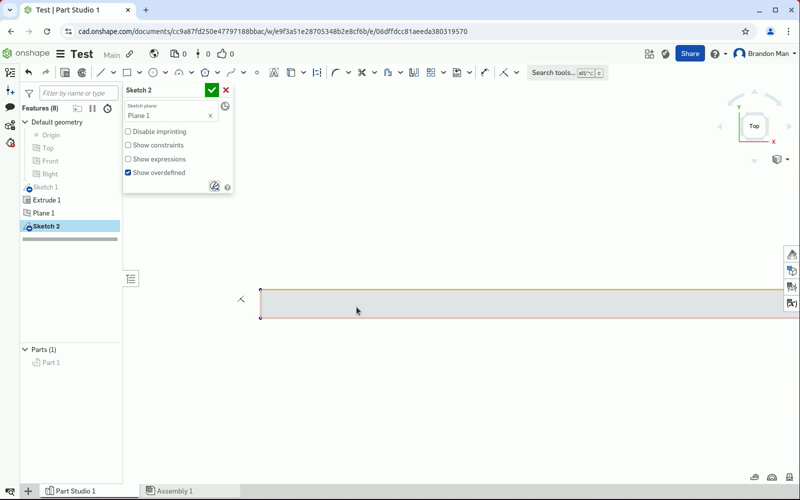
click(356, 306)
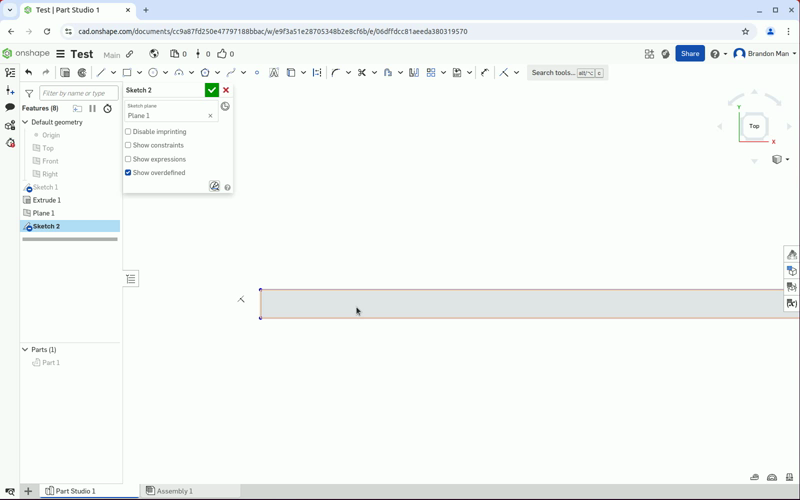
scroll(-6)
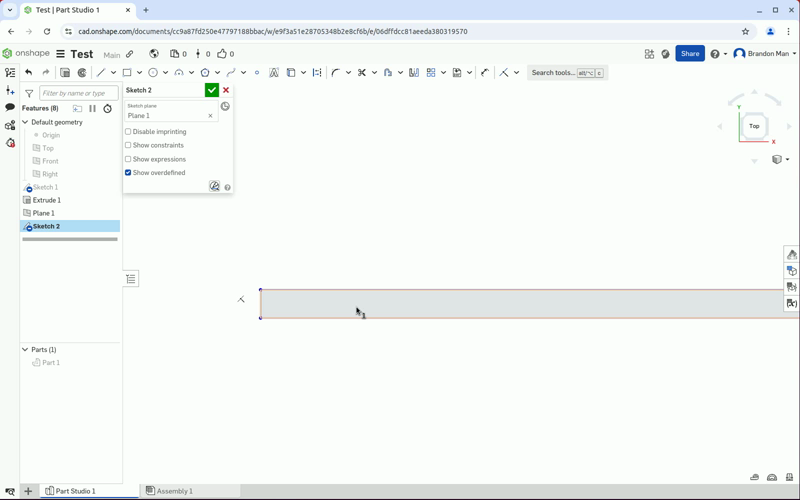
scroll(-6)
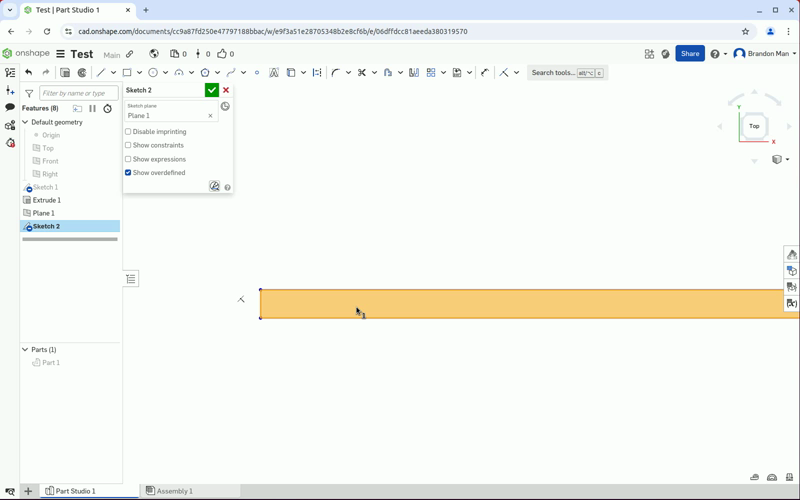
scroll(-6)
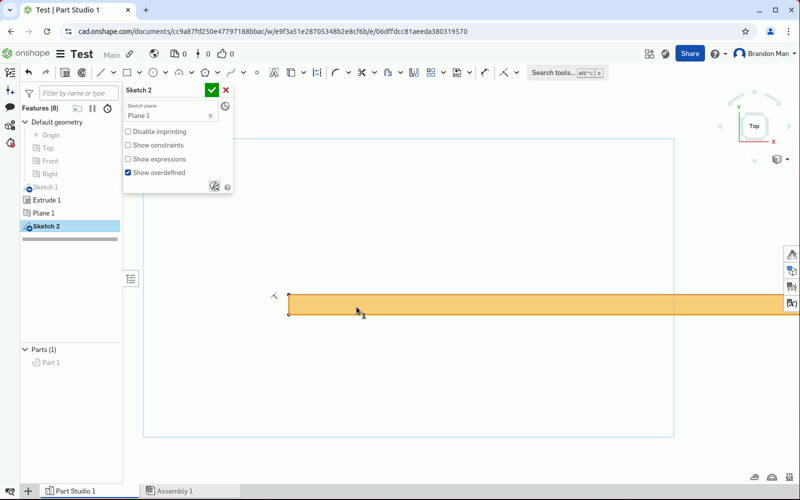
scroll(-6)
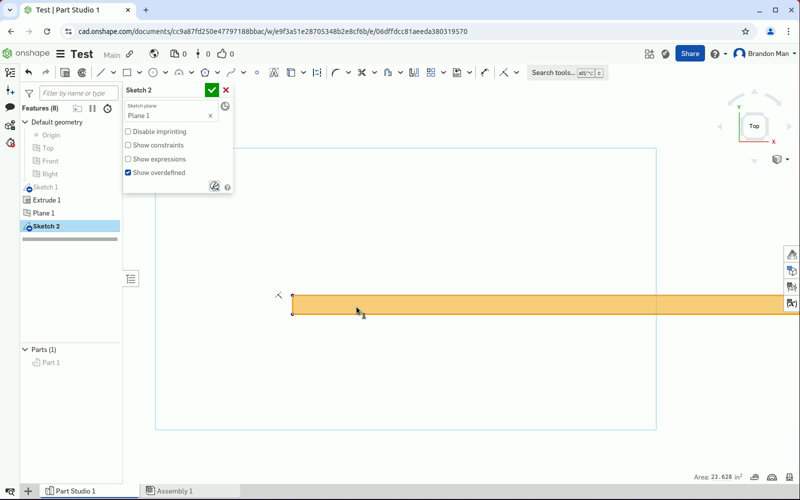
scroll(-6)
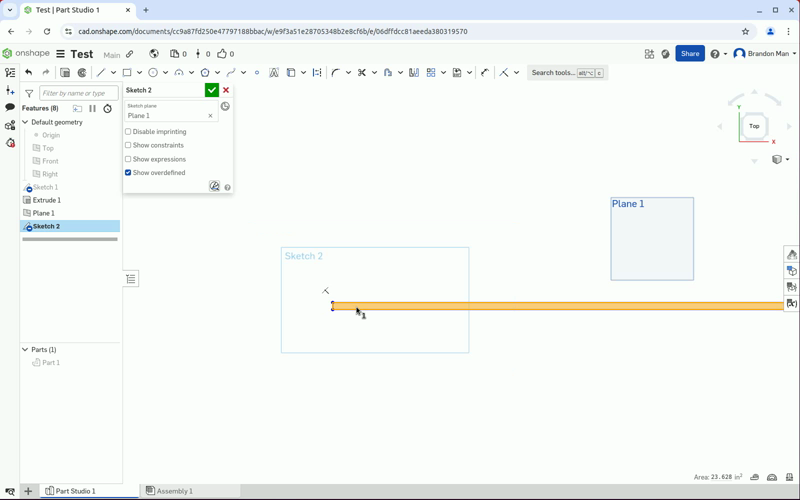
scroll(-6)
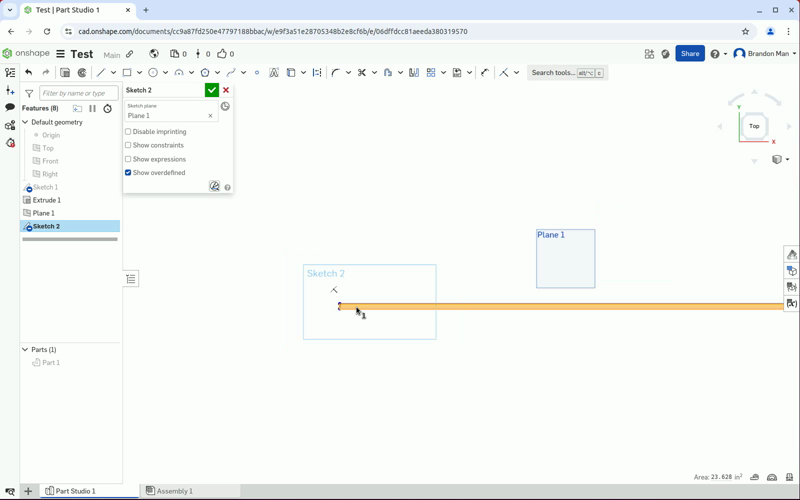
scroll(-6)
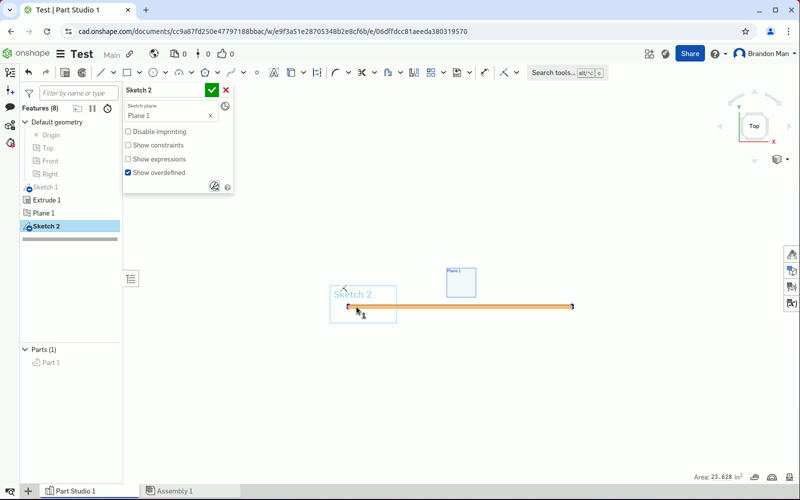
mouse_move(73, 352)
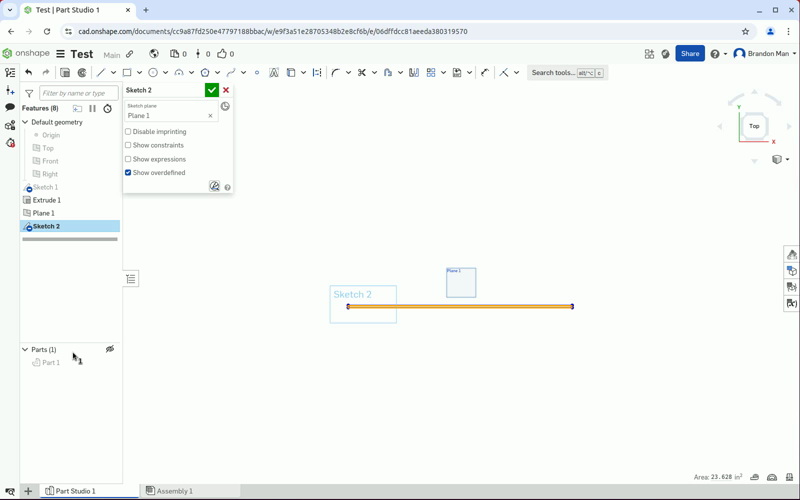
key(shift+y)
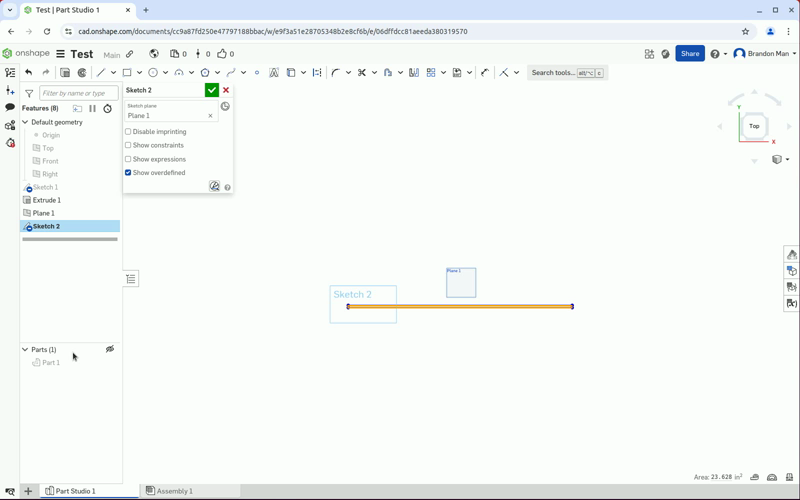
key(shift+e)
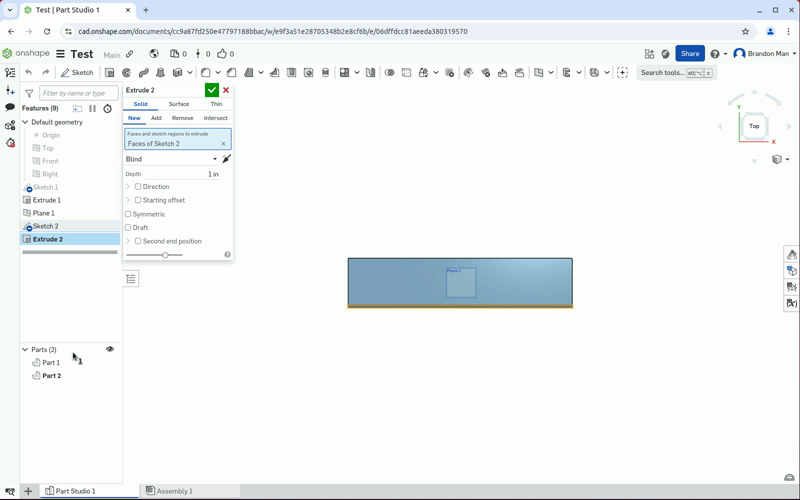
mouse_move(143, 106)
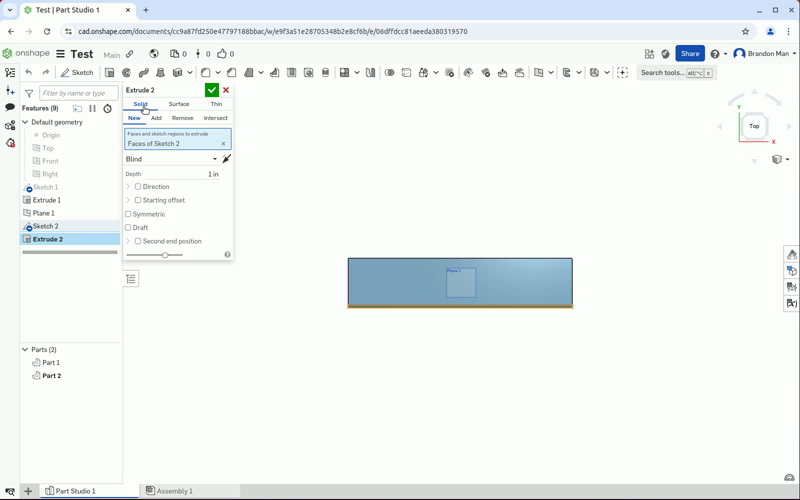
click(143, 106)
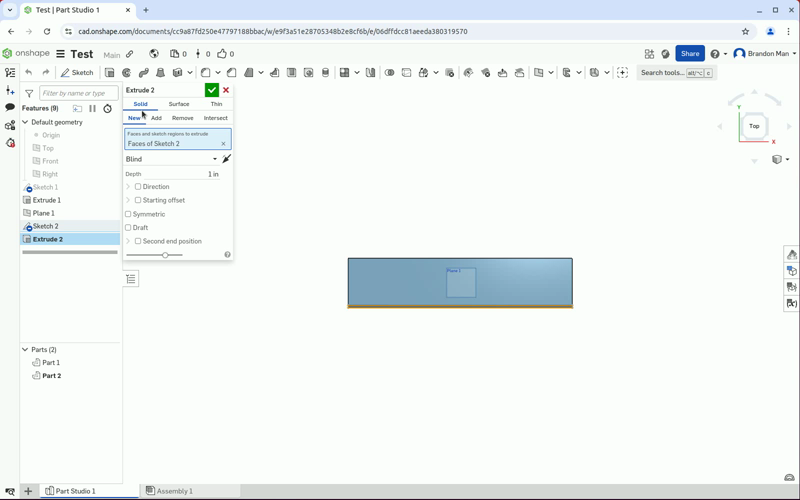
mouse_move(137, 120)
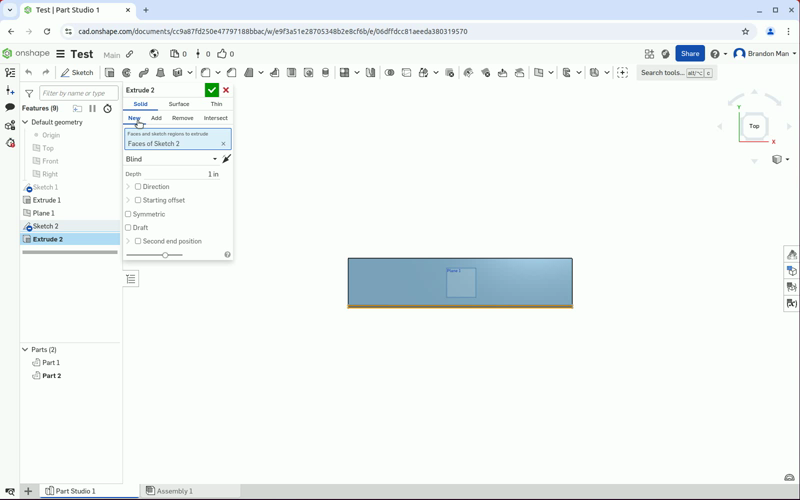
click(137, 120)
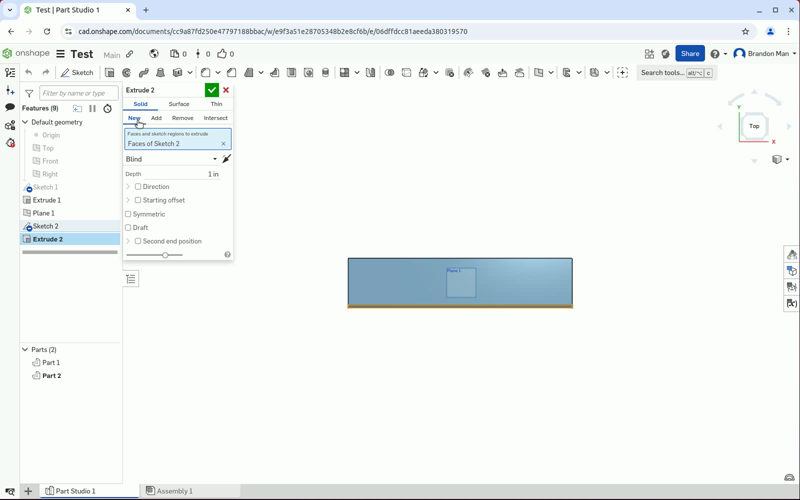
key(tab, 4)
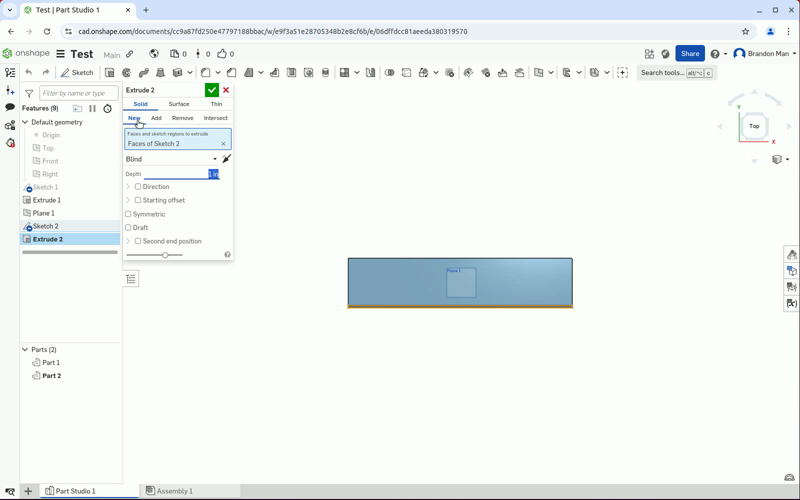
text(0.963)
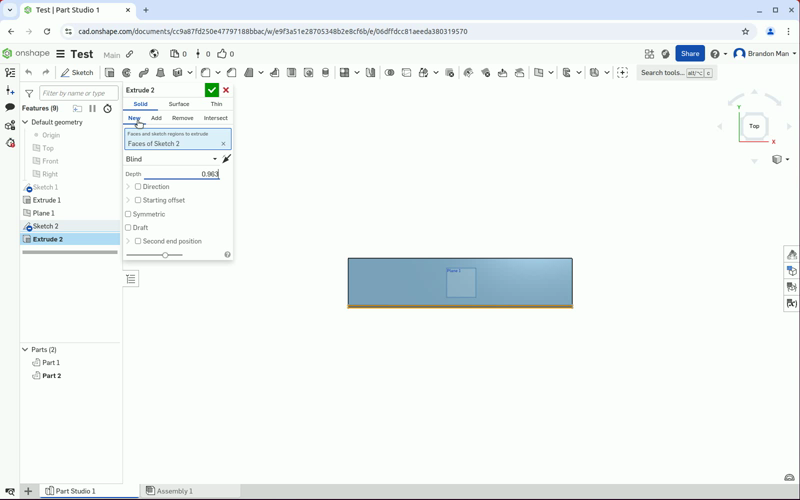
key(enter)
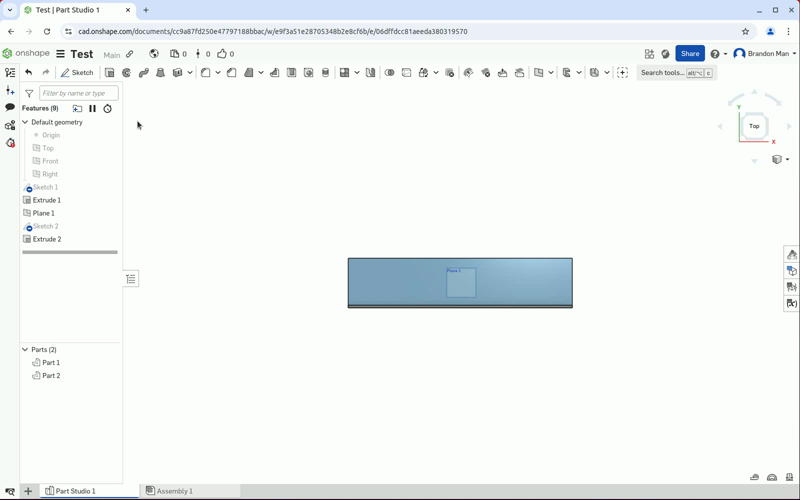
key(shift+h)
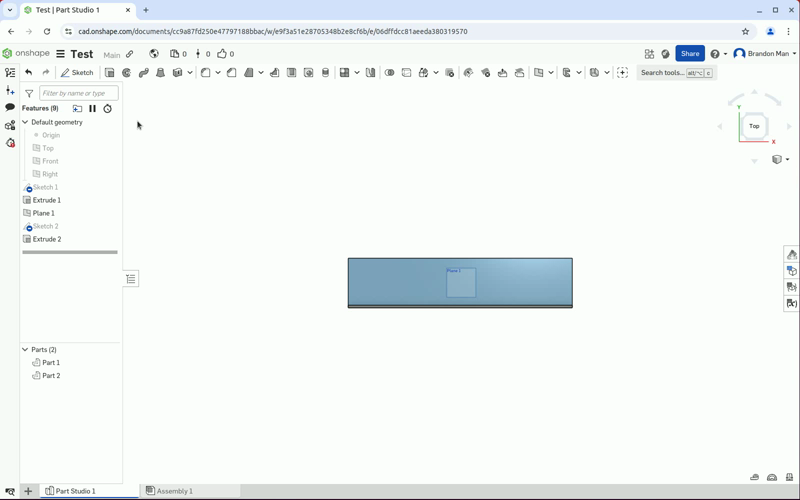
key(shift+h)
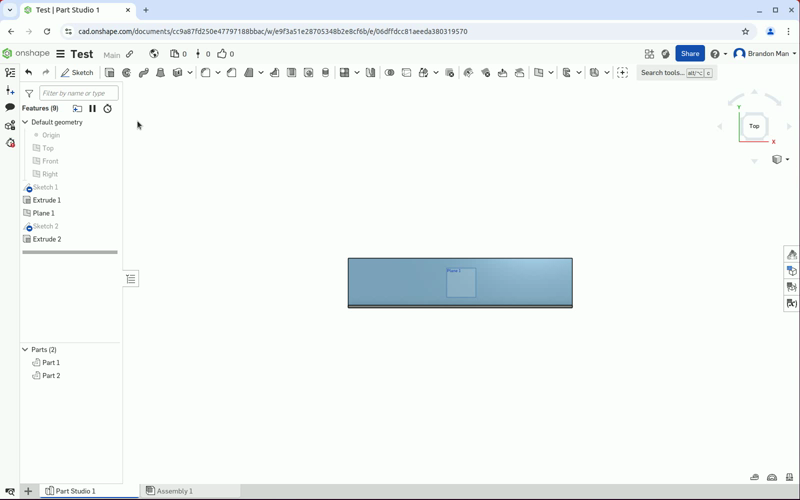
mouse_move(73, 189)
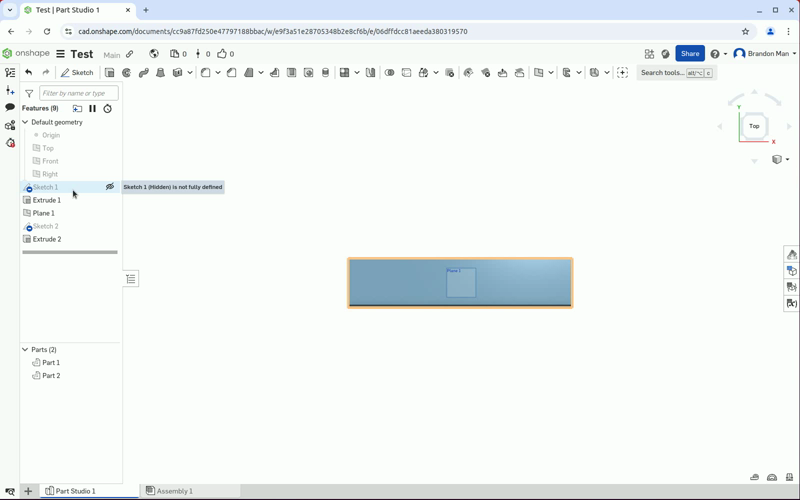
click(73, 189)
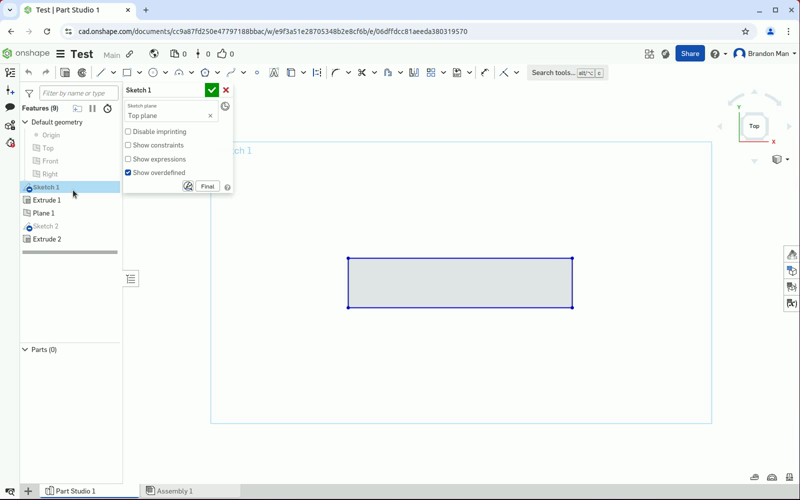
mouse_move(229, 92)
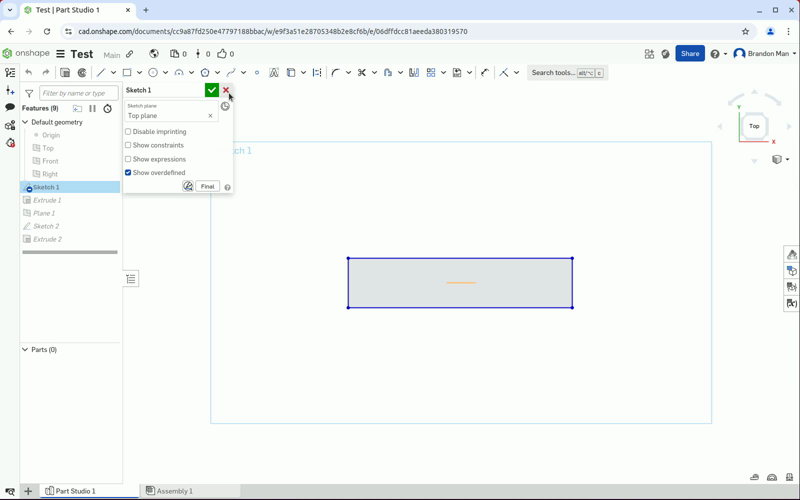
click(229, 92)
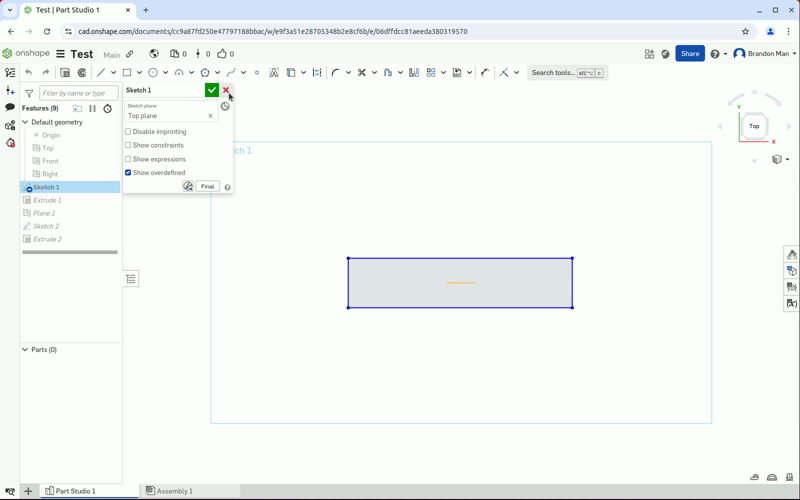
key(shift+s)
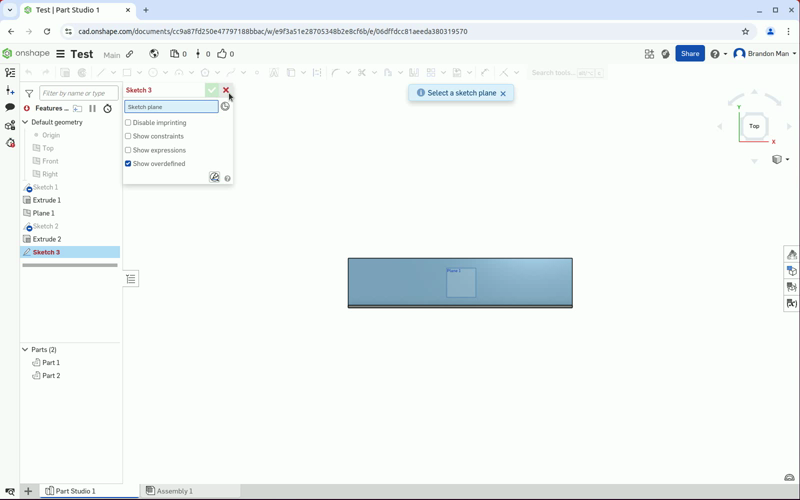
mouse_move(73, 215)
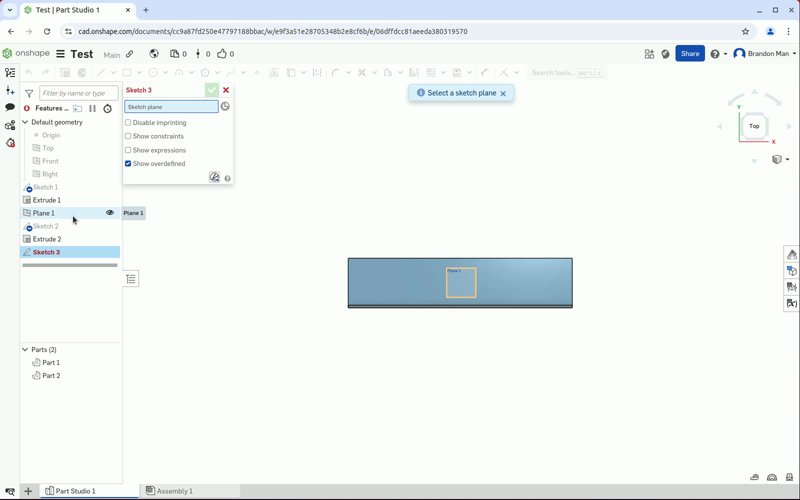
click(73, 215)
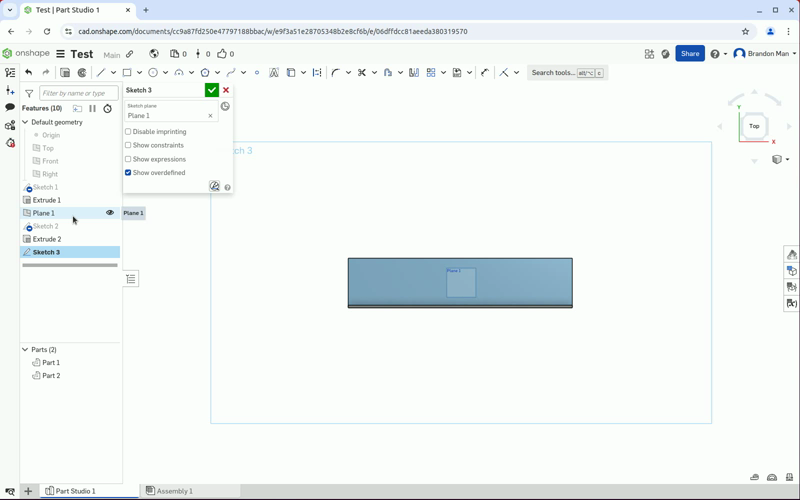
mouse_move(73, 352)
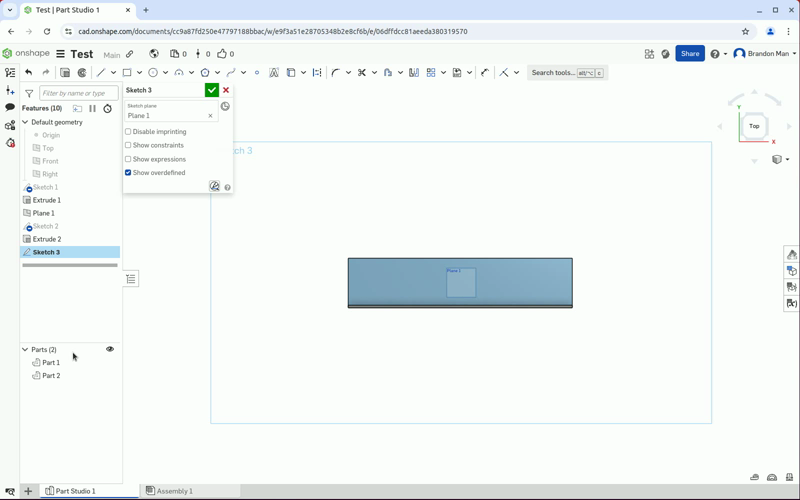
key(y)
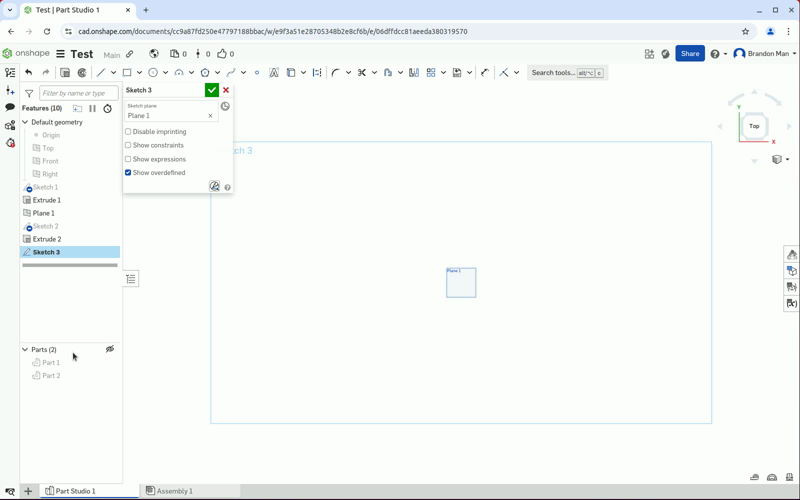
key(l)
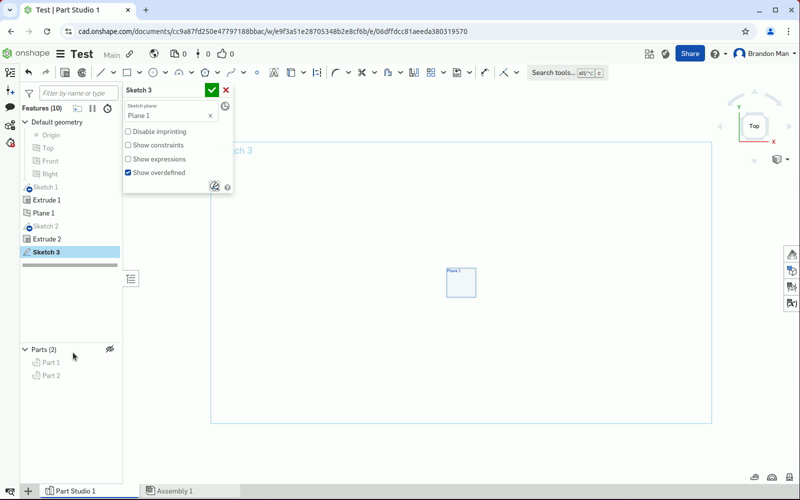
key_down(shift)
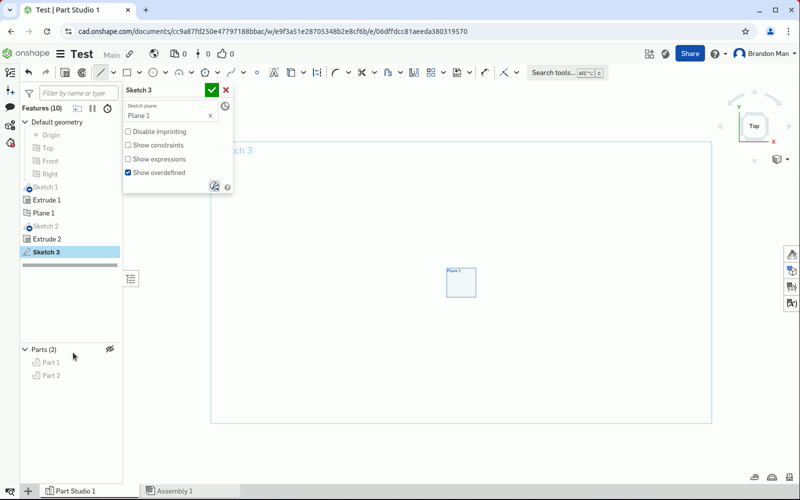
mouse_move(357, 260)
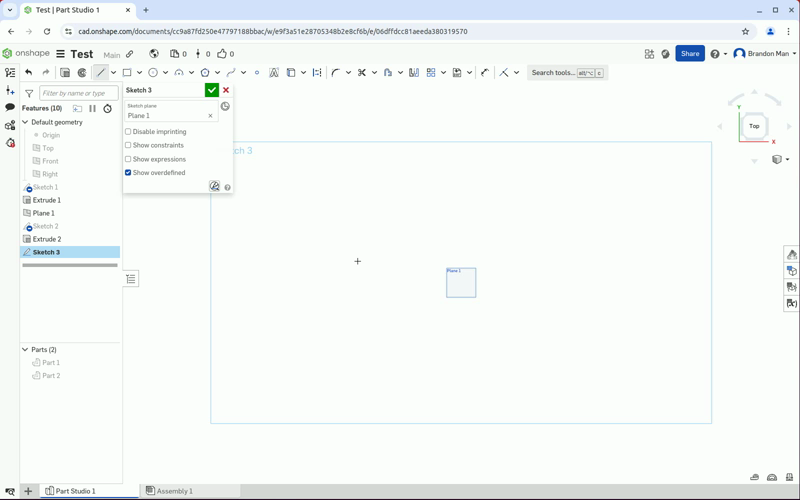
click(357, 260)
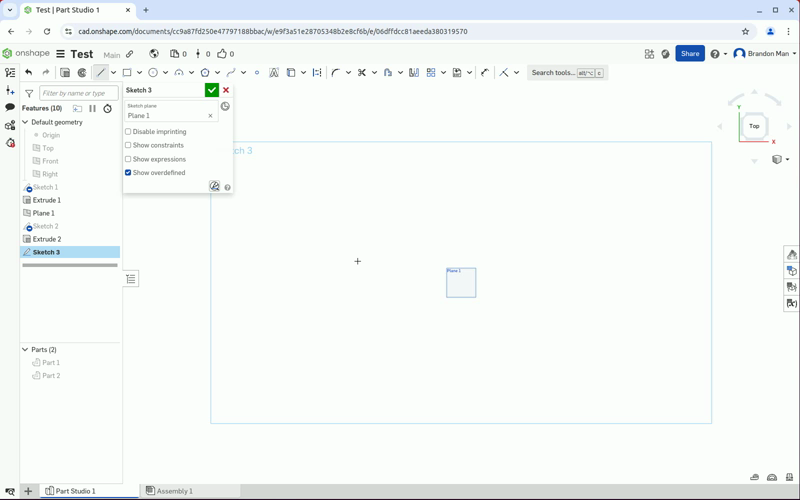
key_up(shift)
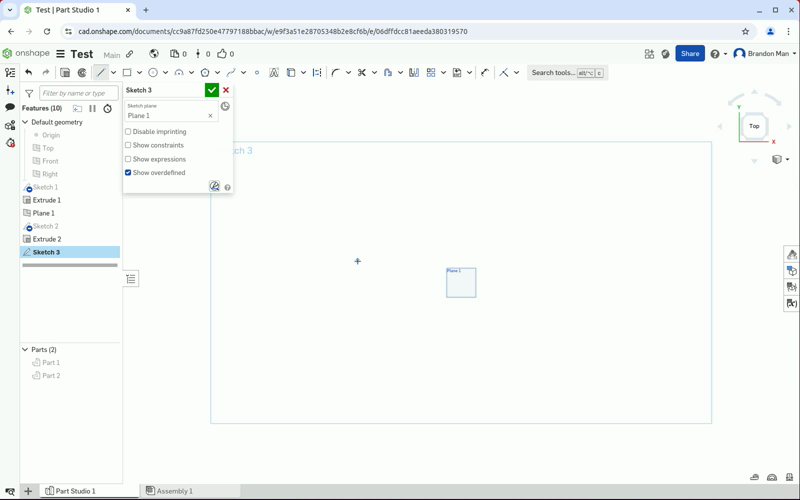
key_down(shift)
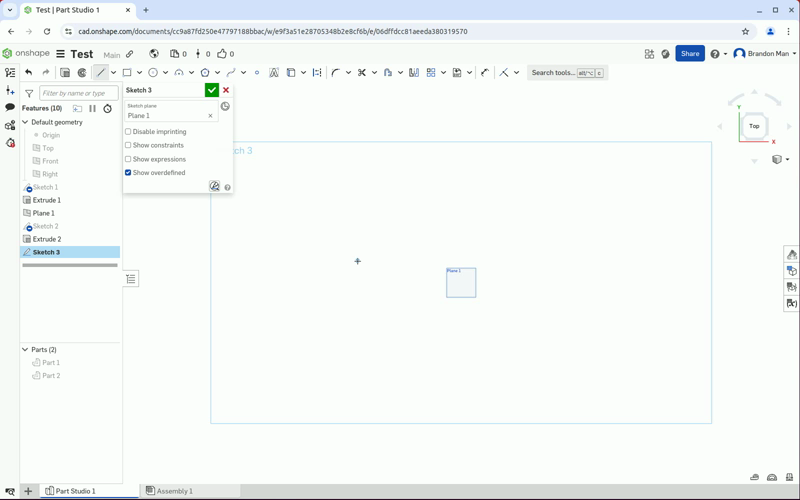
mouse_move(387, 260)
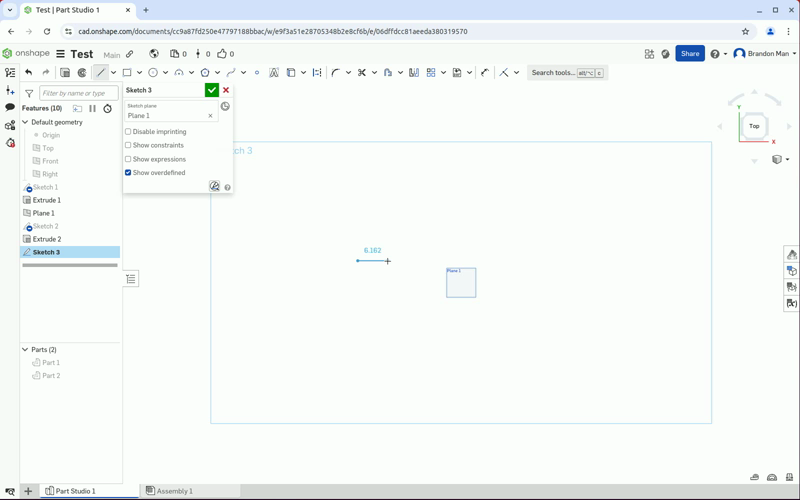
mouse_move(407, 260)
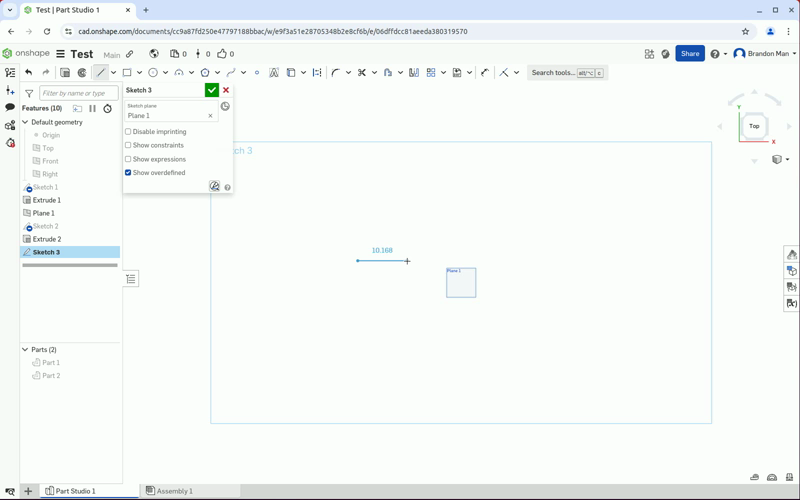
click(407, 260)
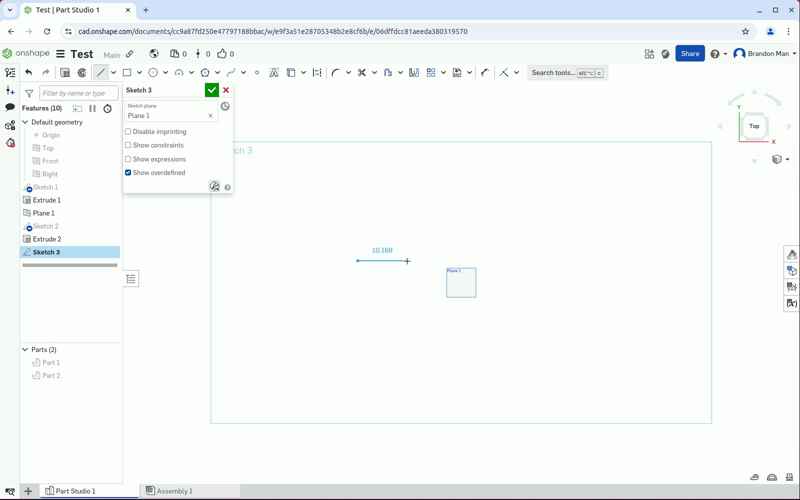
key_up(shift)
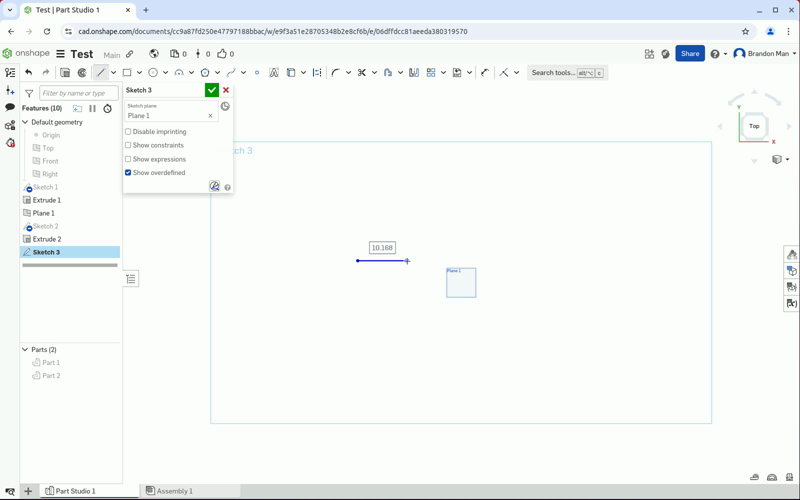
key_down(shift)
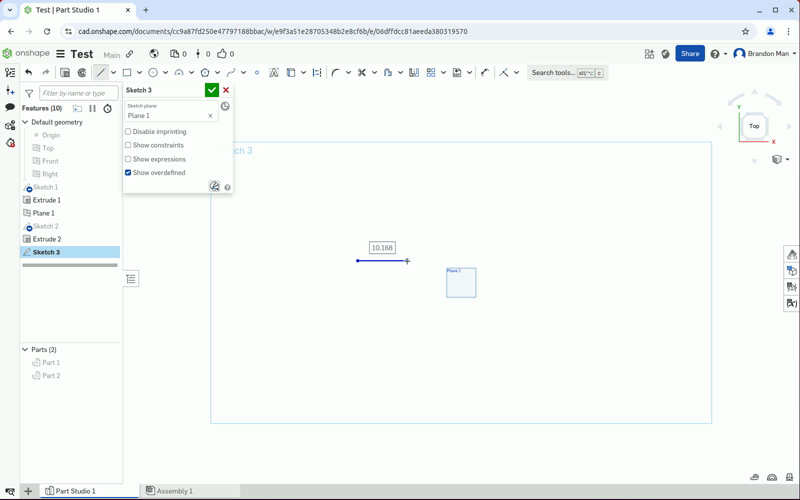
mouse_move(437, 260)
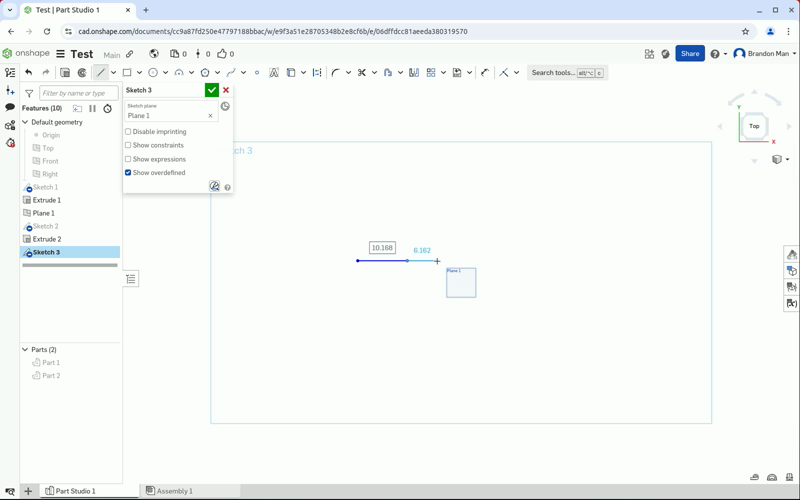
mouse_move(407, 263)
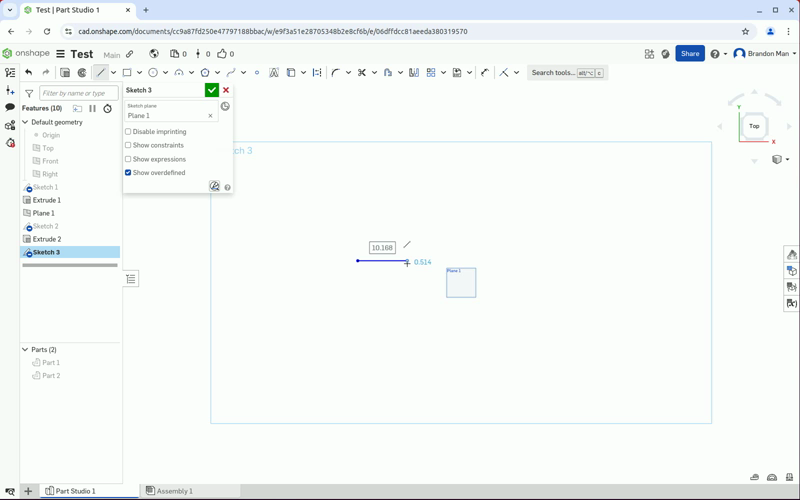
scroll(6)
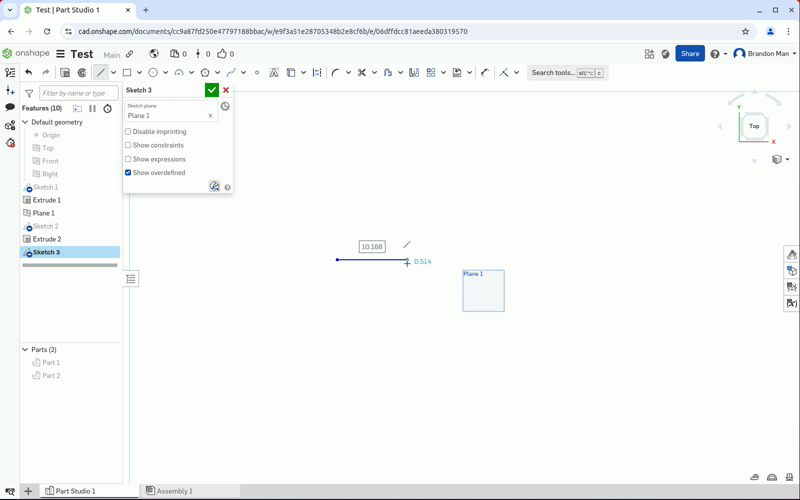
scroll(6)
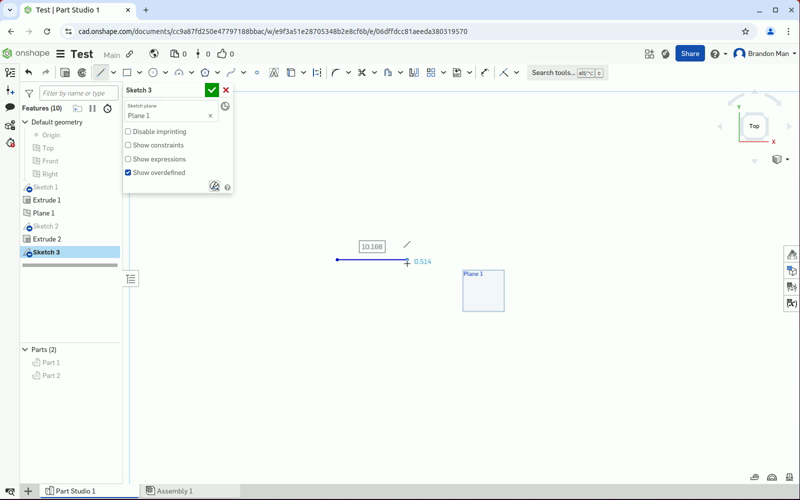
scroll(6)
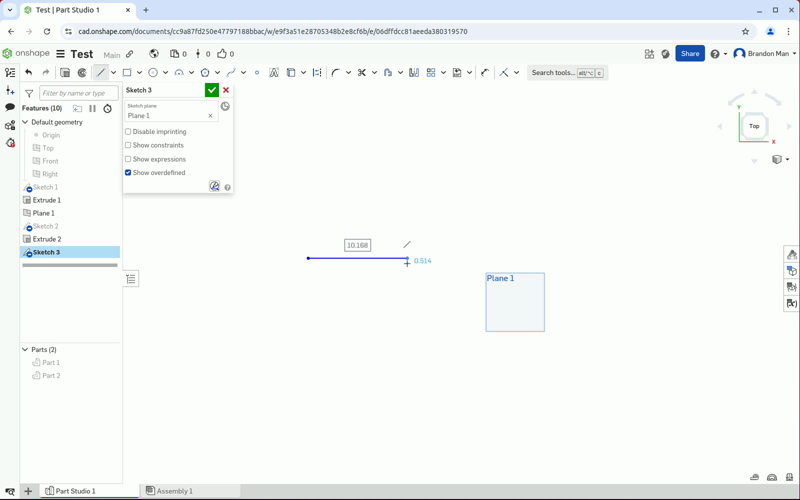
scroll(6)
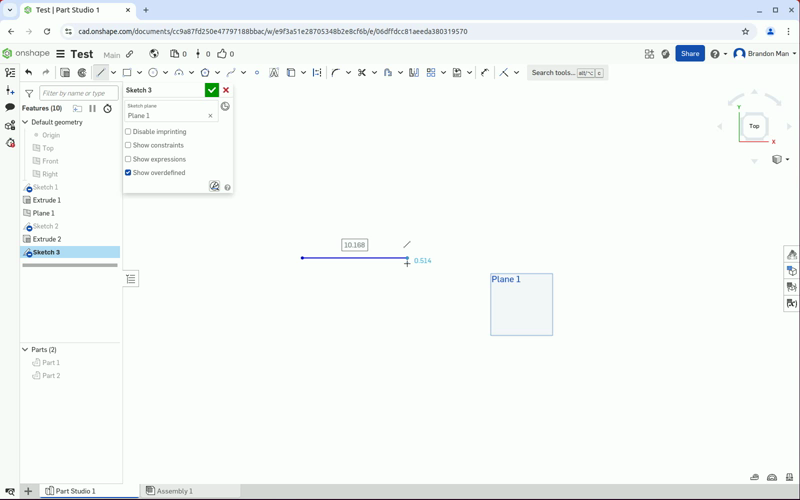
scroll(6)
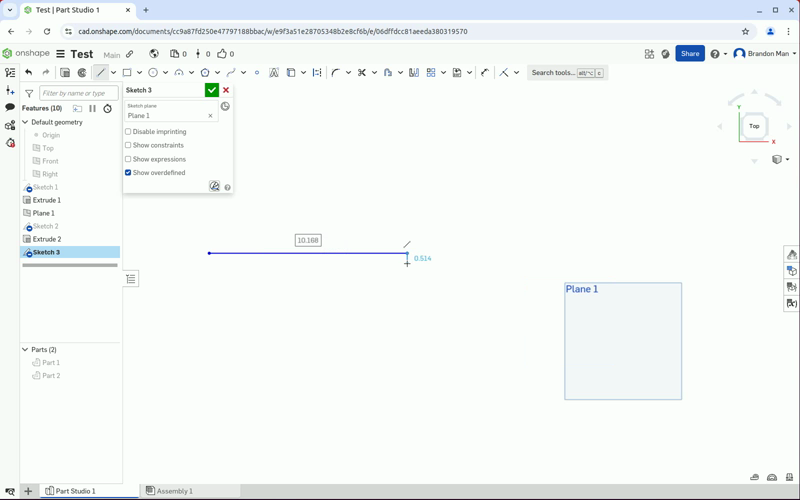
scroll(6)
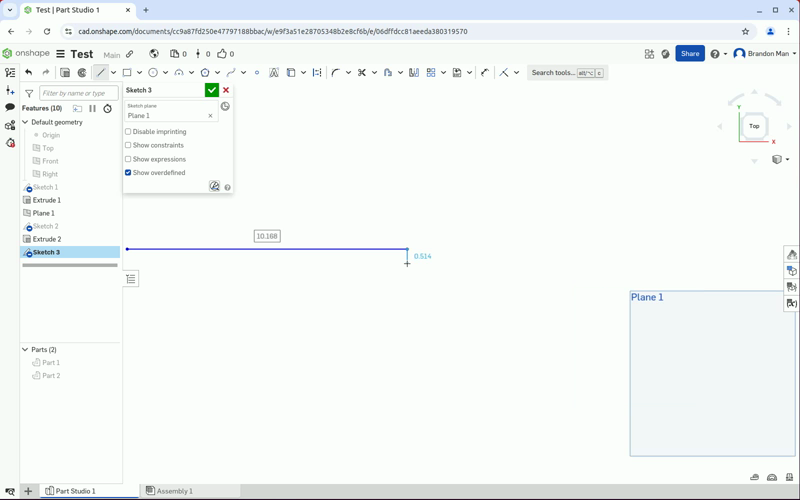
scroll(6)
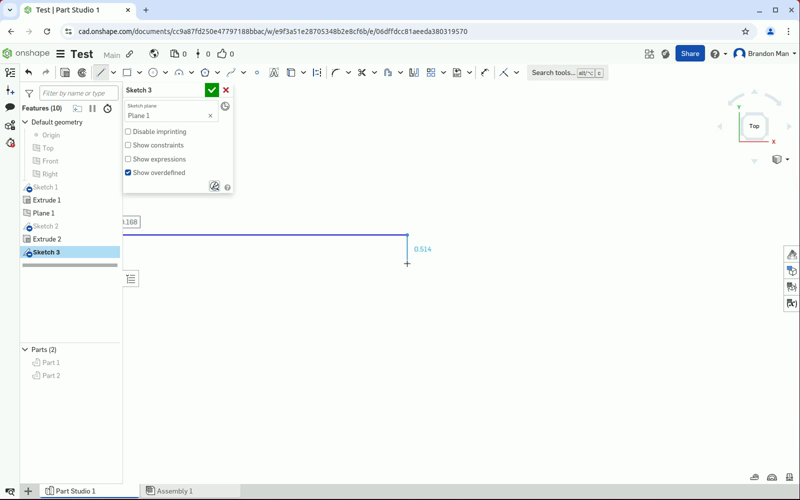
click(407, 263)
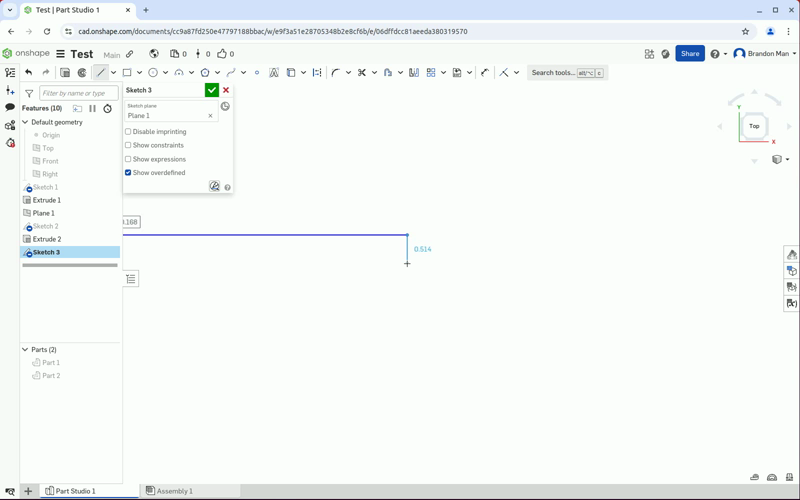
scroll(-6)
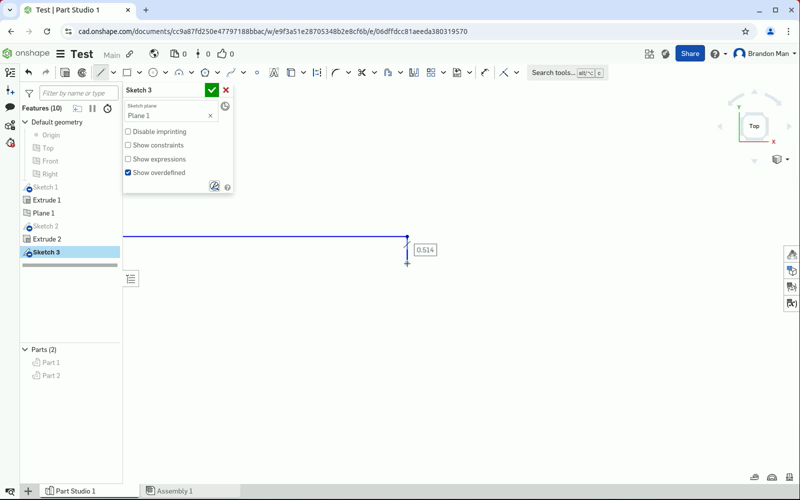
scroll(-6)
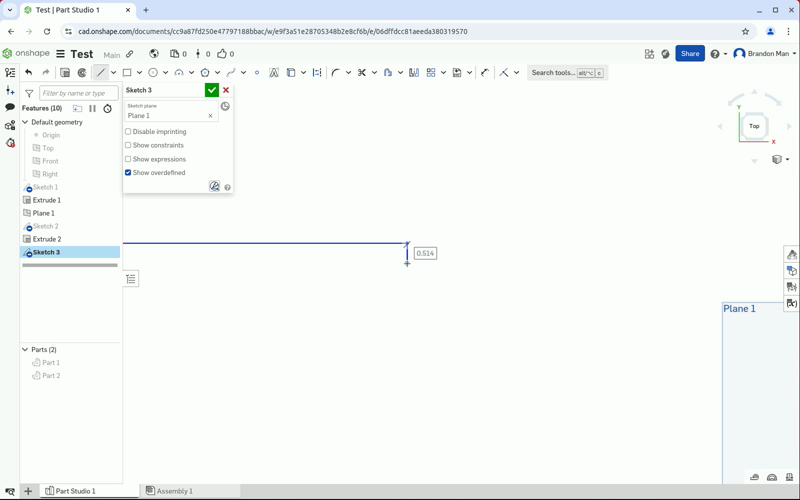
scroll(-6)
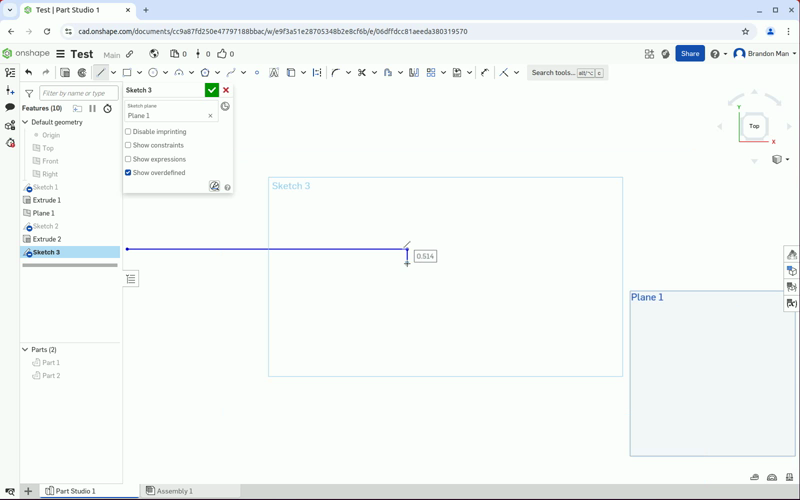
scroll(-6)
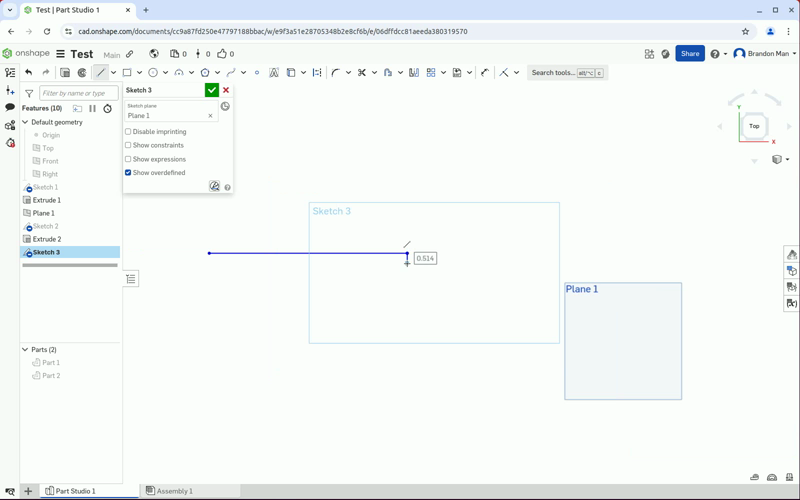
scroll(-6)
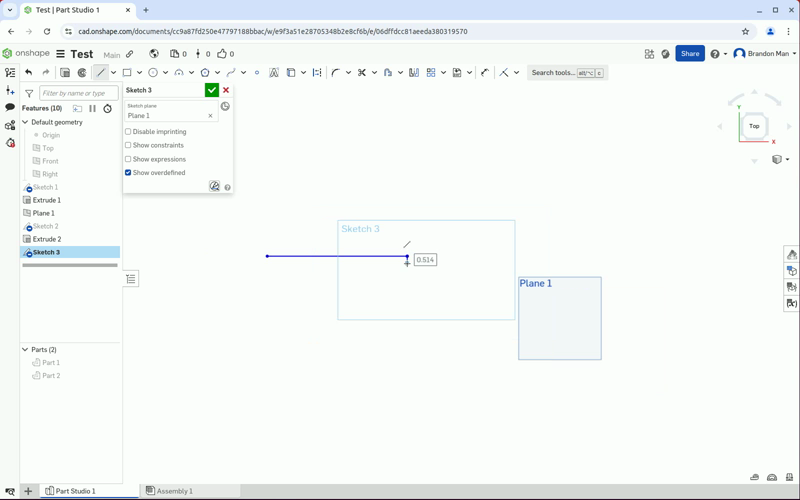
scroll(-6)
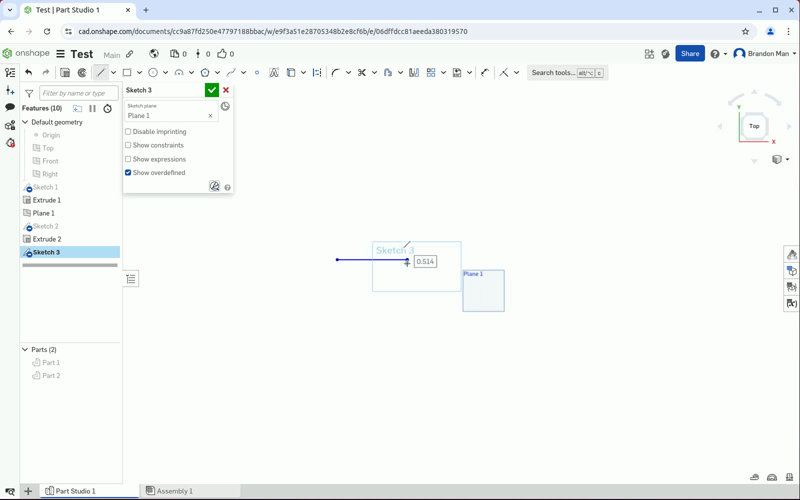
scroll(-6)
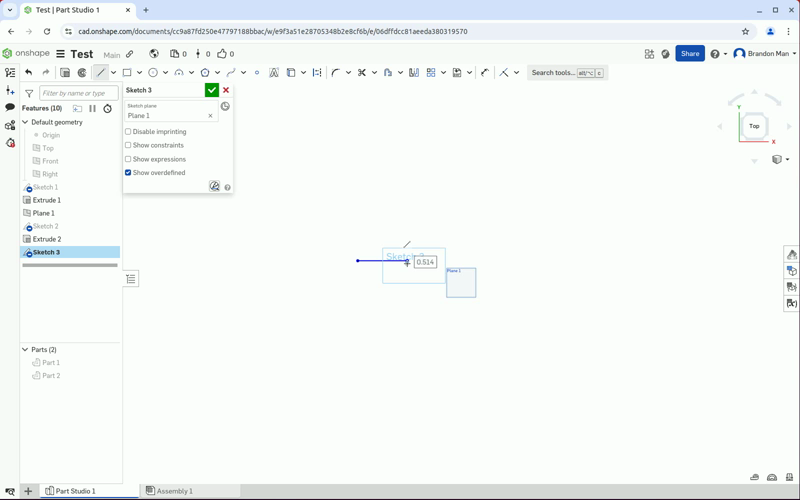
key_up(shift)
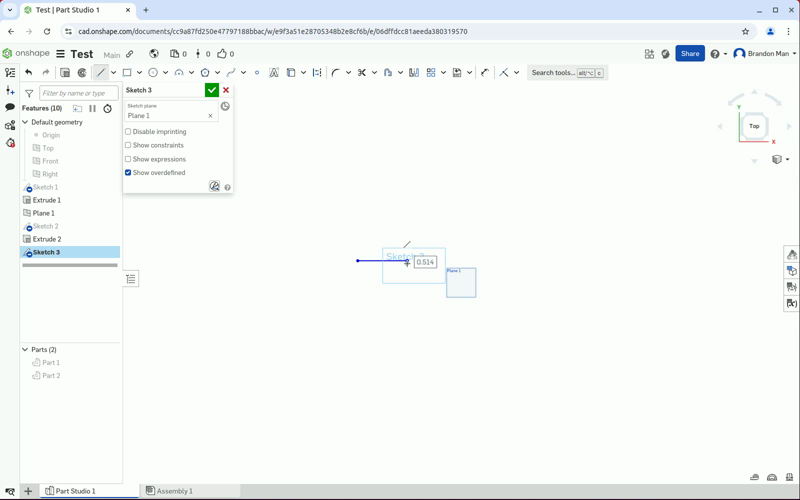
key_down(shift)
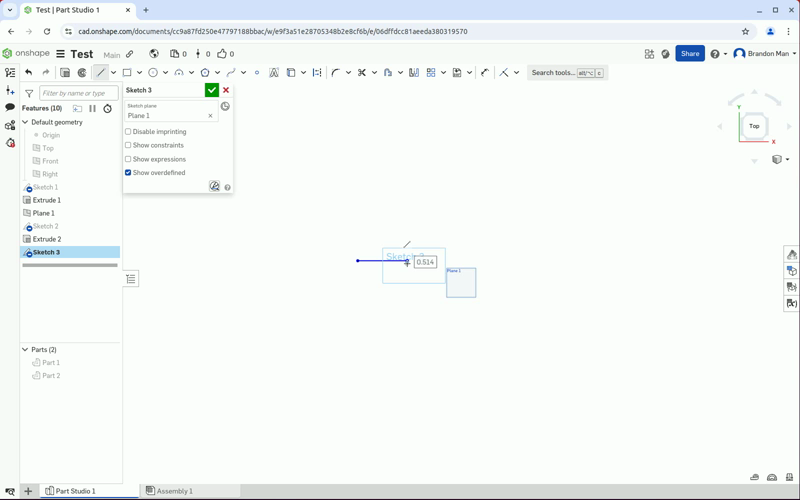
mouse_move(437, 263)
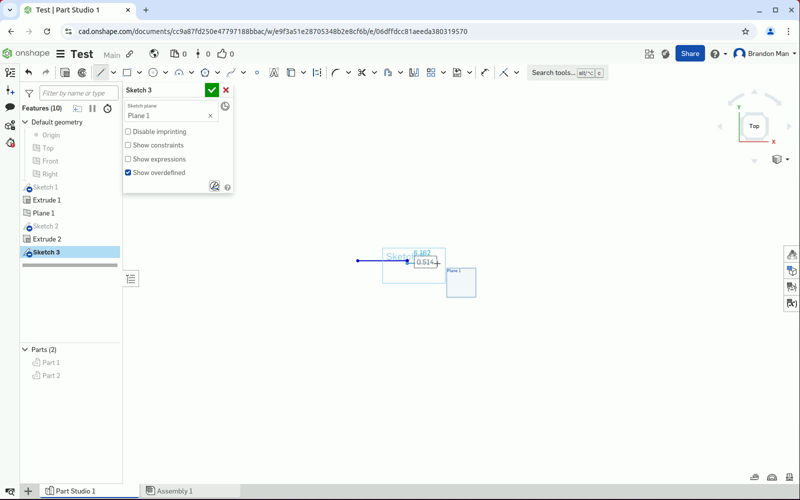
mouse_move(456, 263)
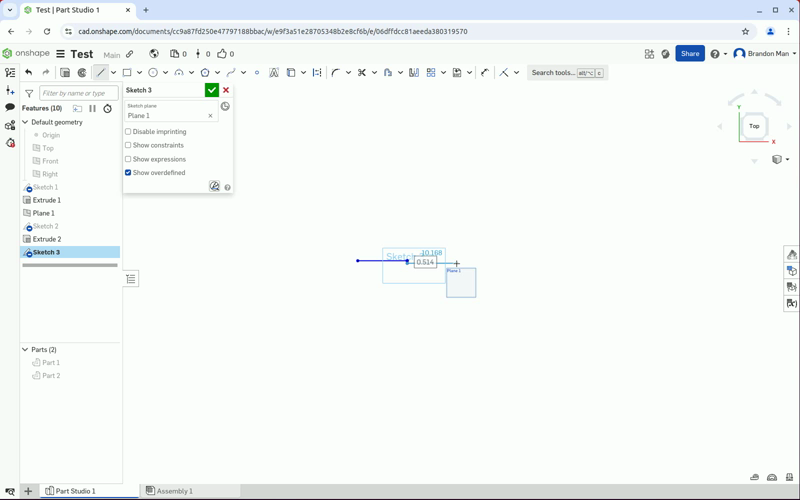
click(456, 263)
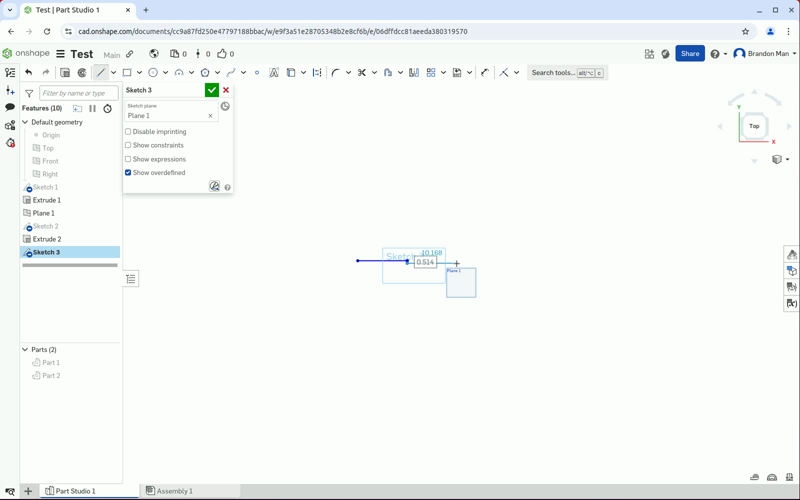
key_up(shift)
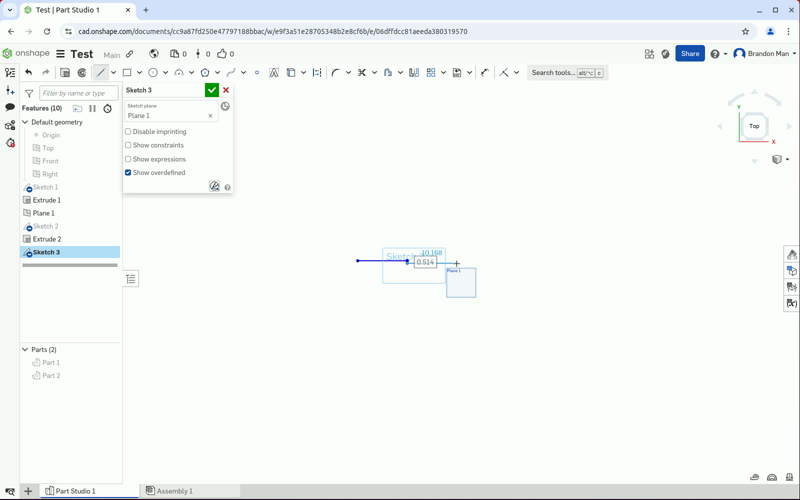
key_down(shift)
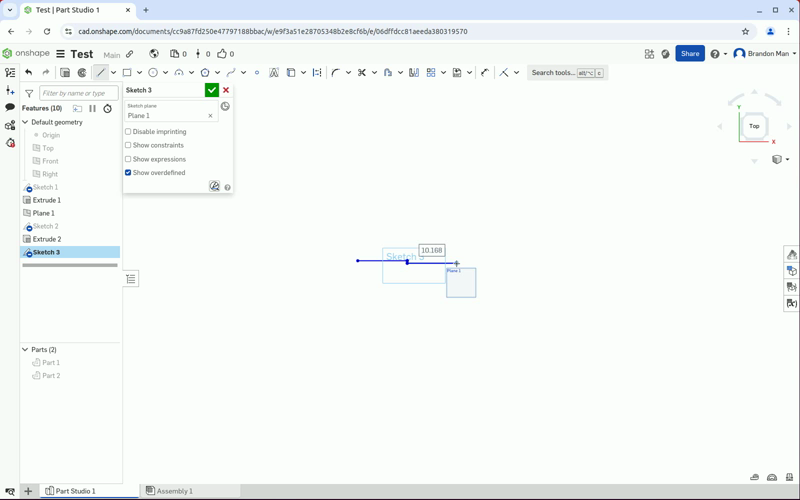
mouse_move(486, 263)
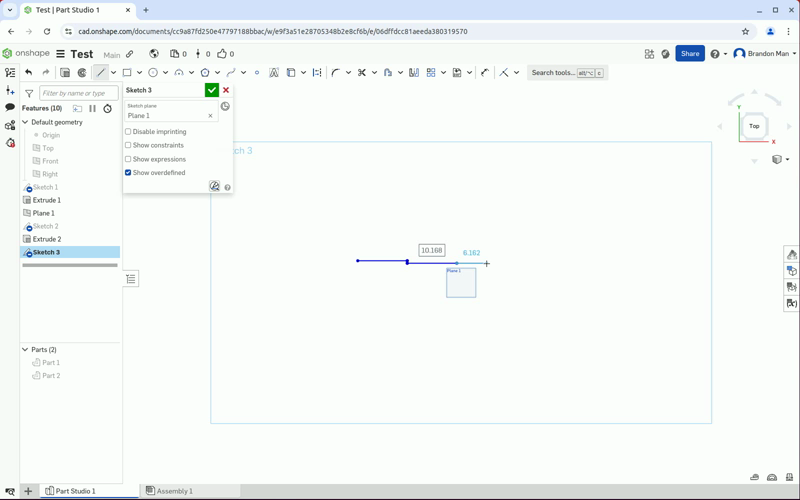
mouse_move(456, 265)
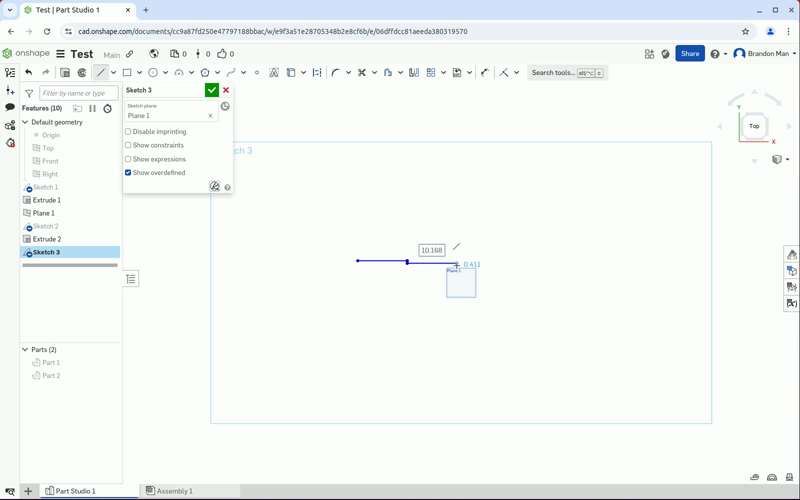
scroll(6)
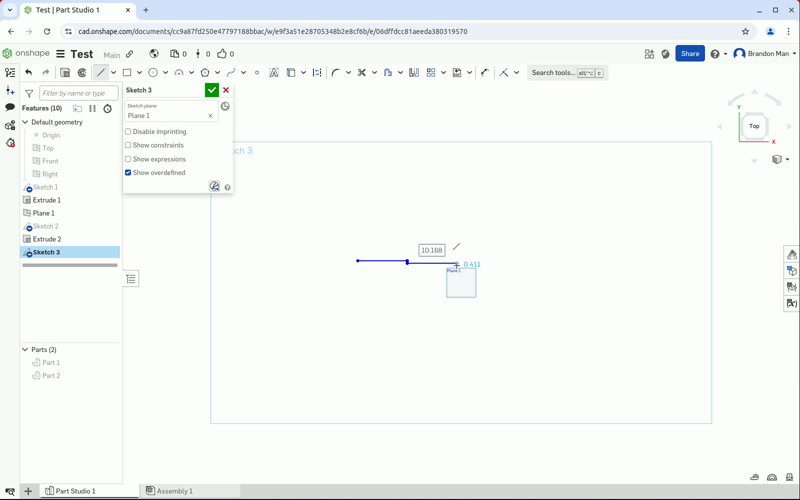
scroll(6)
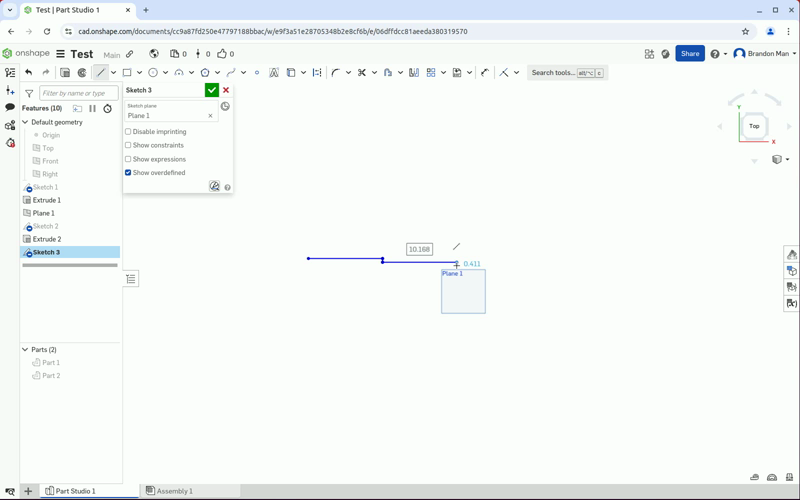
scroll(6)
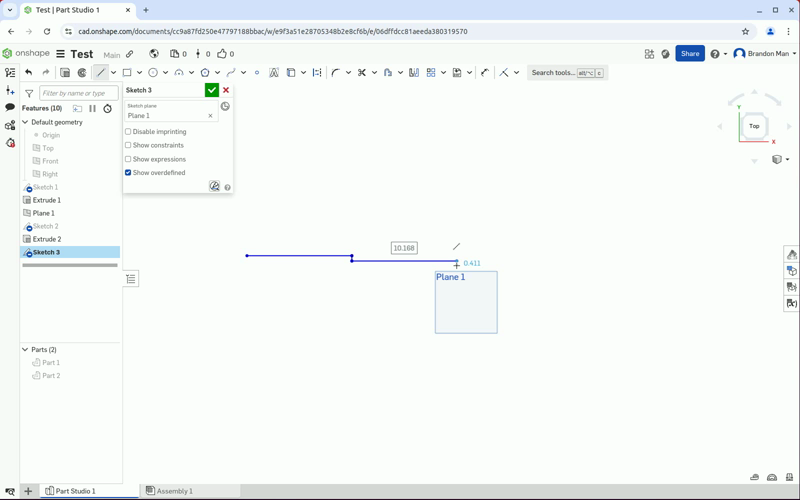
scroll(6)
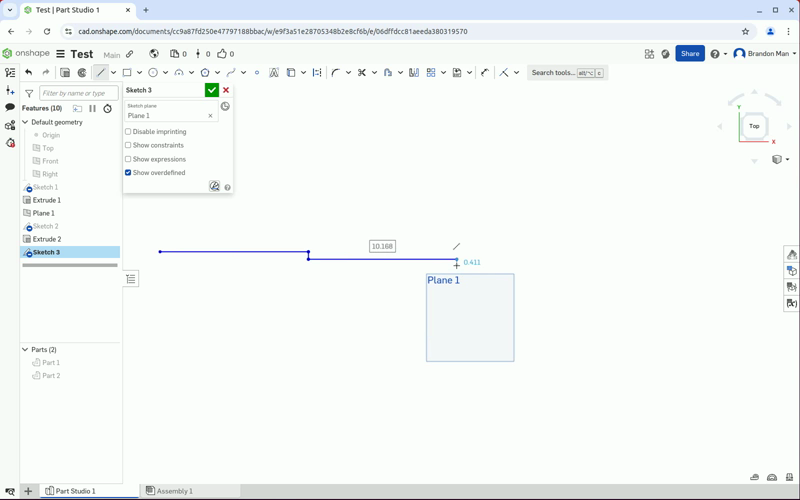
scroll(6)
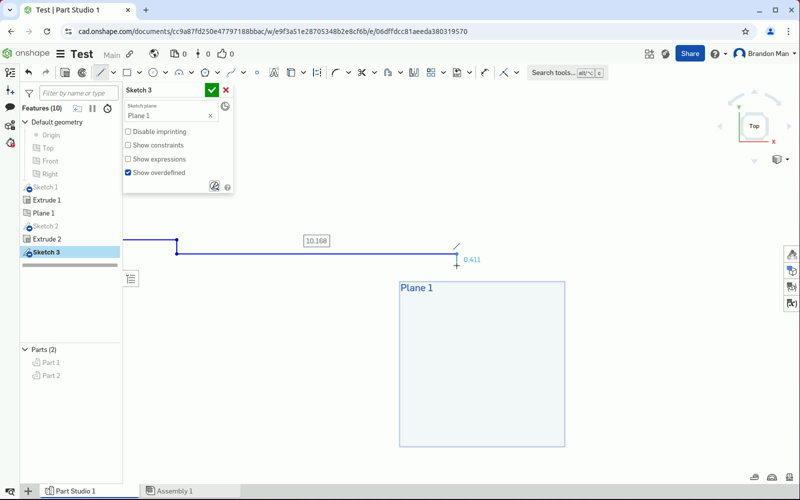
scroll(6)
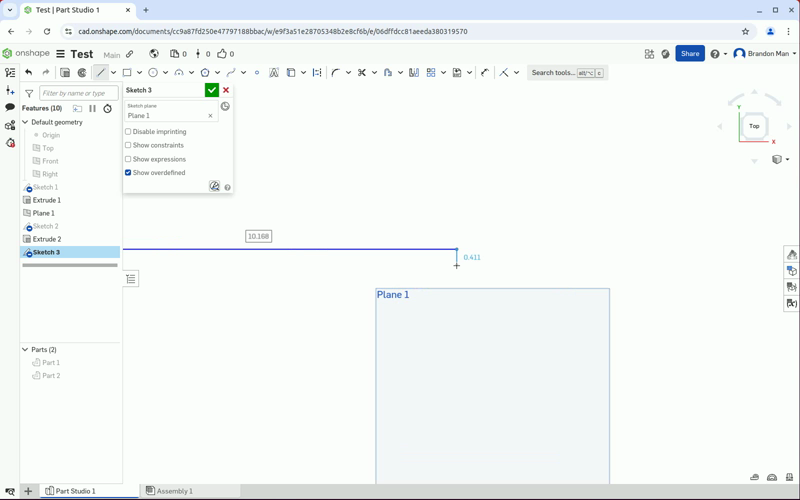
scroll(6)
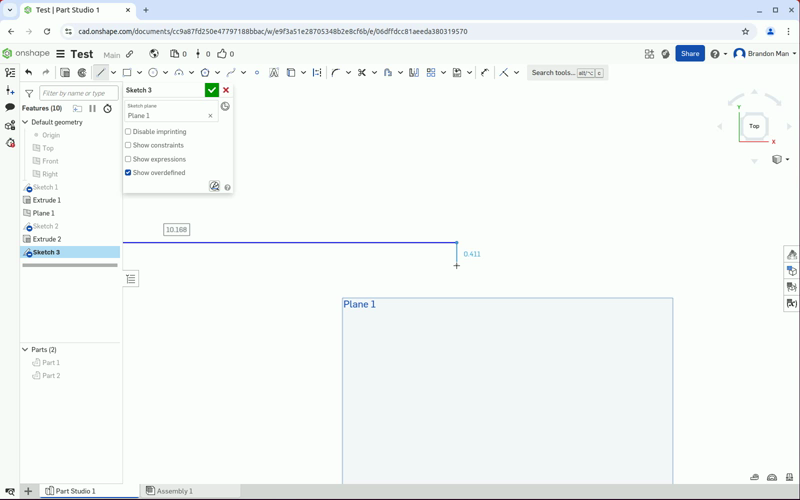
click(456, 265)
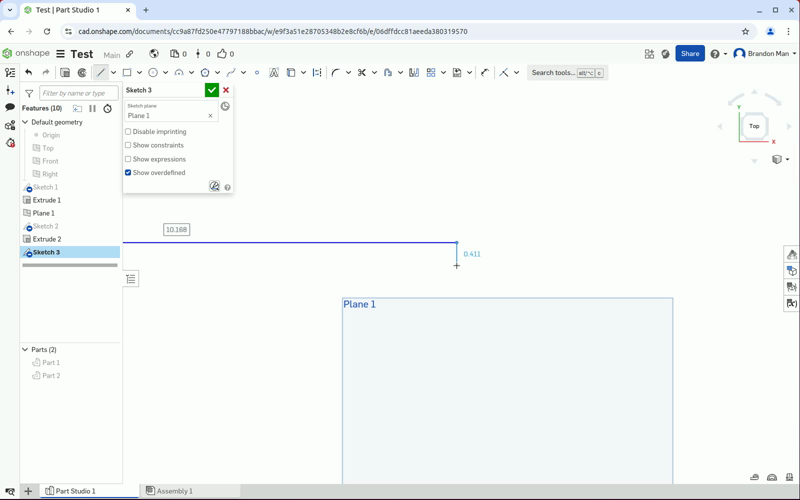
scroll(-6)
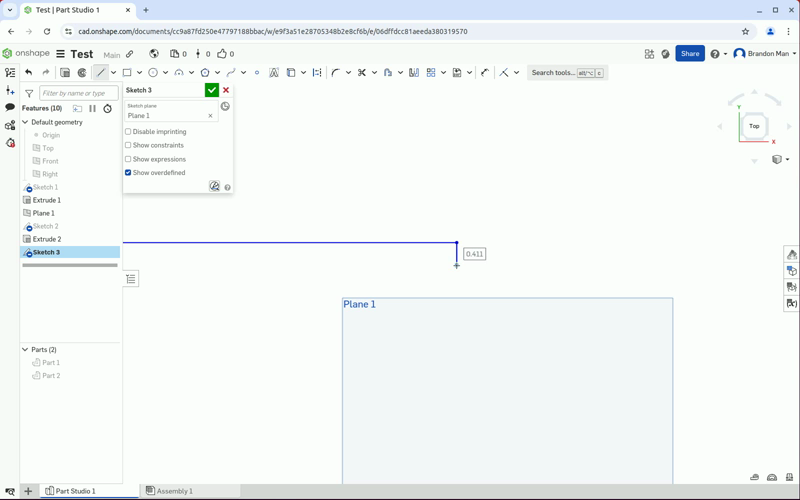
scroll(-6)
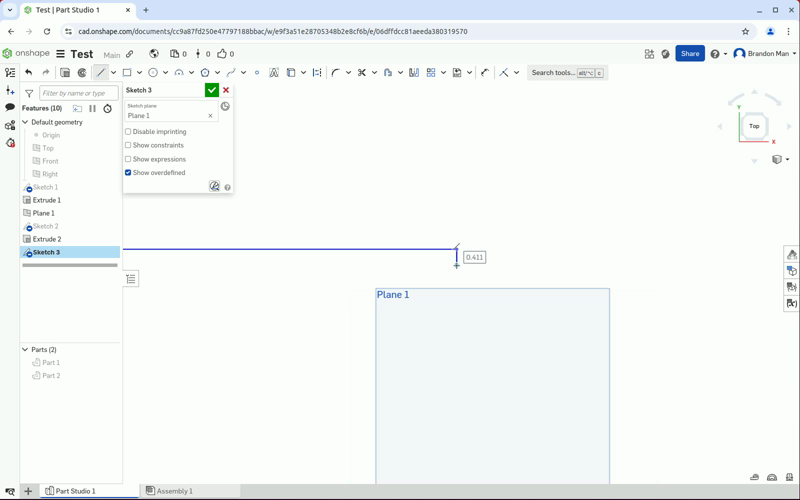
scroll(-6)
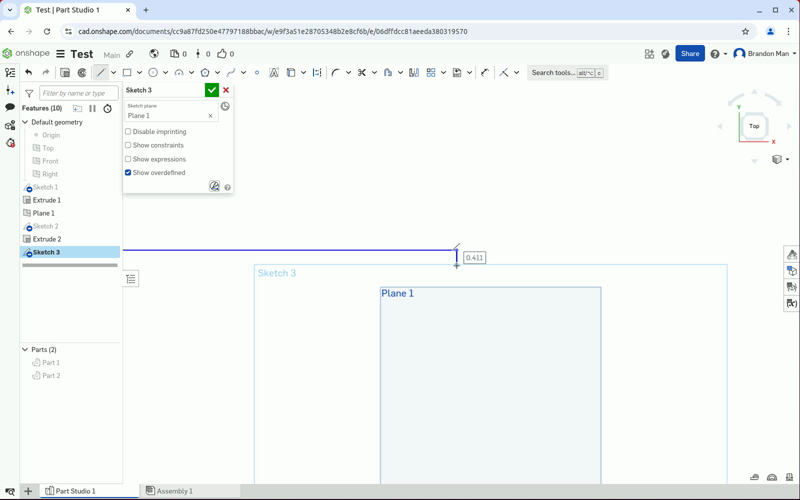
scroll(-6)
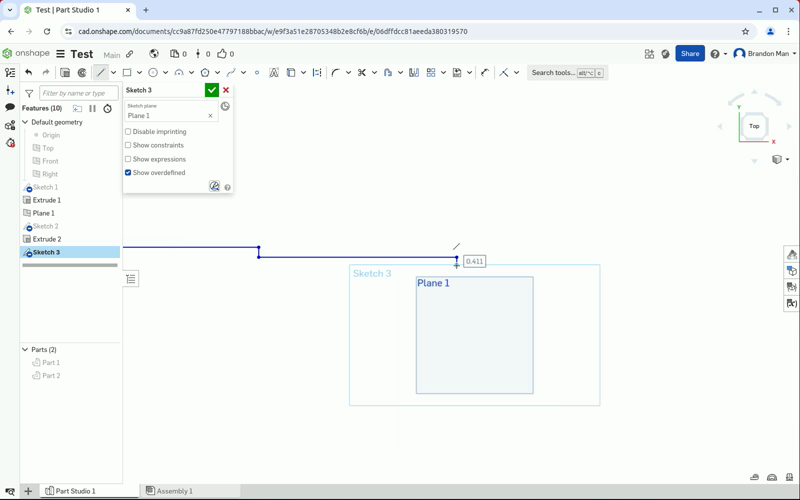
scroll(-6)
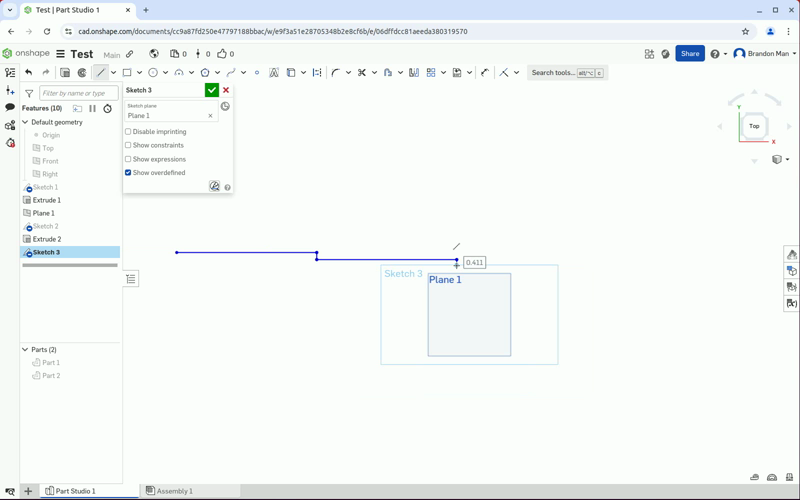
scroll(-6)
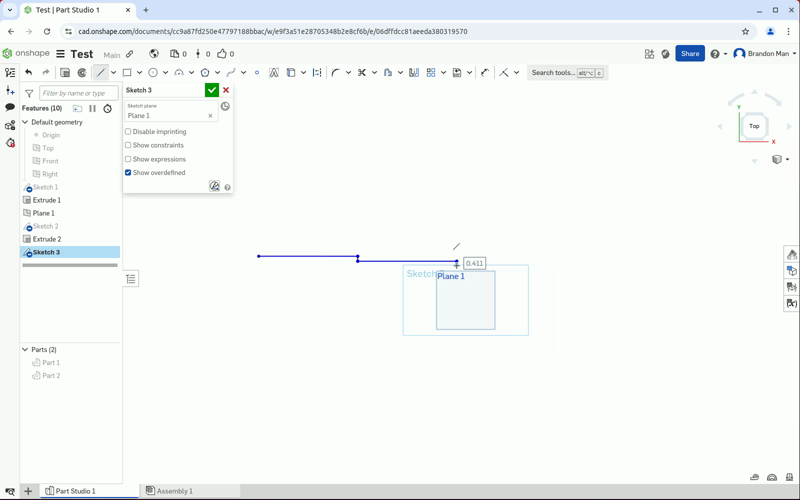
scroll(-6)
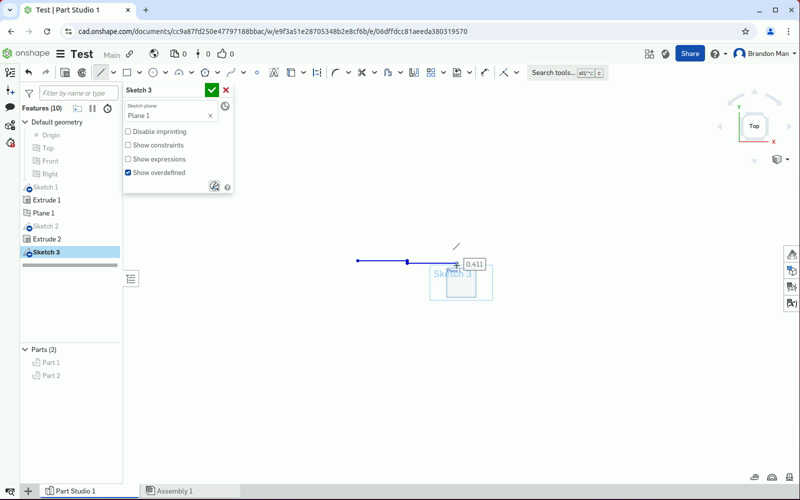
key_up(shift)
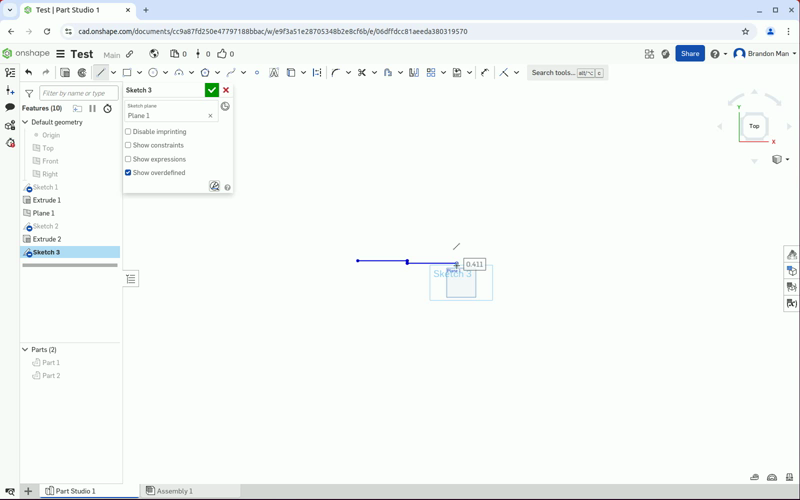
key_down(shift)
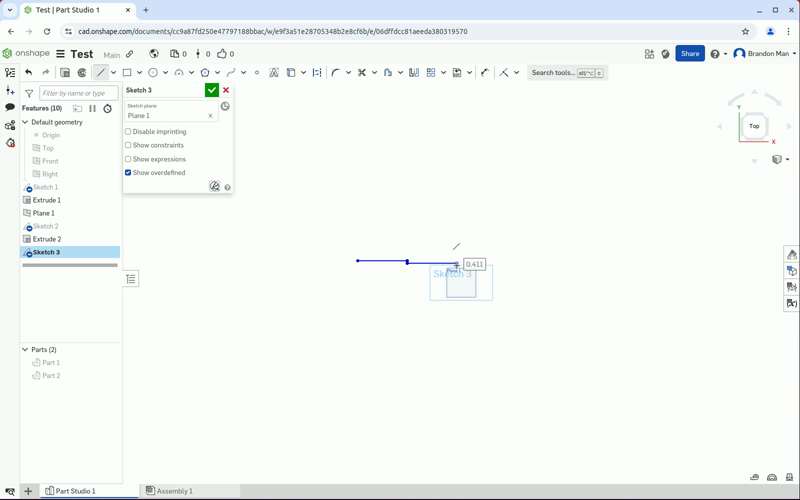
mouse_move(486, 265)
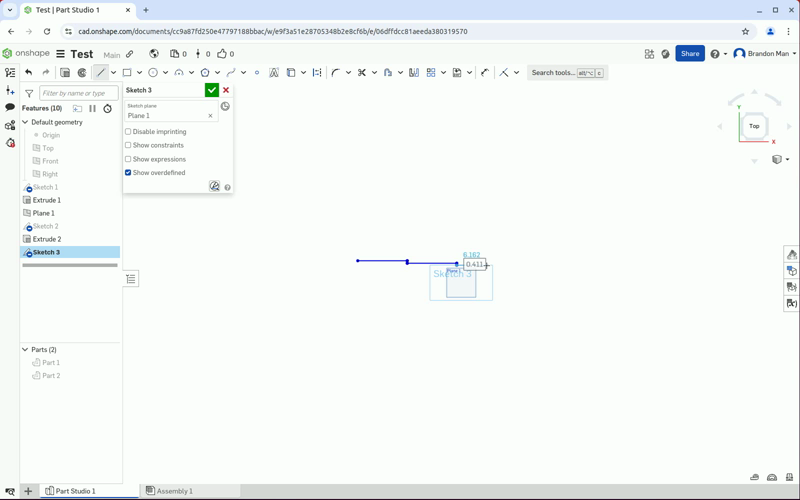
mouse_move(497, 265)
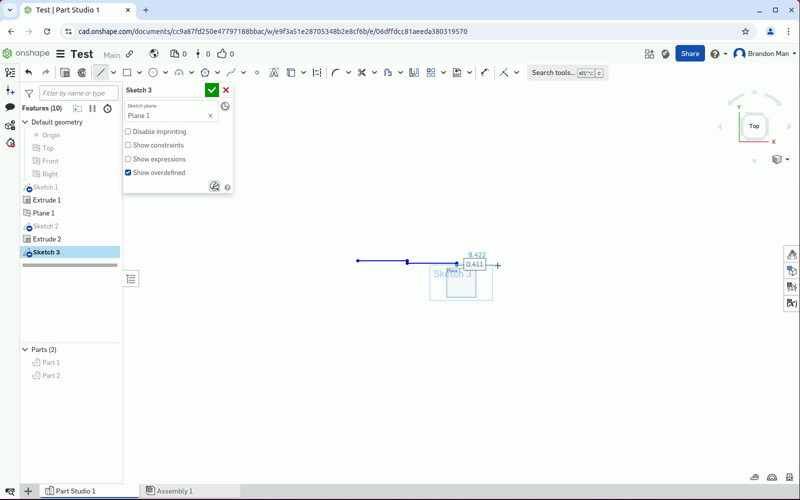
click(497, 265)
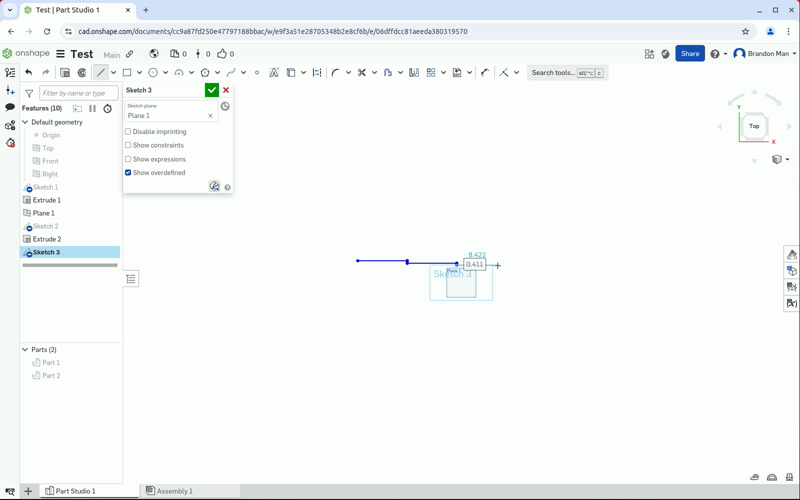
key_up(shift)
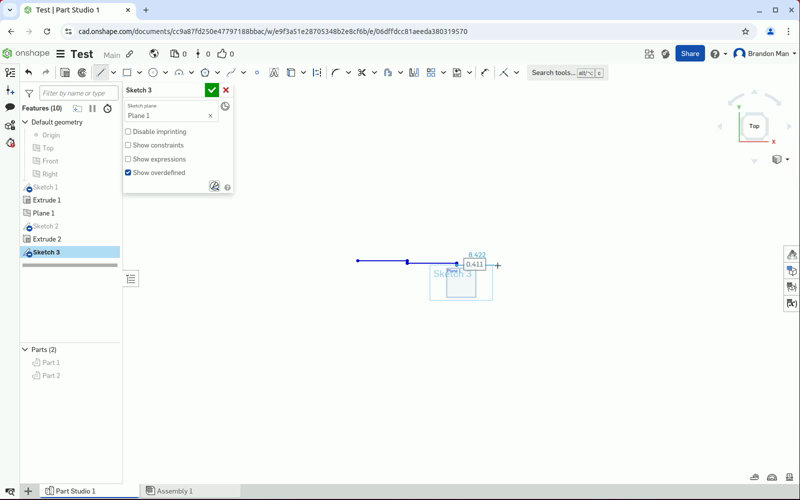
key_down(shift)
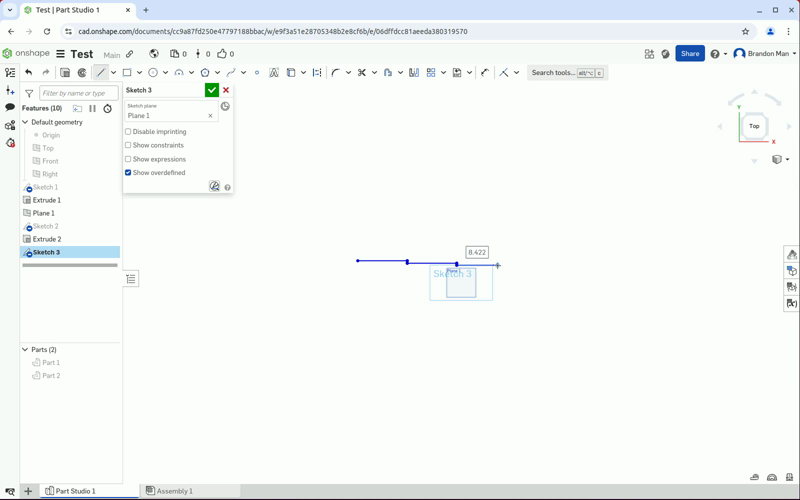
mouse_move(527, 265)
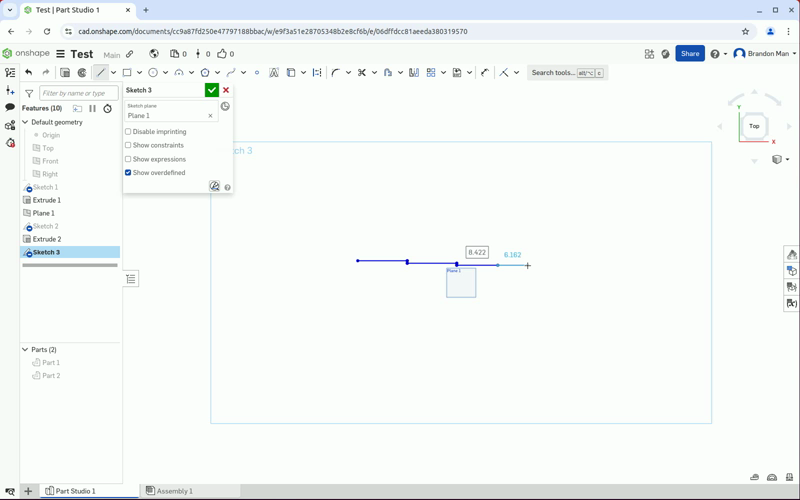
mouse_move(497, 267)
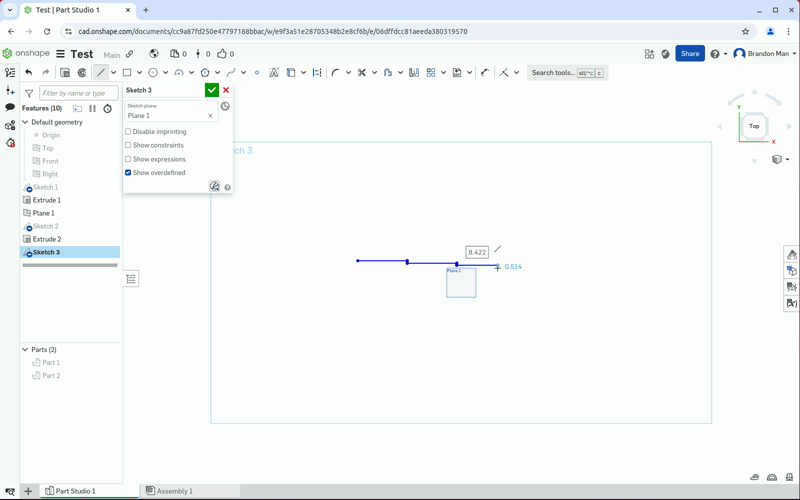
scroll(6)
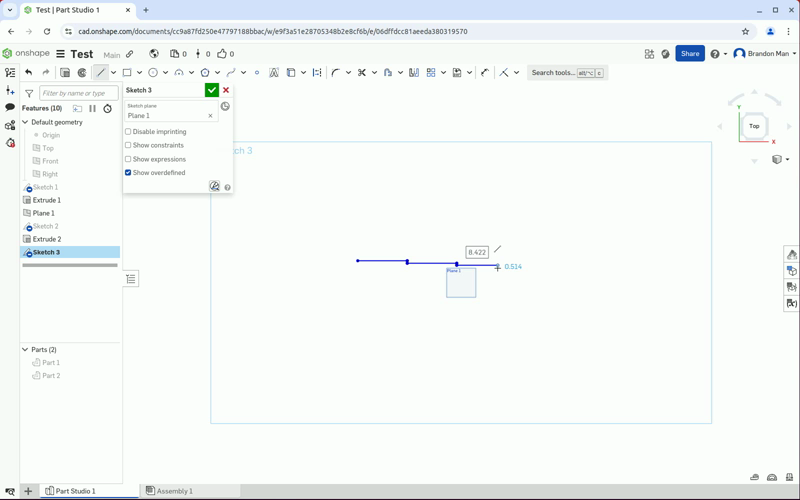
scroll(6)
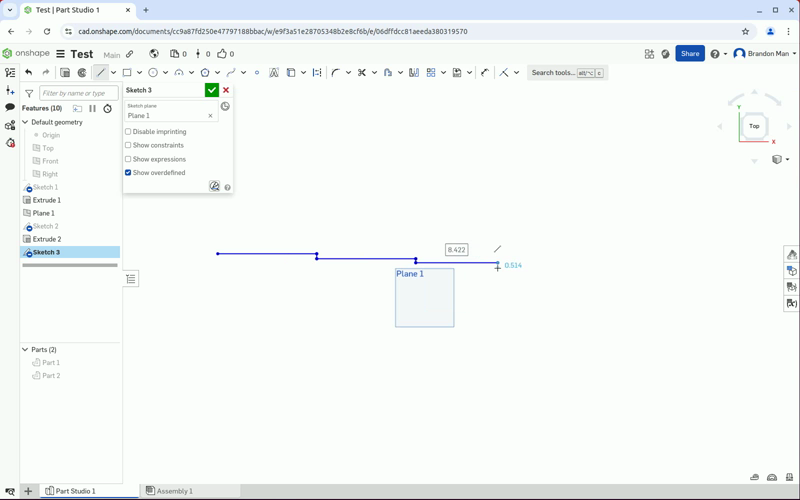
scroll(6)
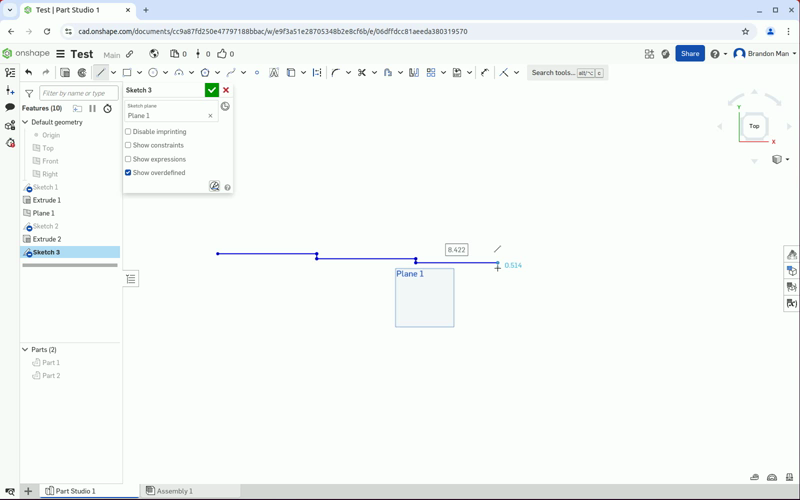
scroll(6)
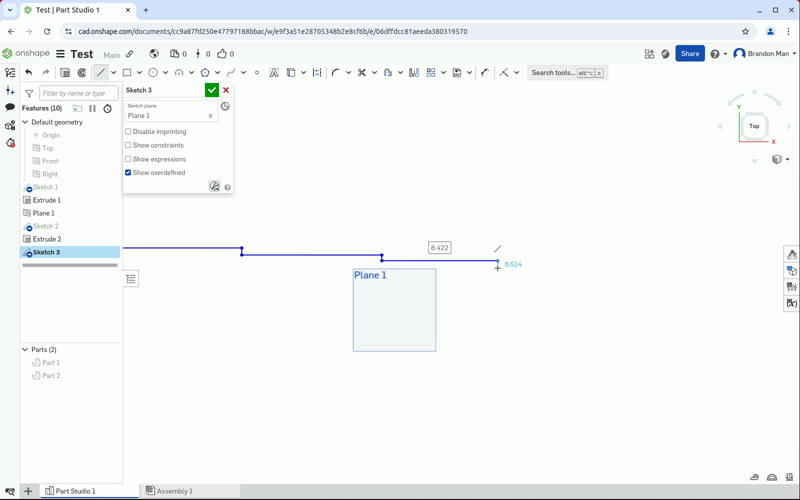
scroll(6)
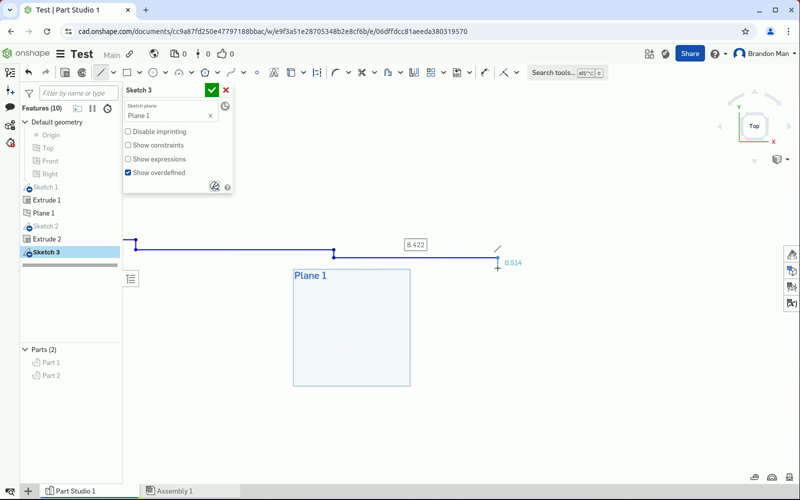
scroll(6)
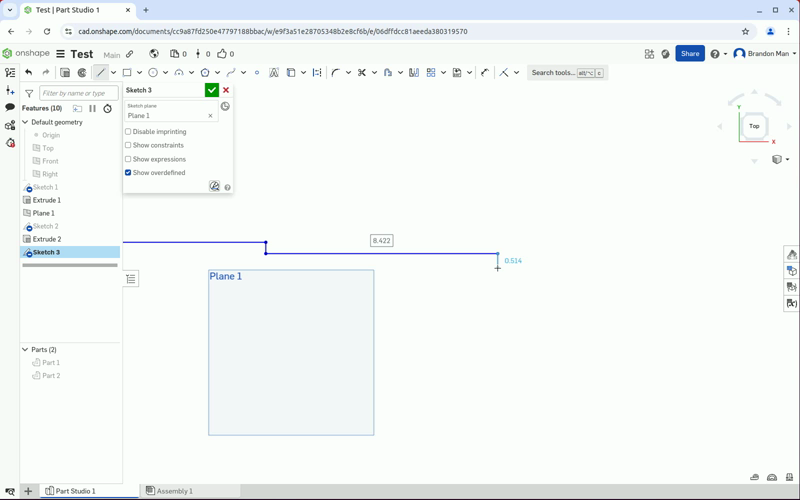
scroll(6)
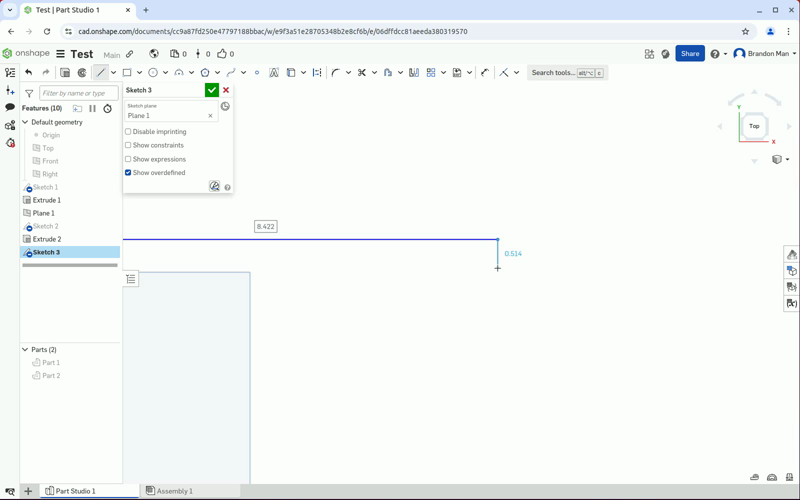
click(497, 267)
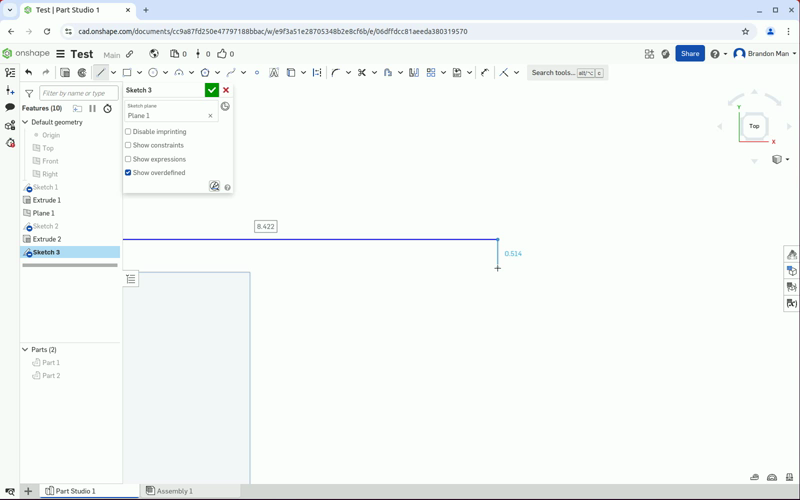
scroll(-6)
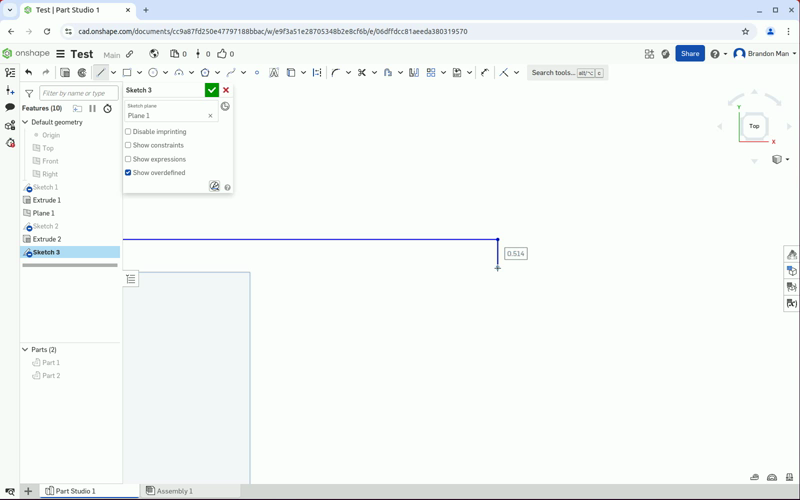
scroll(-6)
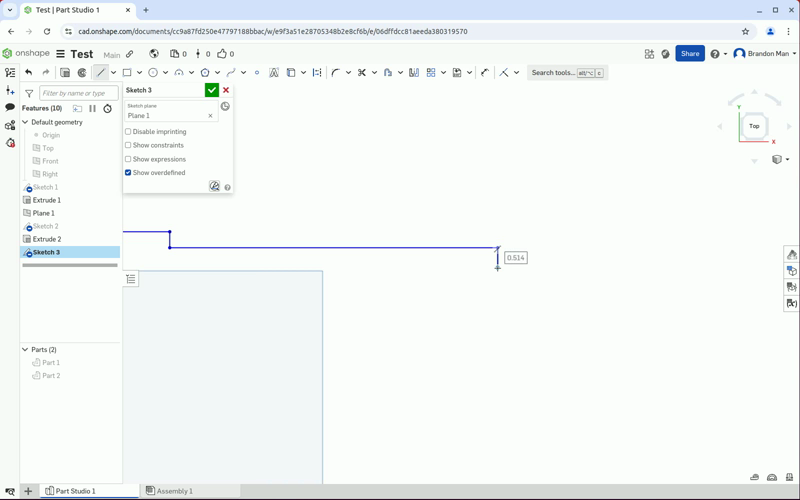
scroll(-6)
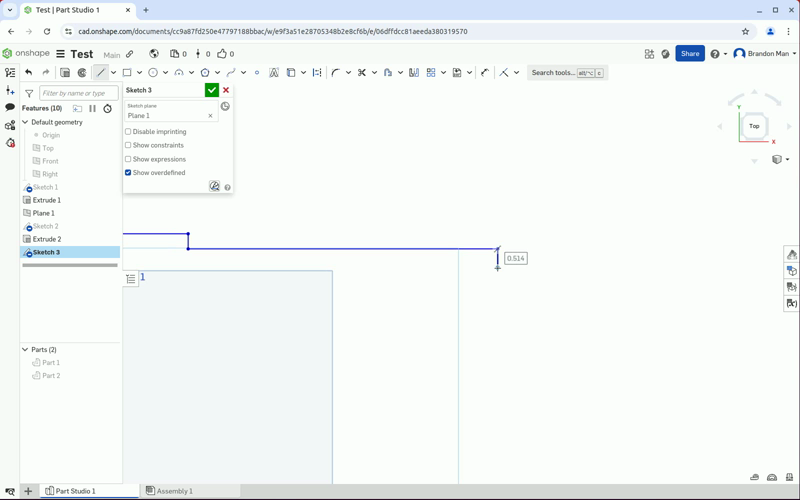
scroll(-6)
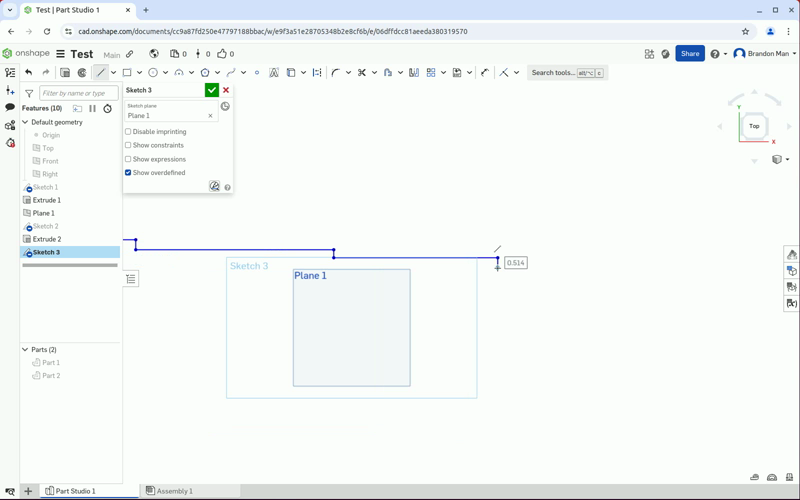
scroll(-6)
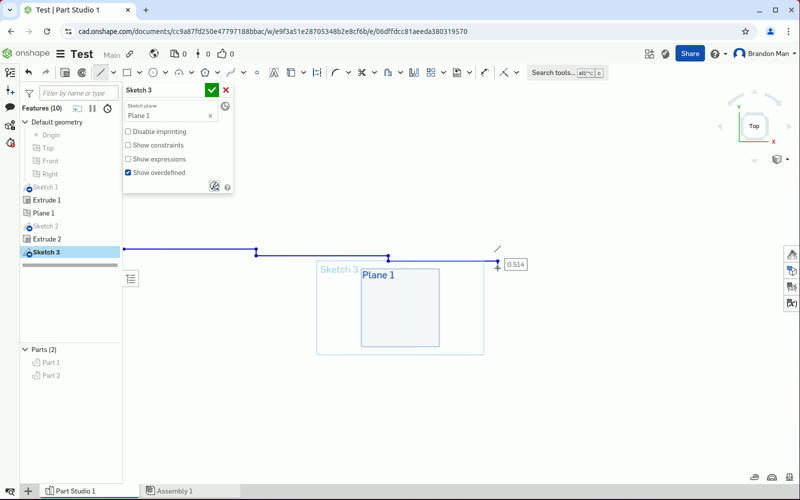
scroll(-6)
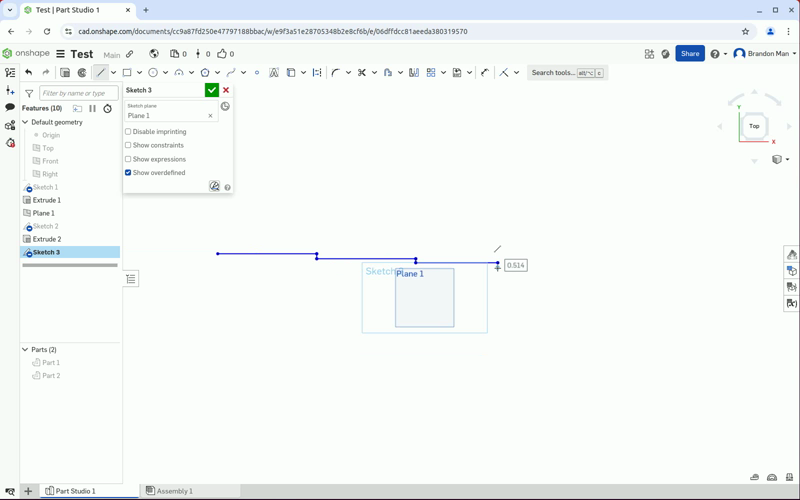
scroll(-6)
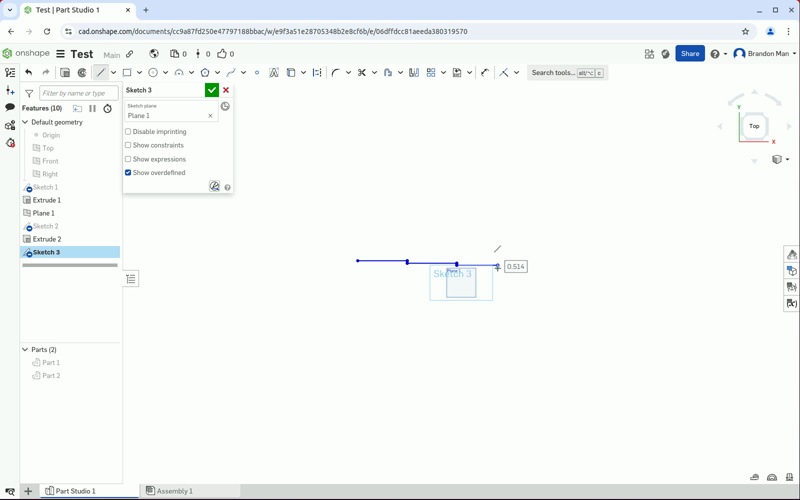
key_up(shift)
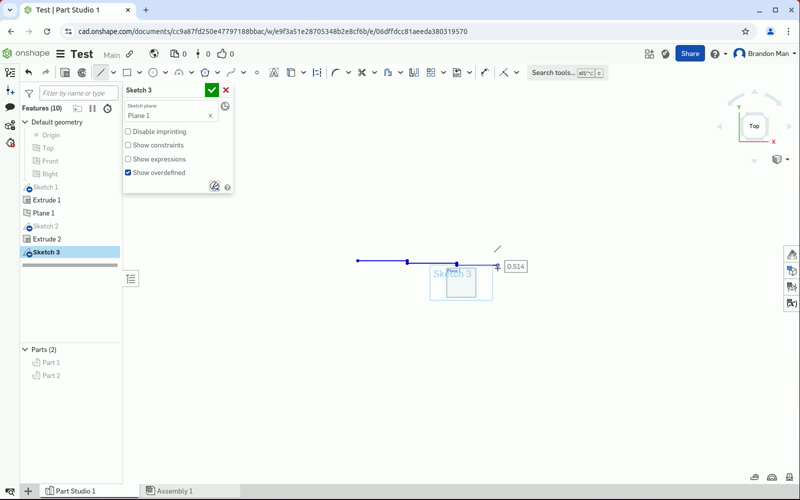
key_down(shift)
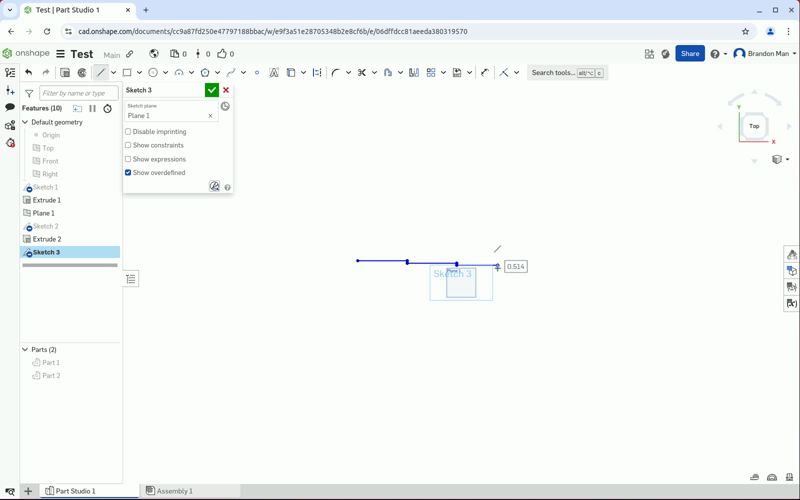
mouse_move(527, 267)
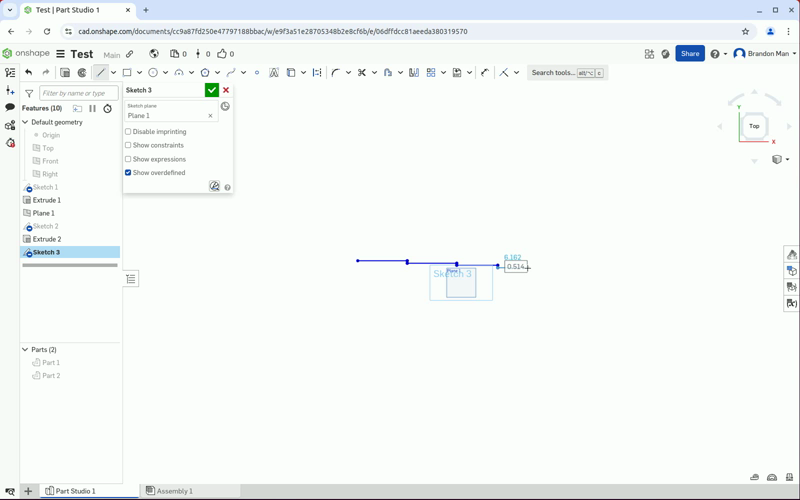
mouse_move(538, 267)
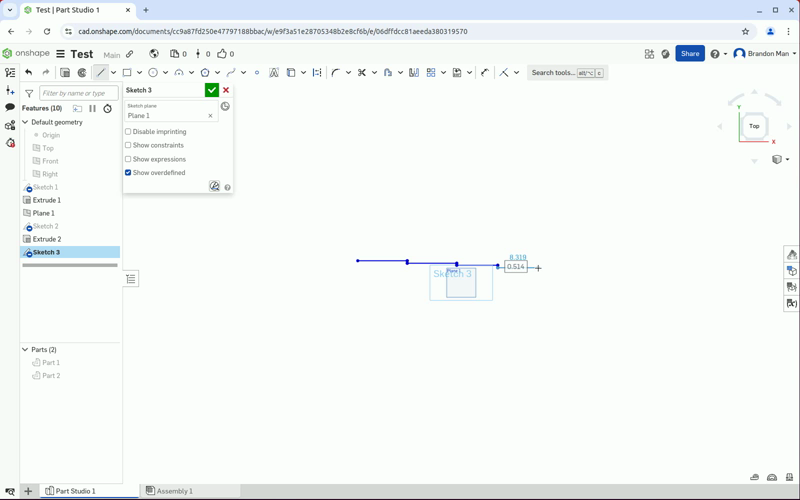
click(538, 267)
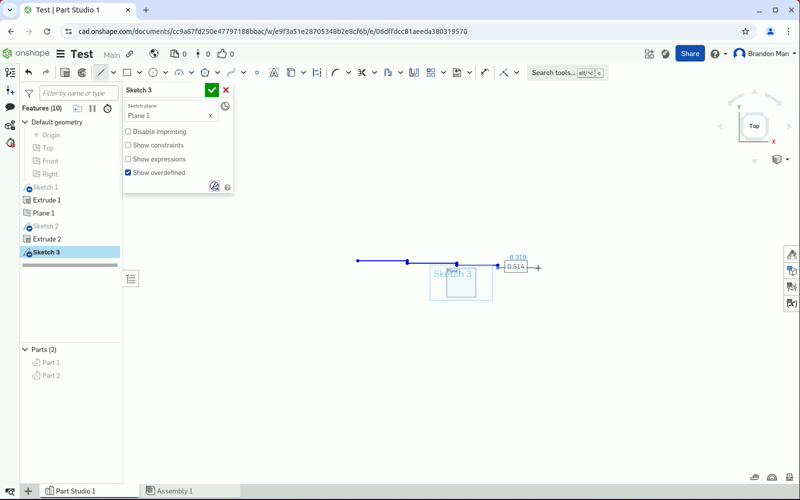
key_up(shift)
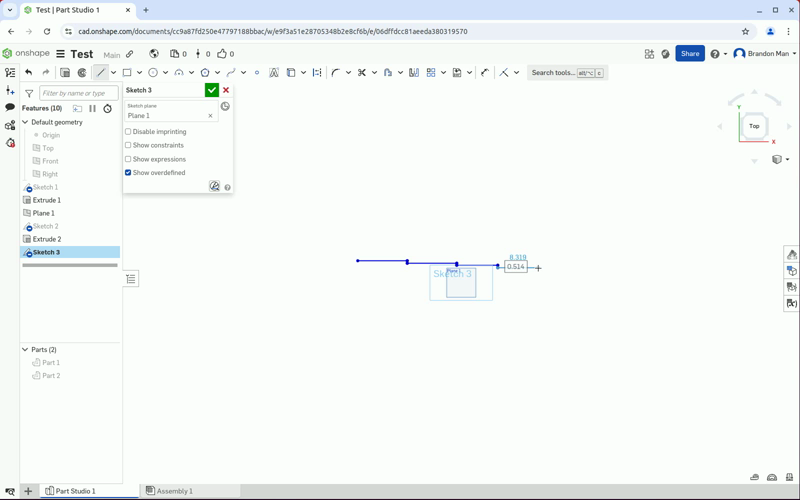
key_down(shift)
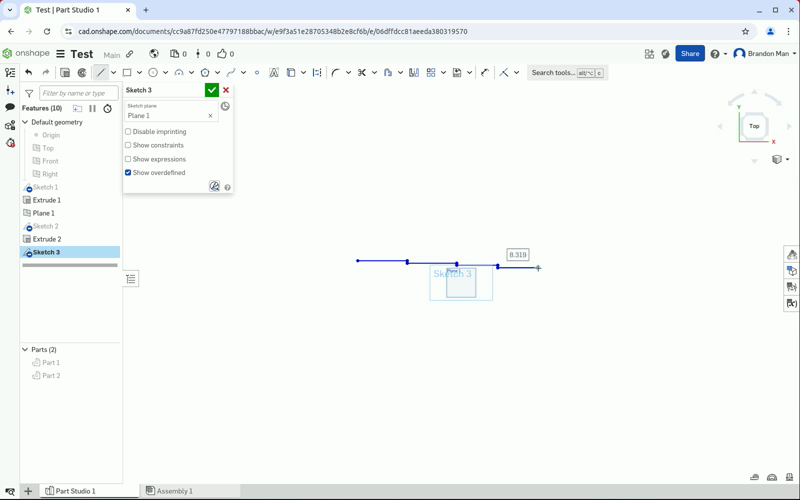
mouse_move(568, 267)
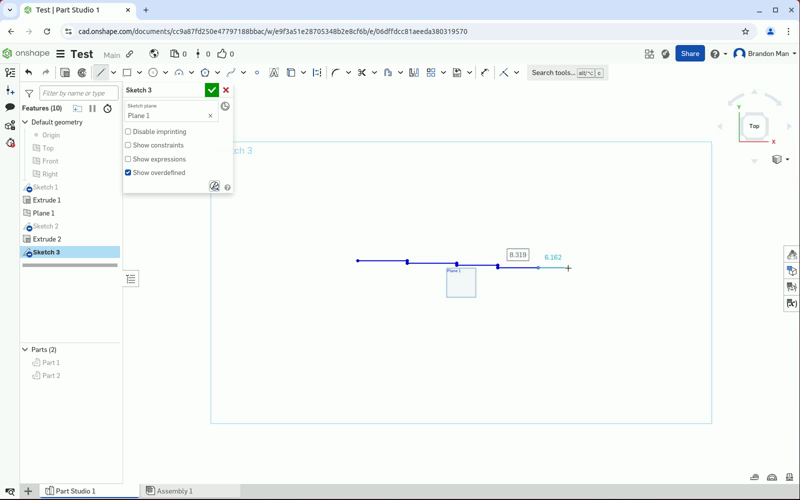
mouse_move(538, 269)
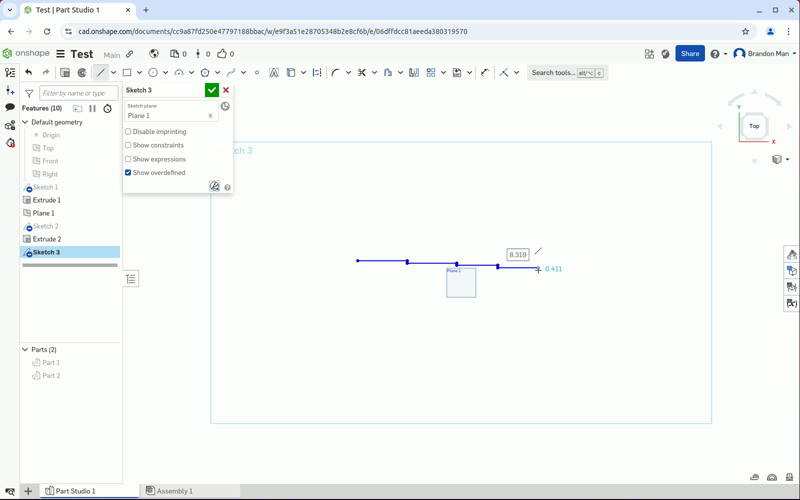
scroll(6)
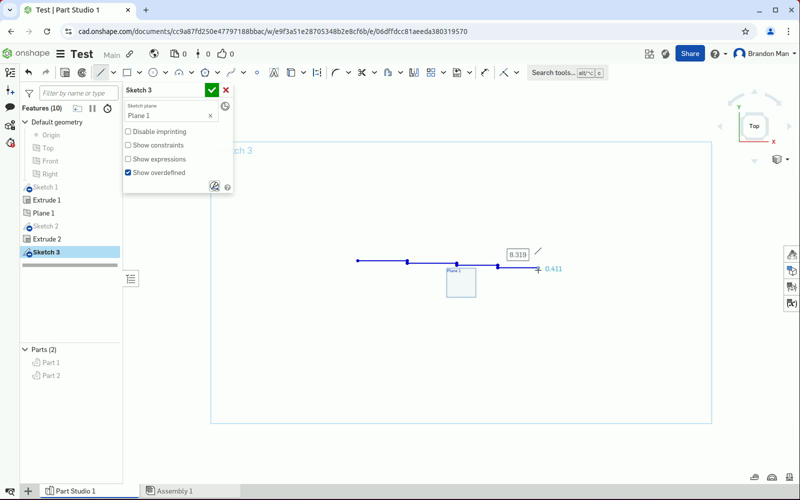
scroll(6)
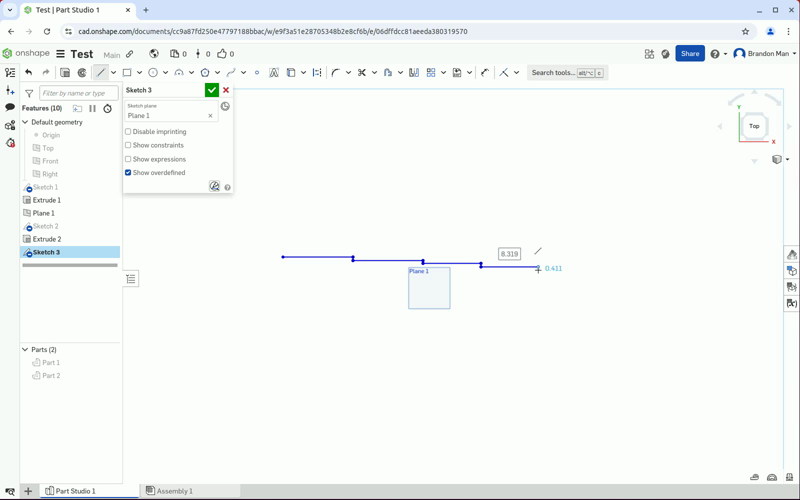
scroll(6)
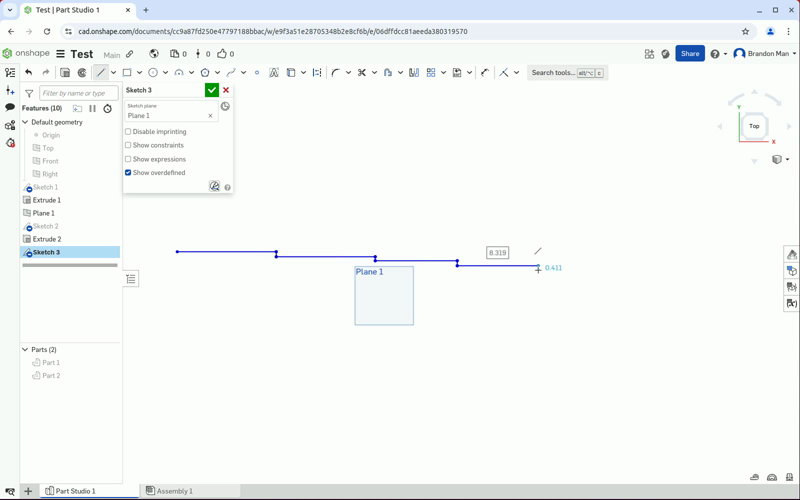
scroll(6)
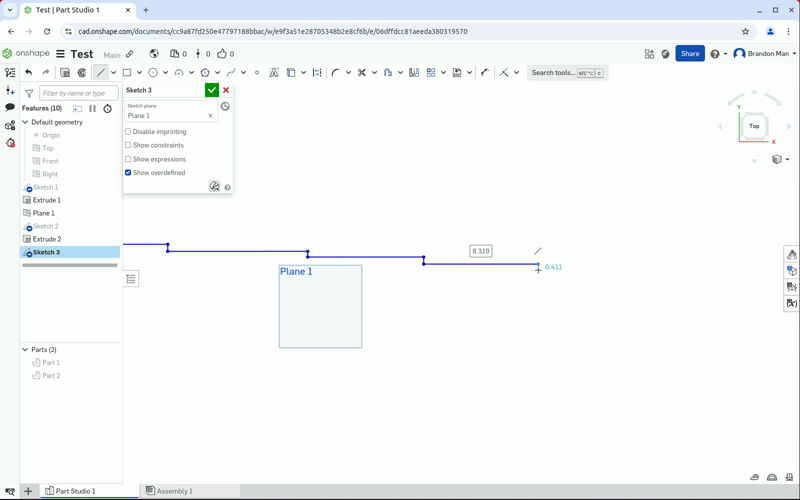
scroll(6)
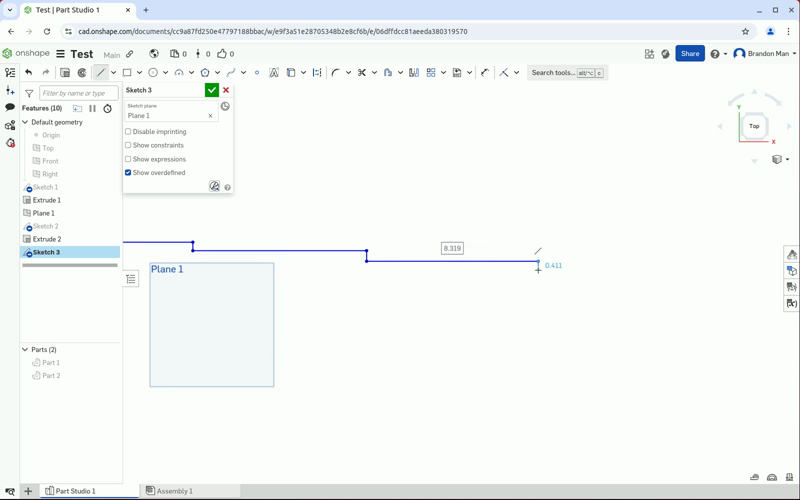
scroll(6)
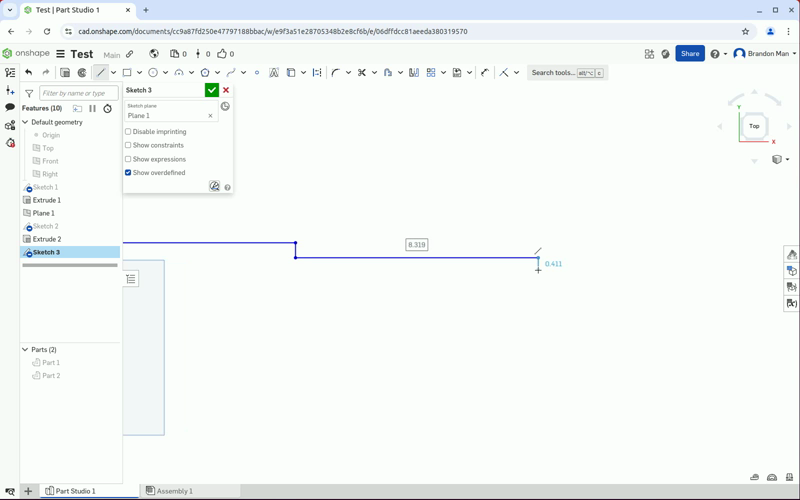
scroll(6)
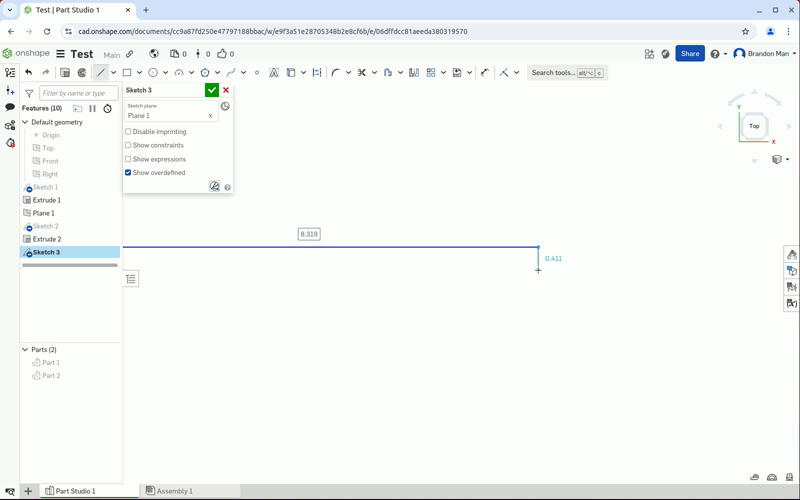
click(538, 269)
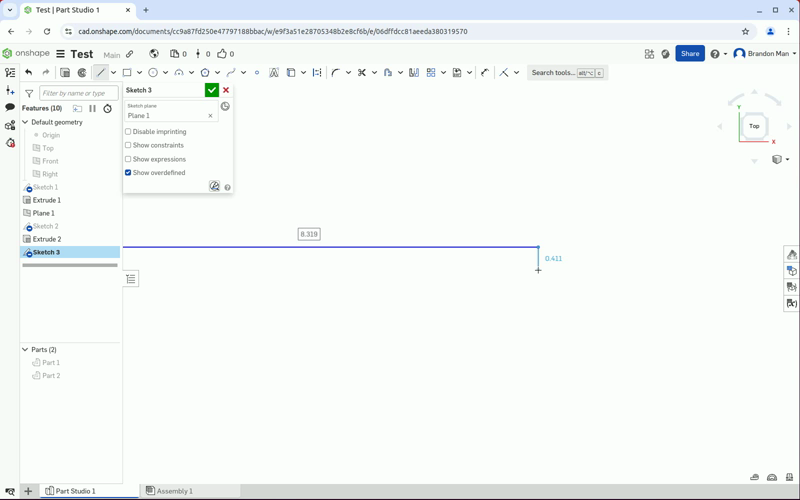
scroll(-6)
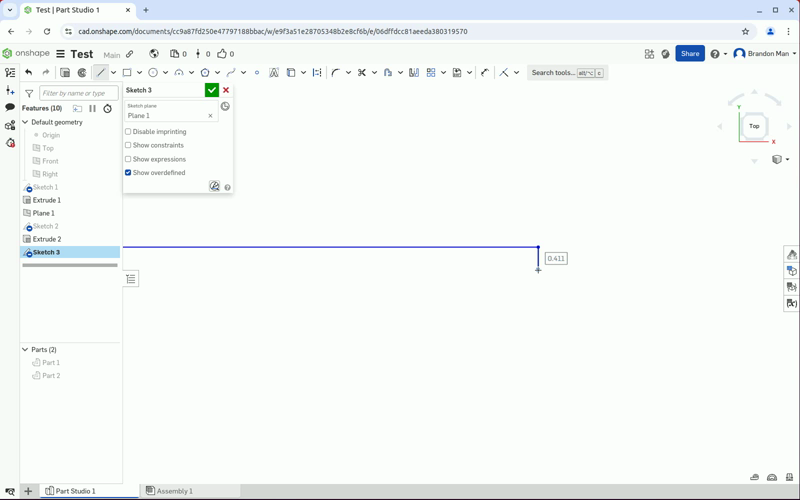
scroll(-6)
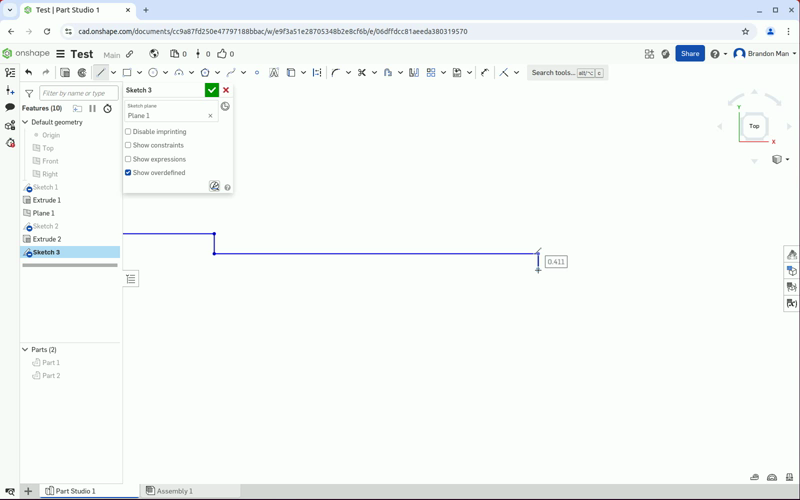
scroll(-6)
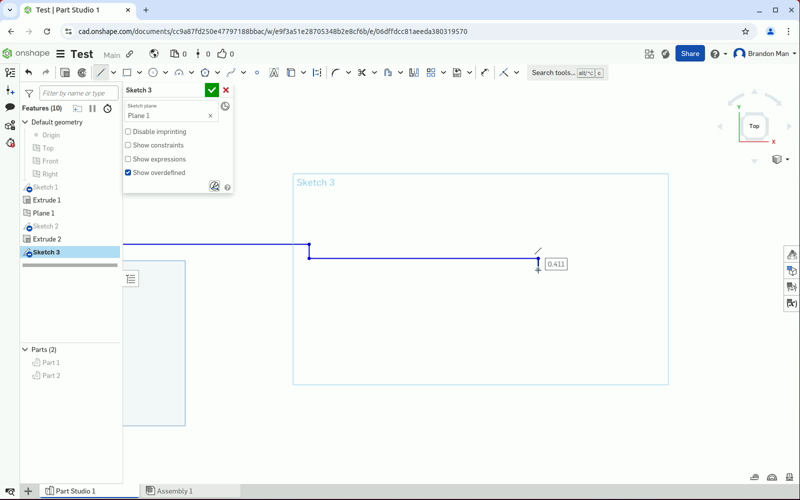
scroll(-6)
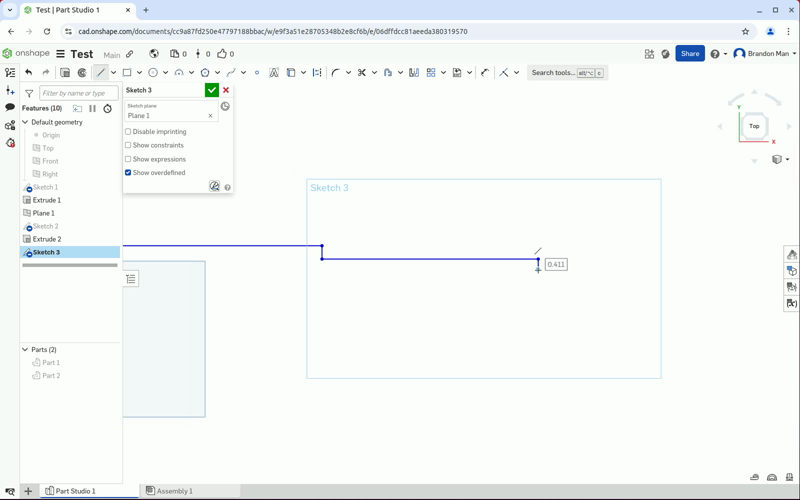
scroll(-6)
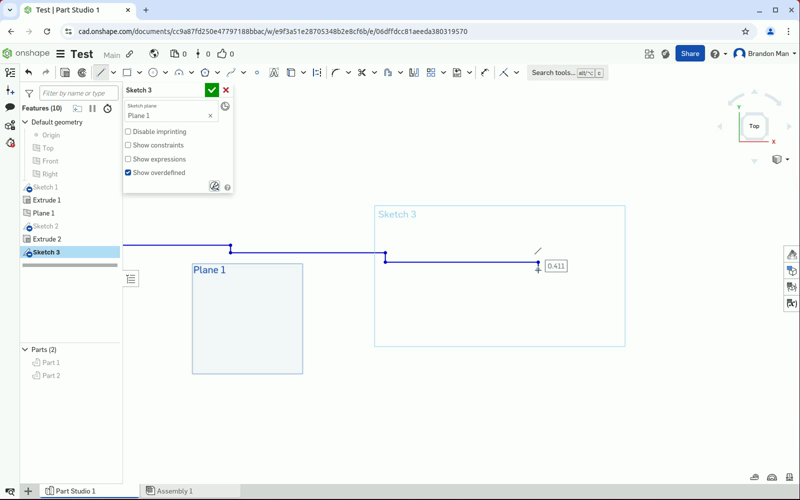
scroll(-6)
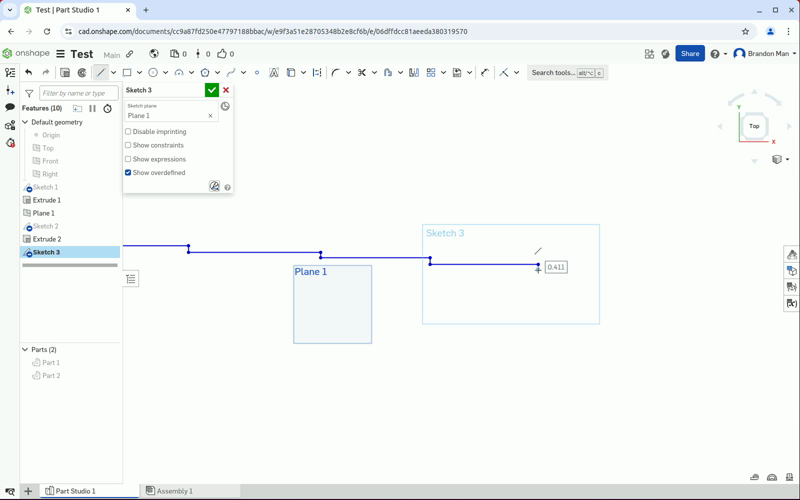
scroll(-6)
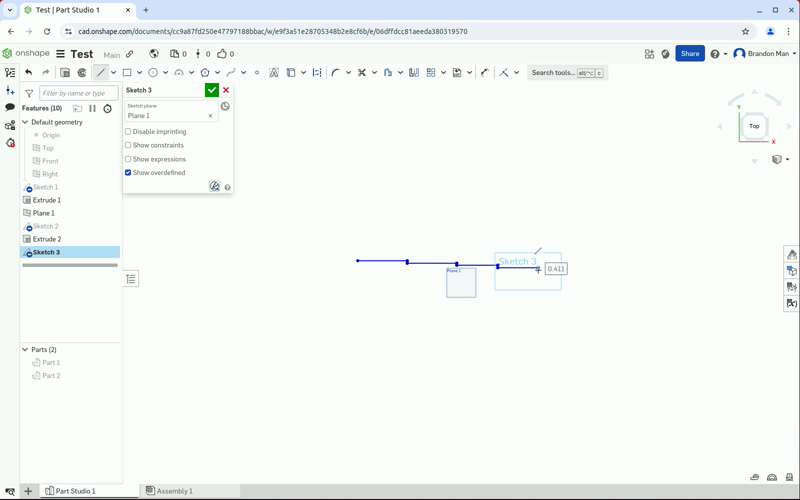
key_up(shift)
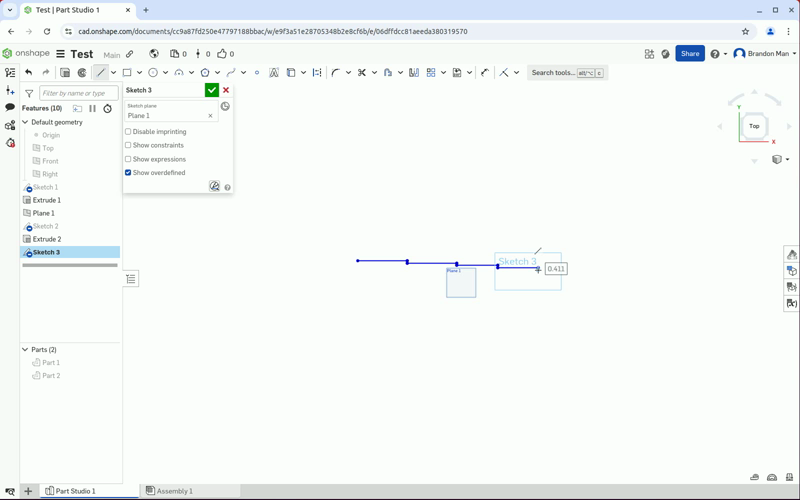
key_down(shift)
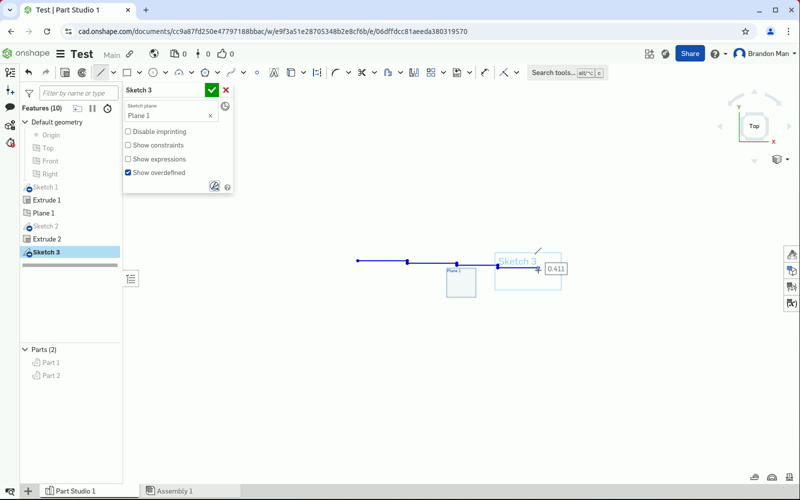
mouse_move(568, 269)
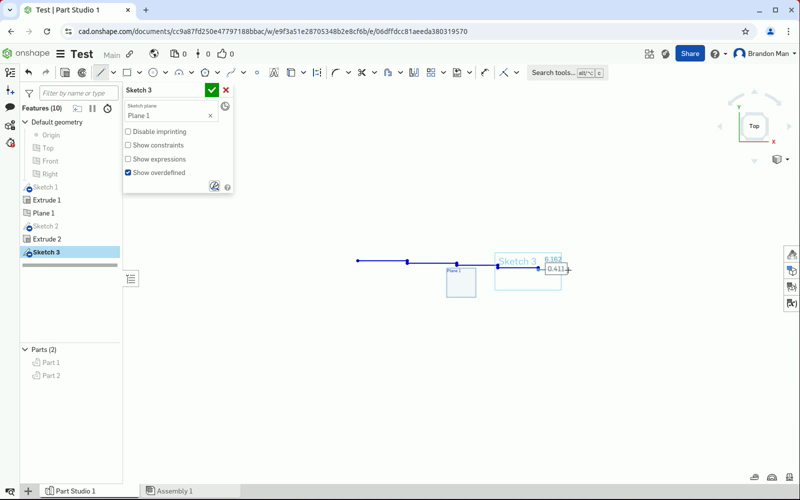
mouse_move(572, 269)
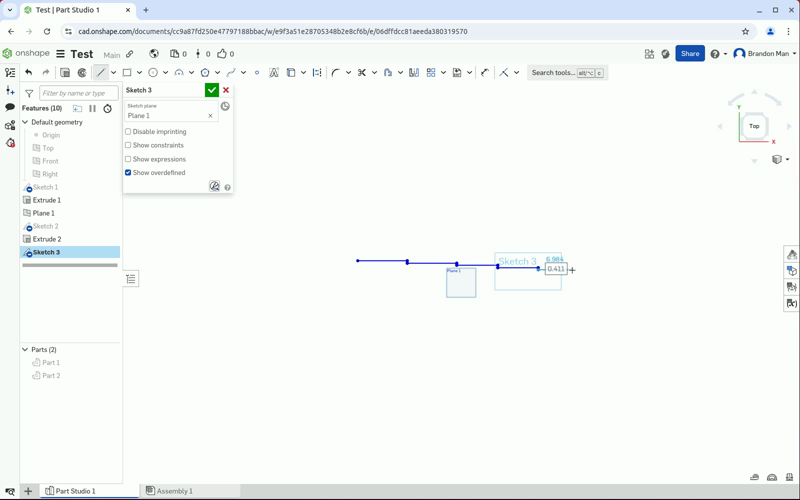
click(572, 269)
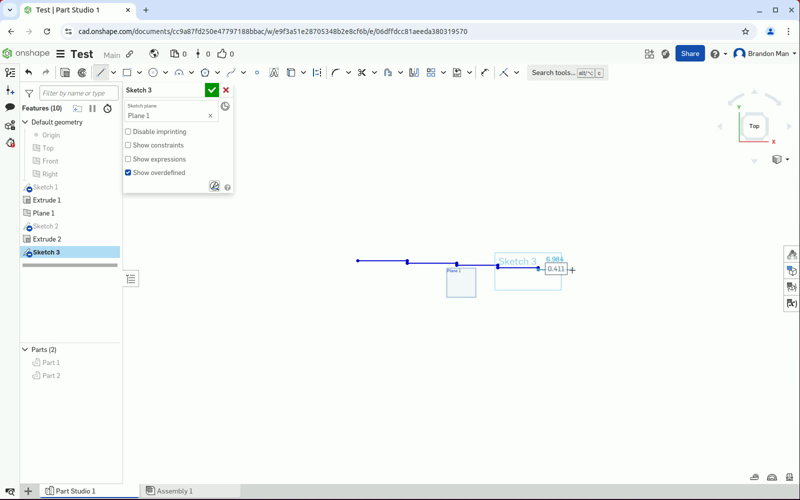
key_up(shift)
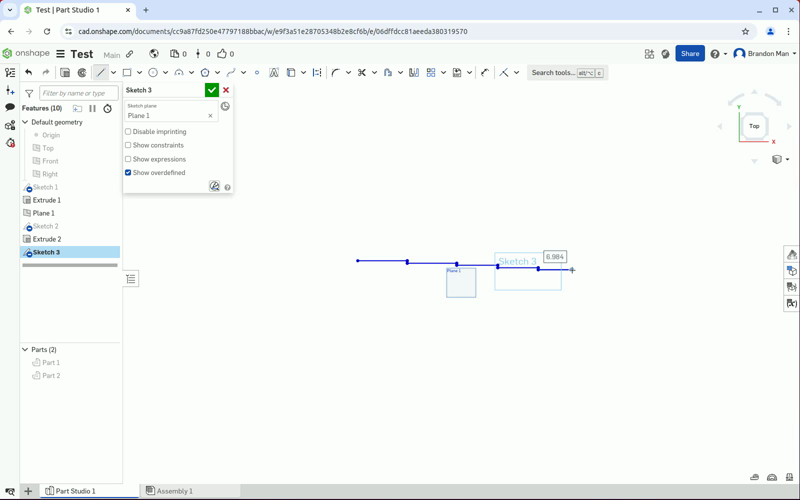
key_down(shift)
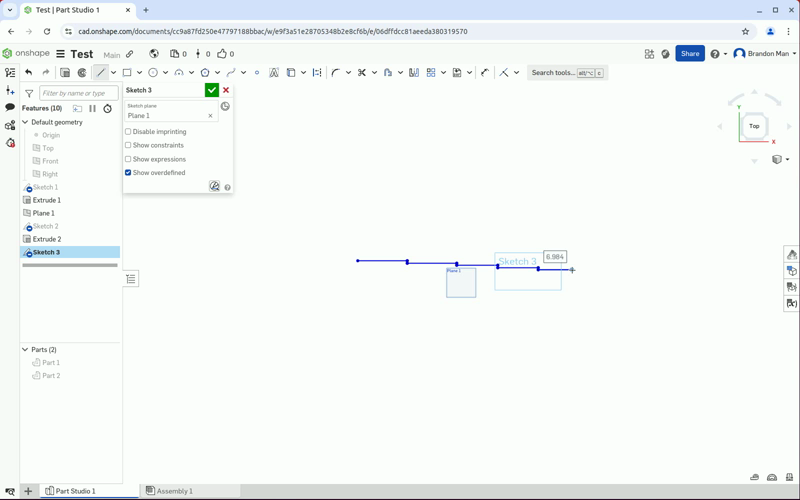
mouse_move(589, 269)
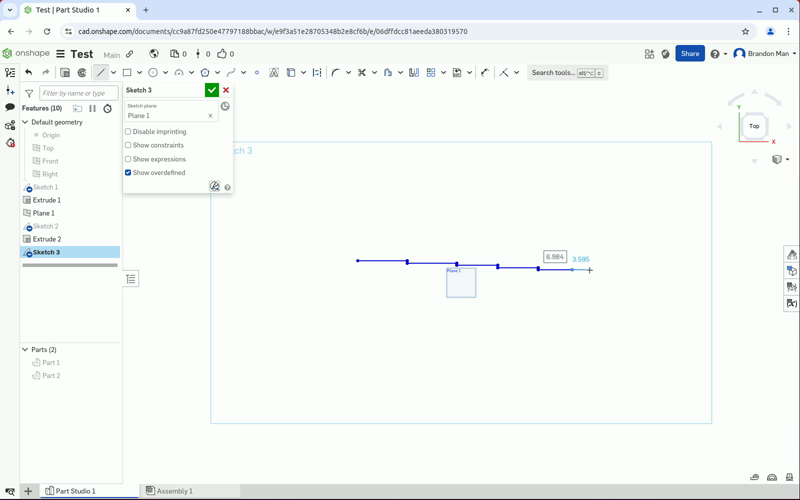
mouse_move(572, 258)
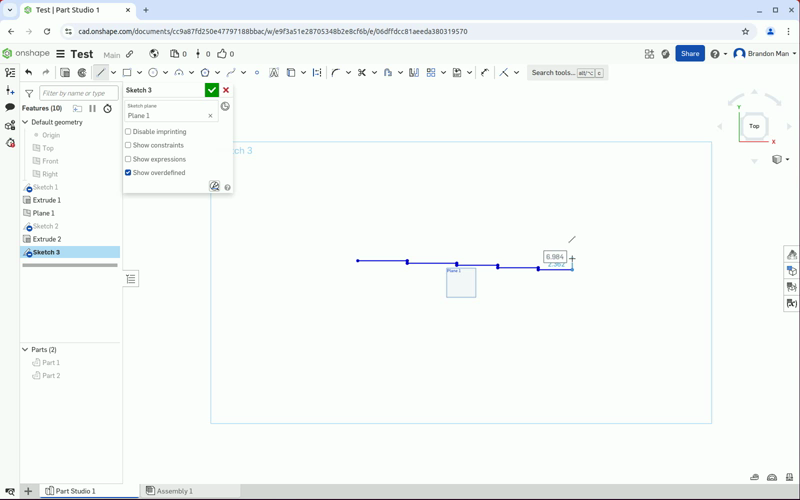
click(572, 258)
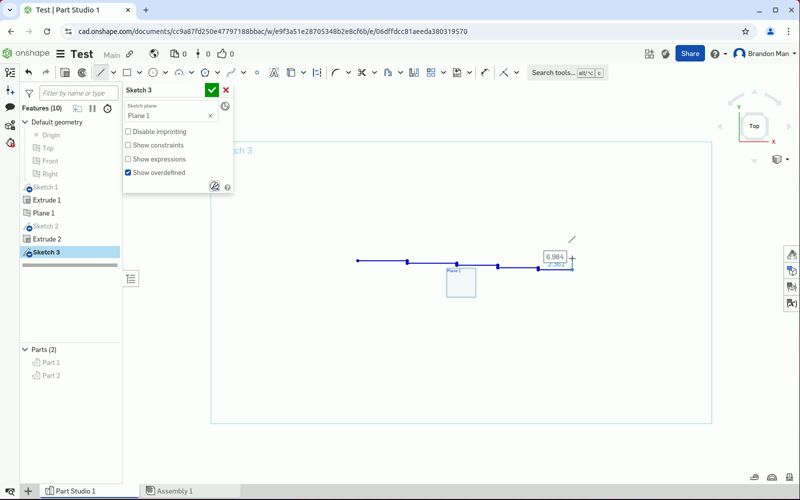
key_up(shift)
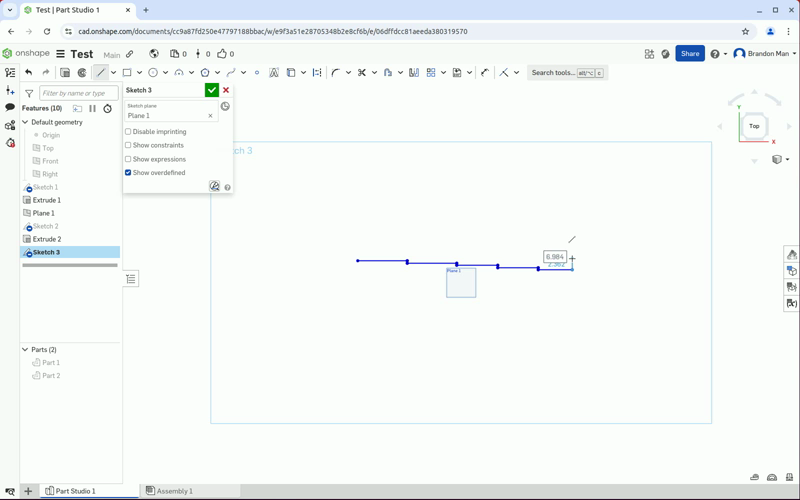
key_down(shift)
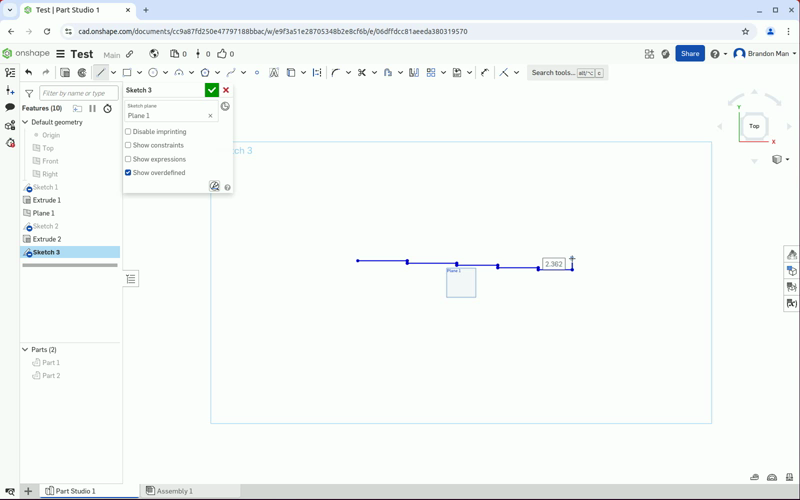
mouse_move(357, 258)
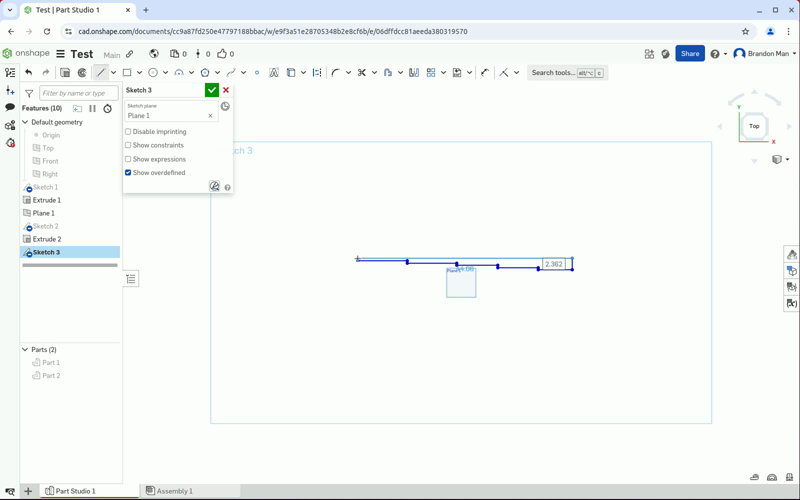
scroll(6)
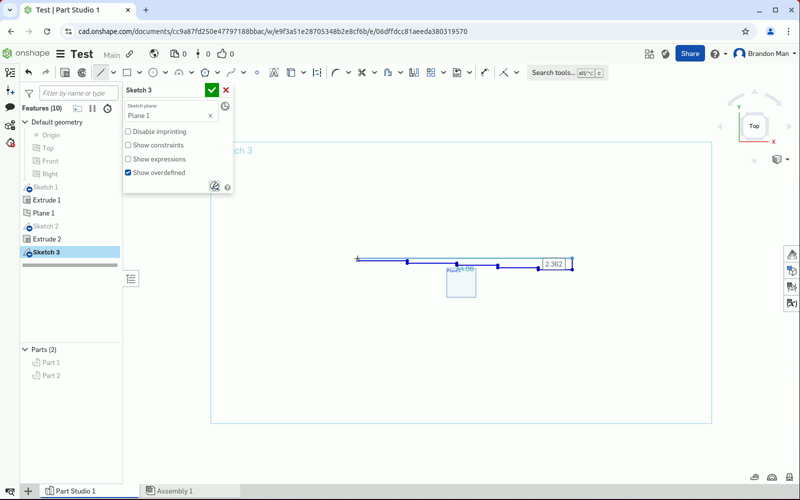
scroll(6)
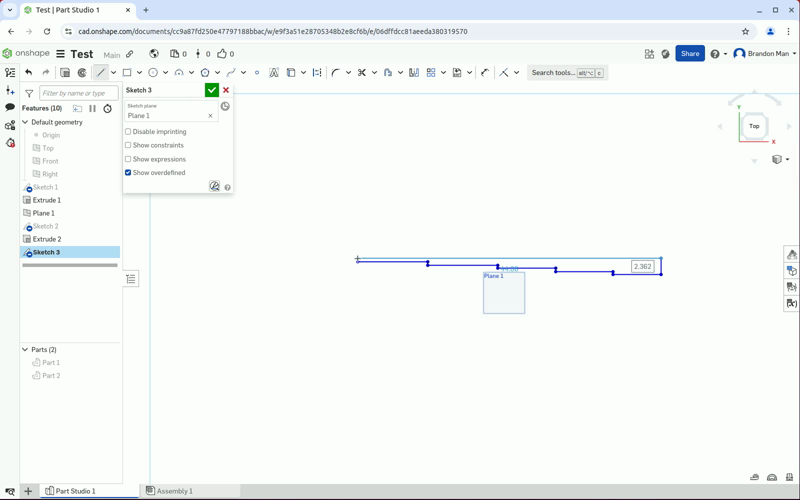
scroll(6)
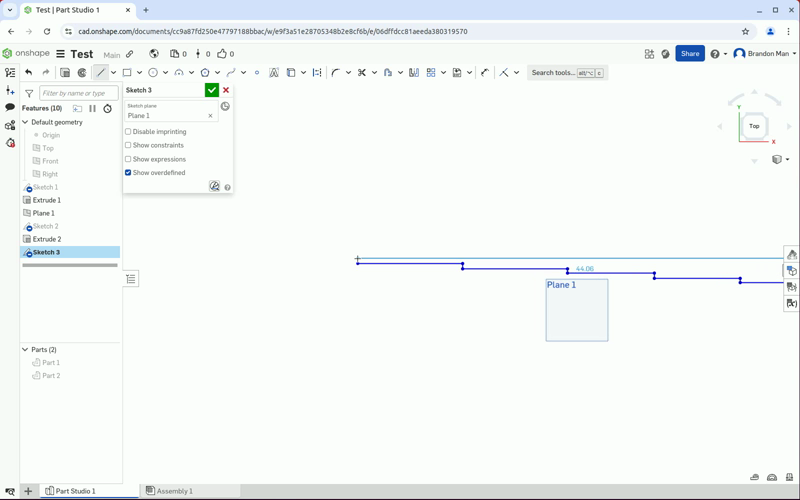
scroll(6)
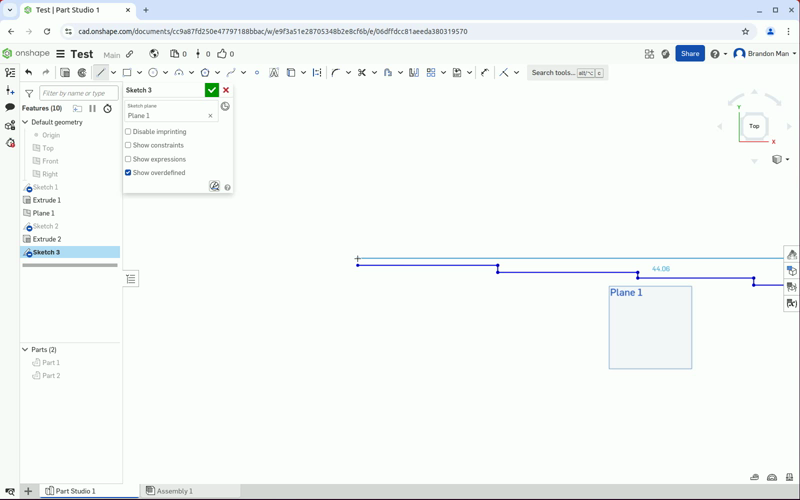
scroll(6)
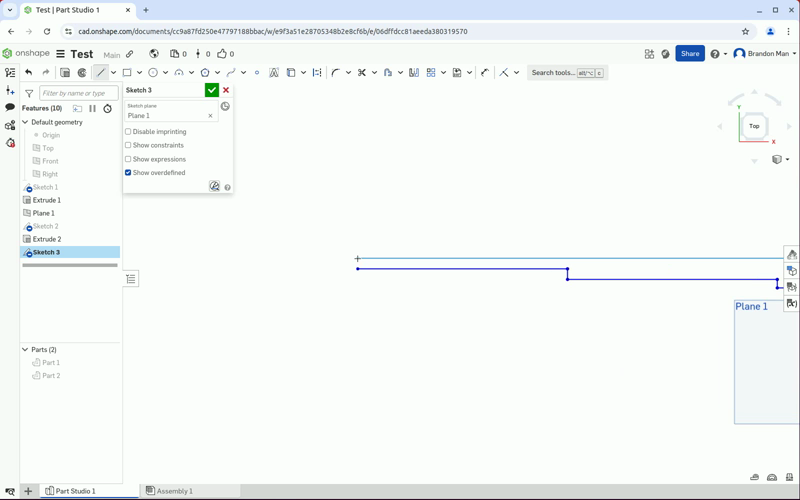
scroll(6)
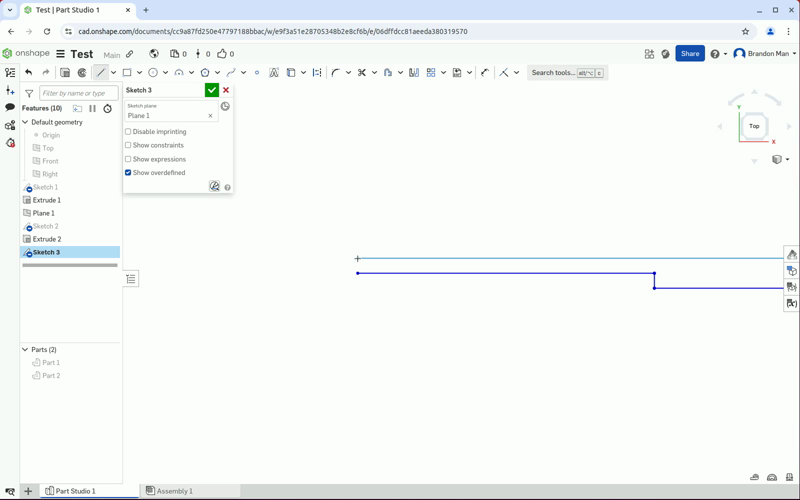
scroll(6)
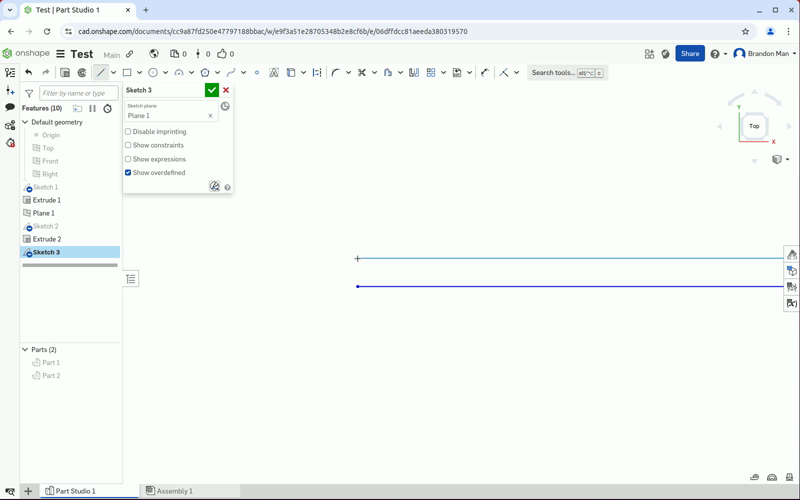
click(357, 258)
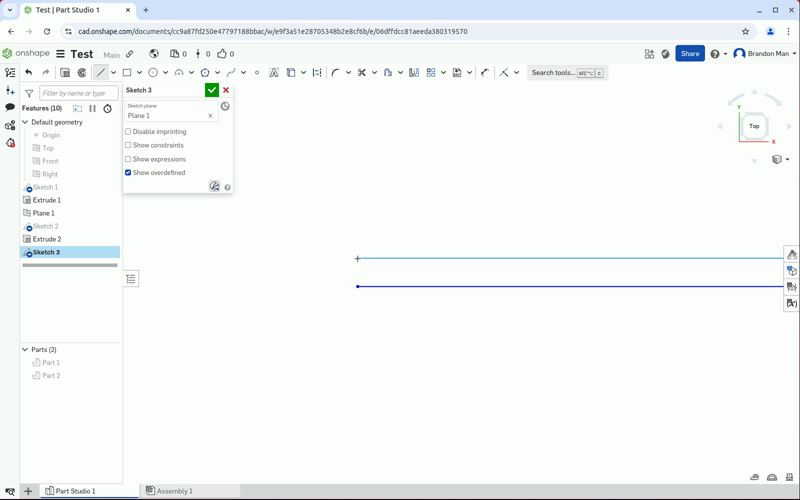
scroll(-6)
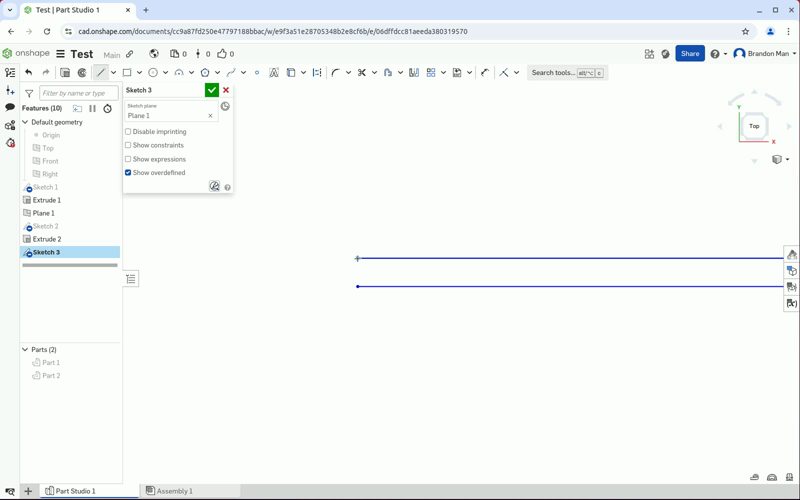
scroll(-6)
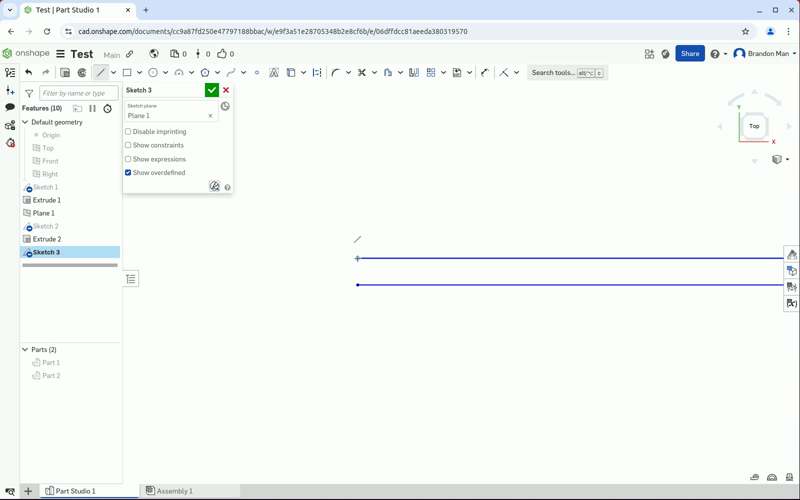
scroll(-6)
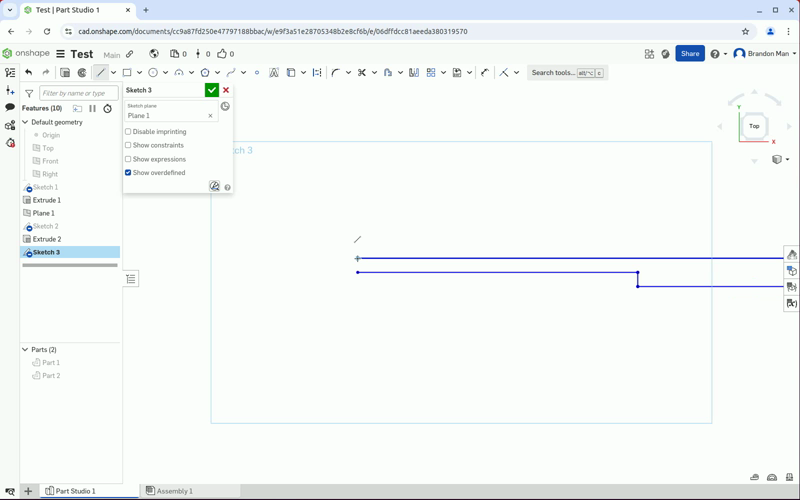
scroll(-6)
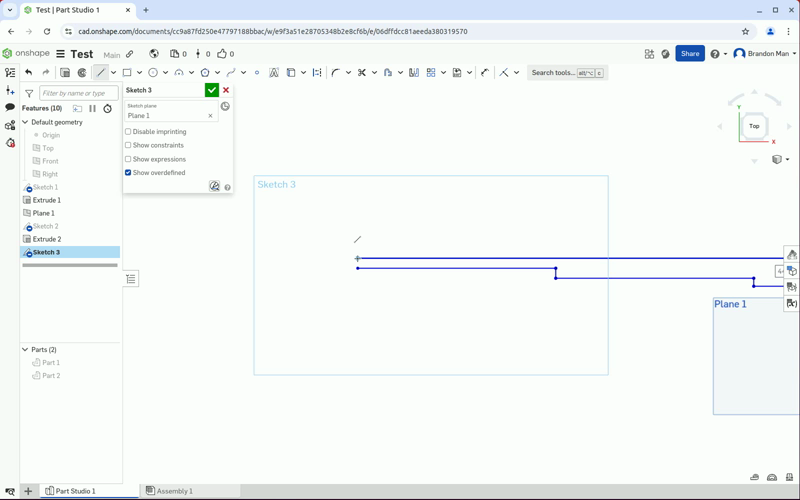
scroll(-6)
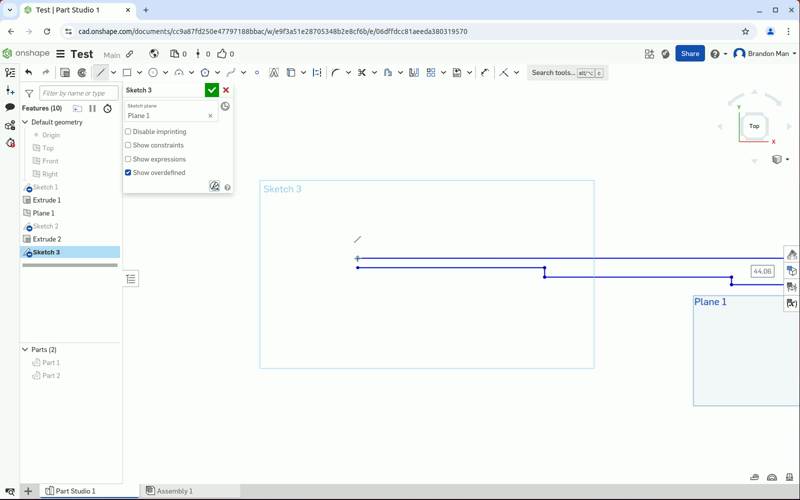
scroll(-6)
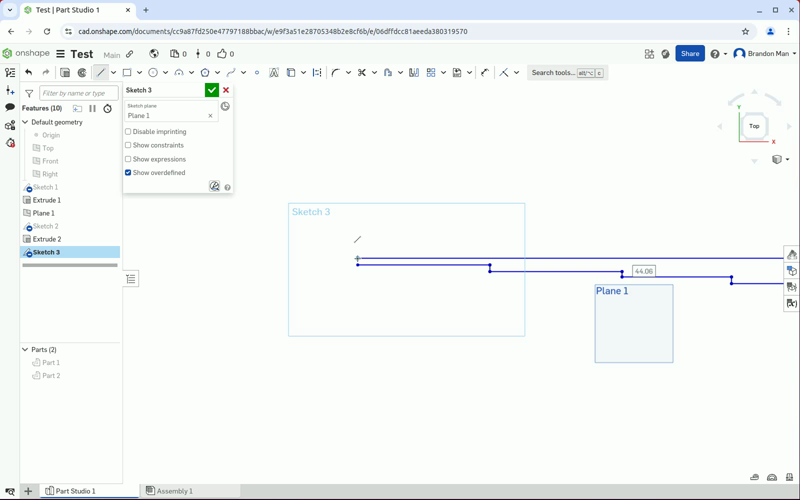
scroll(-6)
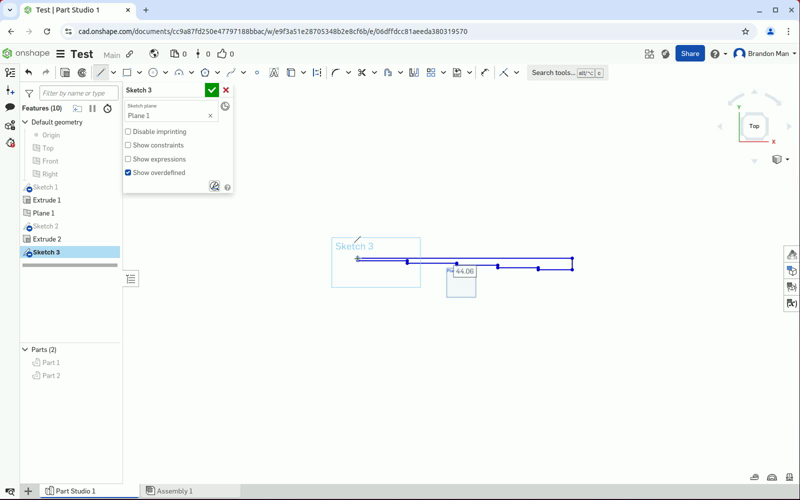
key_up(shift)
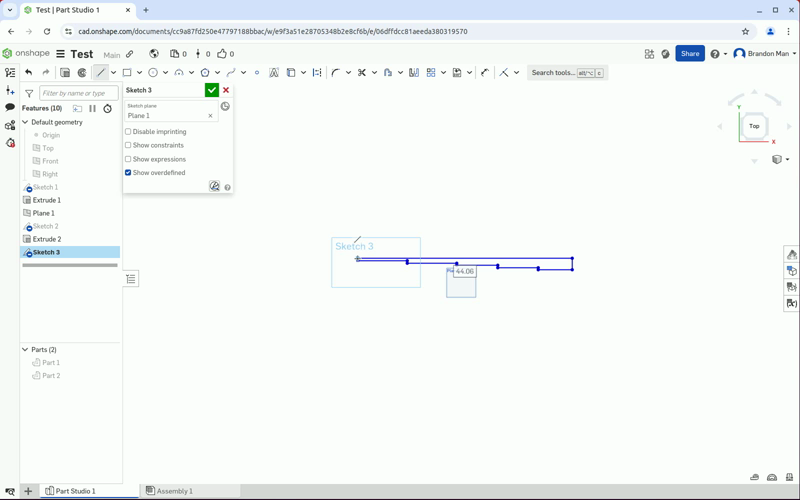
mouse_move(387, 258)
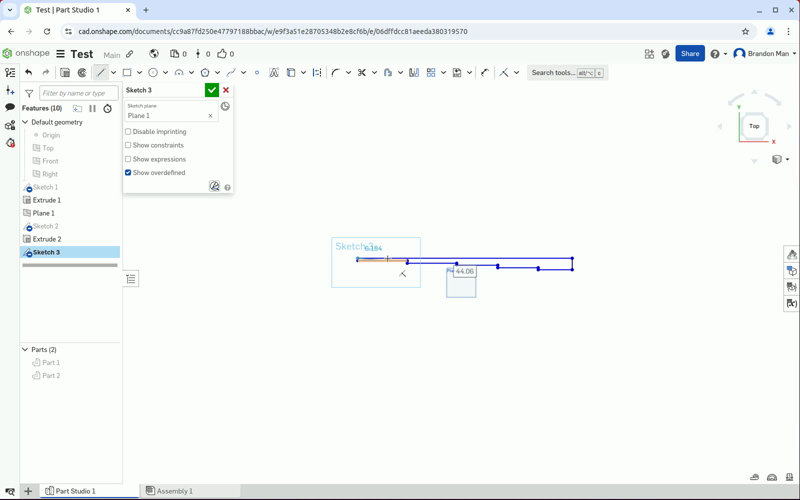
key_down(shift)
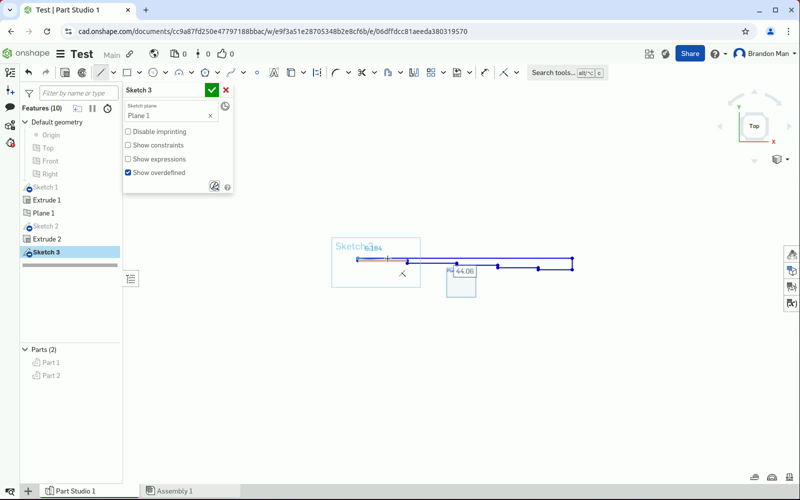
mouse_move(357, 260)
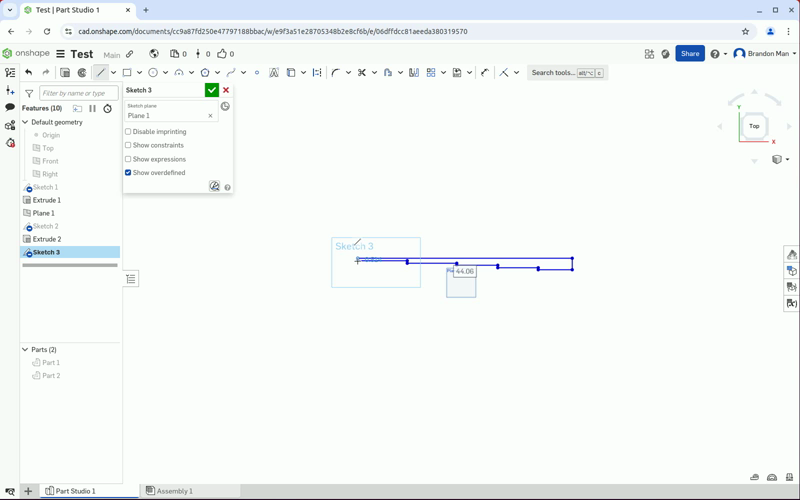
scroll(6)
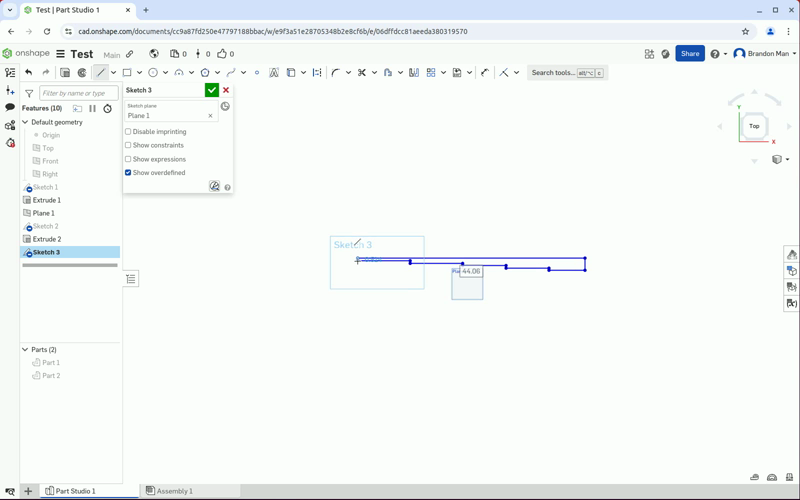
scroll(6)
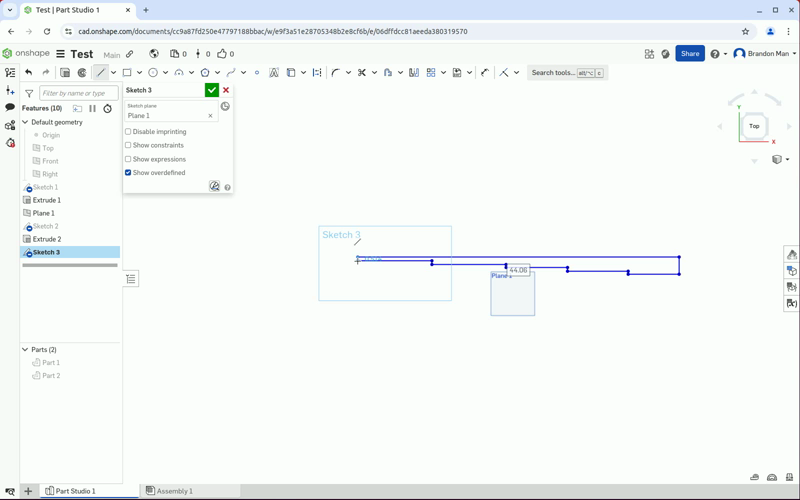
scroll(6)
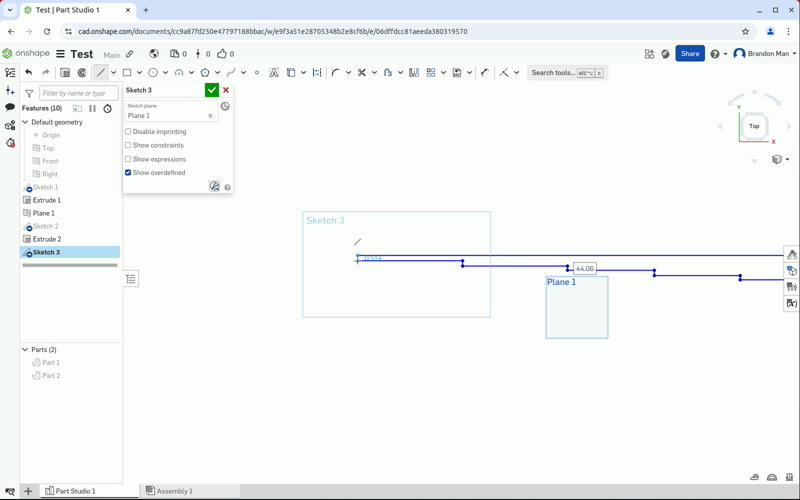
scroll(6)
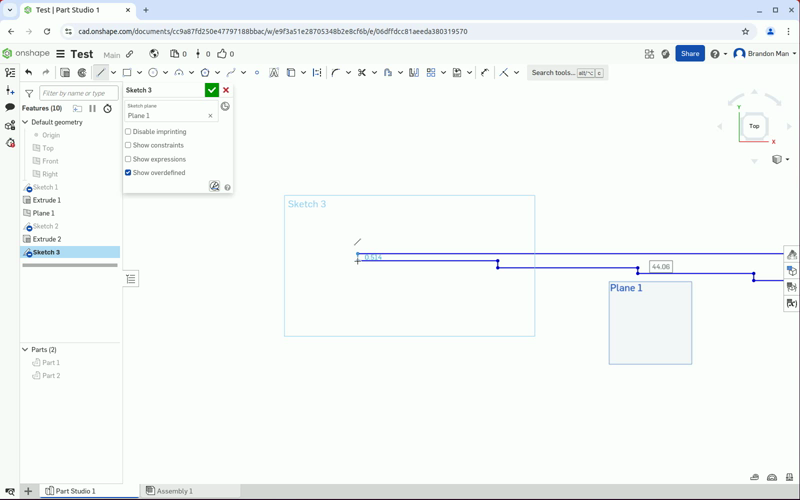
scroll(6)
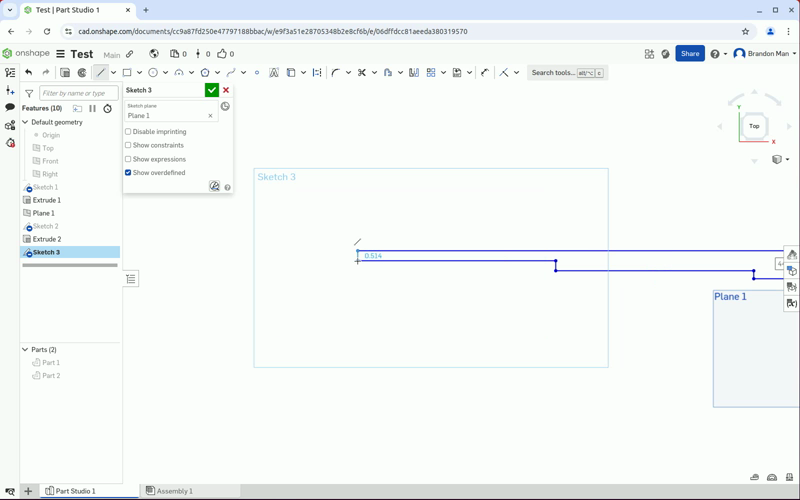
scroll(6)
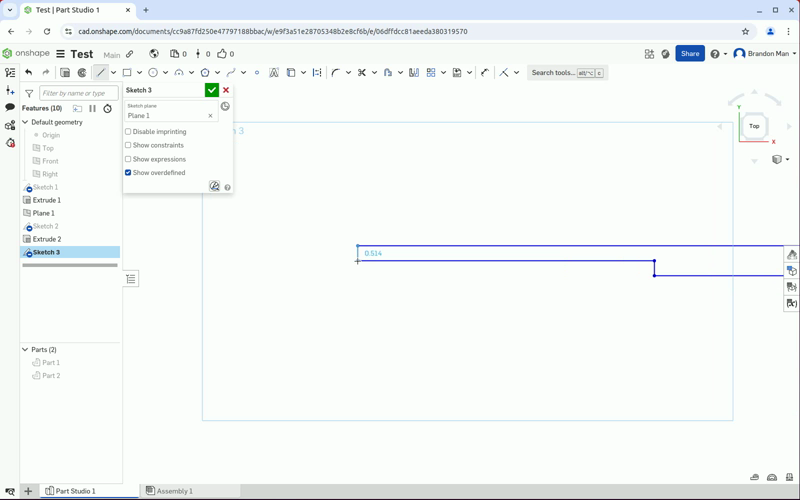
scroll(6)
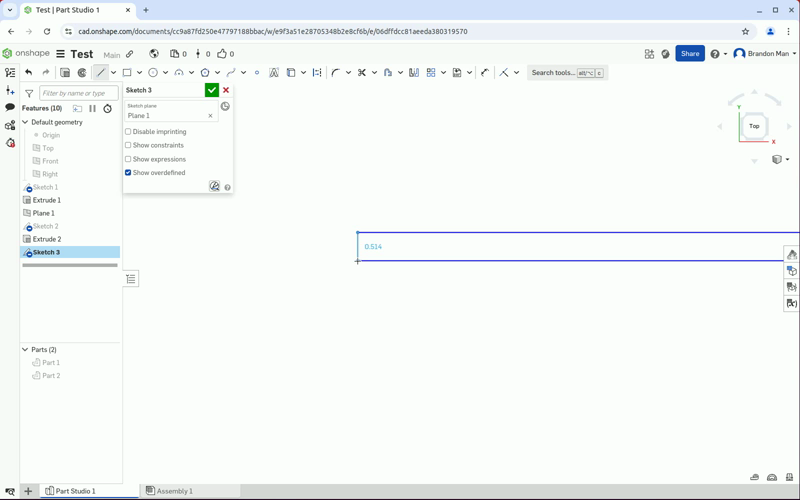
key_up(shift)
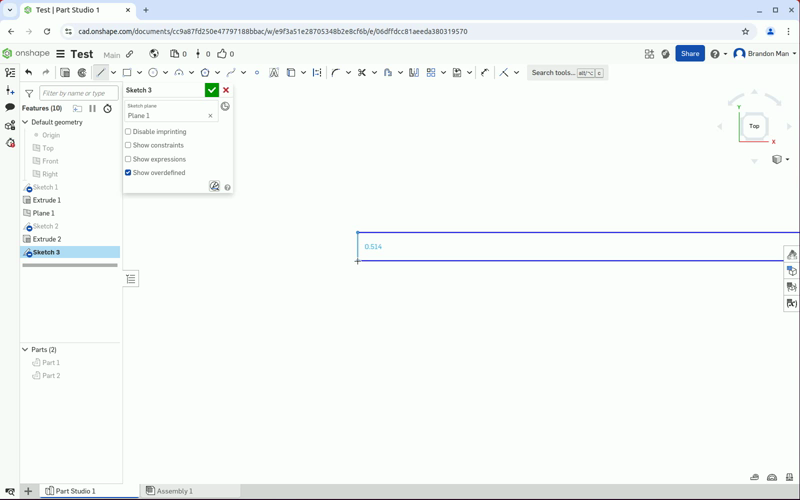
click(357, 260)
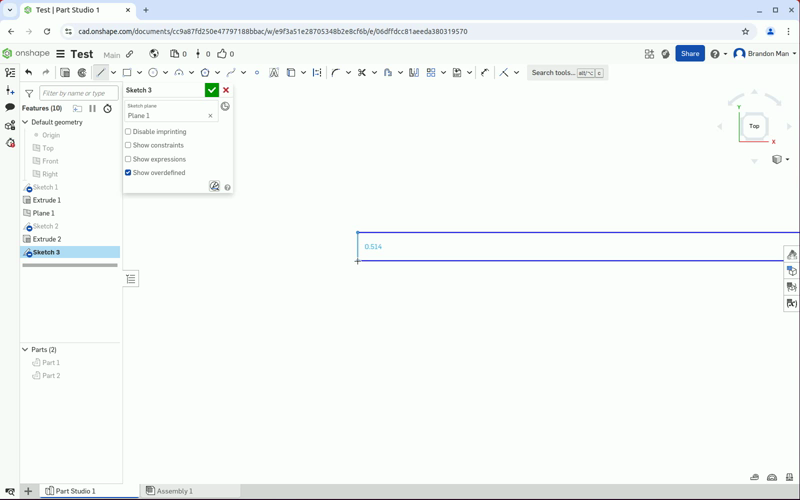
scroll(-6)
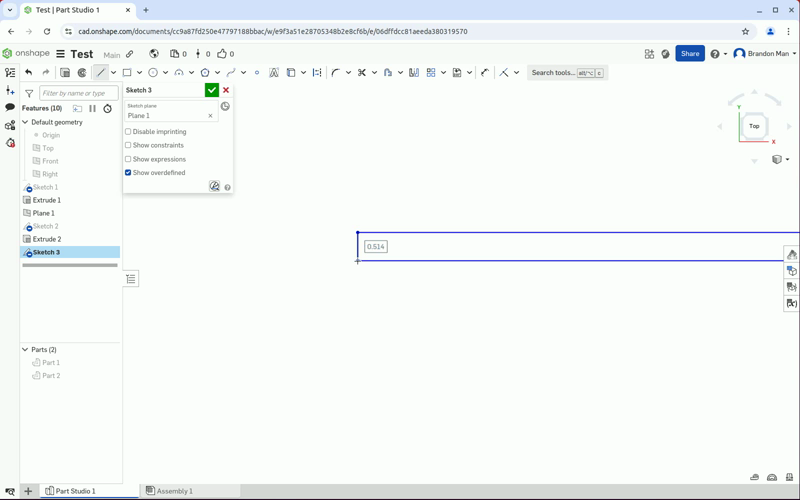
scroll(-6)
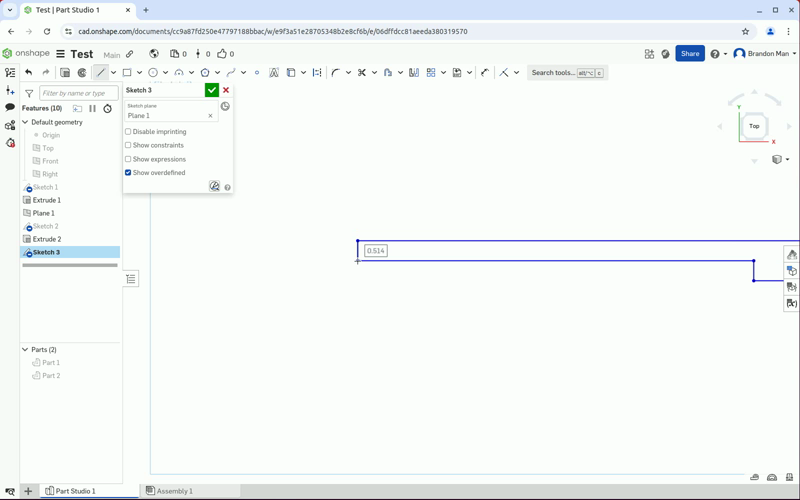
scroll(-6)
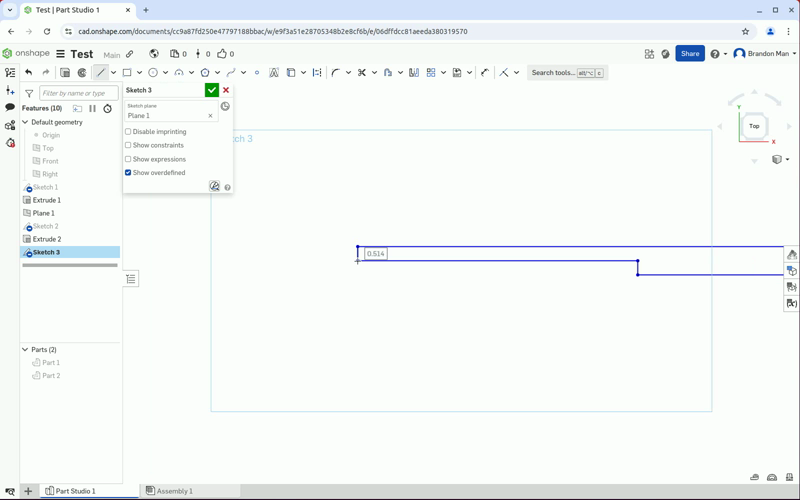
scroll(-6)
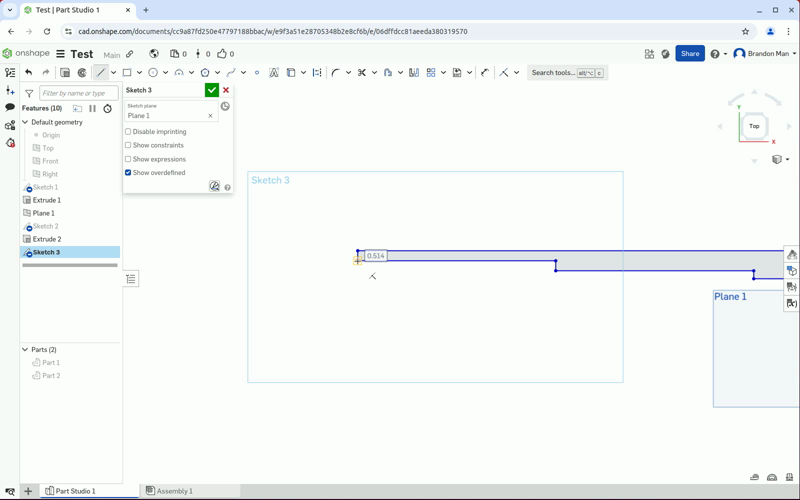
scroll(-6)
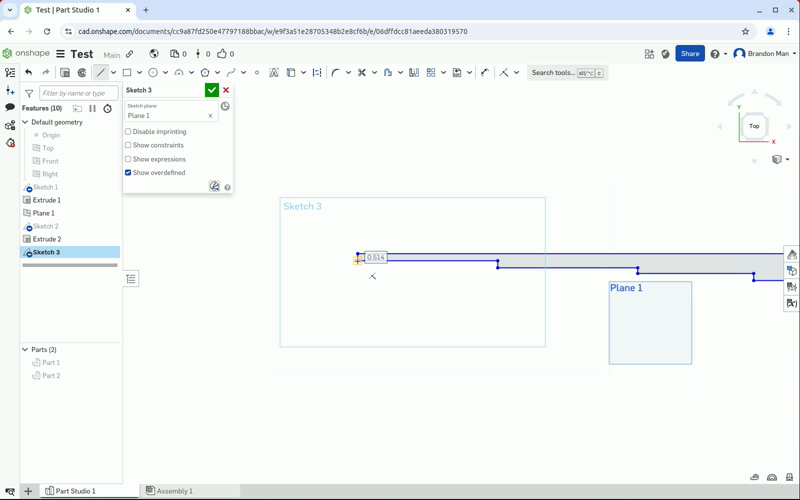
scroll(-6)
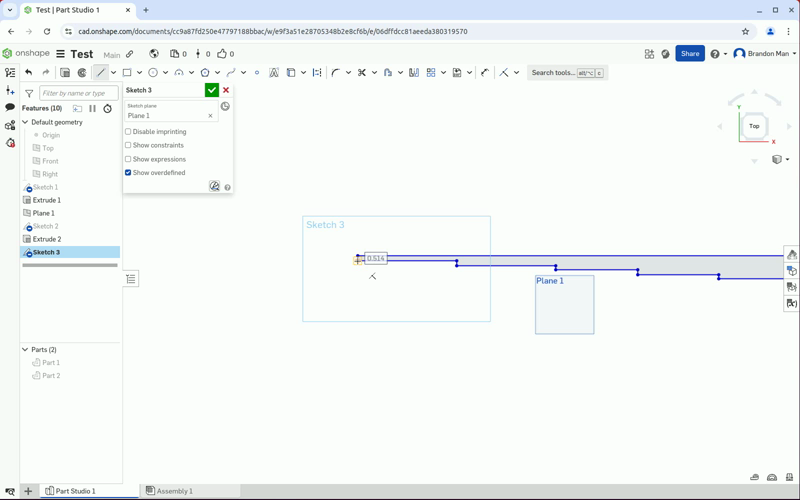
scroll(-6)
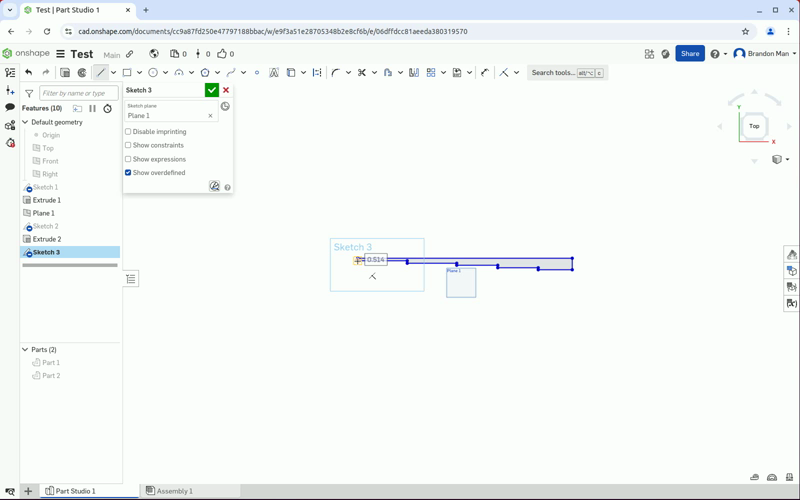
key(esc)
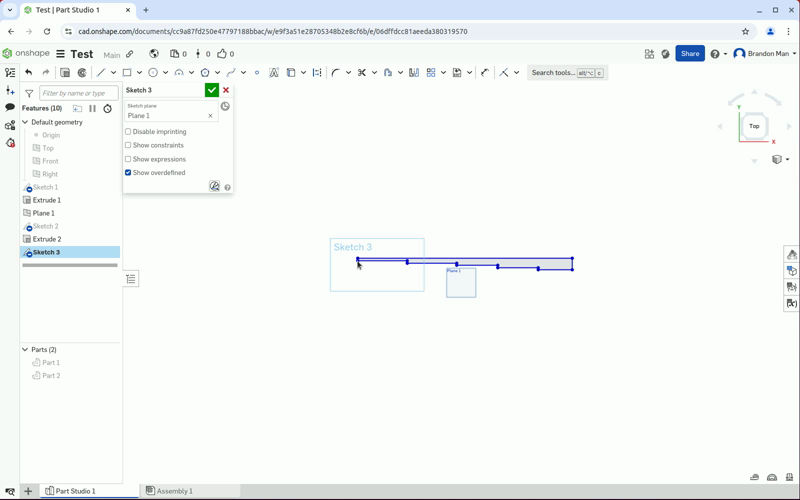
mouse_move(486, 260)
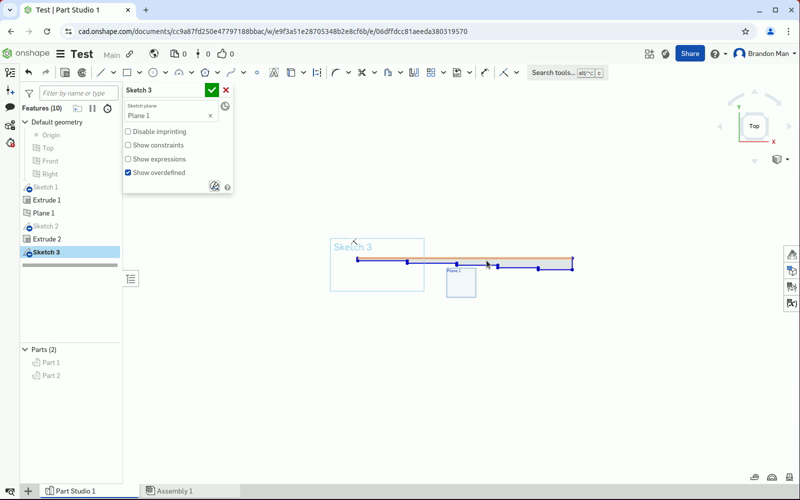
scroll(6)
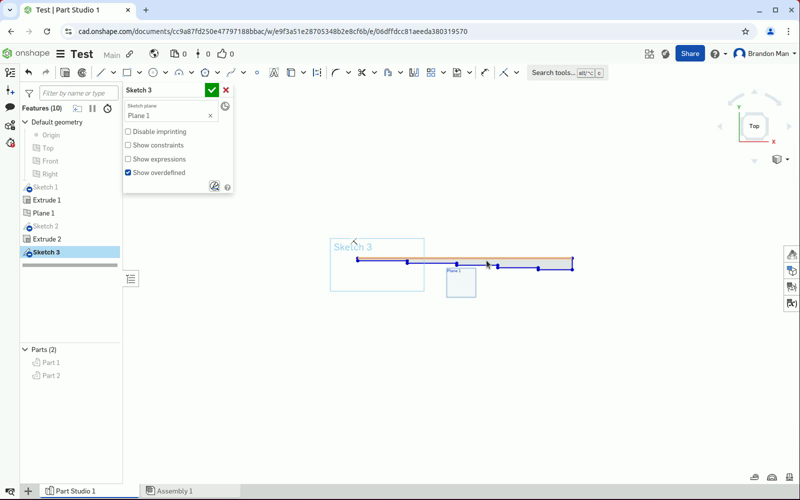
scroll(6)
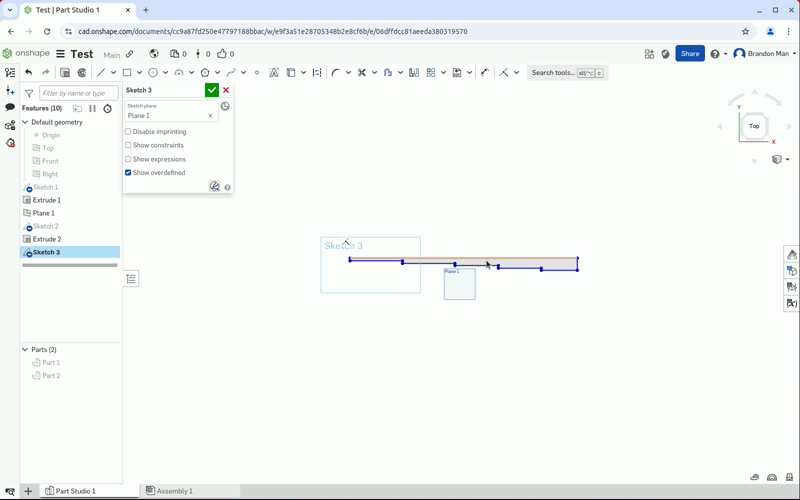
scroll(6)
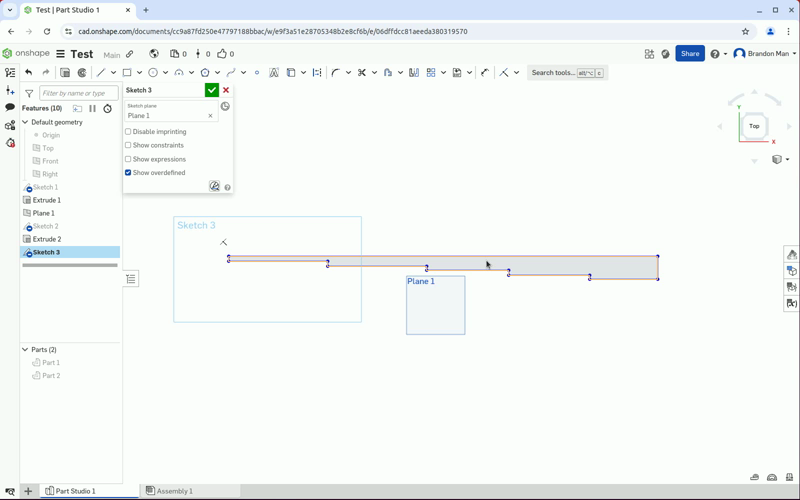
scroll(6)
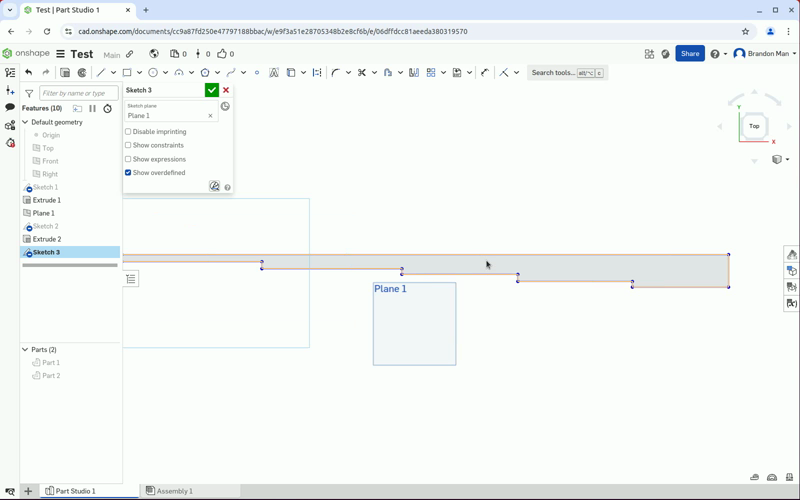
scroll(6)
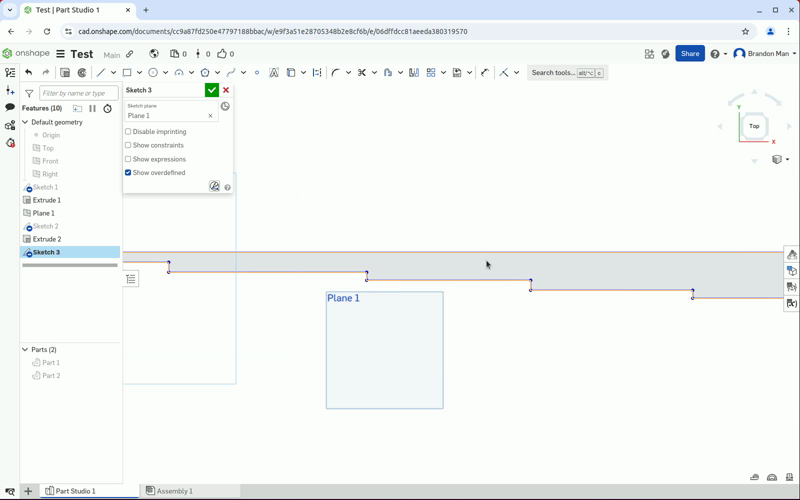
scroll(6)
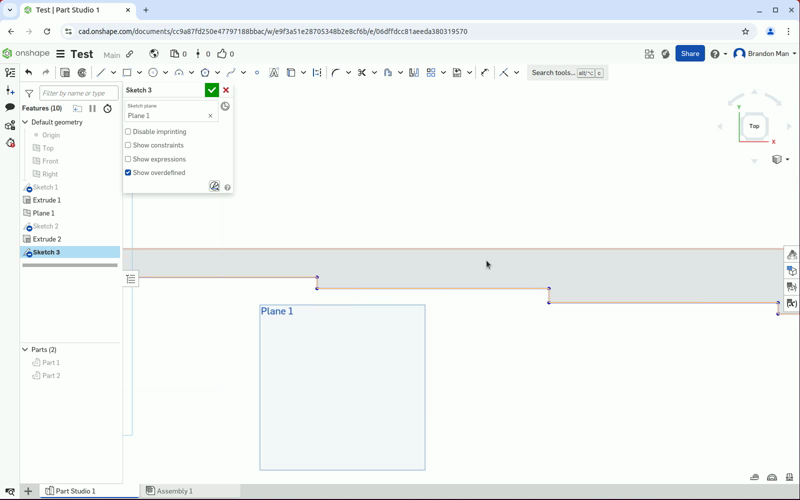
scroll(6)
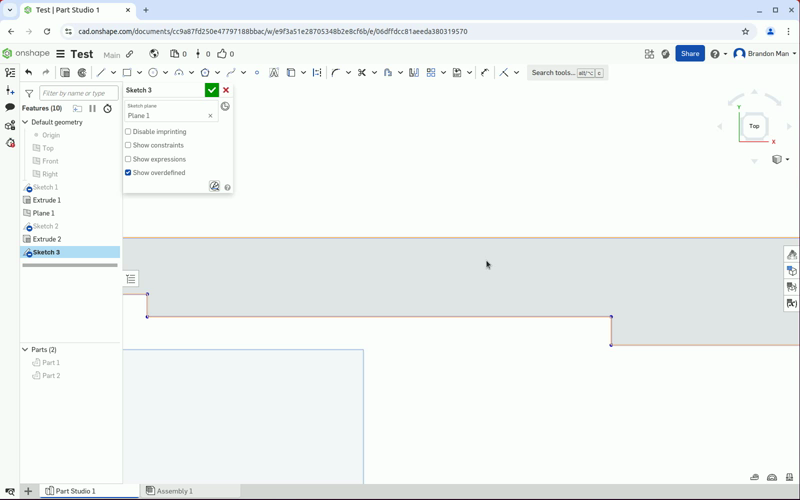
click(486, 260)
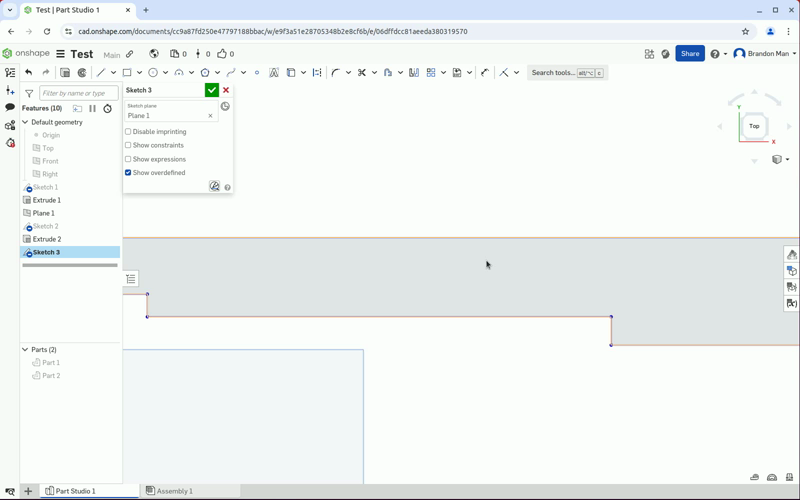
scroll(-6)
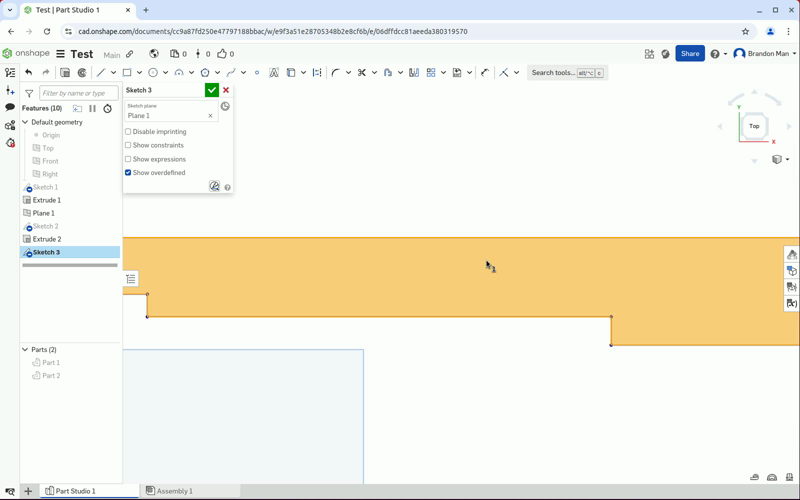
scroll(-6)
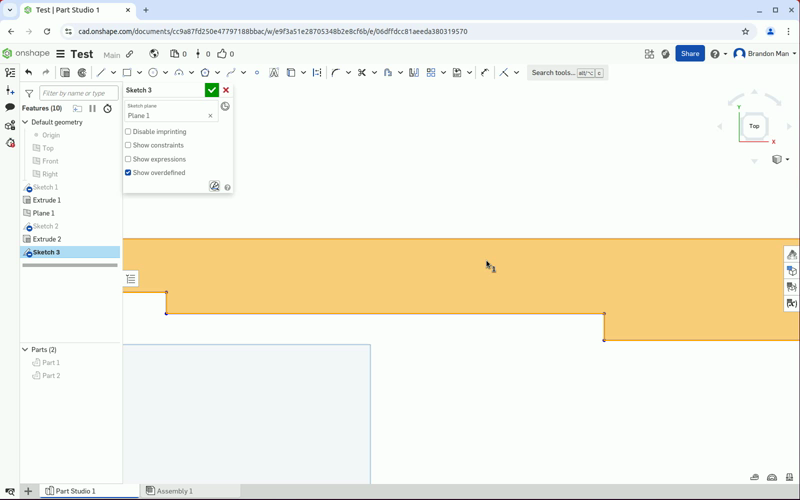
scroll(-6)
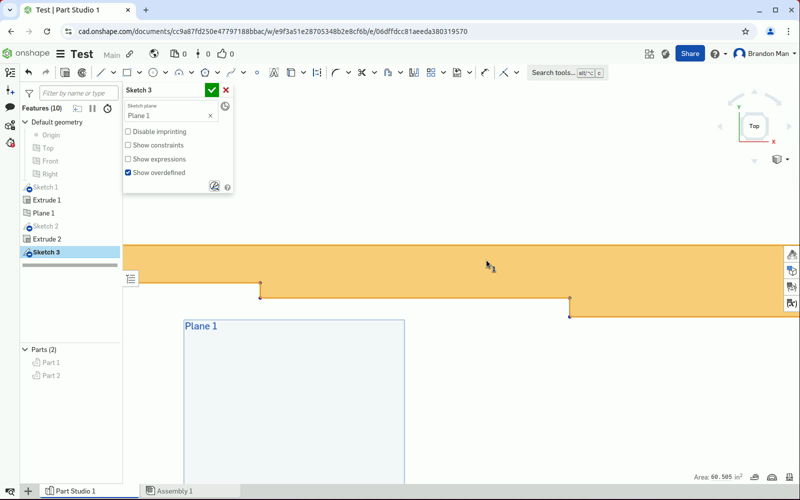
scroll(-6)
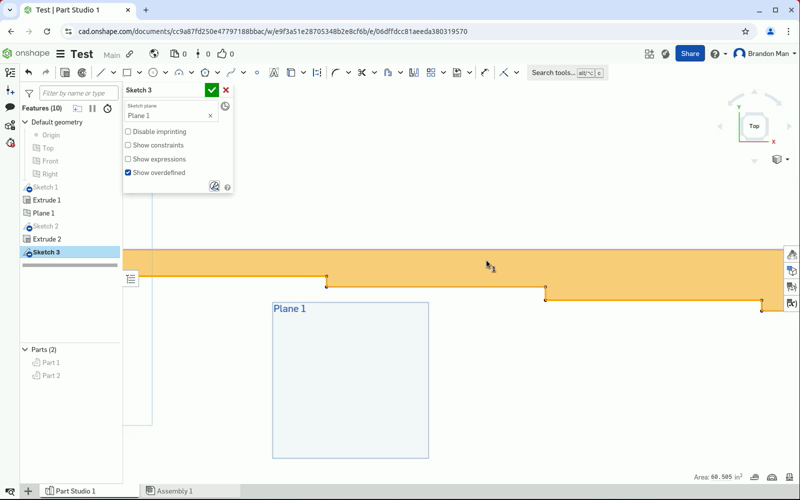
scroll(-6)
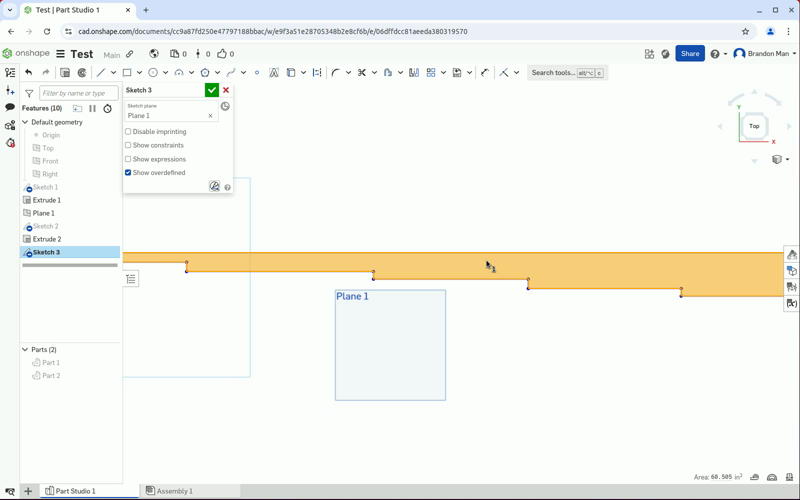
scroll(-6)
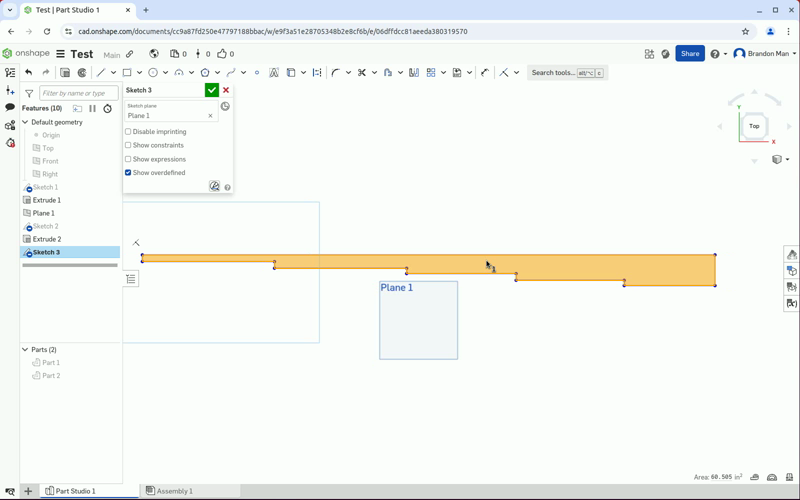
scroll(-6)
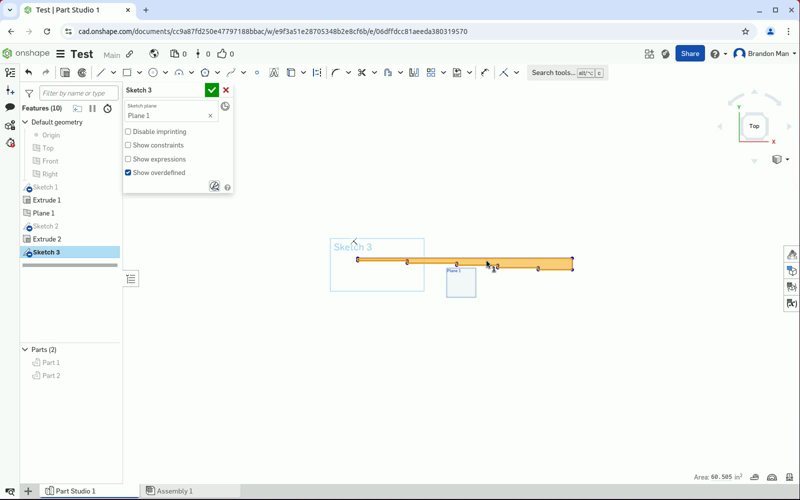
mouse_move(73, 352)
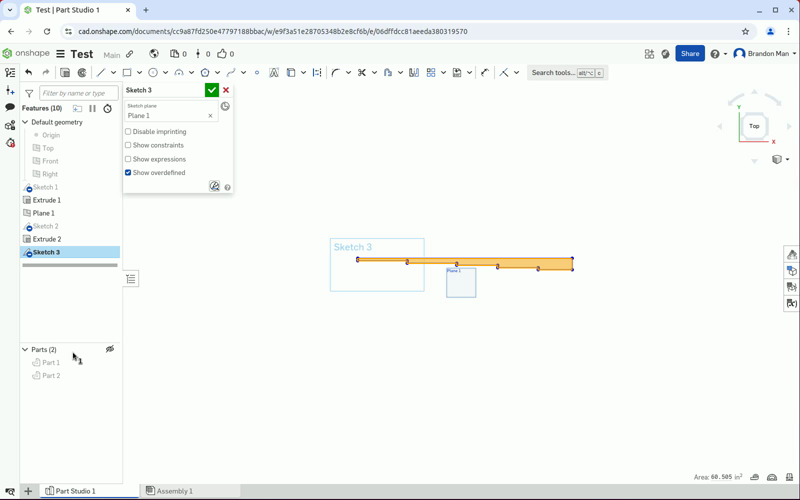
key(shift+y)
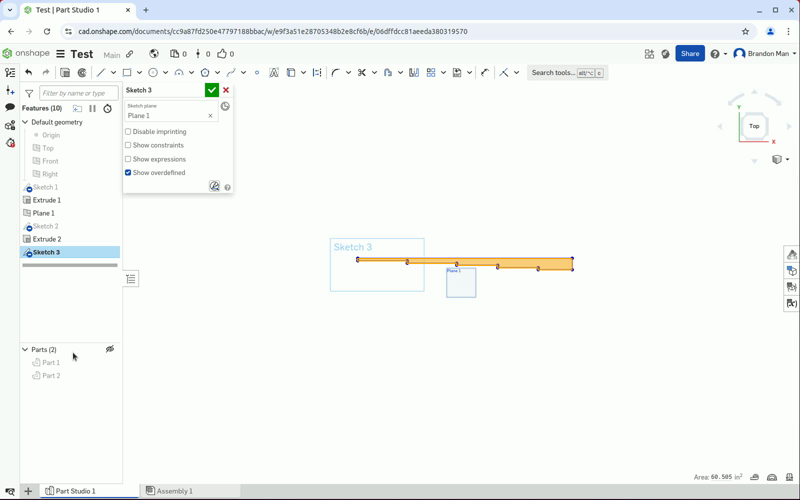
key(shift+e)
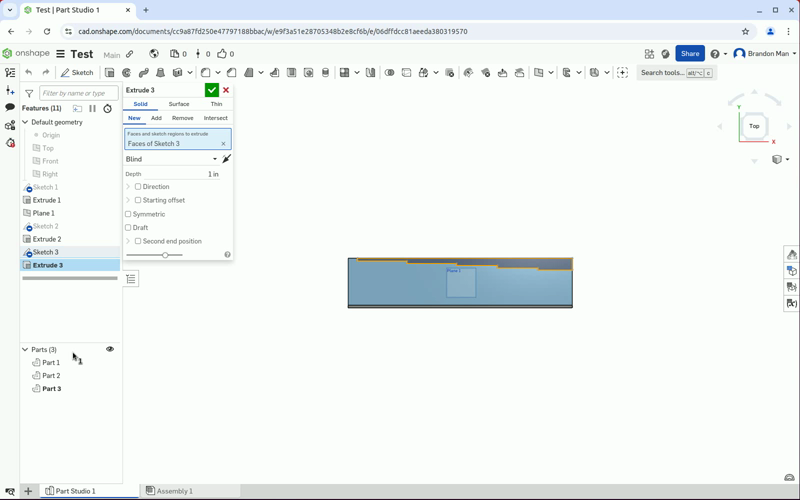
mouse_move(143, 106)
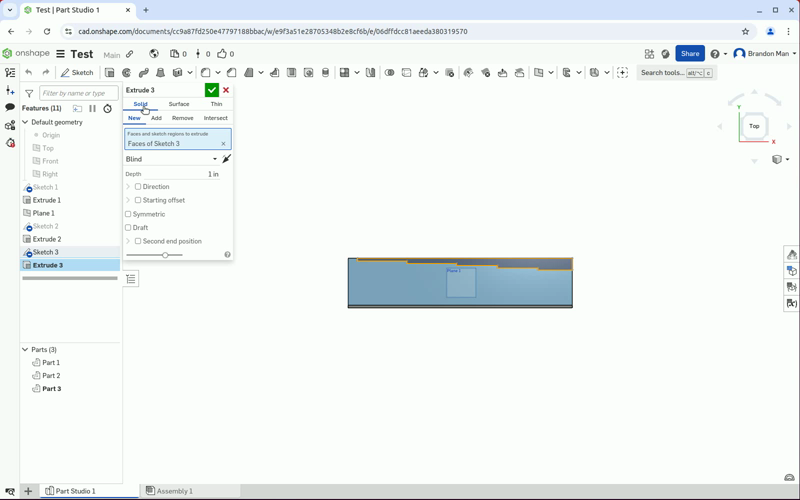
click(143, 106)
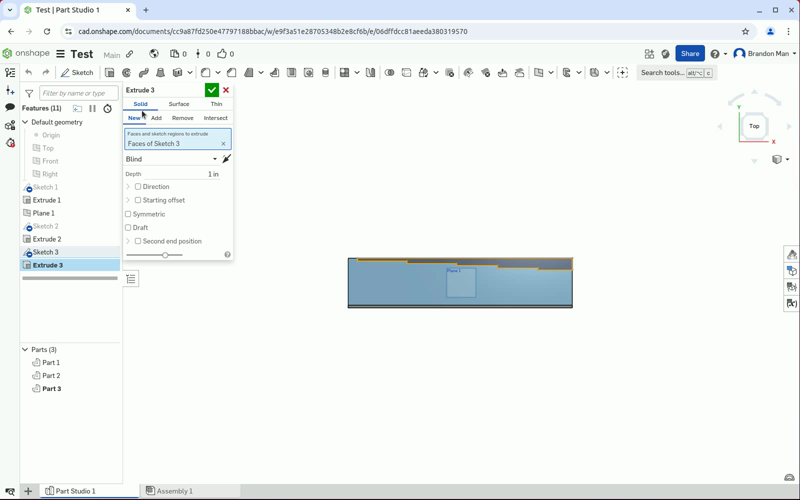
mouse_move(137, 120)
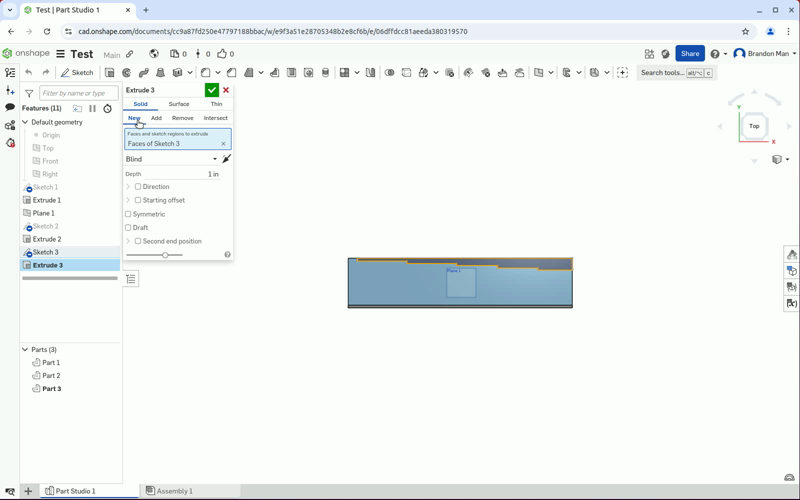
click(137, 120)
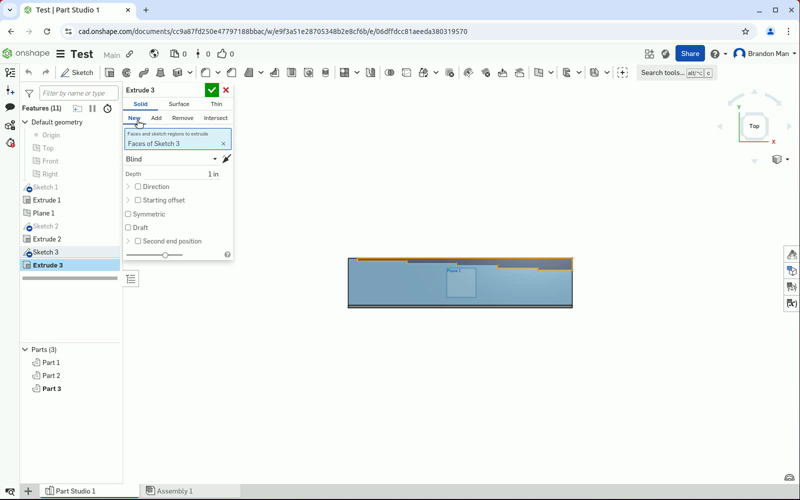
key(tab, 4)
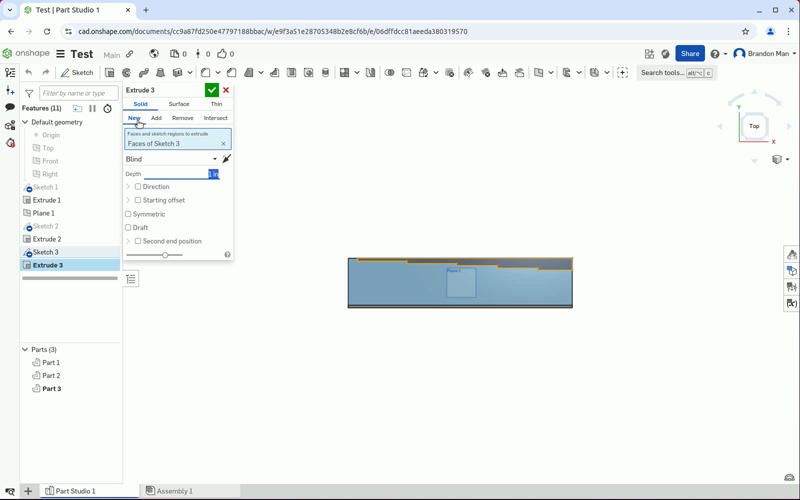
text(0.963)
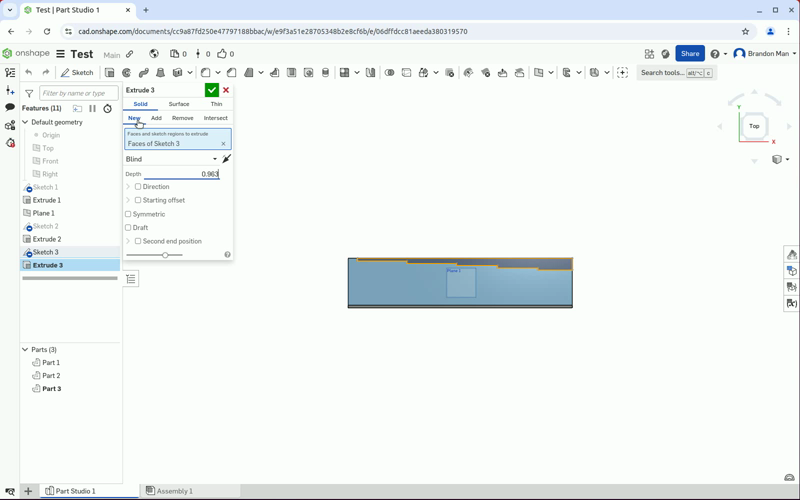
key(enter)
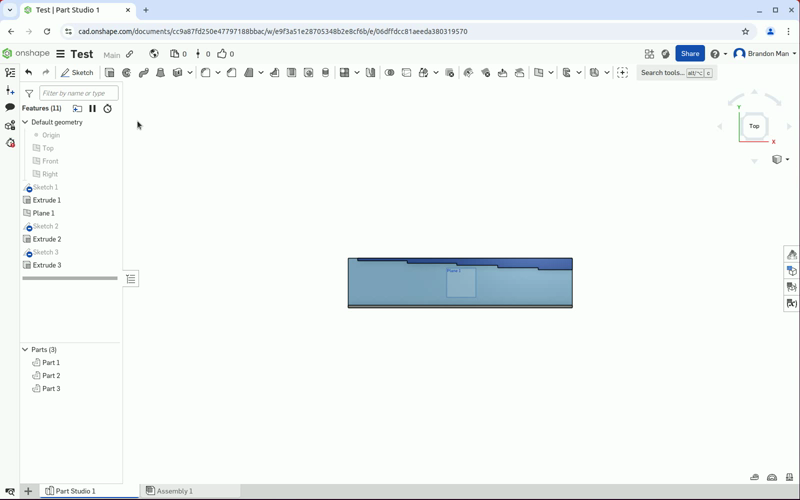
key(shift+h)
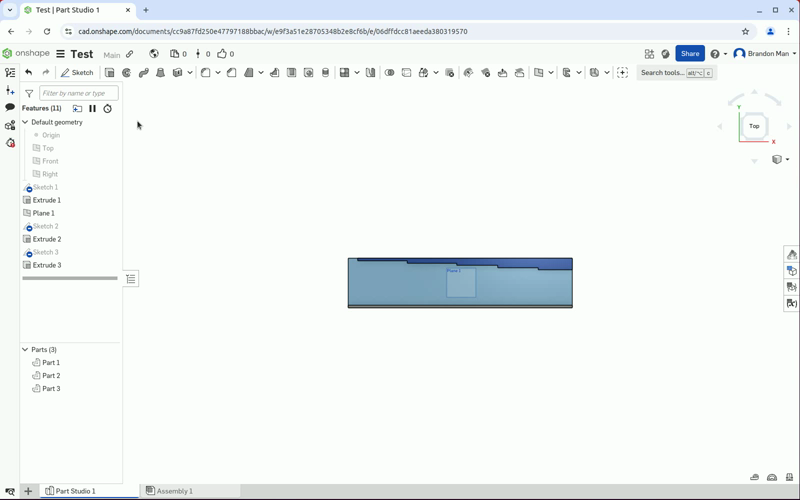
key(shift+h)
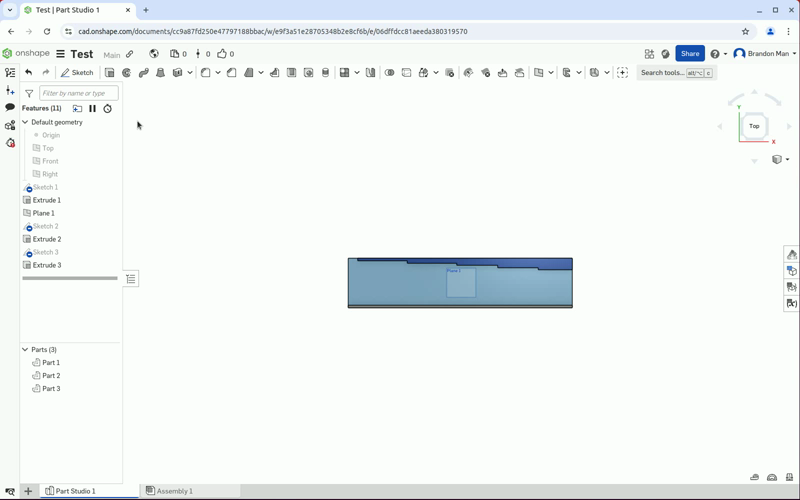
mouse_move(73, 189)
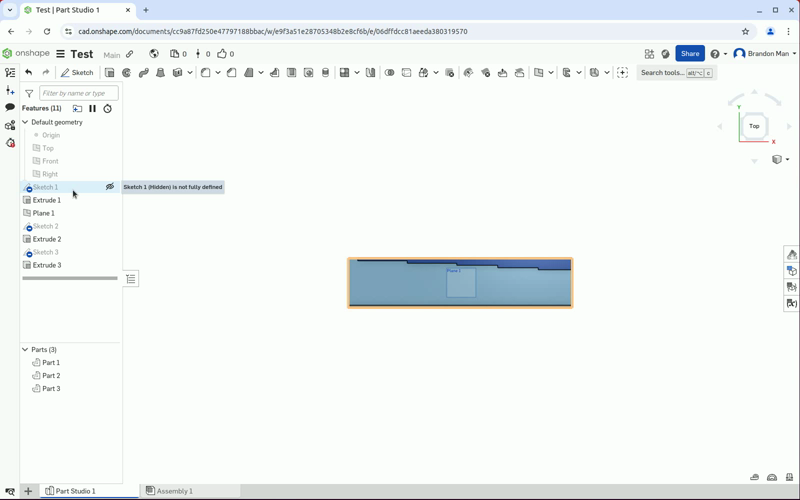
click(73, 189)
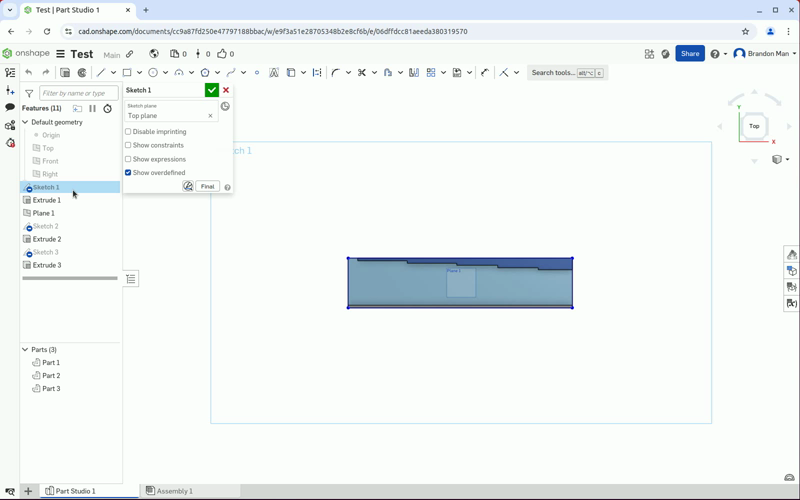
mouse_move(229, 92)
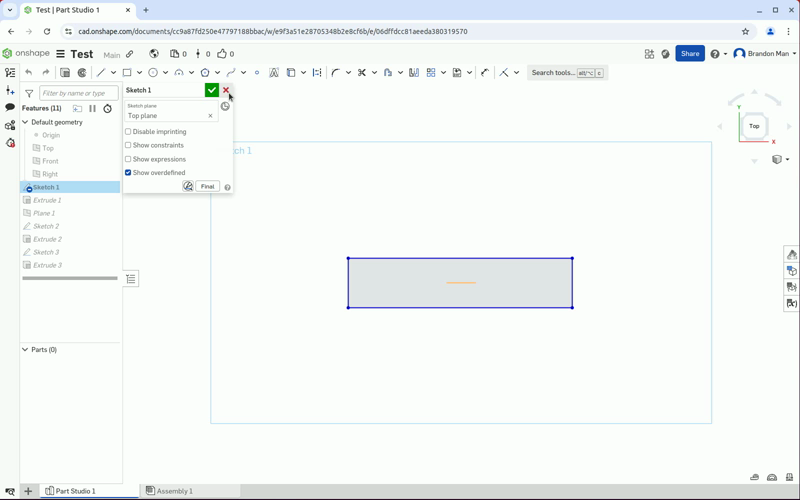
click(229, 92)
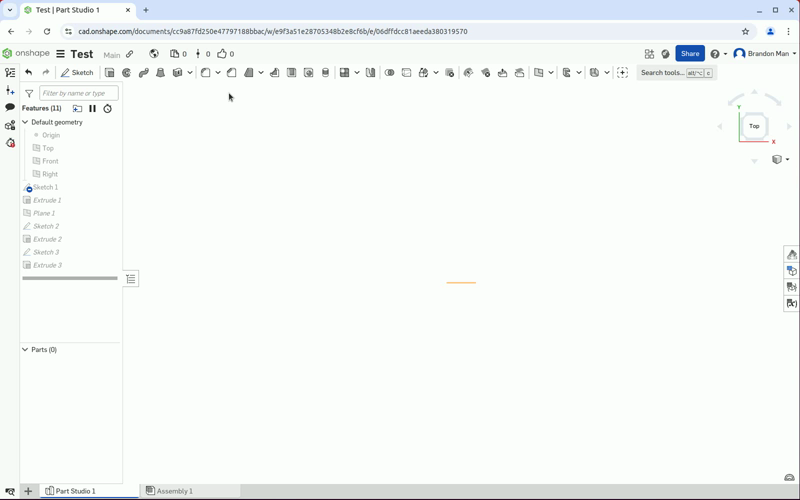
mouse_move(73, 352)
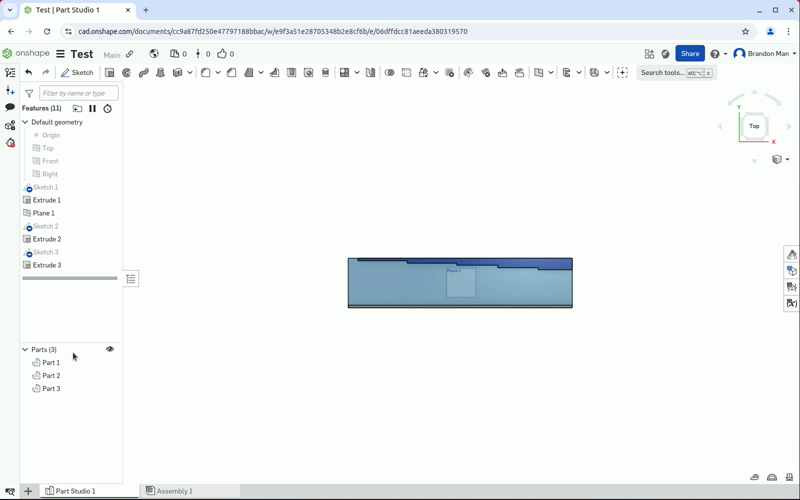
key(y)
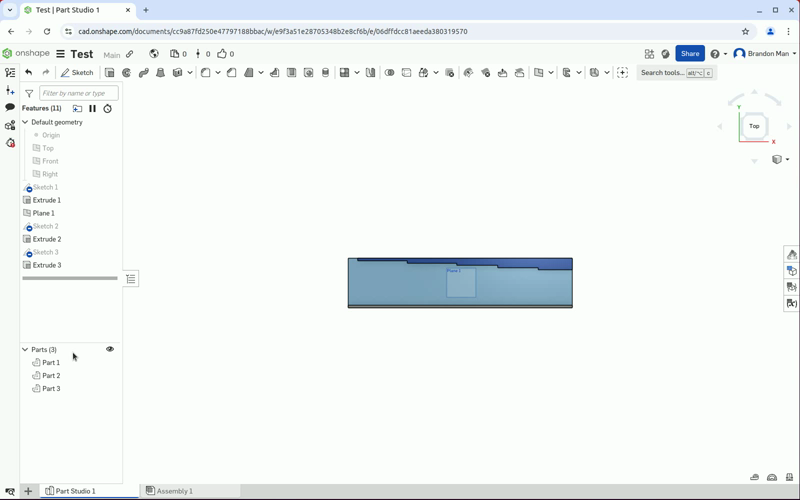
key(shift+p)
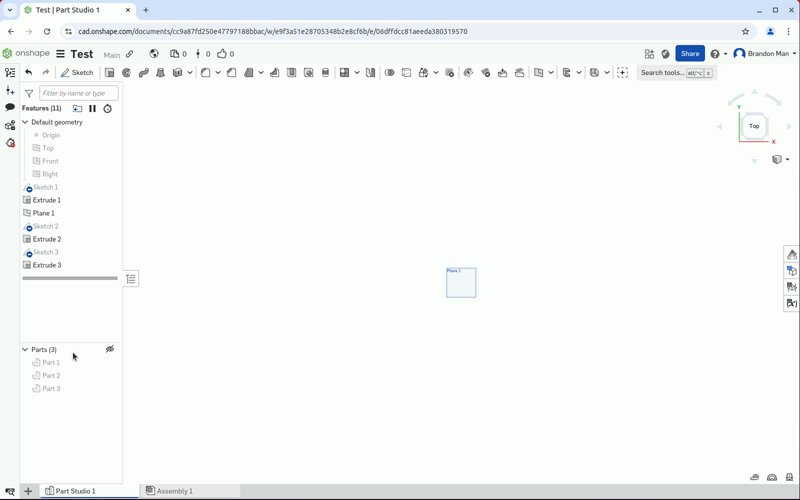
key(space)
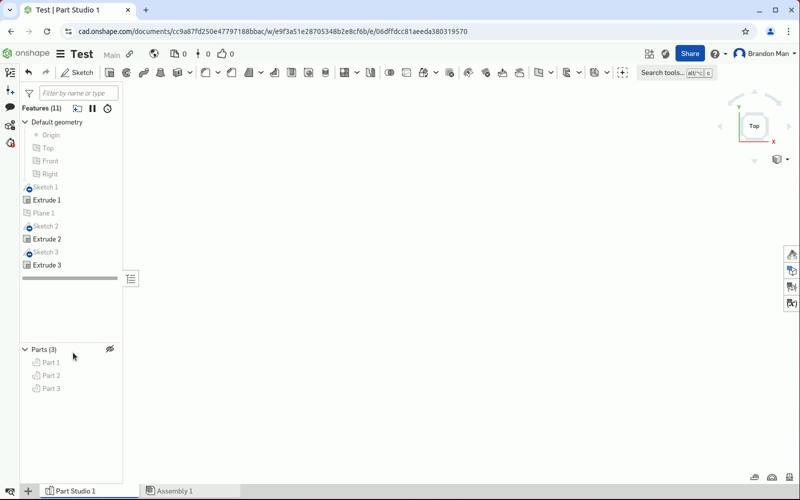
key_down(shift)
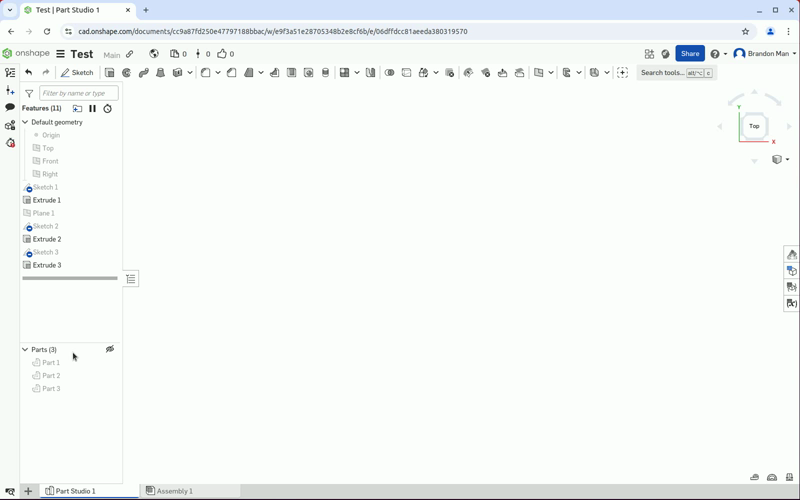
key(up)
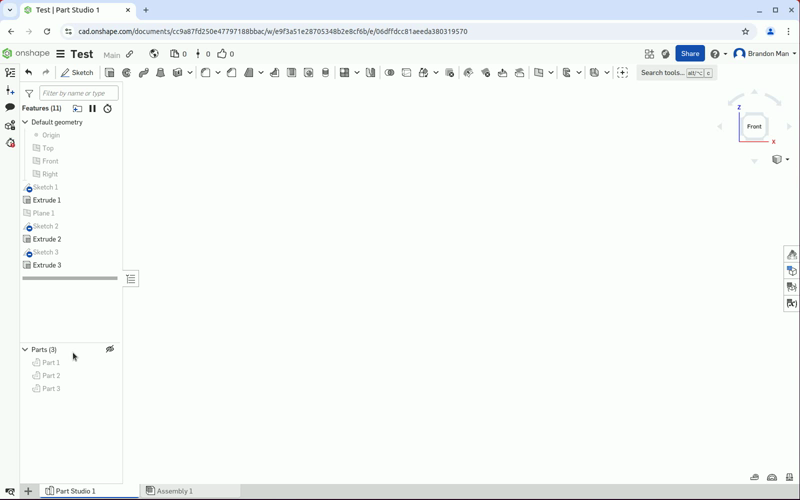
key_up(shift)
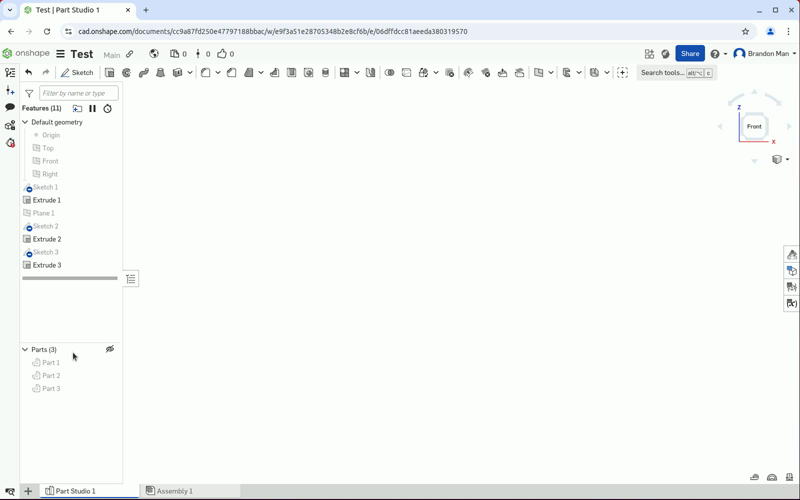
mouse_move(73, 352)
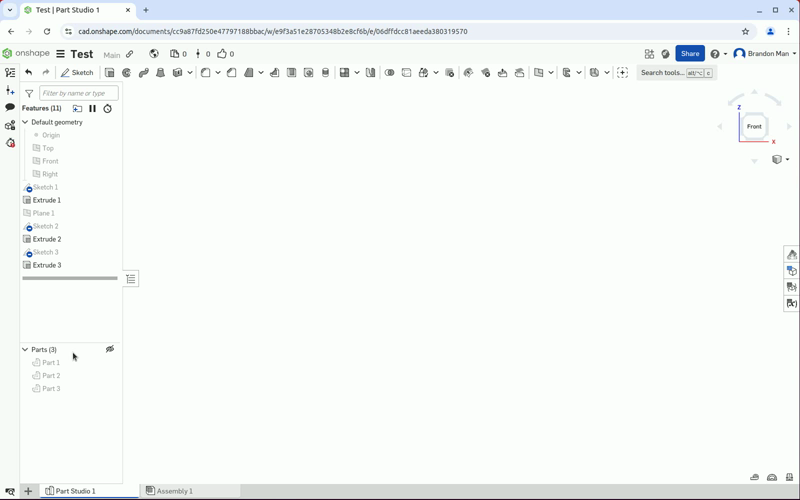
key(shift+y)
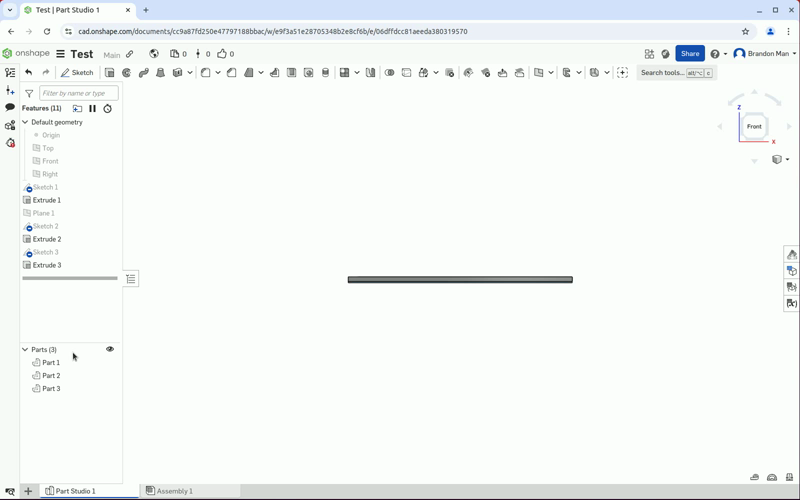
mouse_move(541, 75)
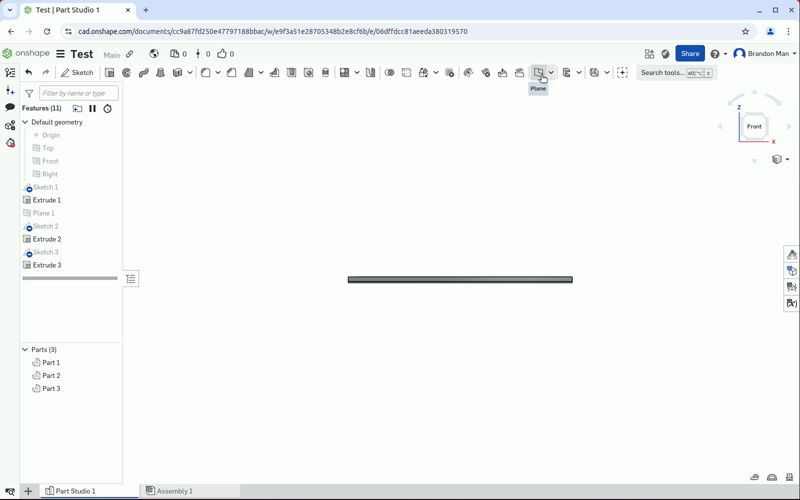
click(541, 75)
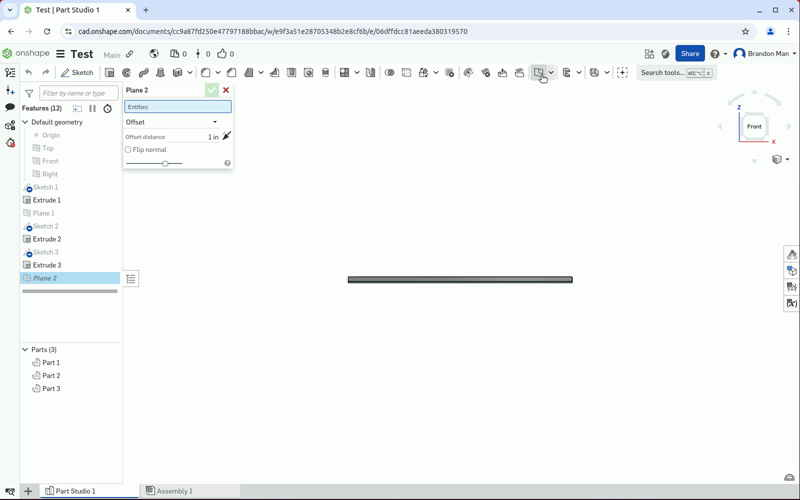
mouse_move(73, 163)
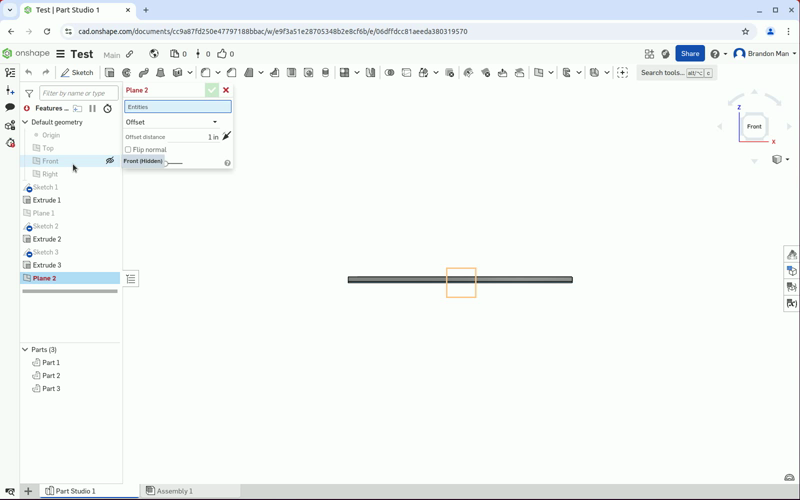
click(73, 163)
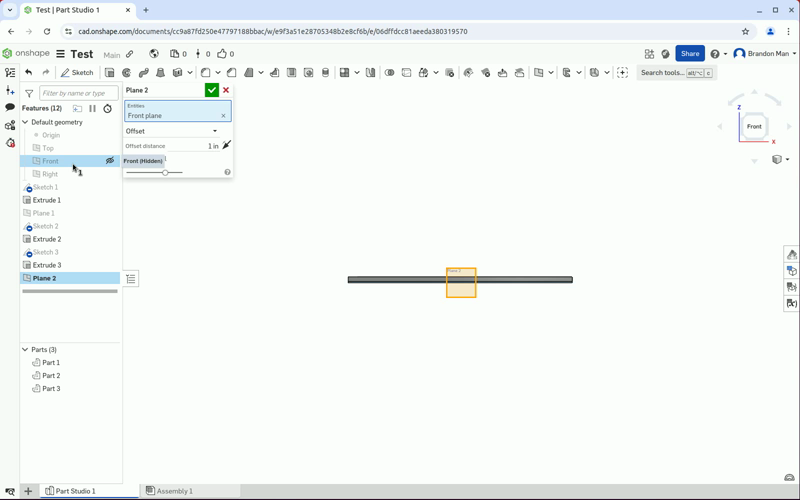
key(tab, 2)
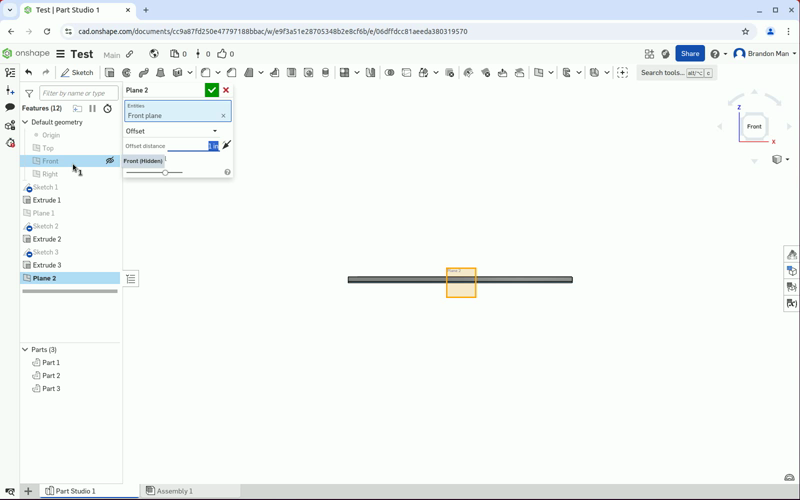
text(4.56)
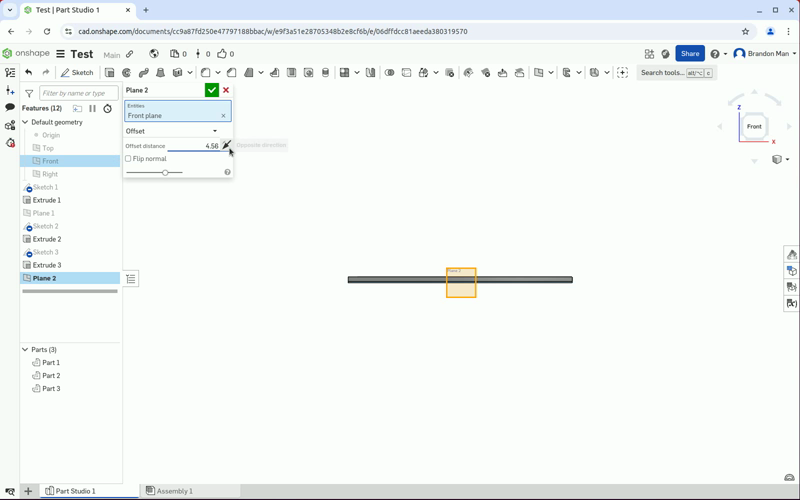
mouse_move(229, 147)
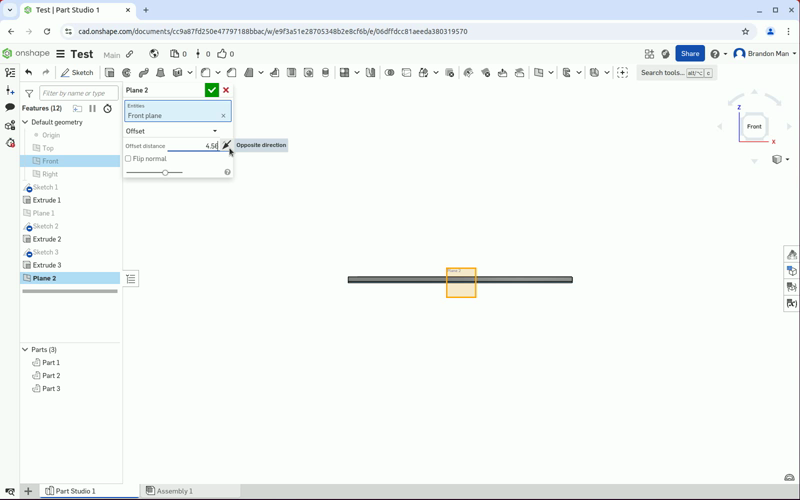
click(229, 147)
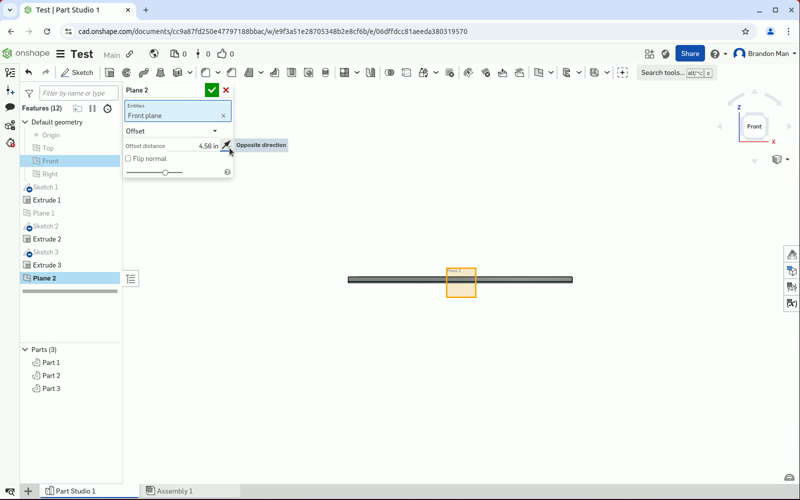
key(enter, 2)
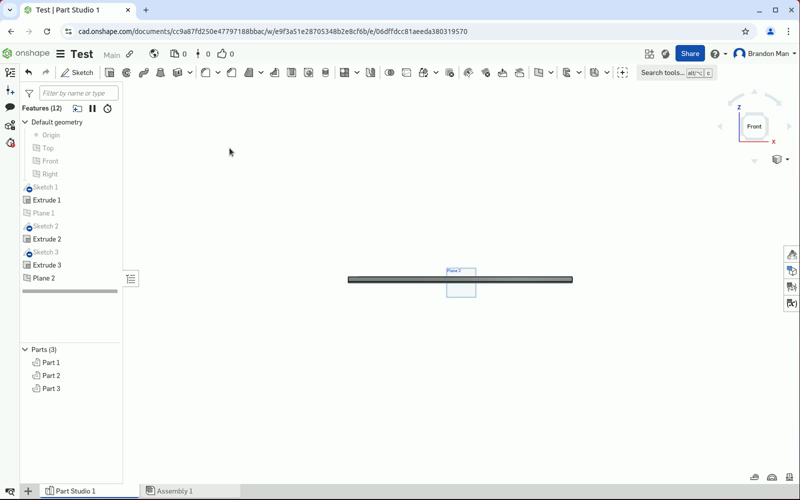
key(shift+s)
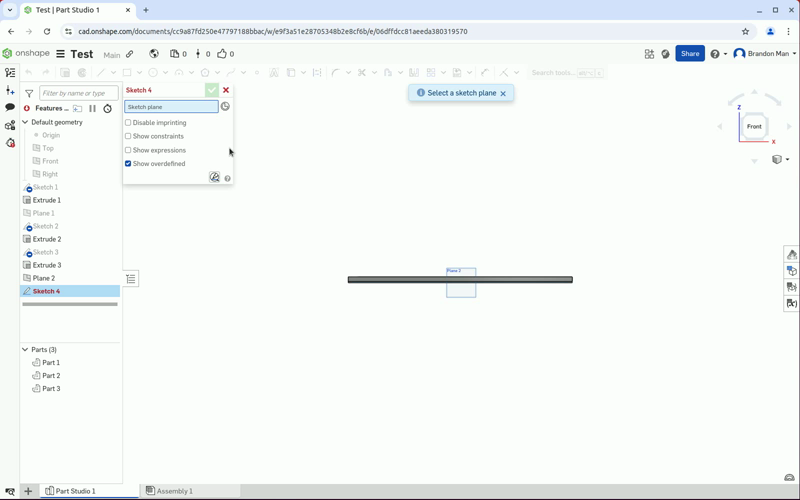
mouse_move(73, 280)
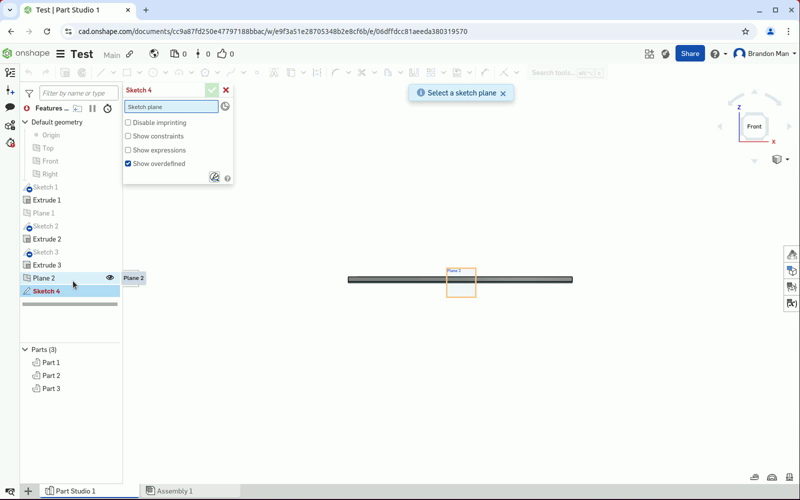
click(73, 280)
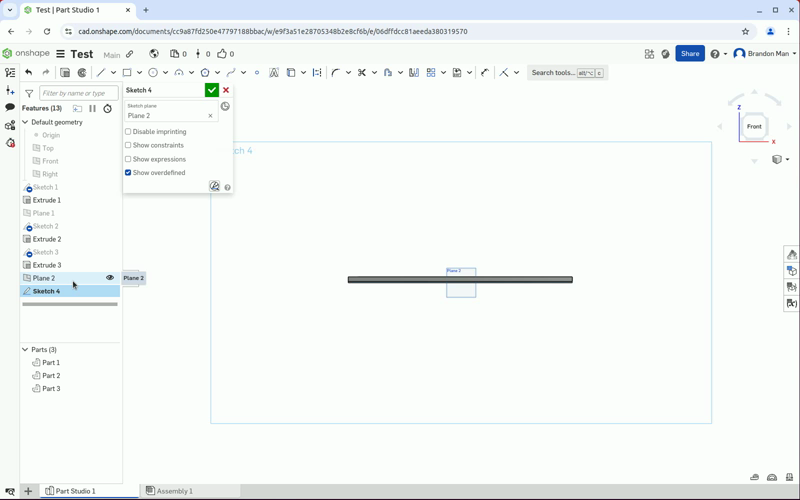
mouse_move(73, 352)
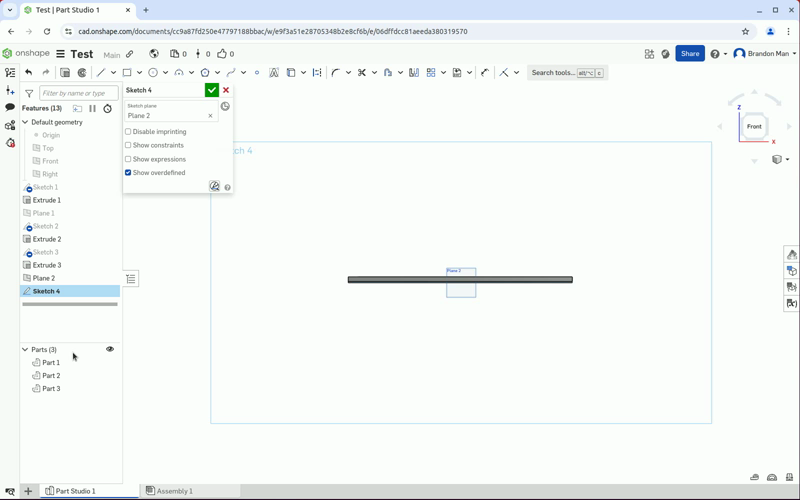
key(y)
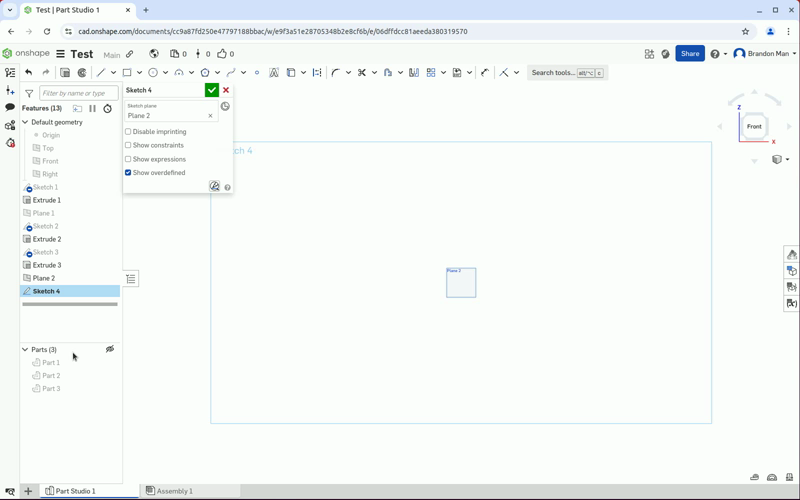
key(l)
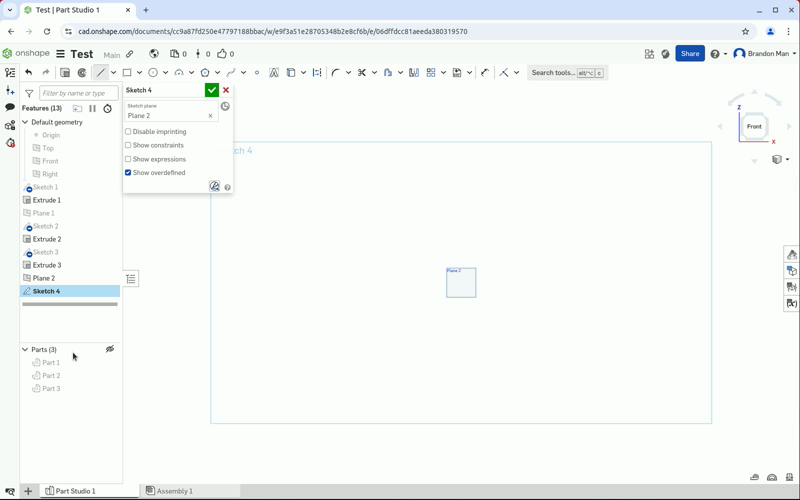
key_down(shift)
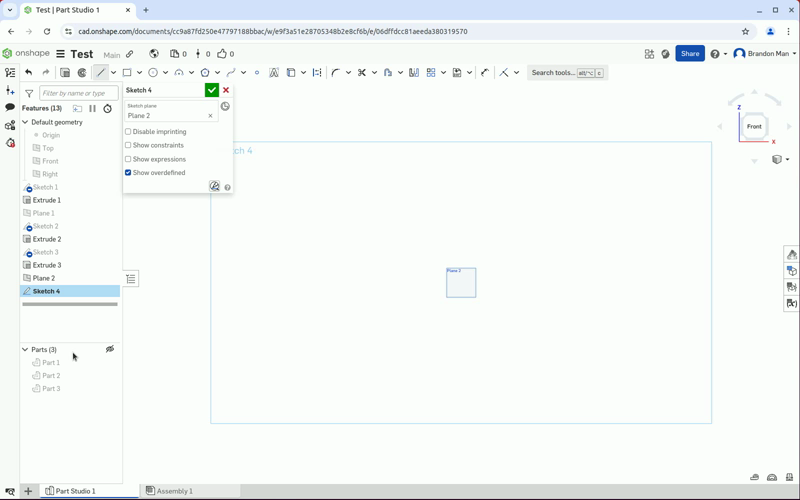
mouse_move(383, 281)
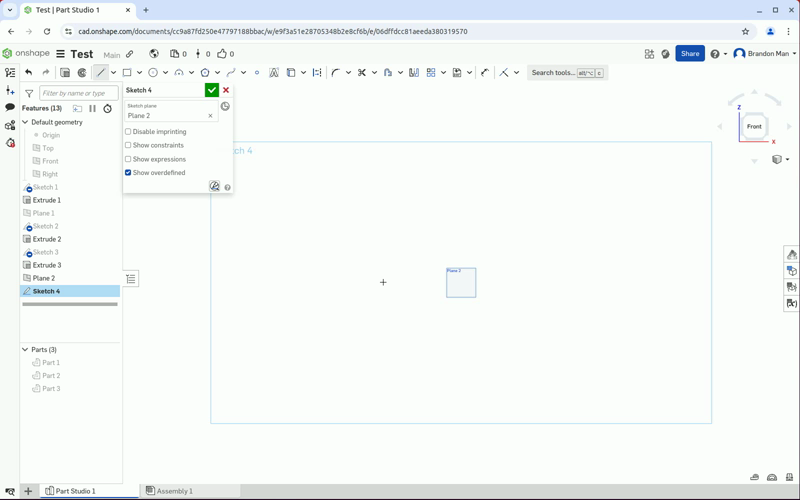
click(383, 281)
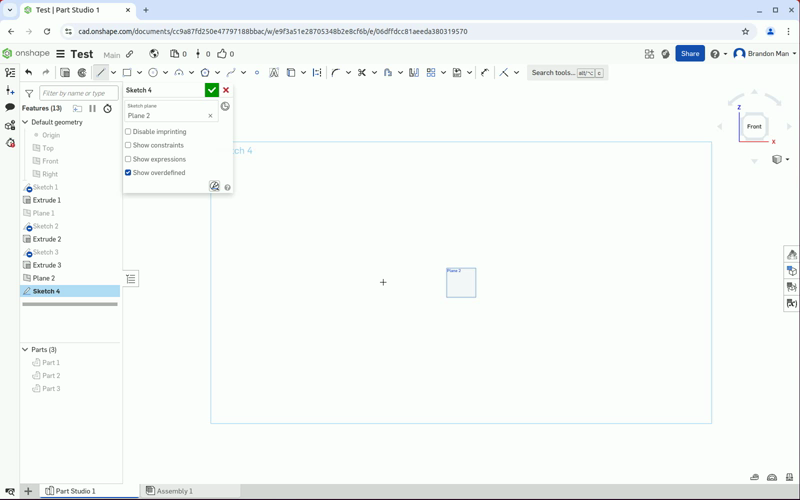
key_up(shift)
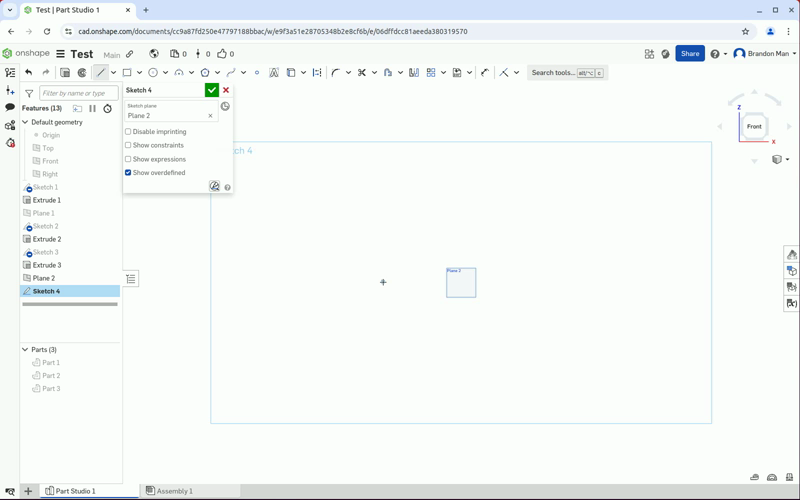
key_down(shift)
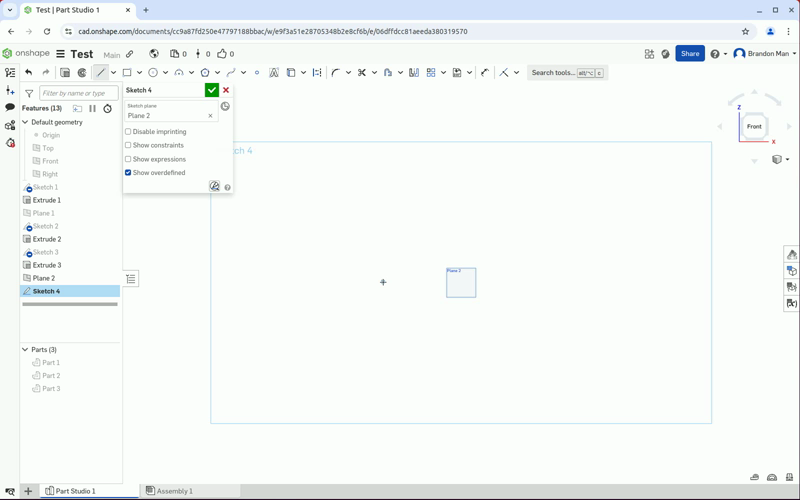
mouse_move(413, 281)
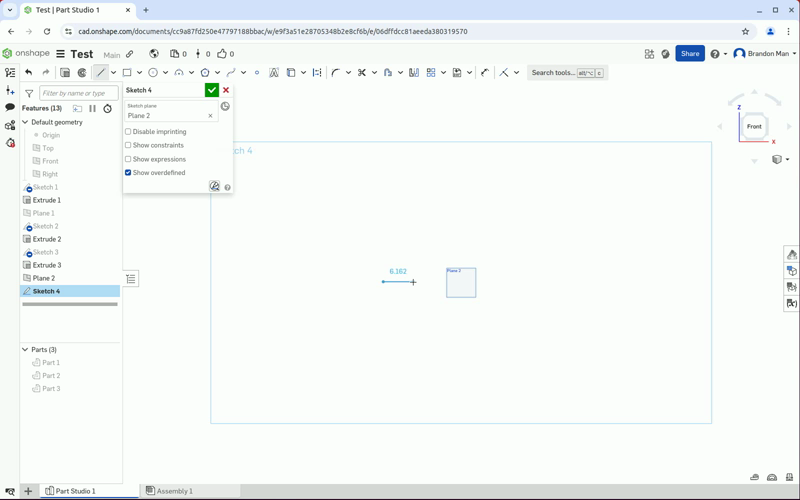
mouse_move(408, 281)
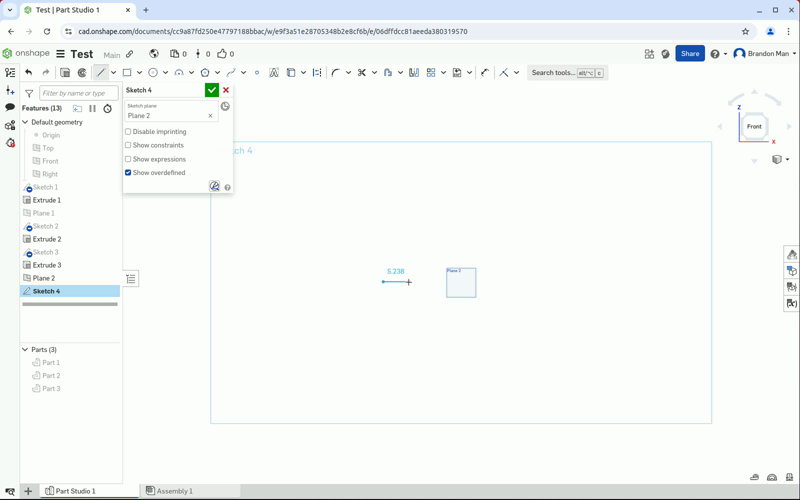
click(408, 281)
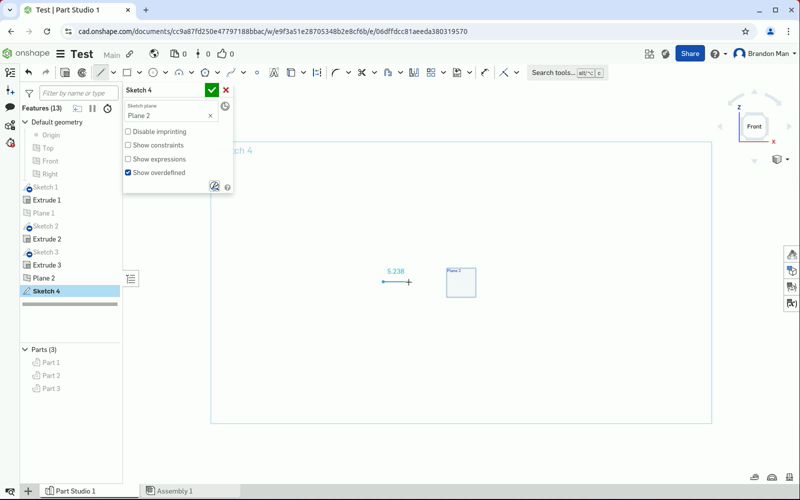
key_up(shift)
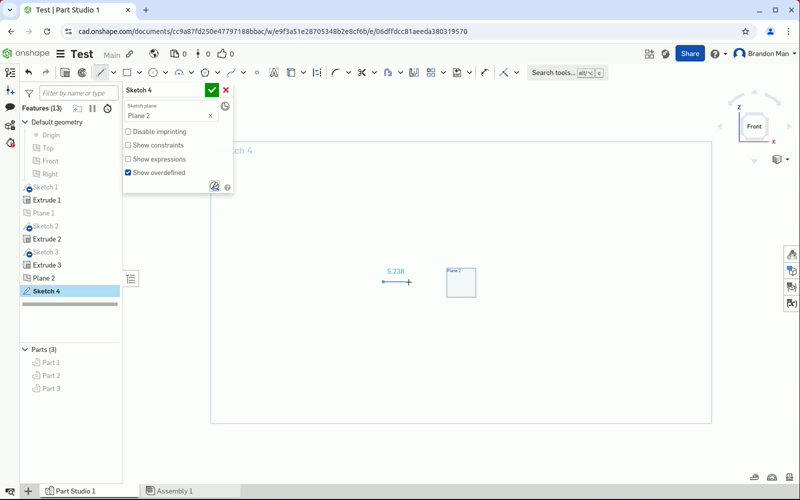
key_down(shift)
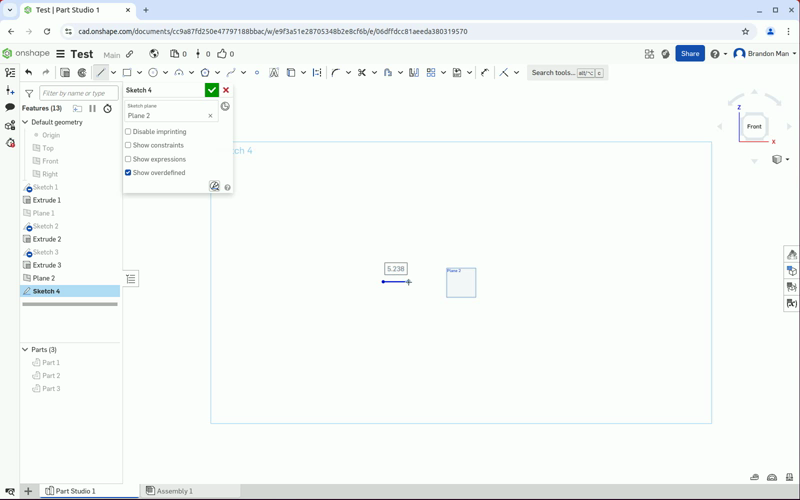
mouse_move(438, 281)
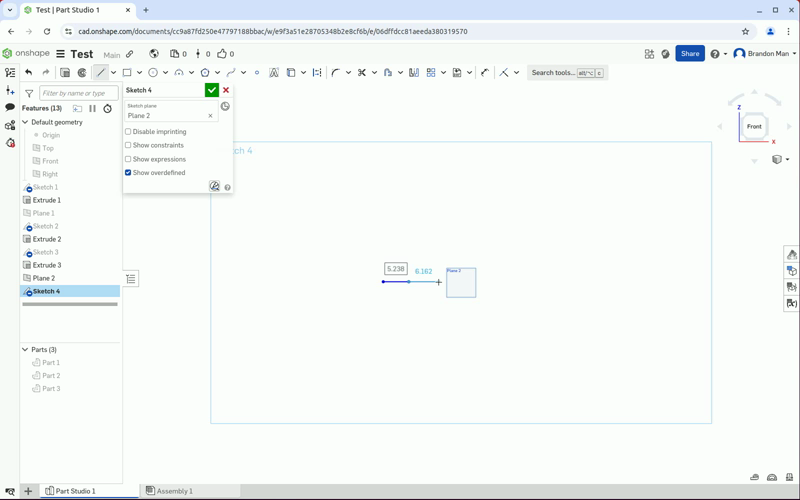
mouse_move(408, 276)
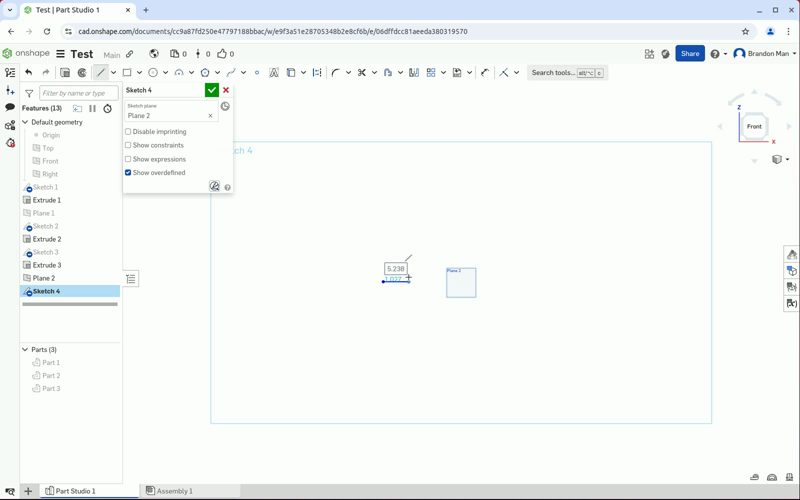
scroll(6)
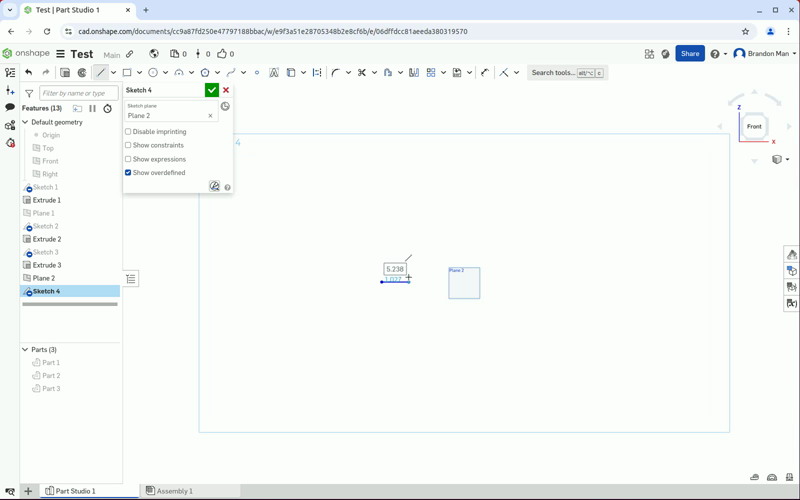
scroll(6)
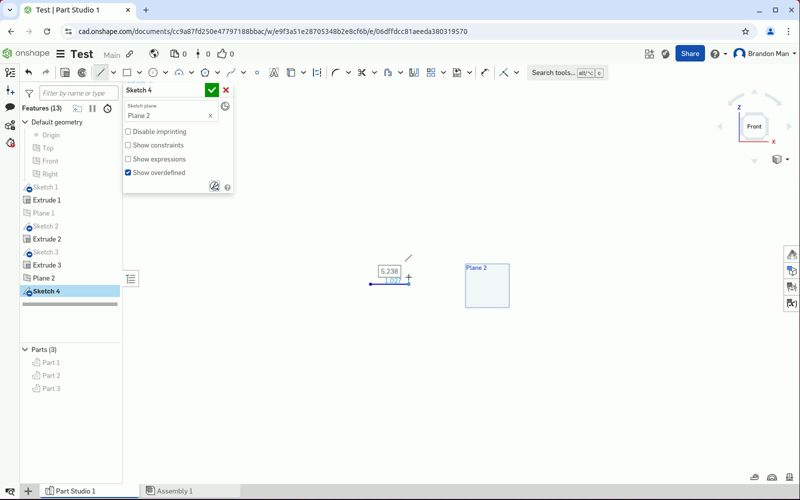
scroll(6)
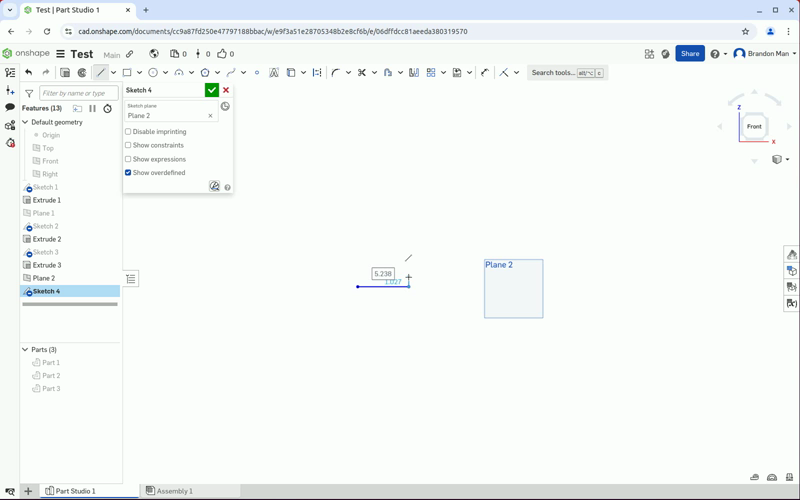
scroll(6)
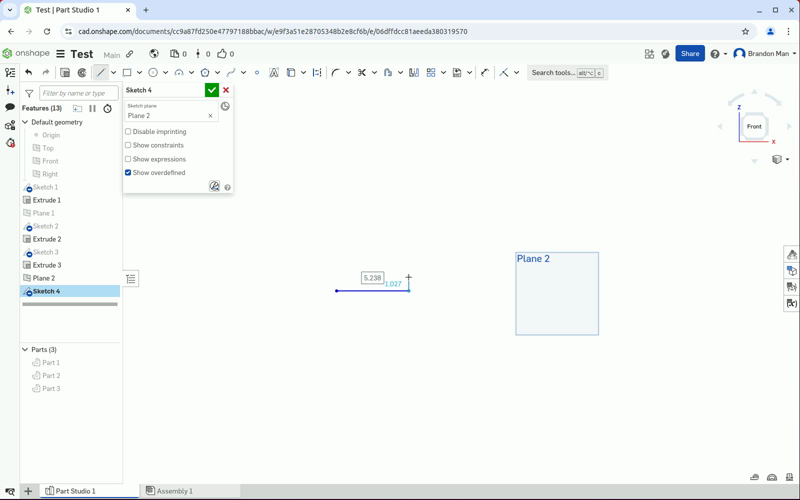
scroll(6)
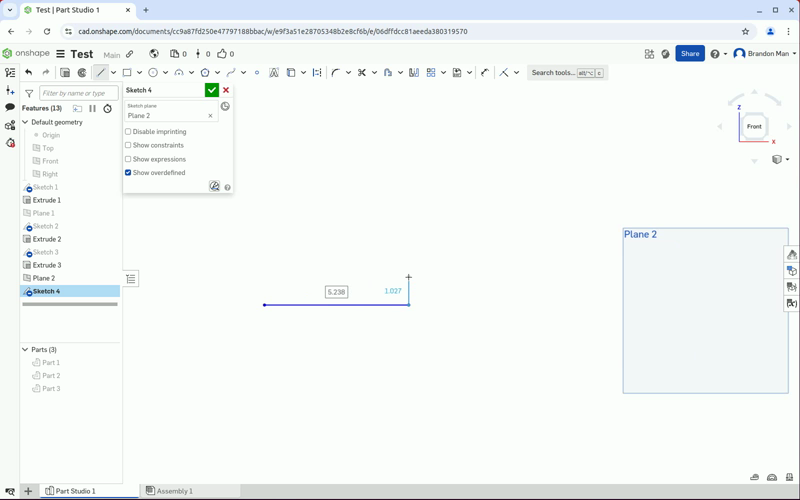
scroll(6)
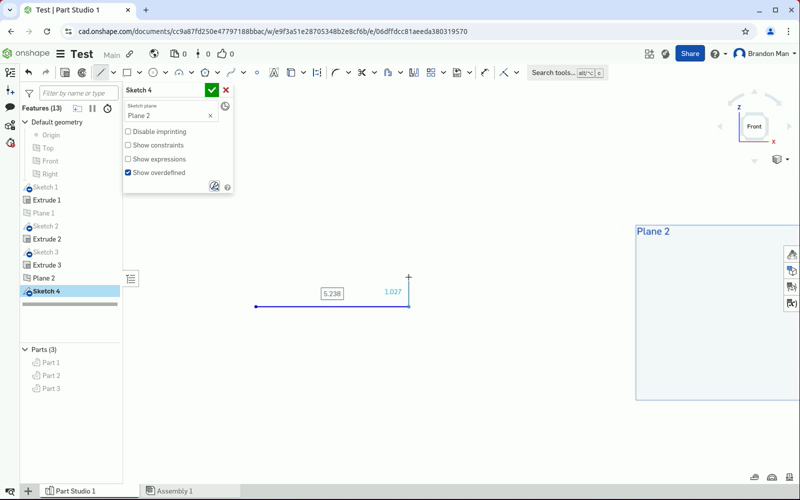
scroll(6)
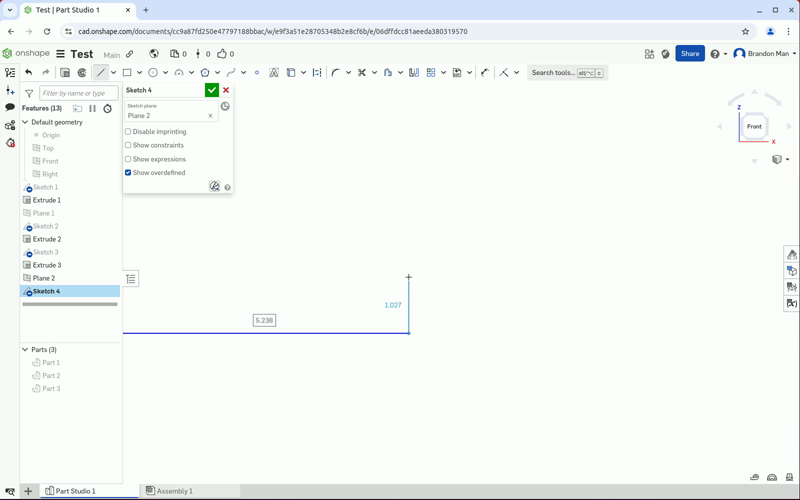
click(408, 276)
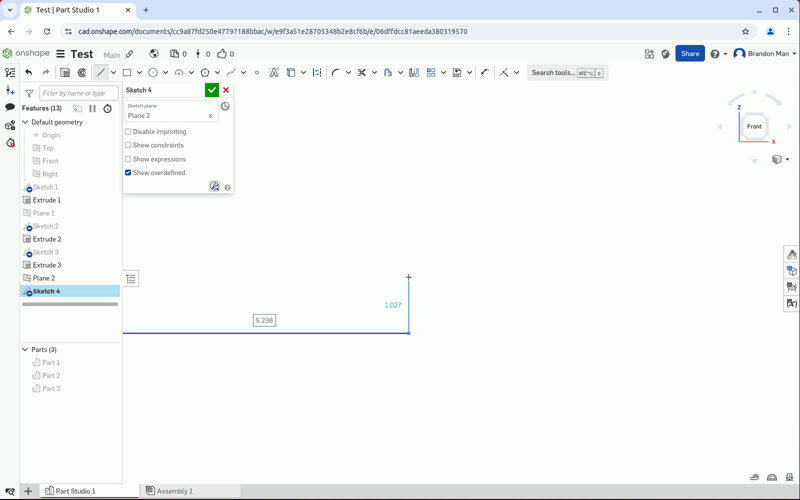
scroll(-6)
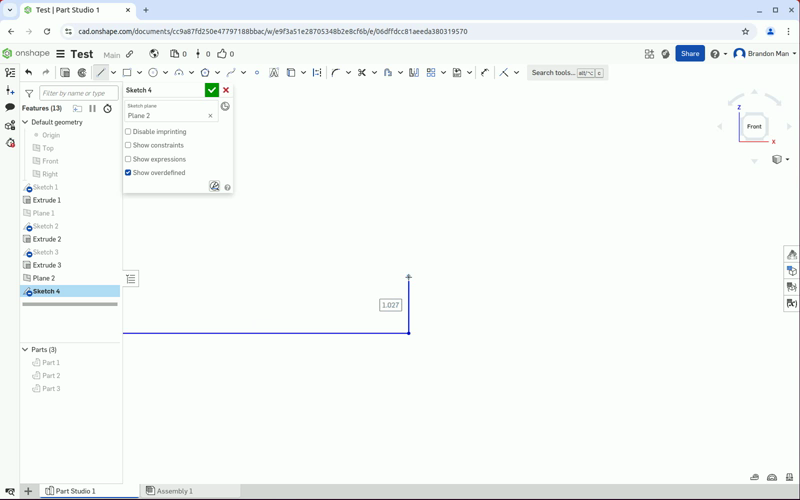
scroll(-6)
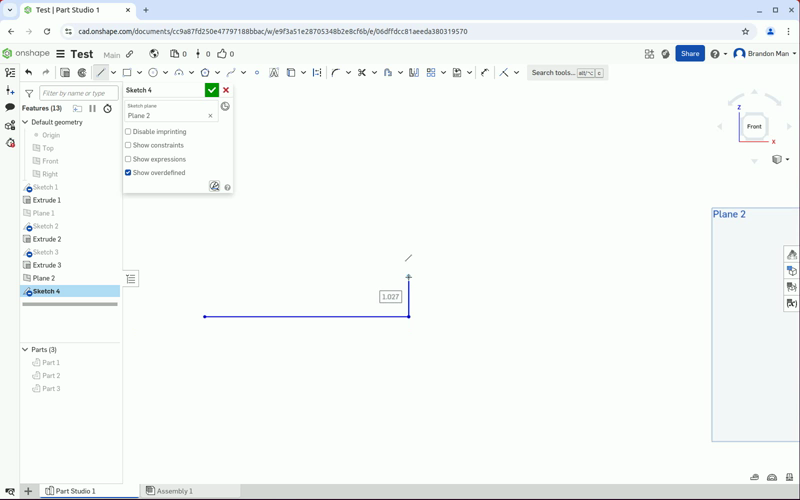
scroll(-6)
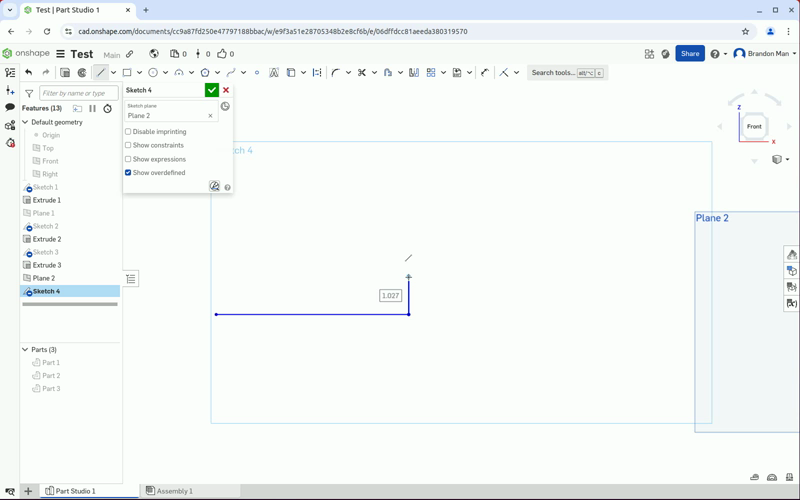
scroll(-6)
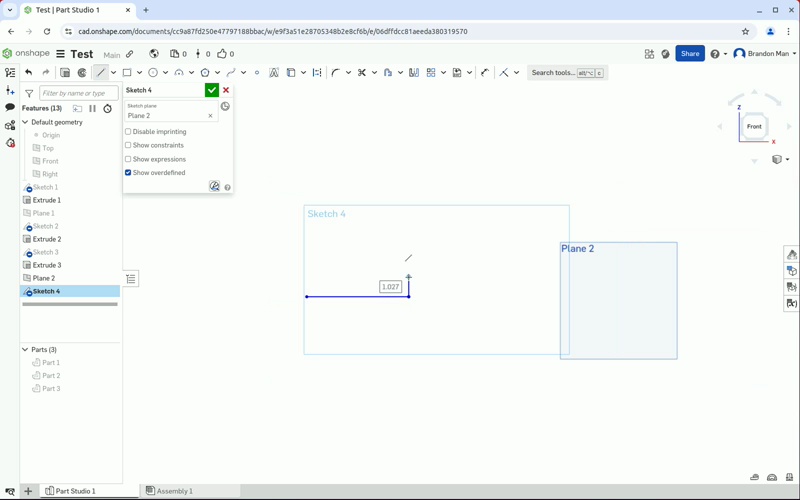
scroll(-6)
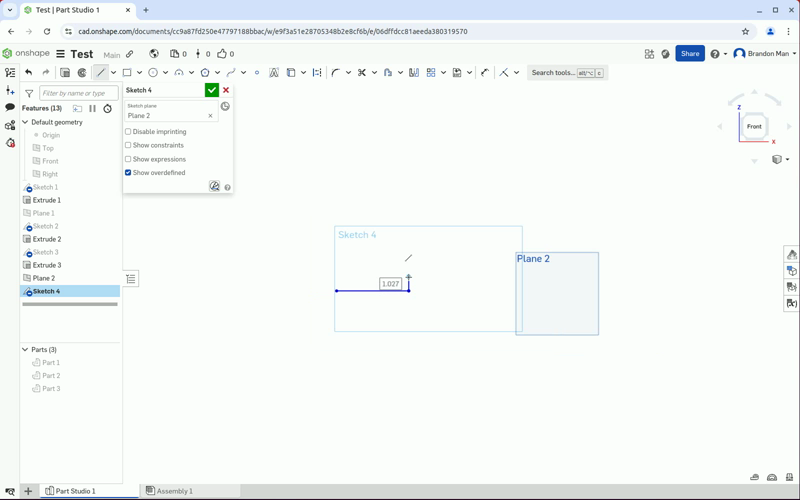
scroll(-6)
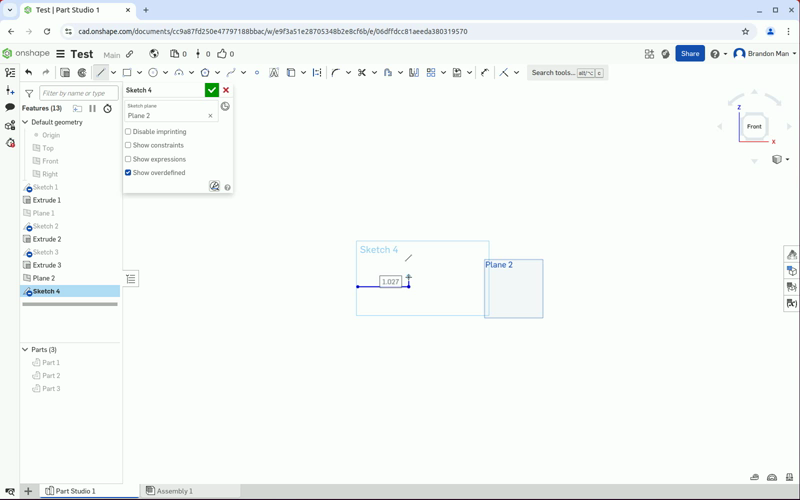
scroll(-6)
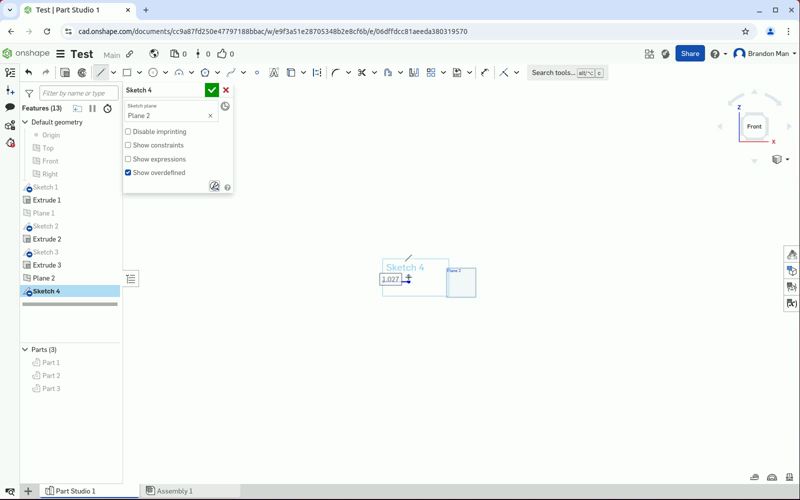
key_up(shift)
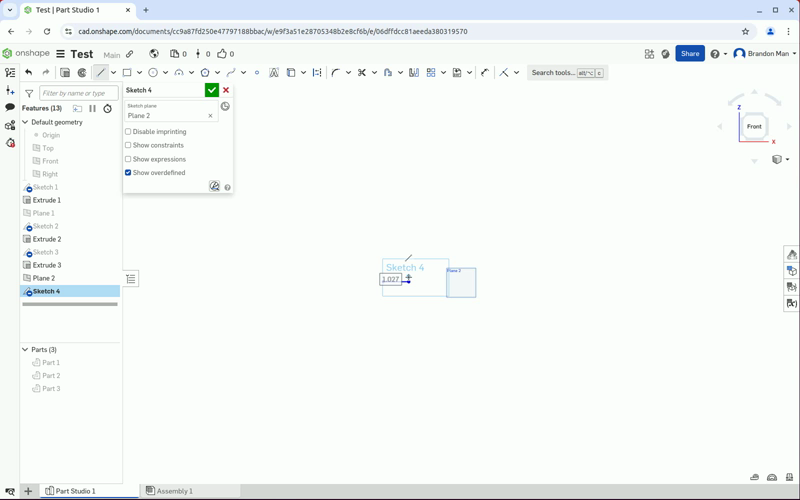
mouse_move(438, 276)
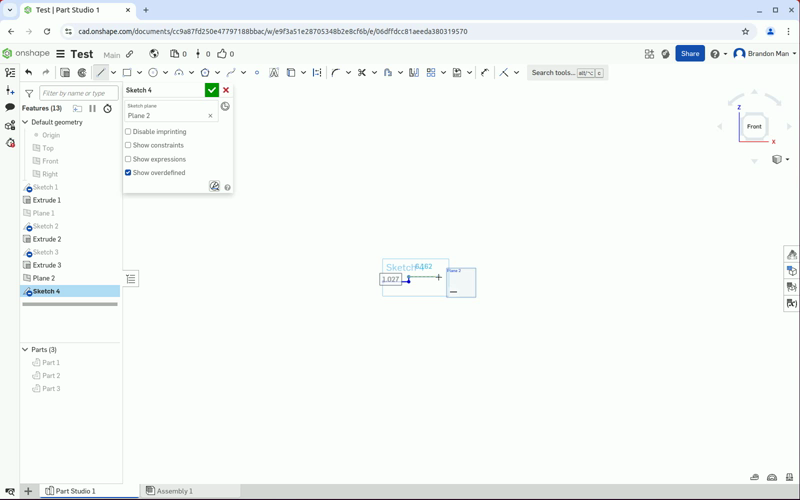
key_down(shift)
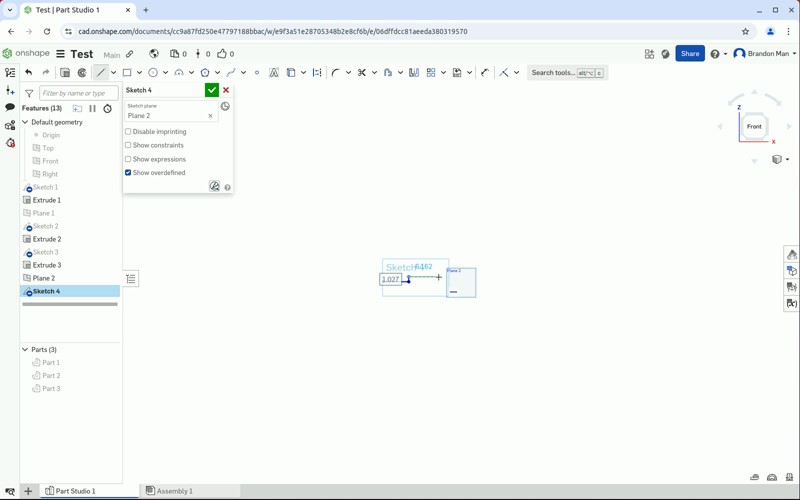
mouse_move(383, 281)
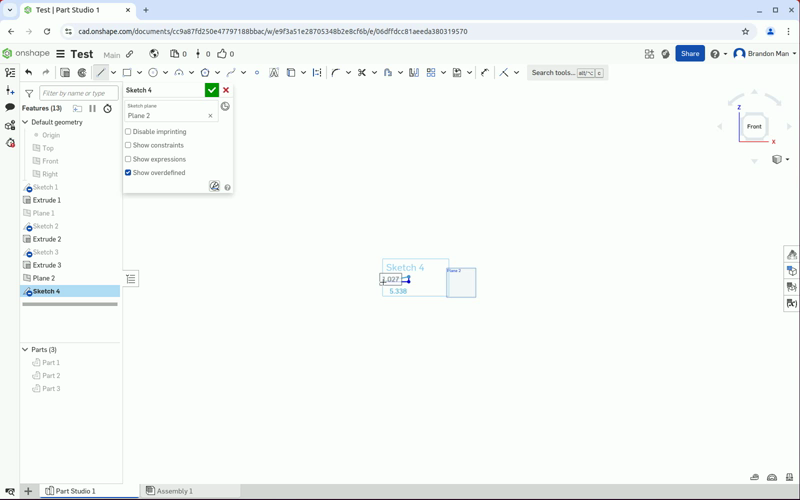
key_up(shift)
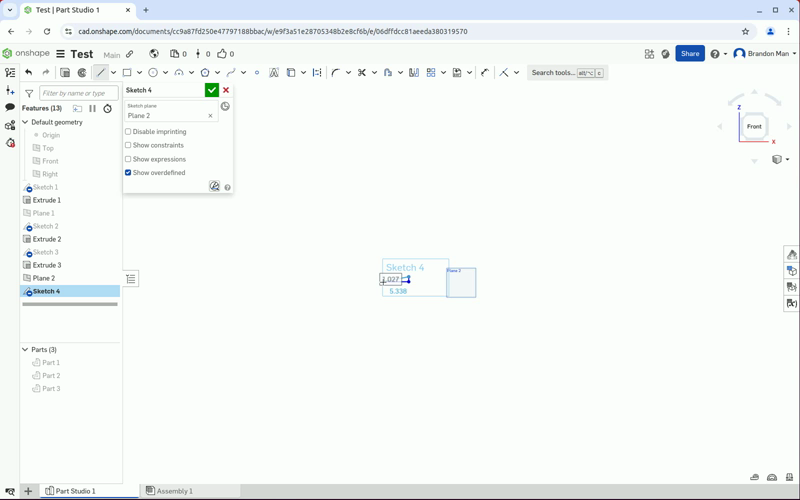
click(383, 281)
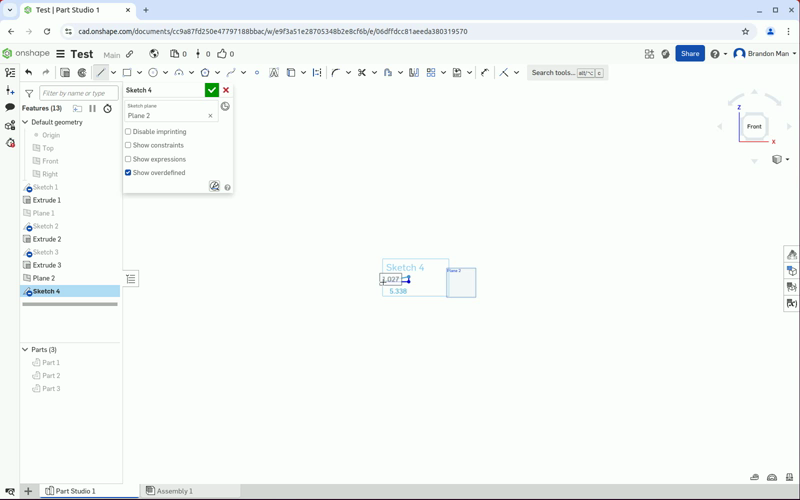
key(esc)
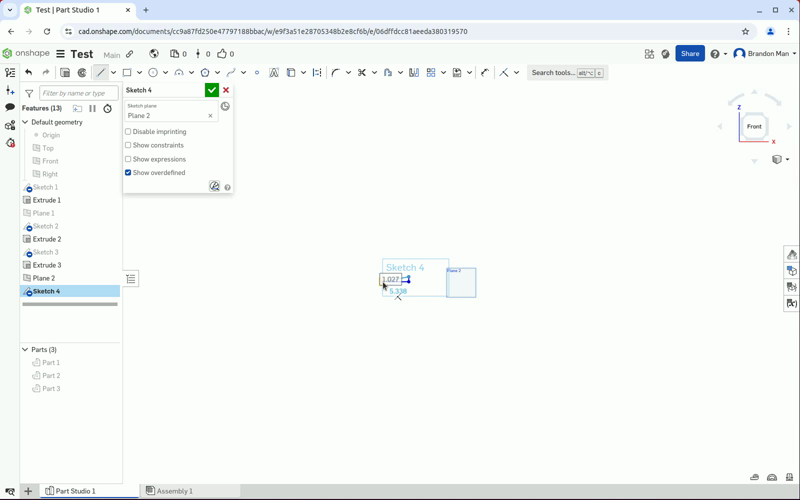
mouse_move(396, 280)
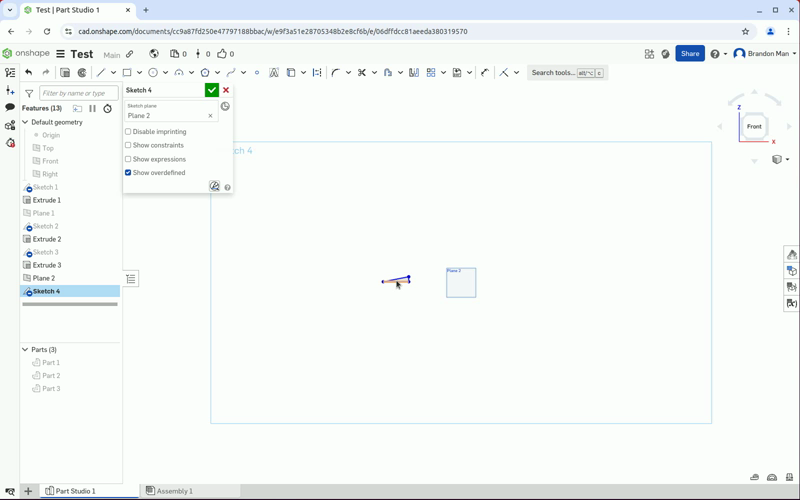
scroll(6)
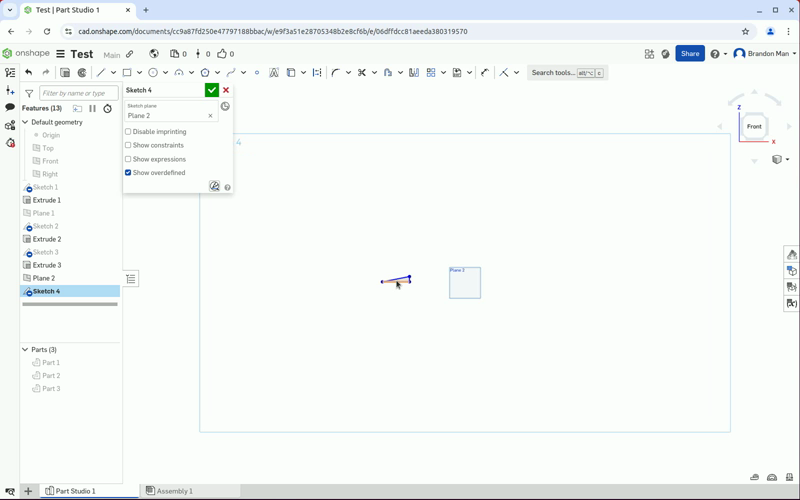
scroll(6)
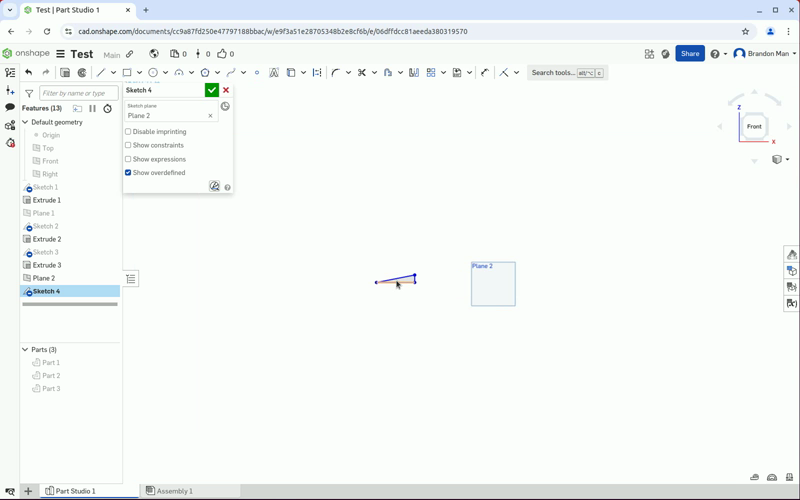
scroll(6)
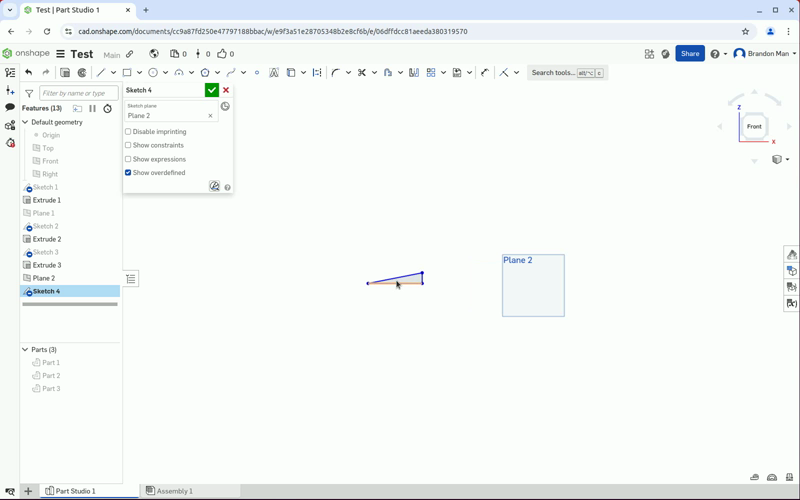
scroll(6)
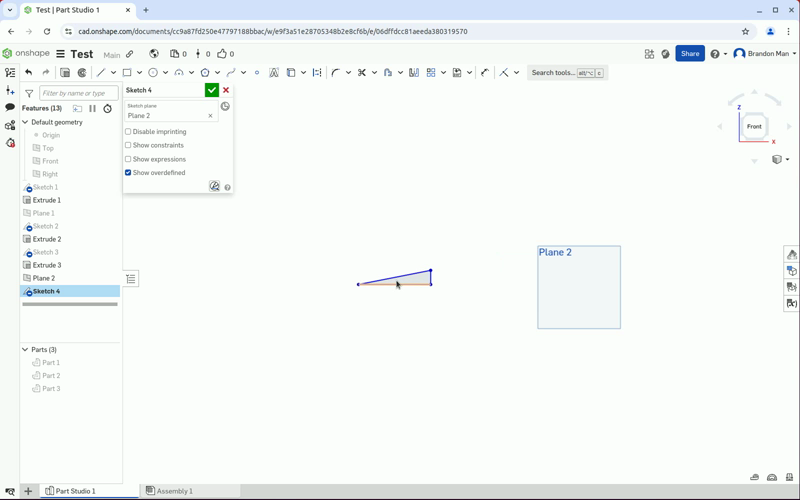
scroll(6)
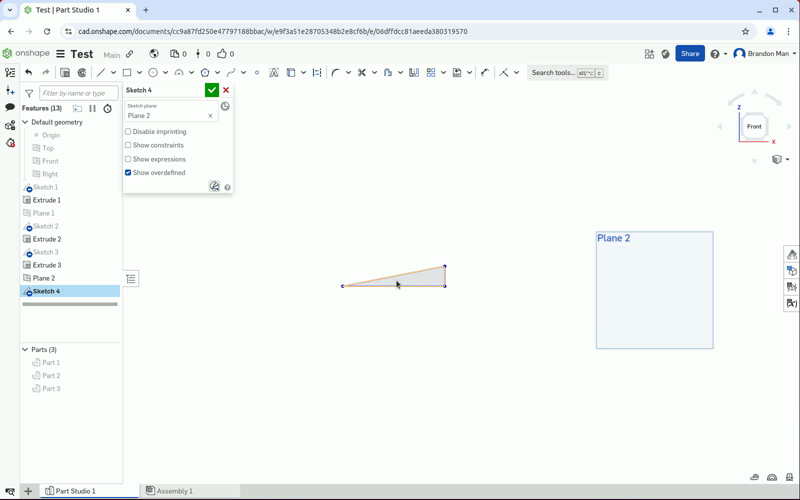
scroll(6)
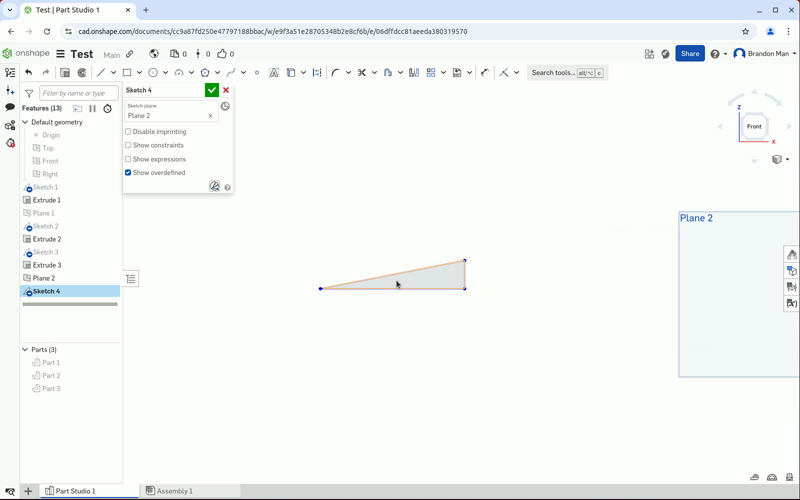
scroll(6)
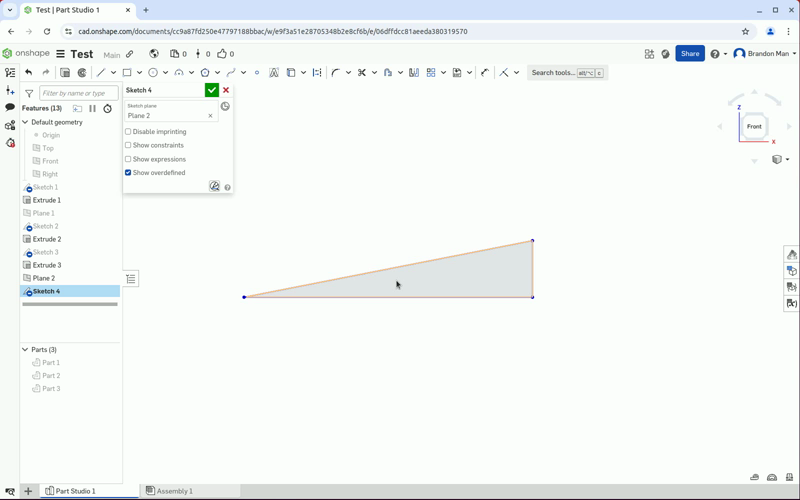
click(396, 280)
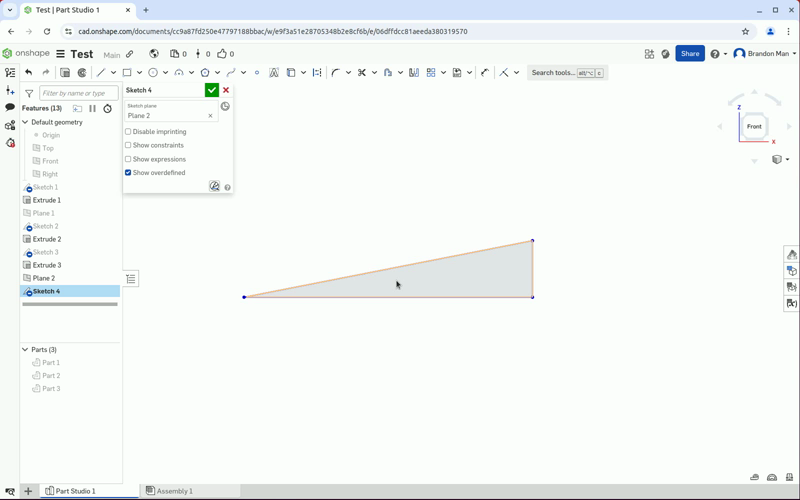
scroll(-6)
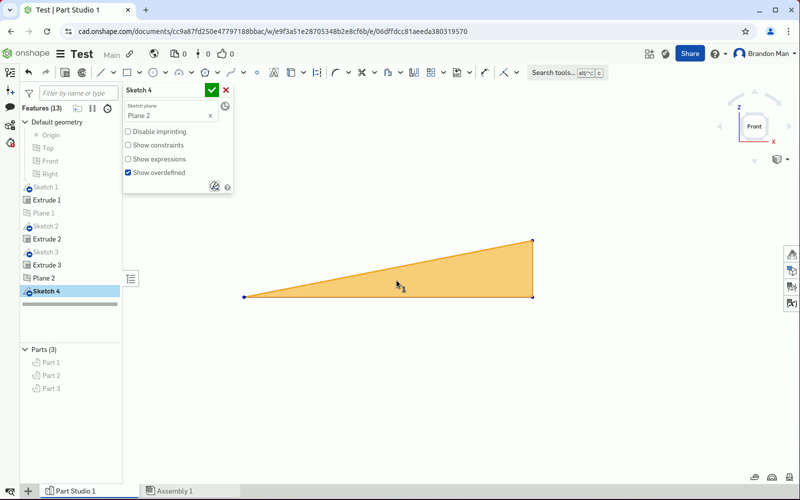
scroll(-6)
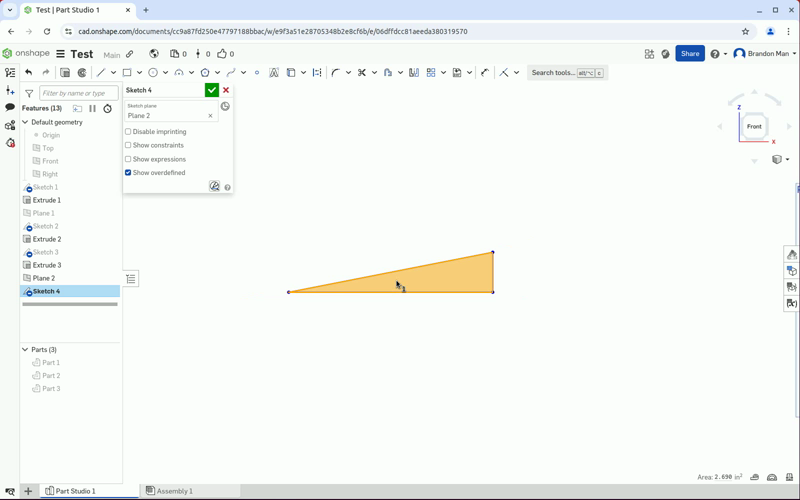
scroll(-6)
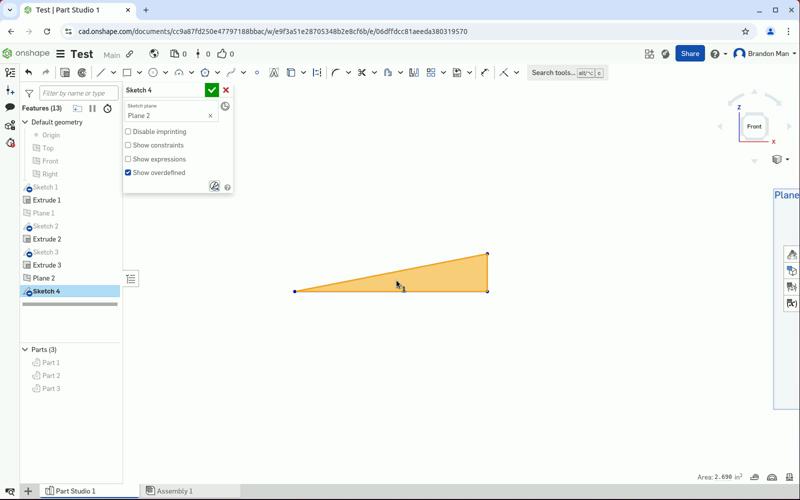
scroll(-6)
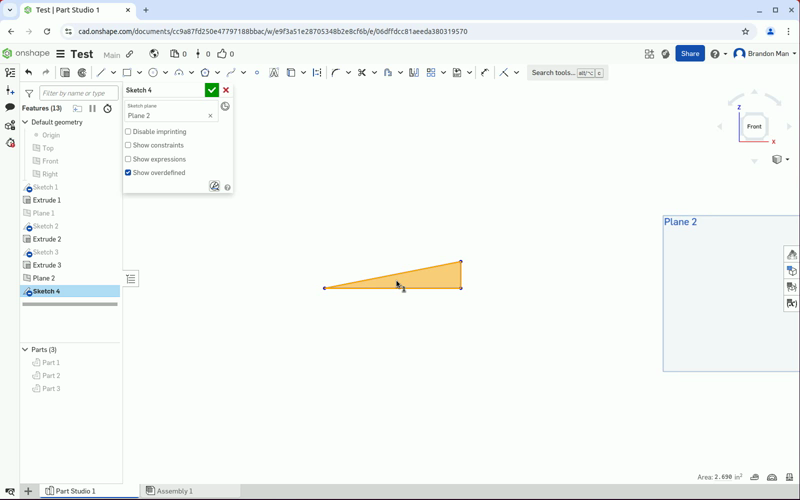
scroll(-6)
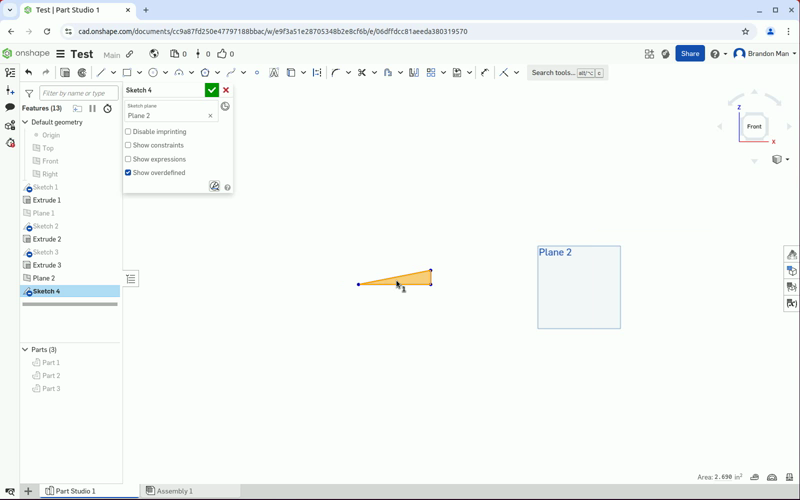
scroll(-6)
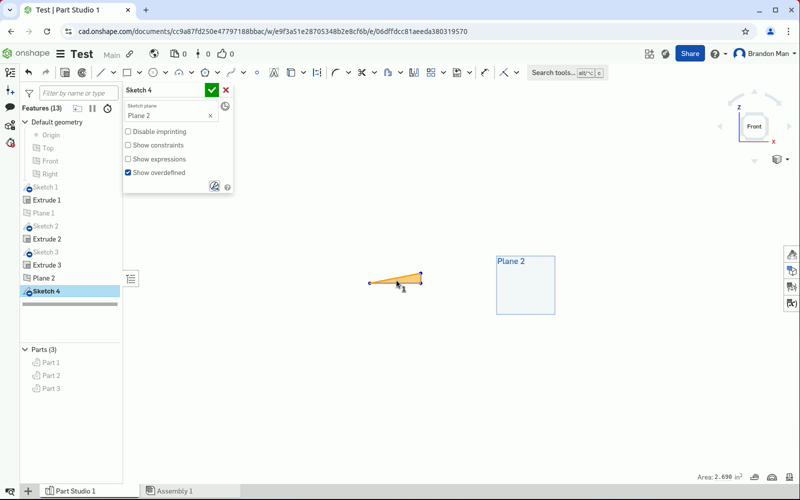
scroll(-6)
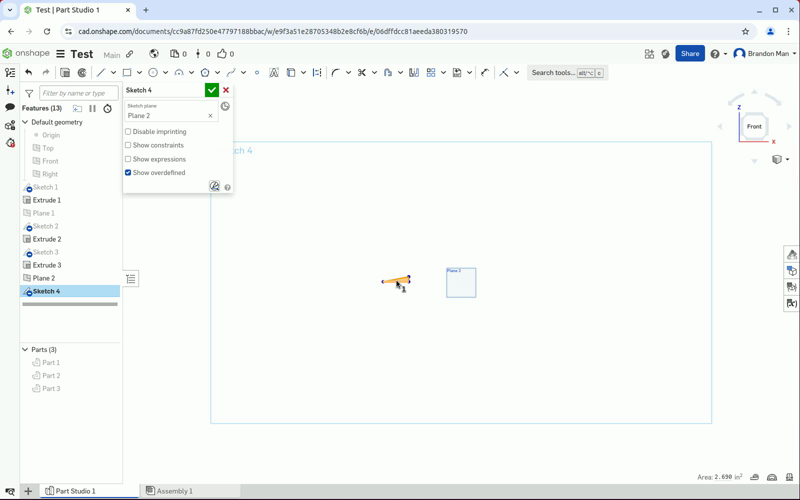
mouse_move(73, 352)
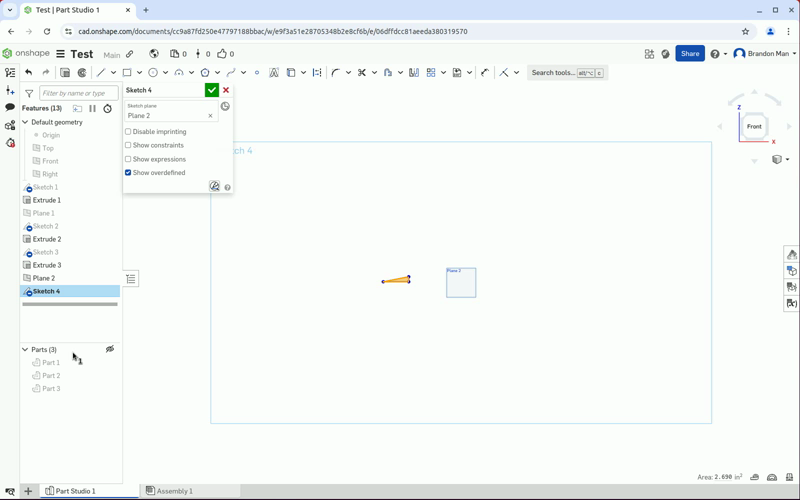
key(shift+y)
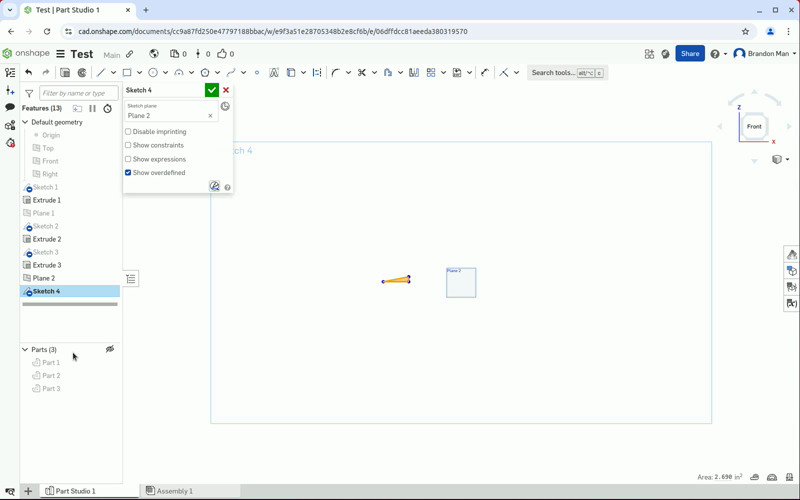
key(shift+e)
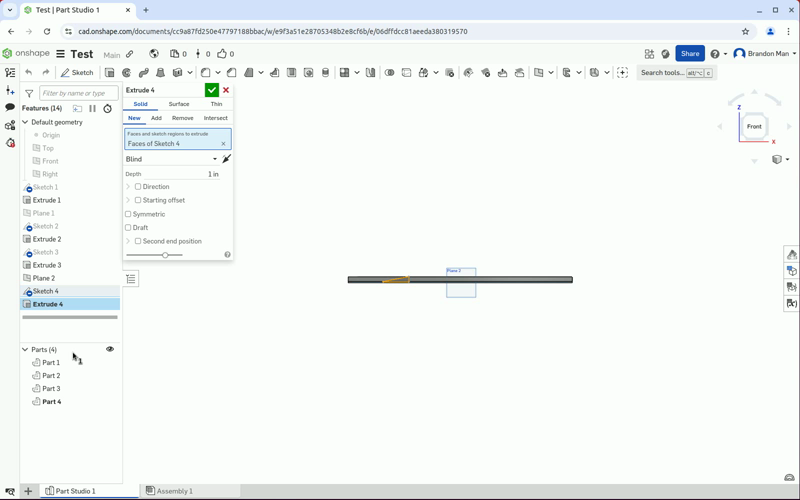
mouse_move(143, 106)
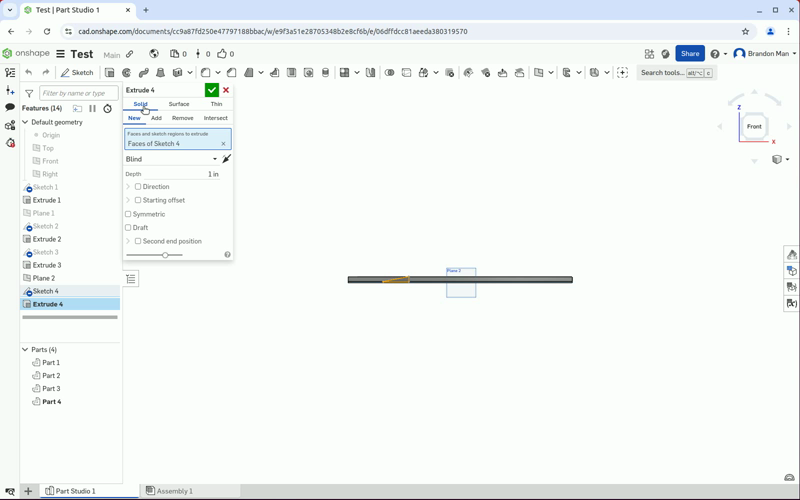
click(143, 106)
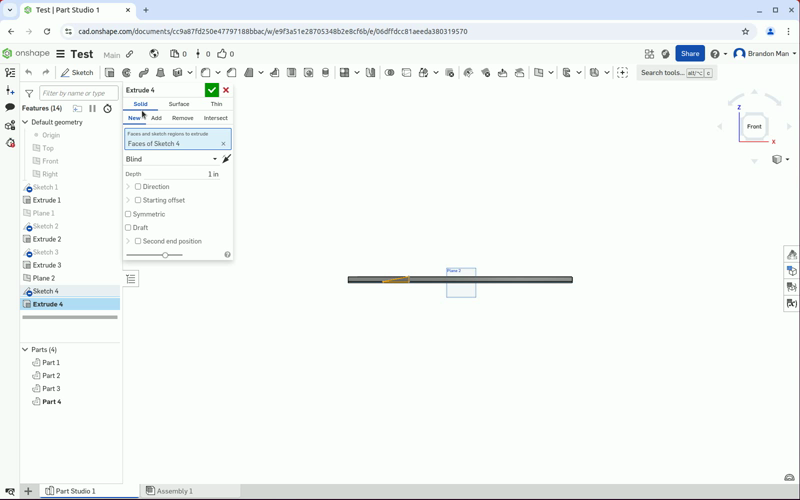
mouse_move(137, 120)
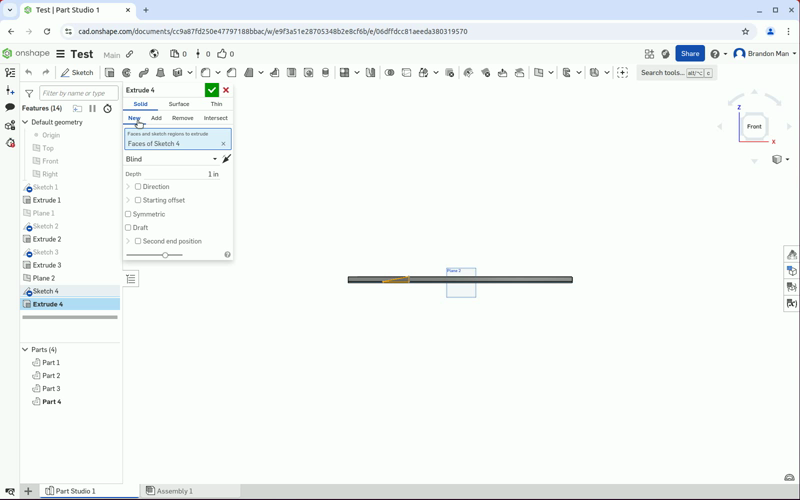
click(137, 120)
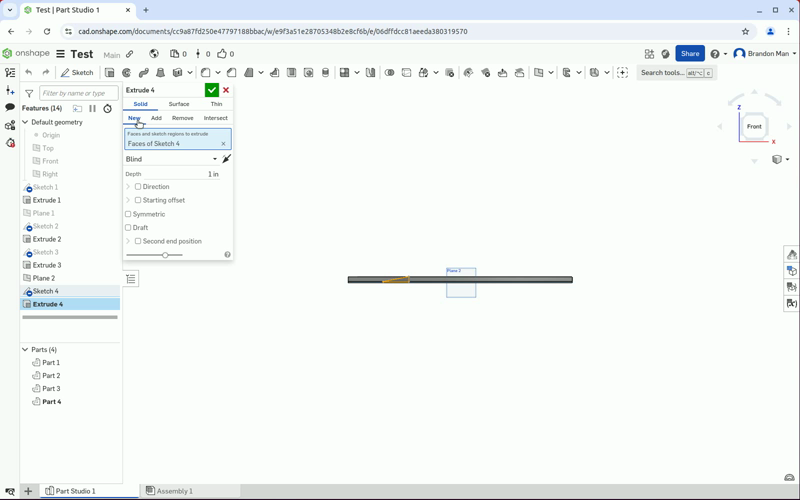
key(tab, 4)
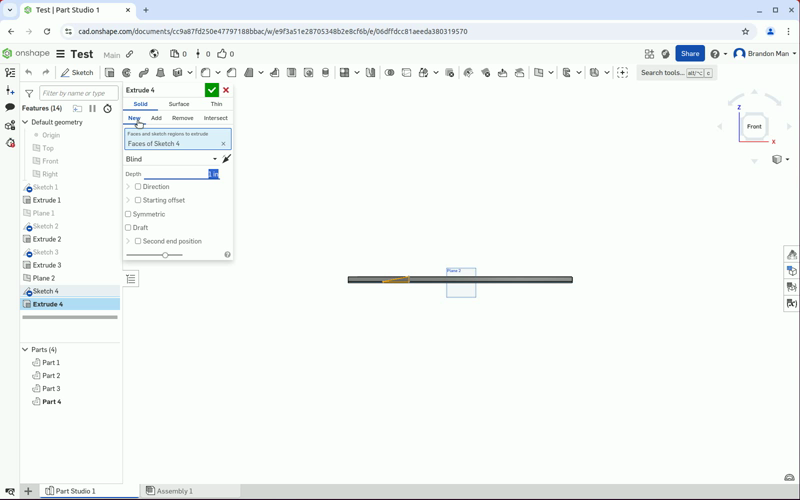
text(0.481)
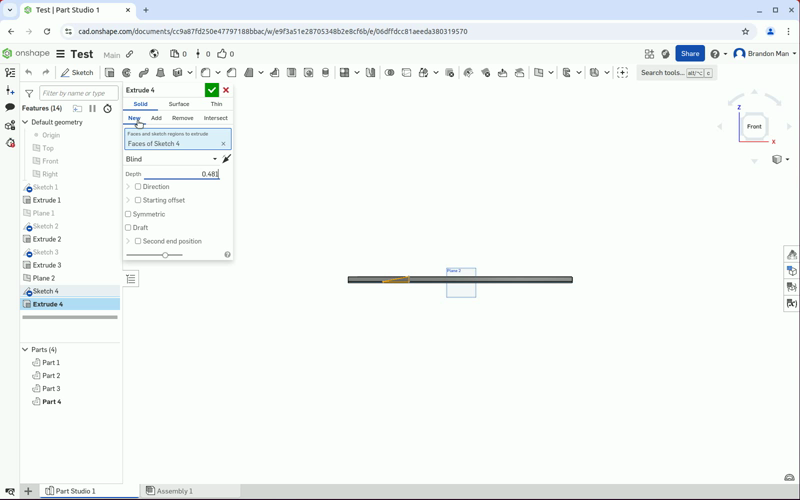
key(enter)
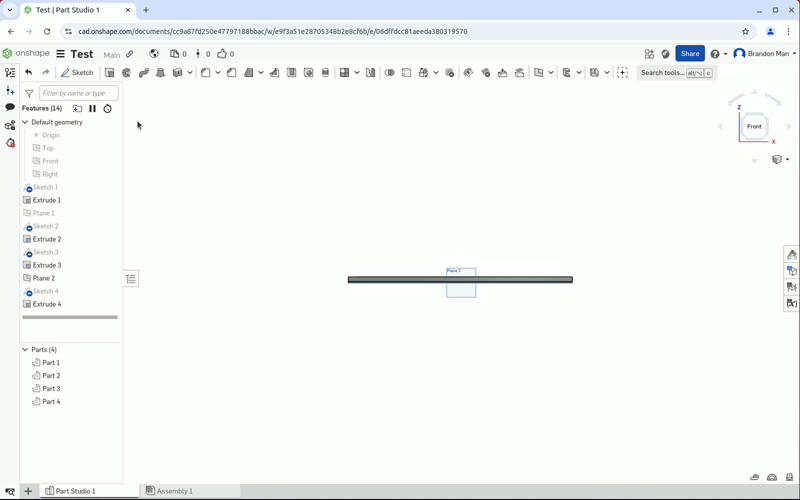
key(shift+h)
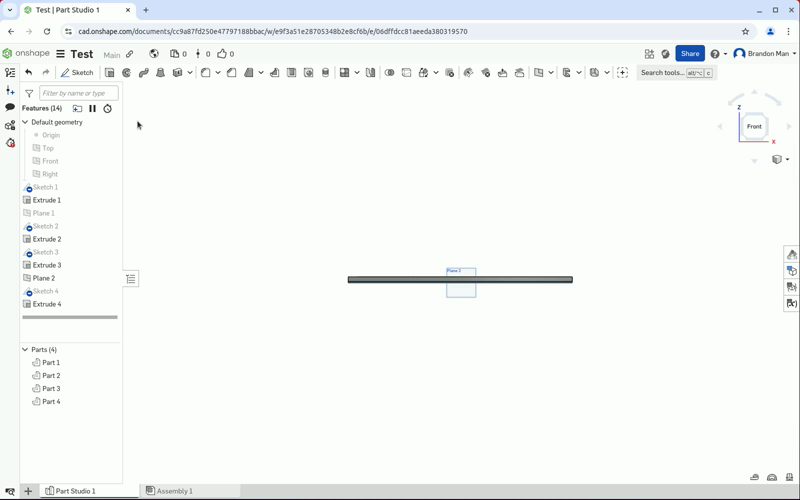
key(shift+h)
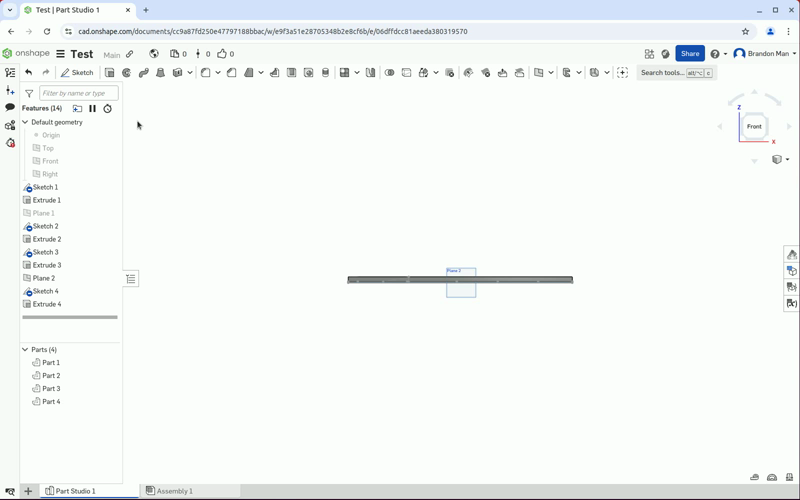
key(shift+7)
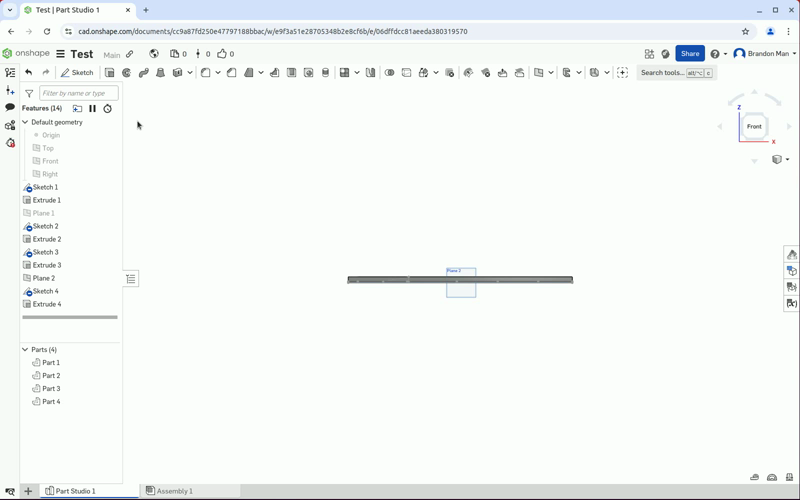
key(left, 2)
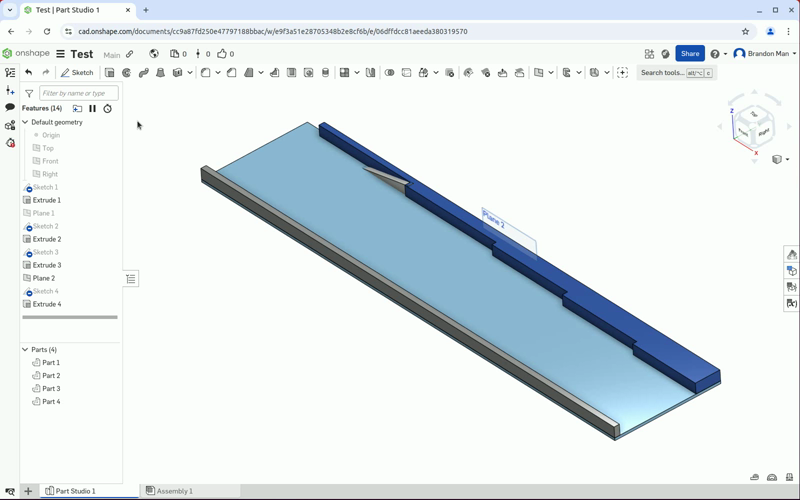
key(down, 2)
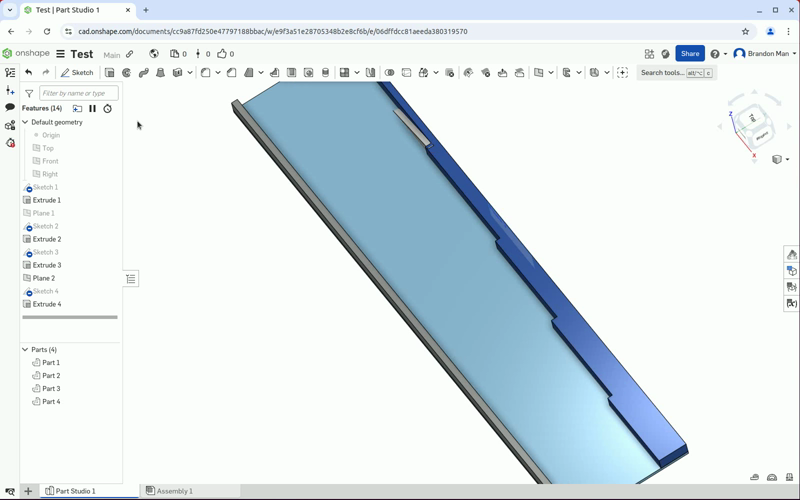
key(up, 2)
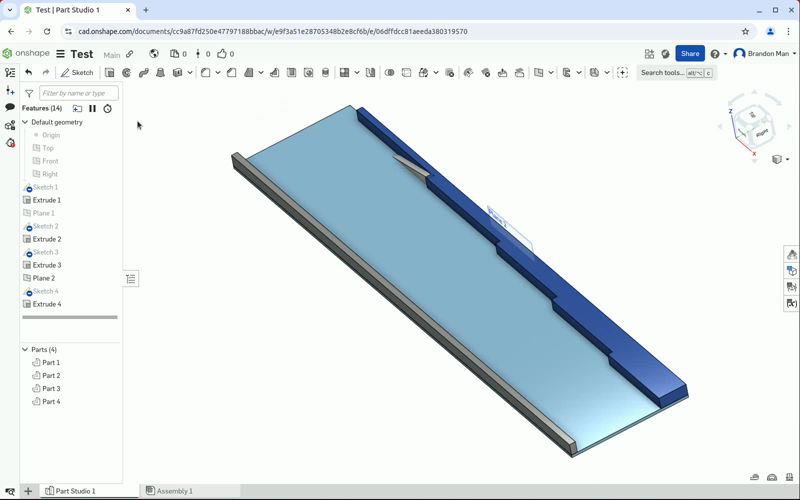
key(right, 2)
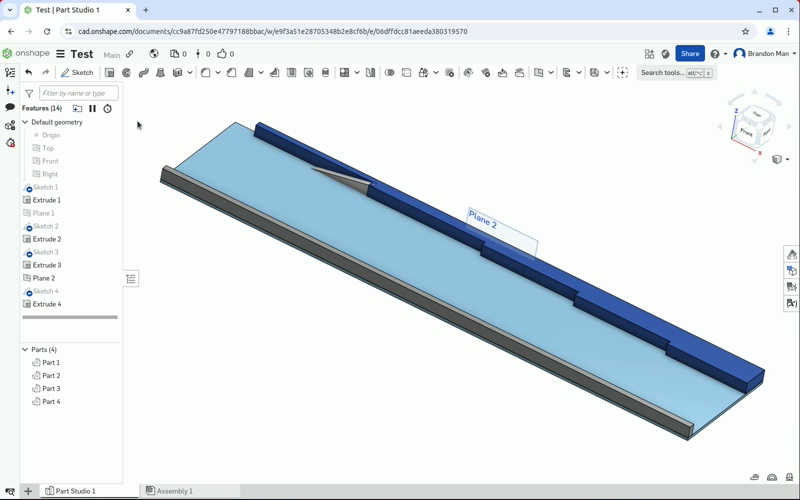
mouse_move(73, 189)
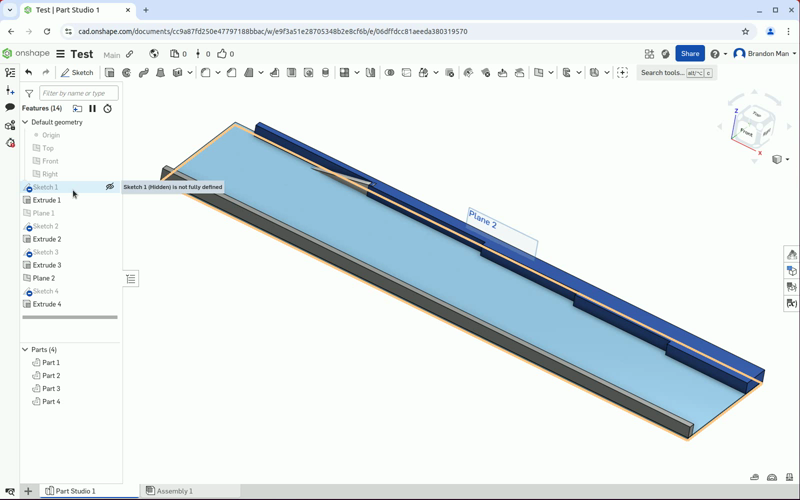
click(73, 189)